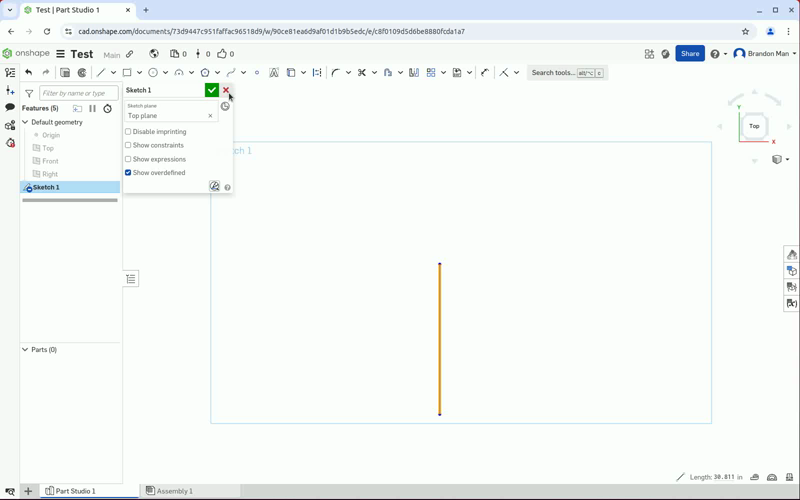
key(shift+h)
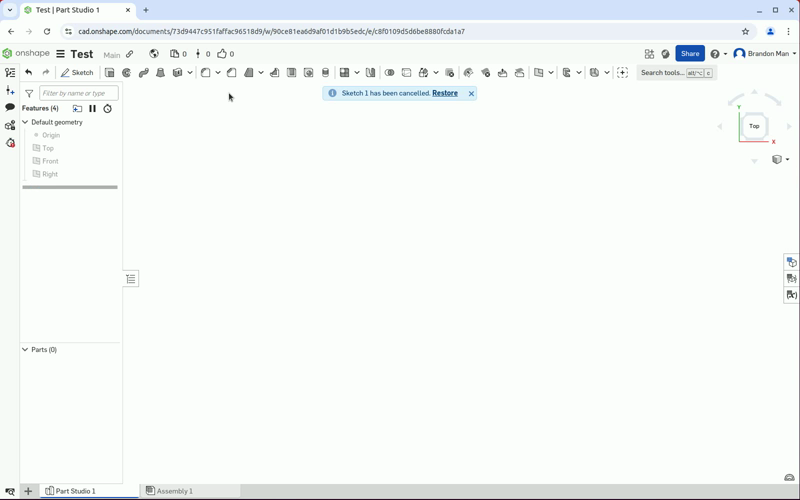
mouse_move(73, 352)
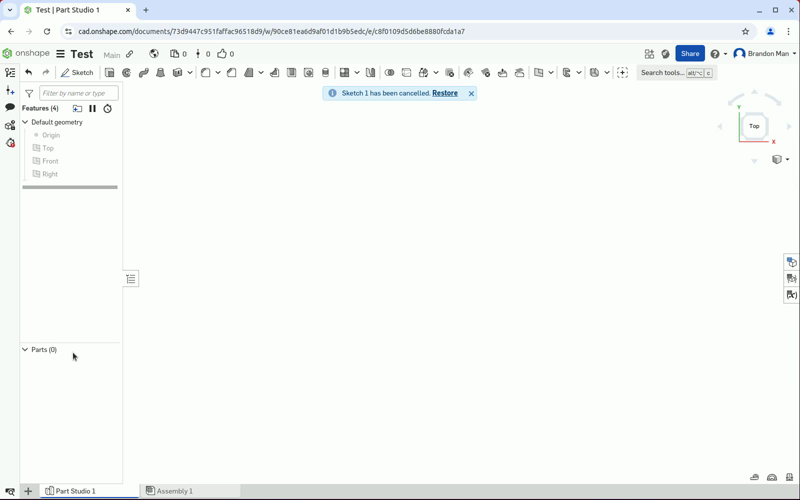
key(y)
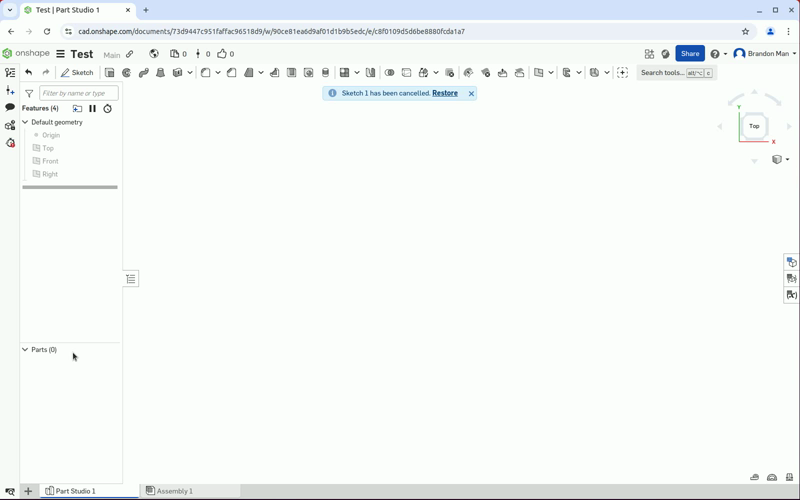
key(shift+p)
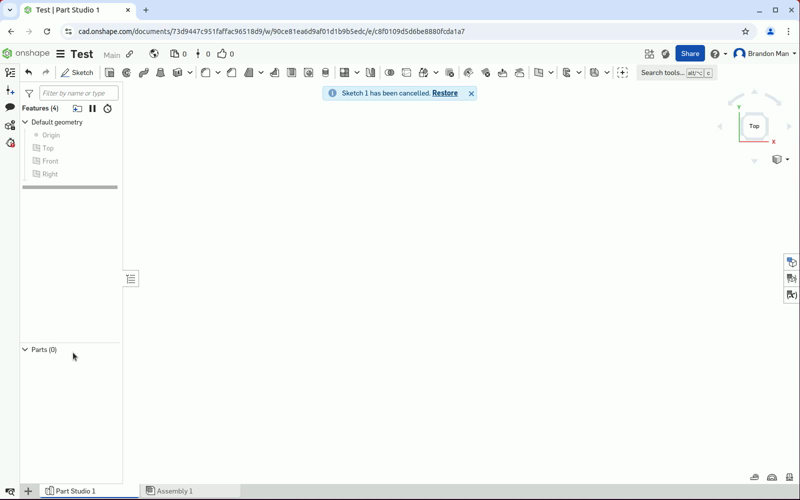
key(space)
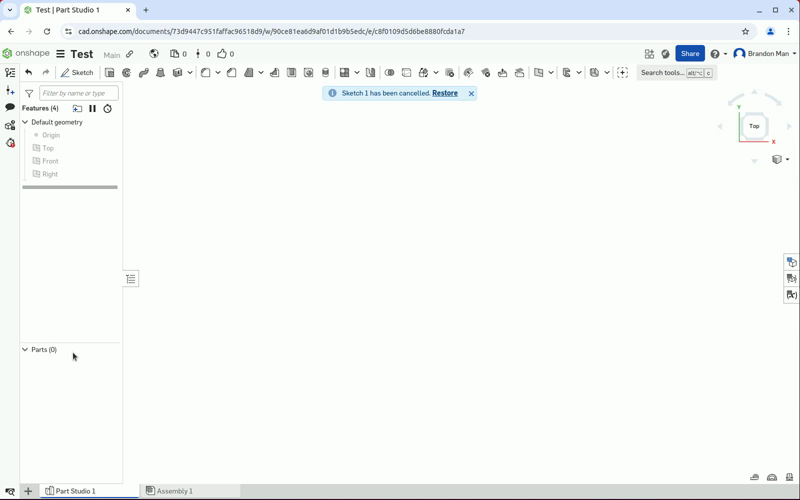
key_down(shift)
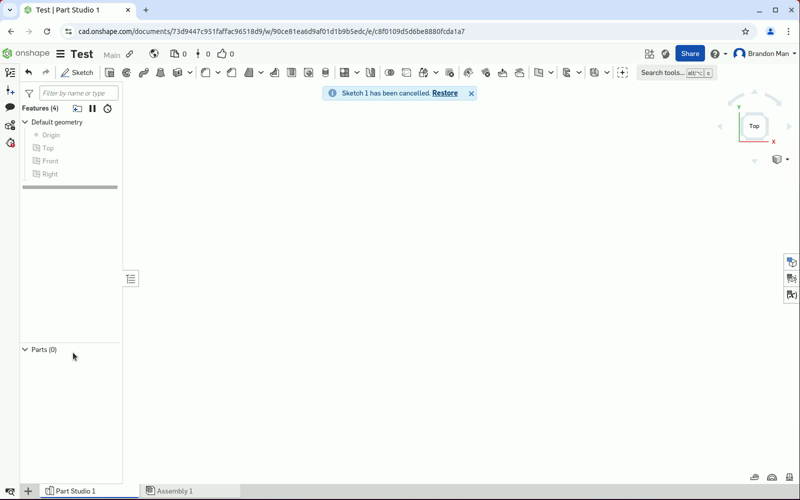
key(up)
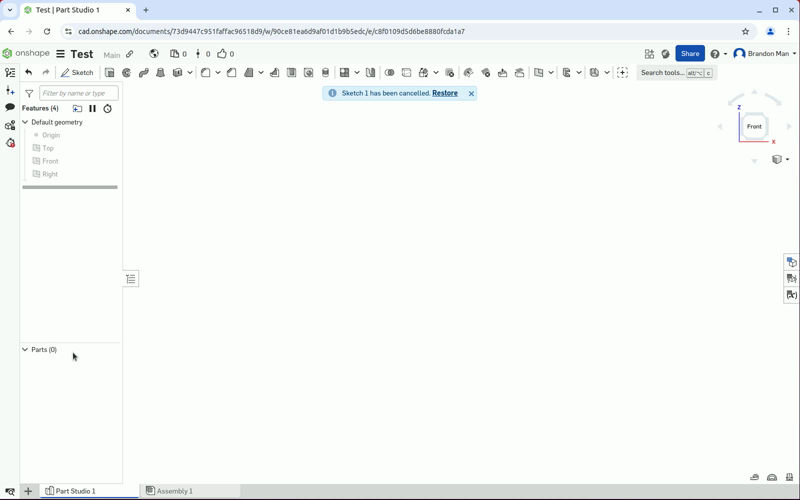
key_up(shift)
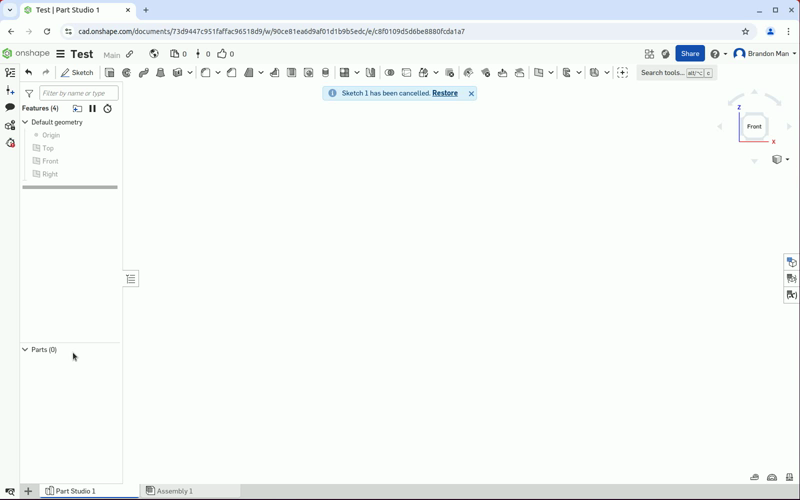
mouse_move(73, 352)
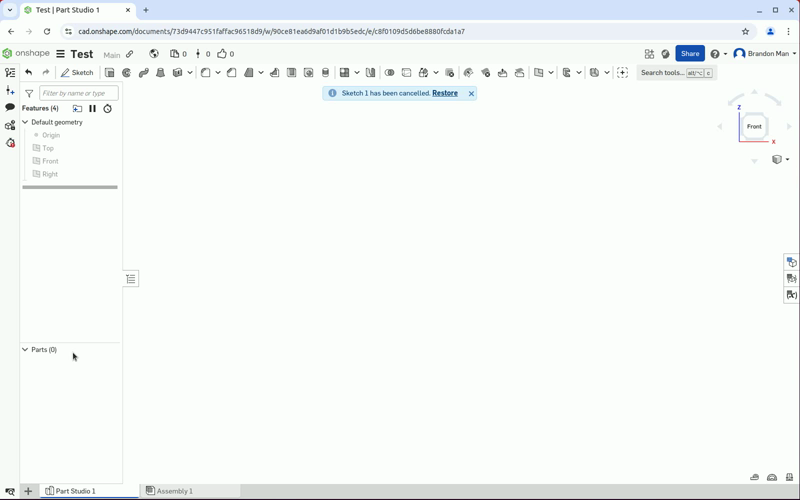
key(shift+y)
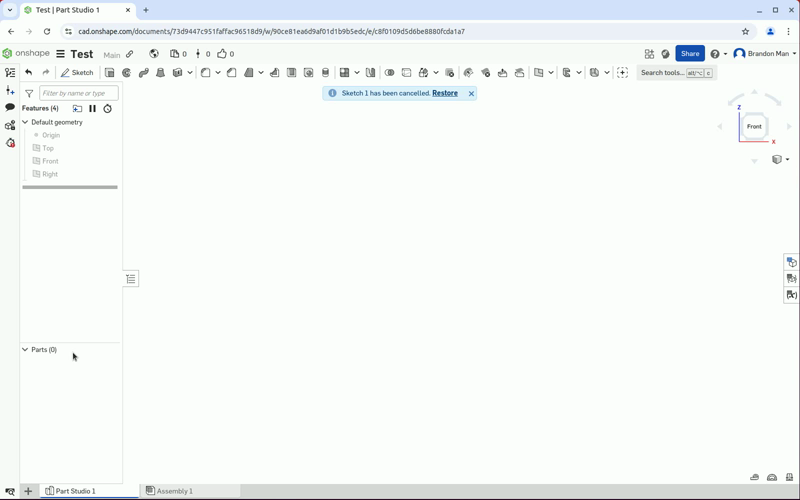
key(shift+s)
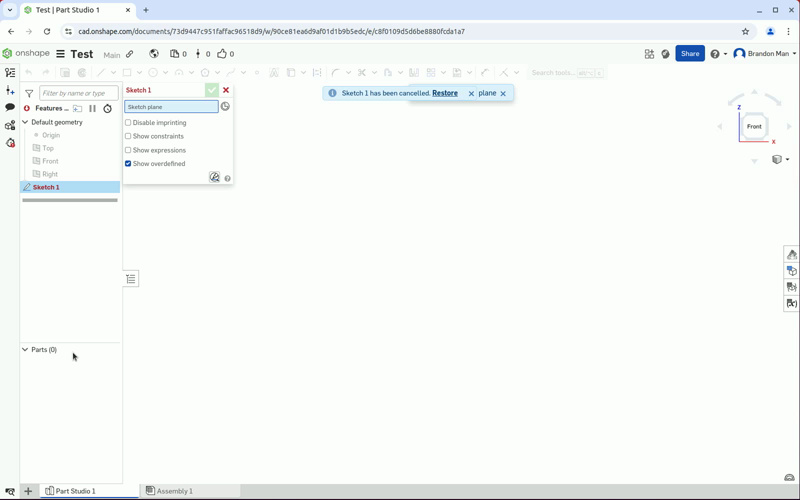
mouse_move(73, 163)
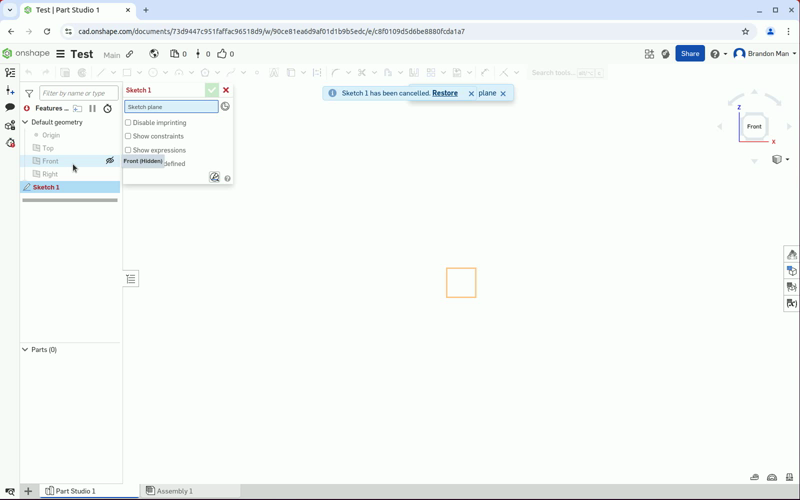
click(73, 163)
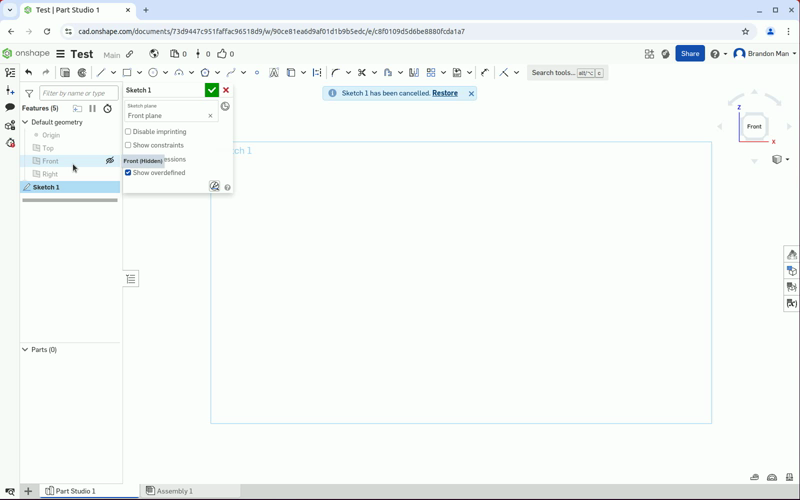
mouse_move(73, 352)
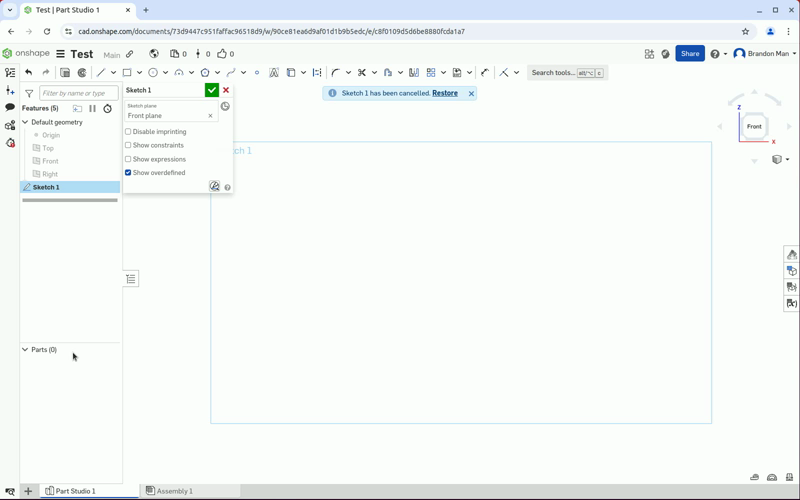
key(y)
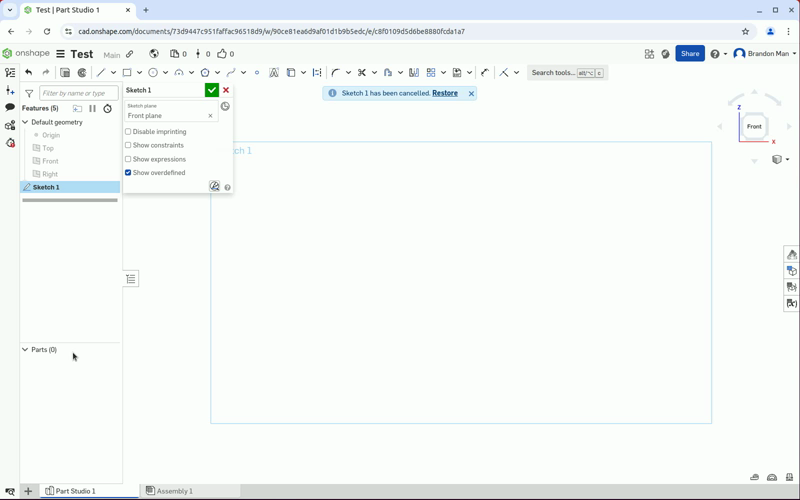
key(l)
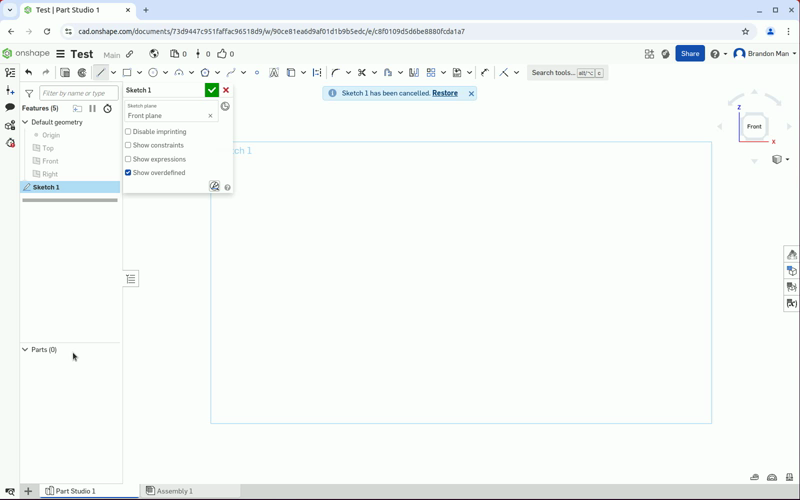
key_down(shift)
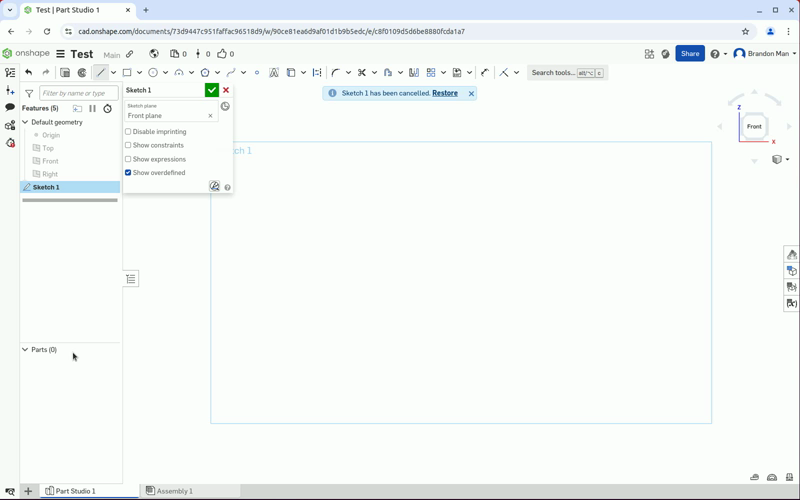
mouse_move(432, 282)
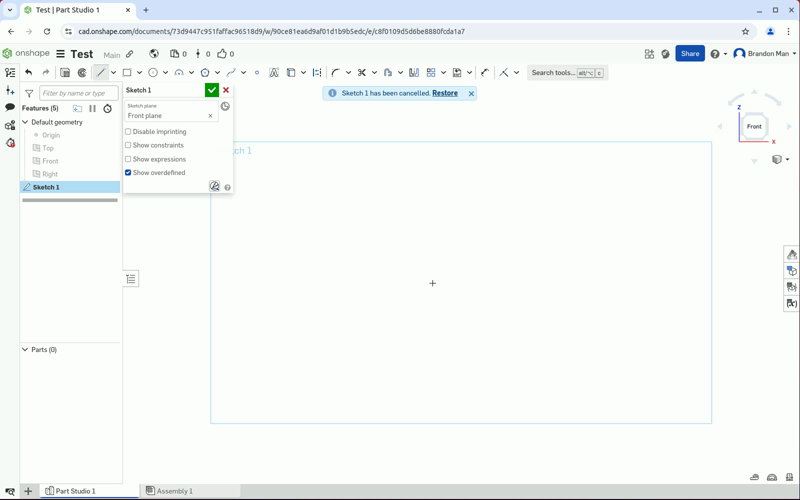
click(432, 282)
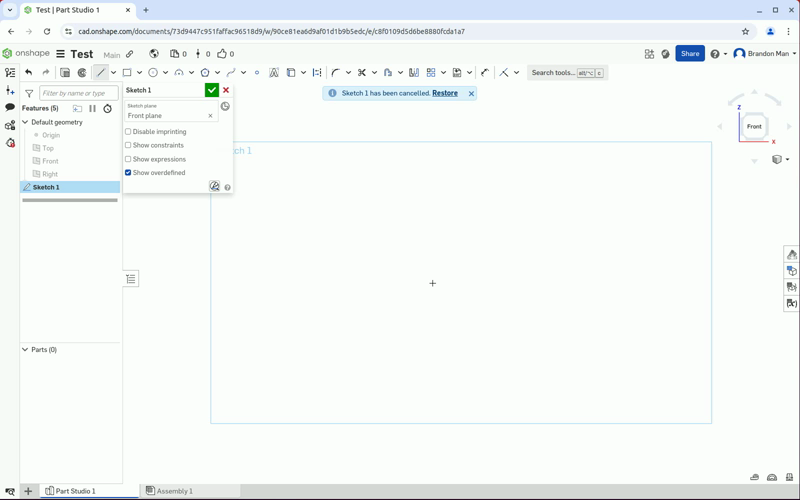
key_up(shift)
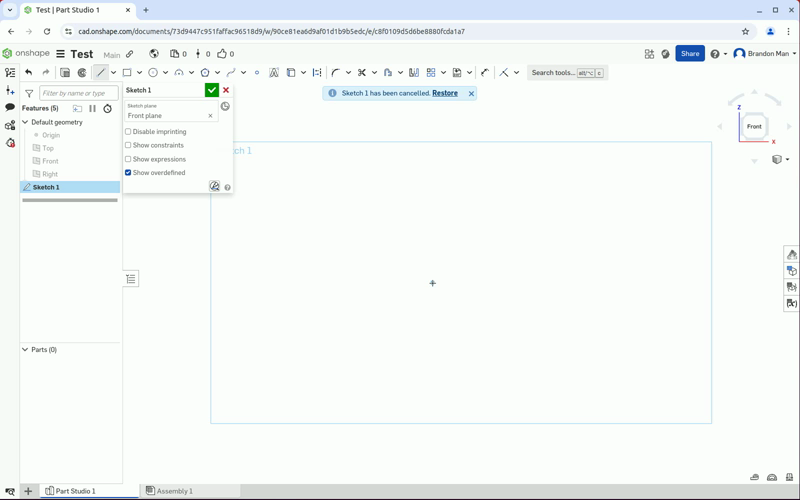
key_down(shift)
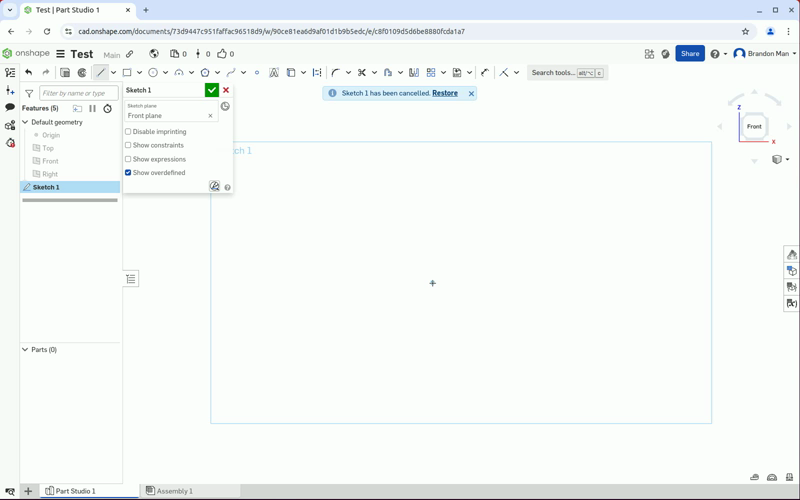
mouse_move(462, 282)
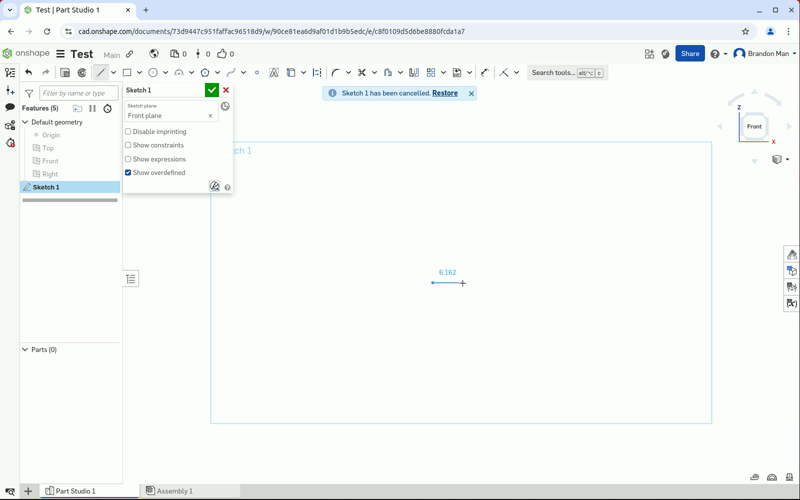
mouse_move(460, 282)
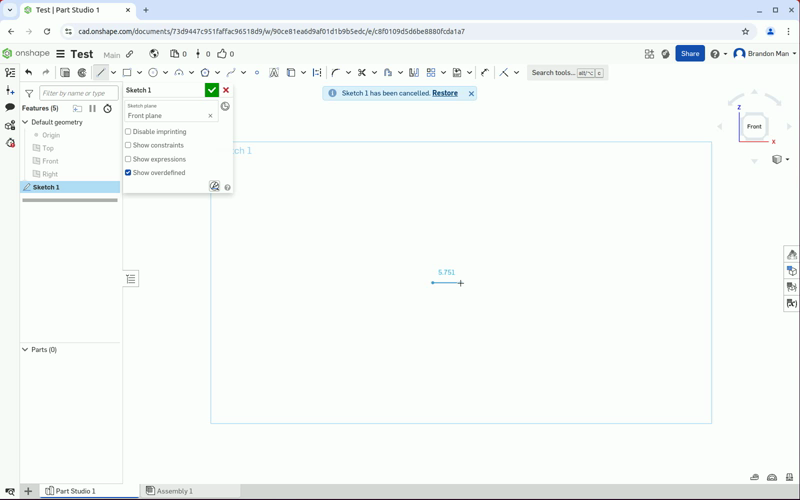
click(460, 282)
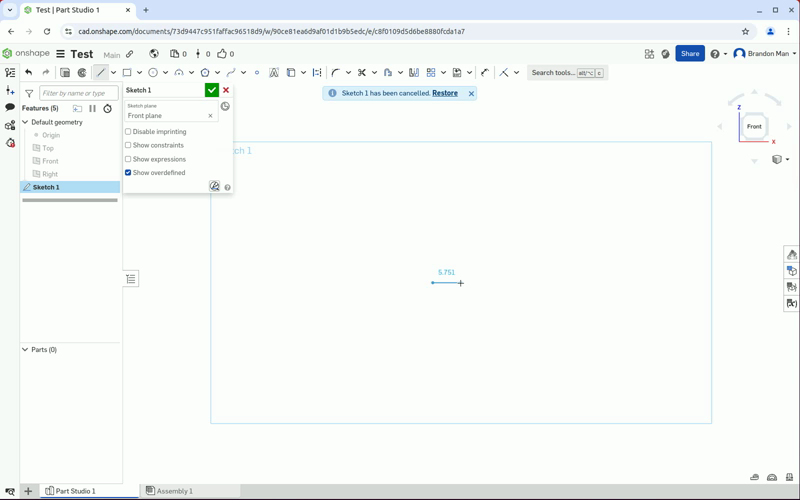
key_up(shift)
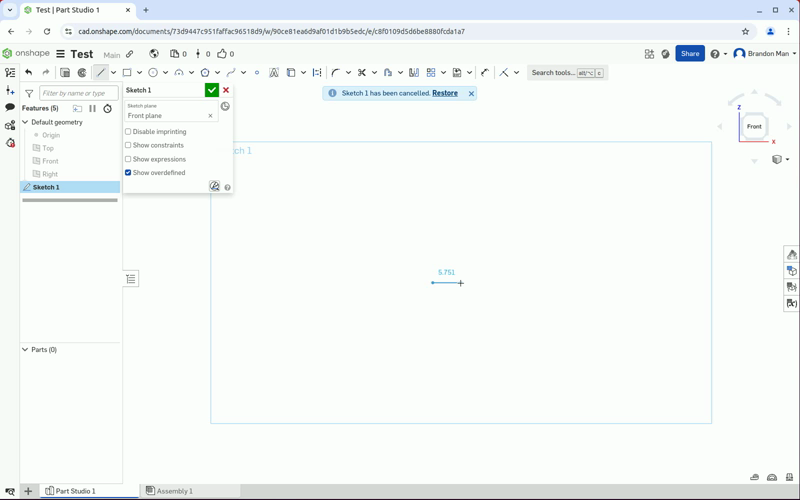
key_down(shift)
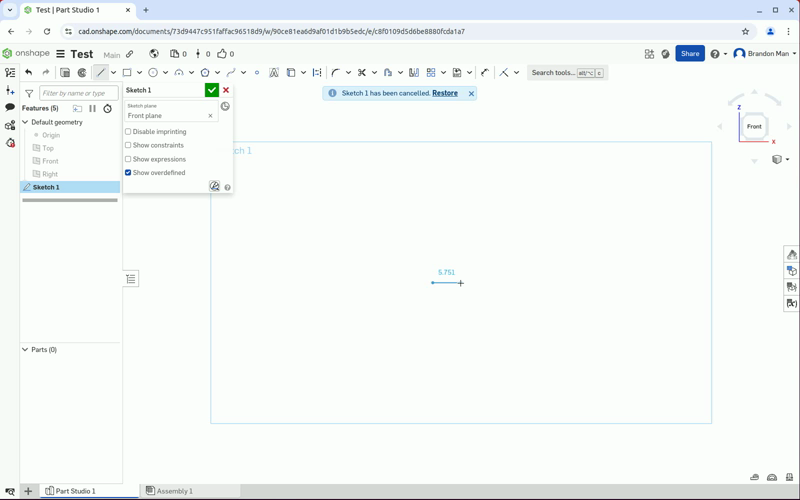
mouse_move(490, 282)
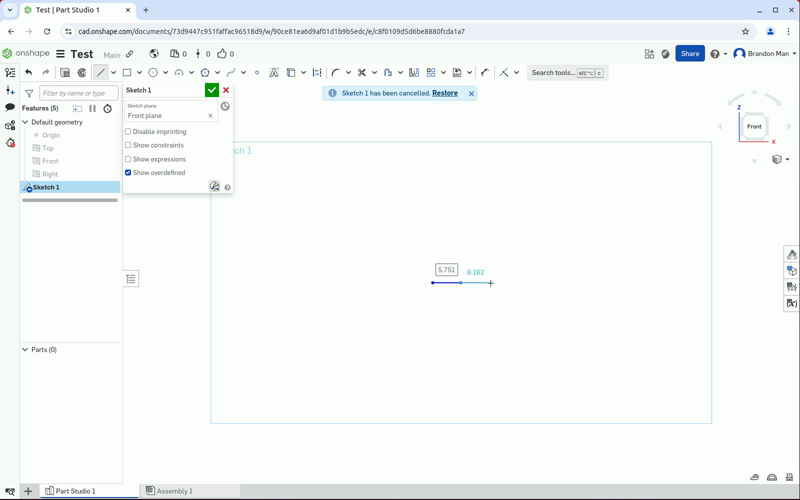
mouse_move(460, 282)
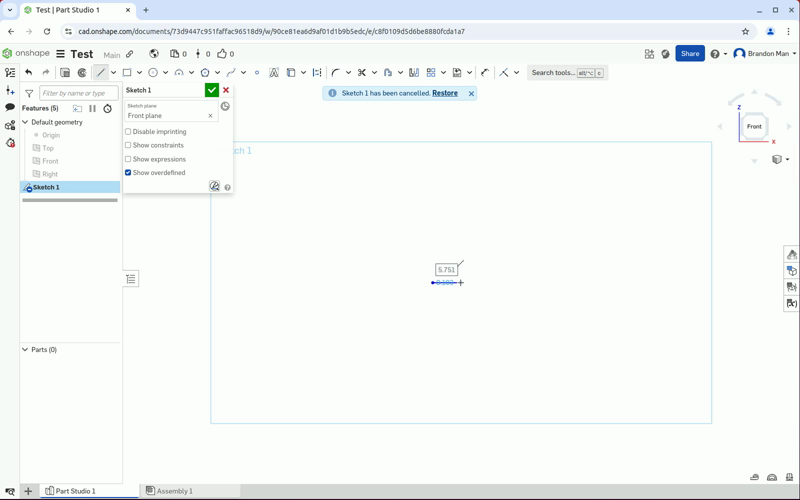
scroll(6)
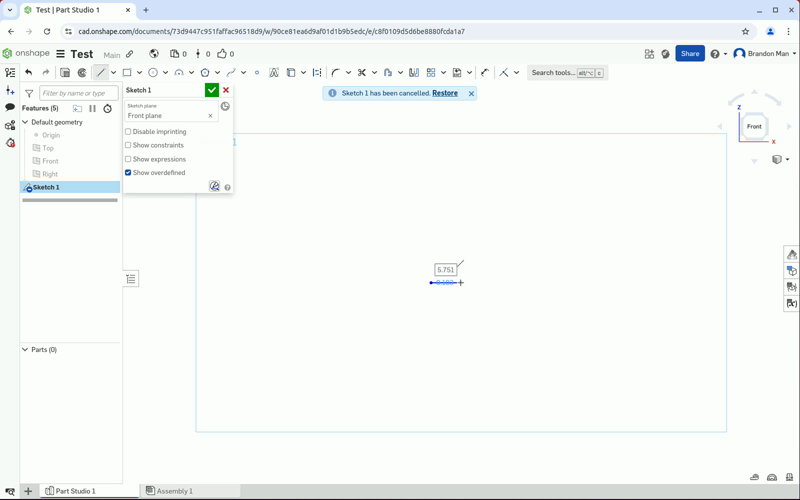
scroll(6)
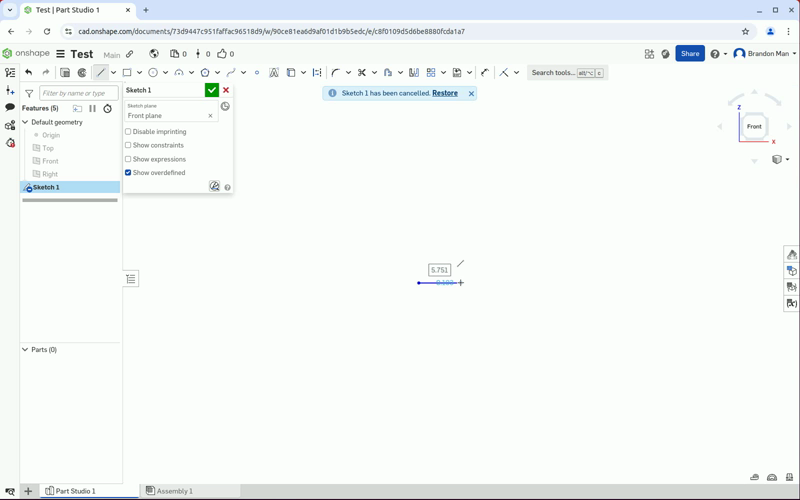
scroll(6)
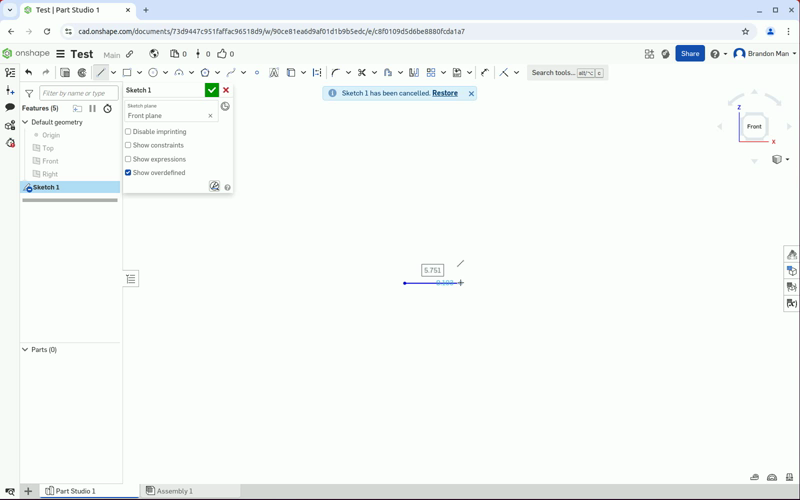
scroll(6)
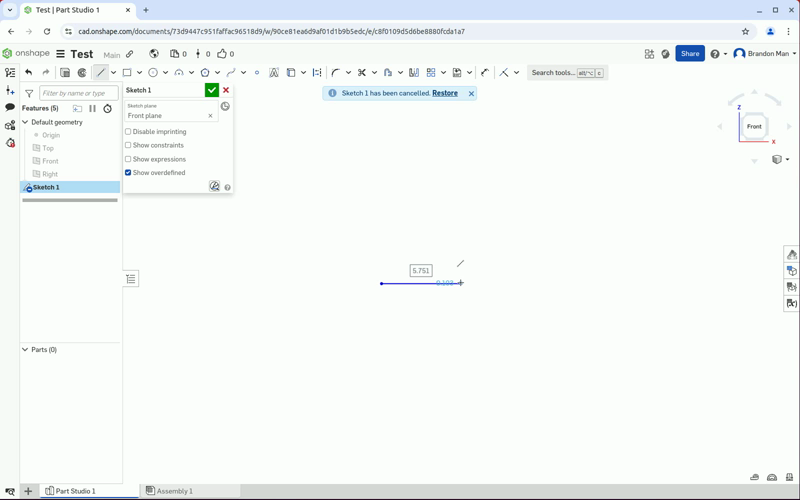
scroll(6)
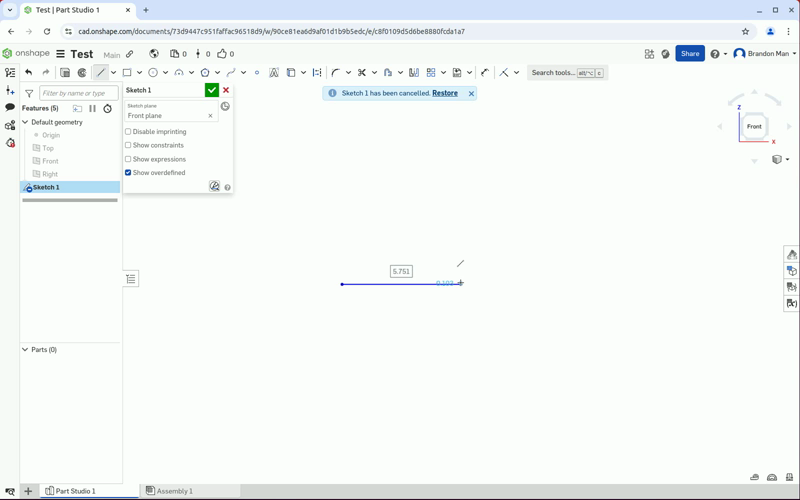
scroll(6)
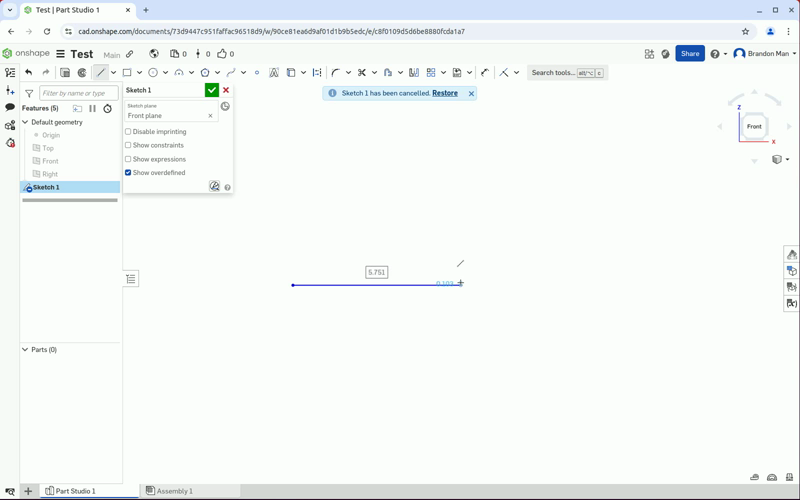
scroll(6)
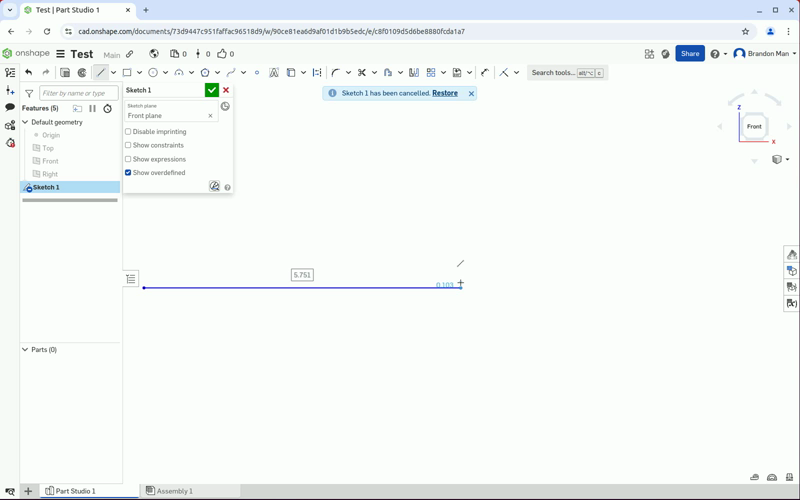
click(460, 282)
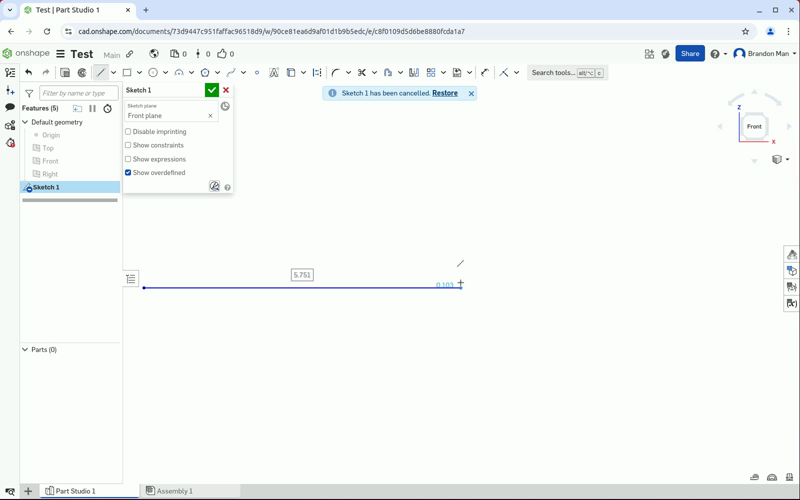
scroll(-6)
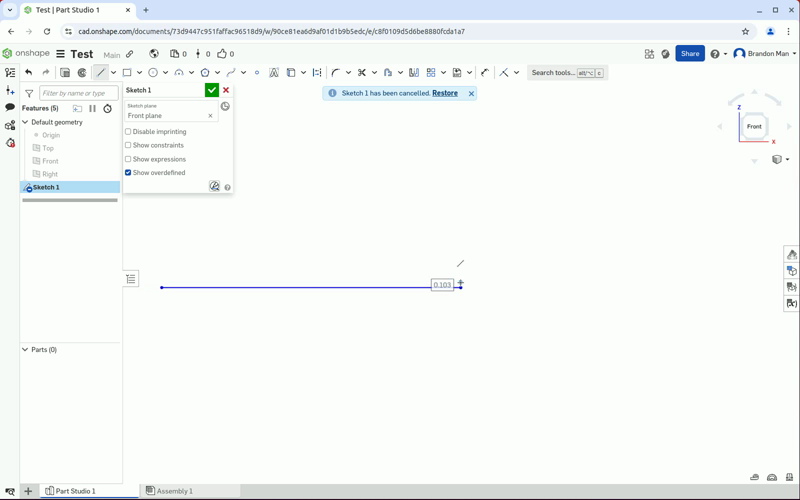
scroll(-6)
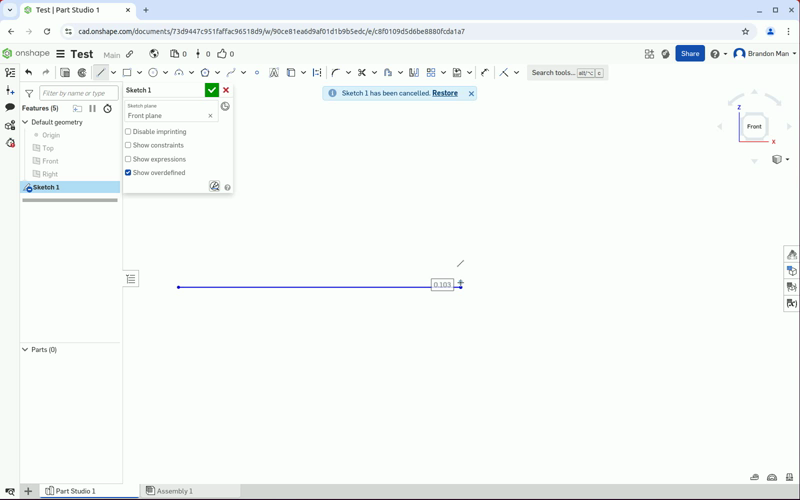
scroll(-6)
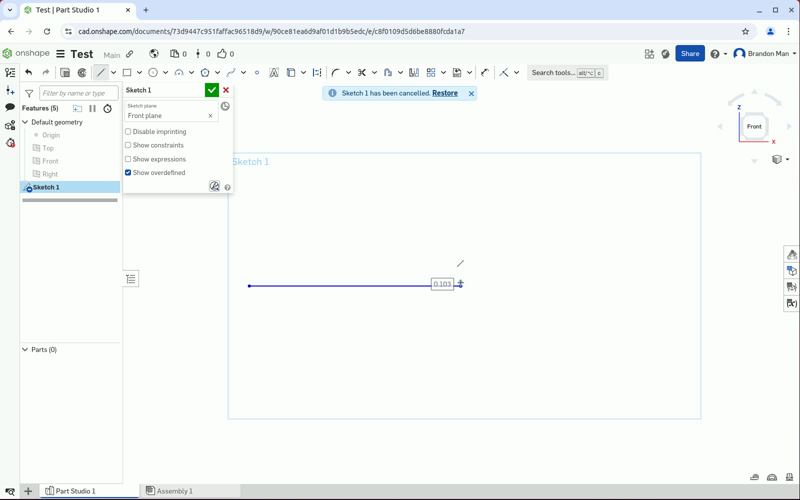
scroll(-6)
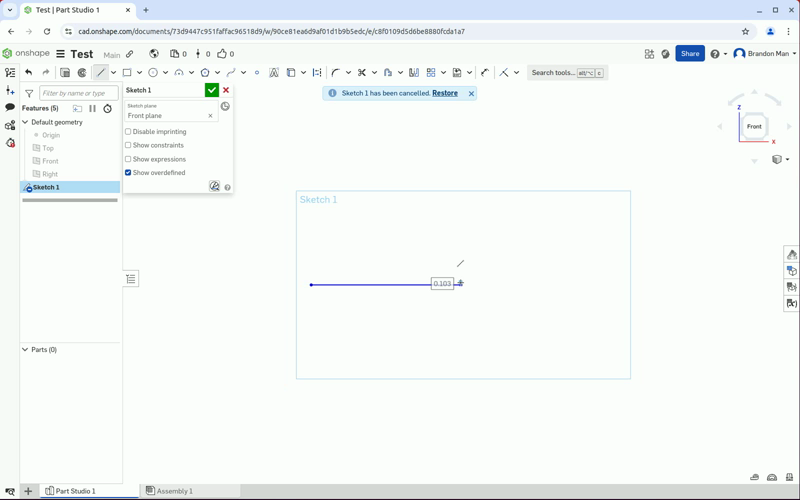
scroll(-6)
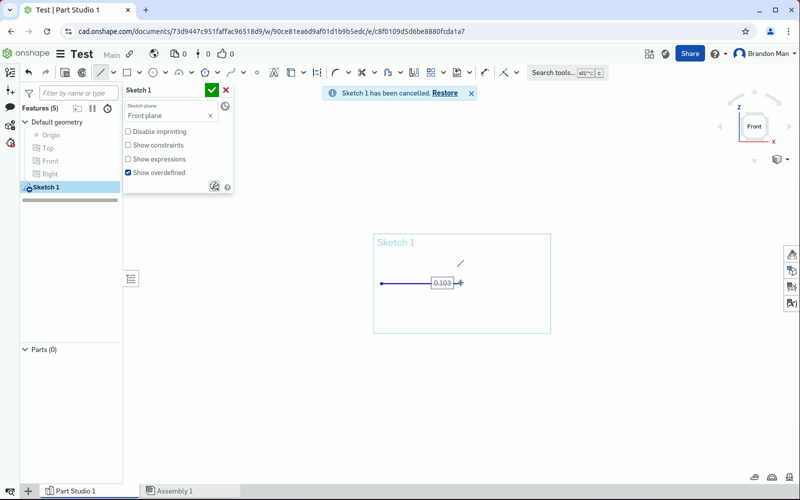
scroll(-6)
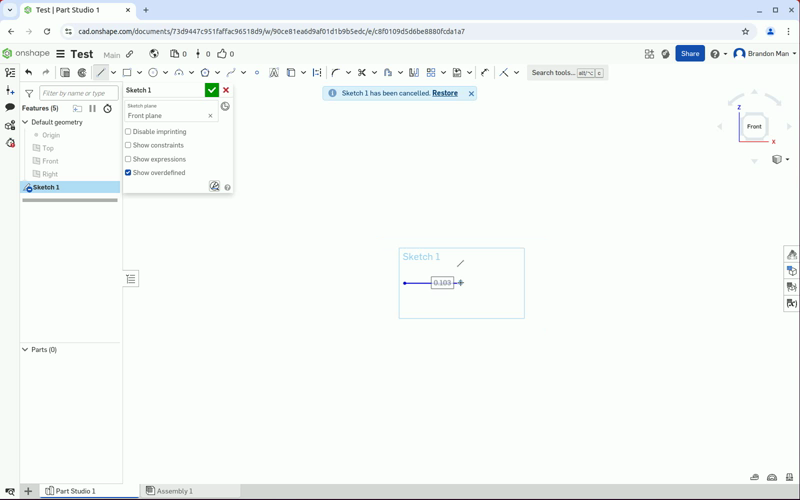
scroll(-6)
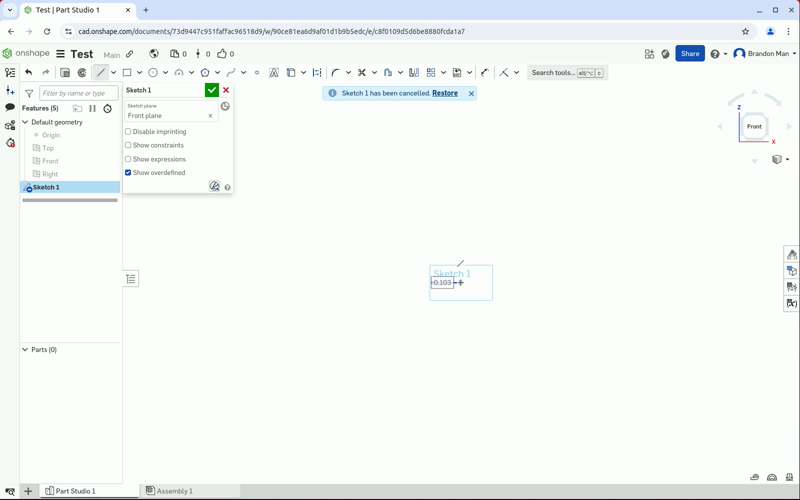
key_up(shift)
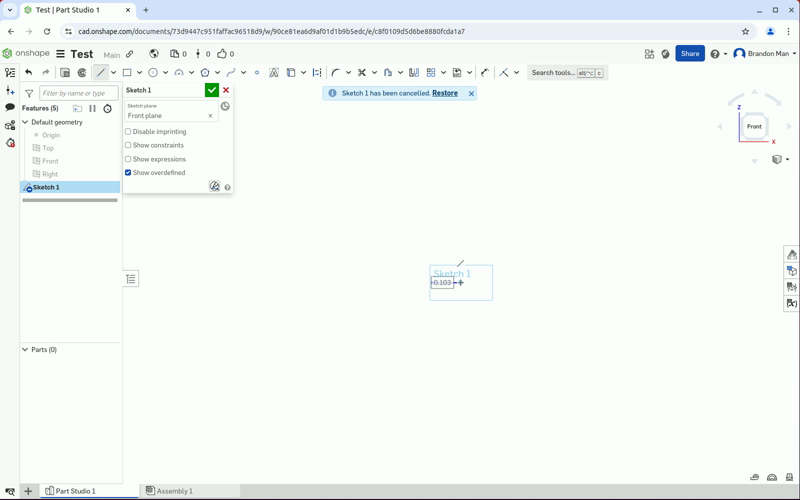
key(esc)
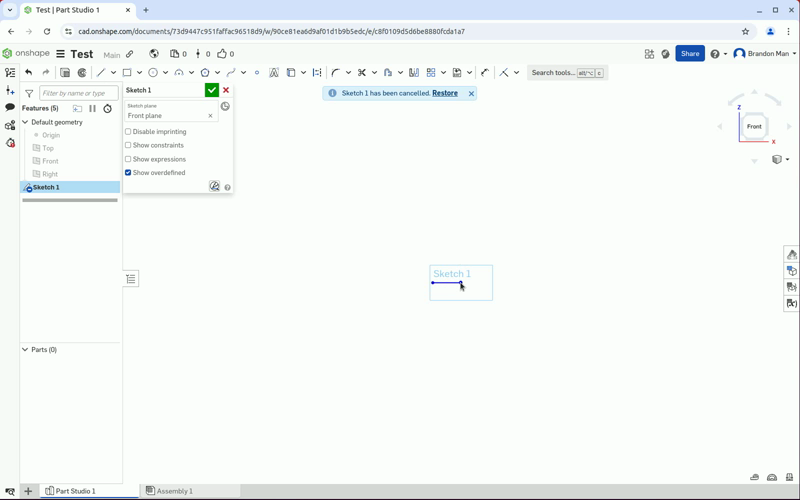
key(a)
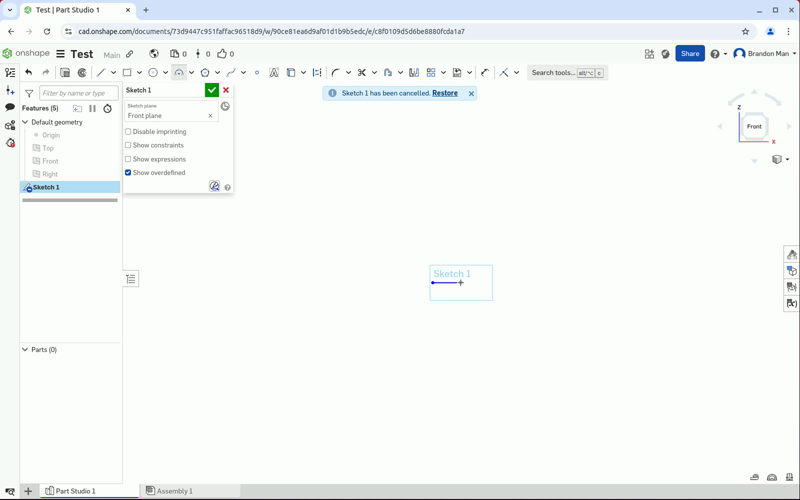
mouse_move(460, 282)
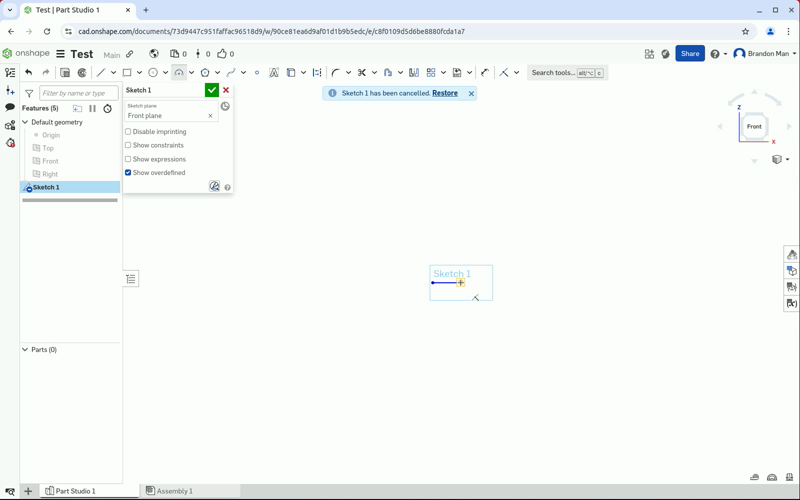
scroll(6)
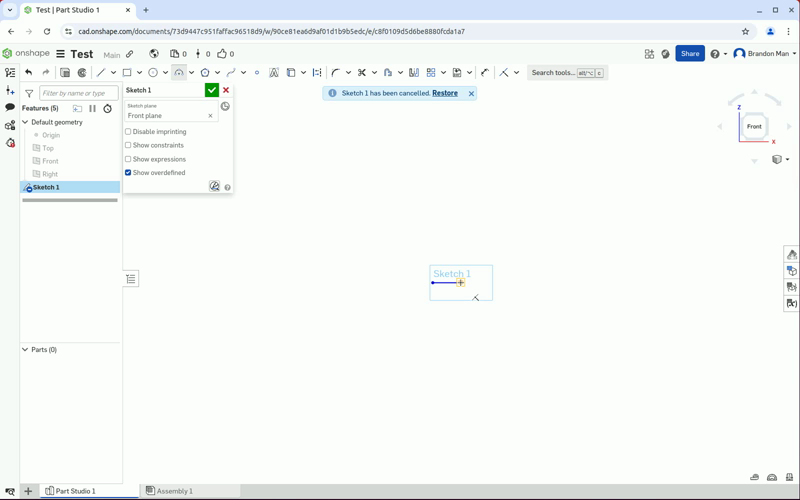
scroll(6)
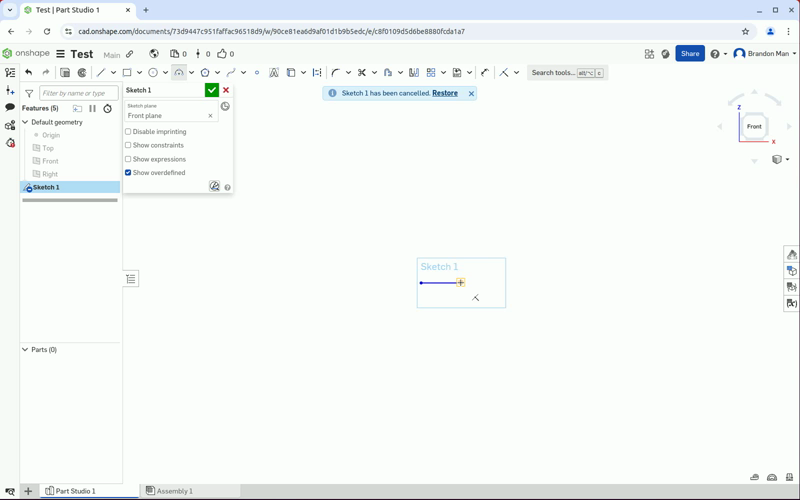
scroll(6)
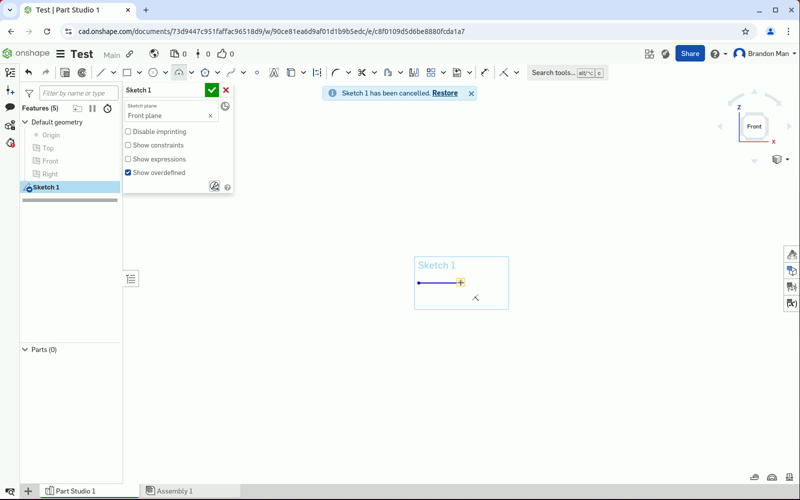
scroll(6)
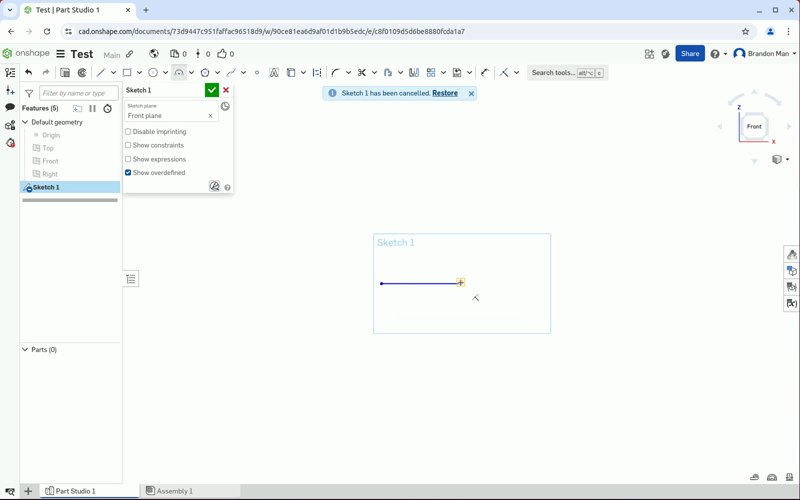
scroll(6)
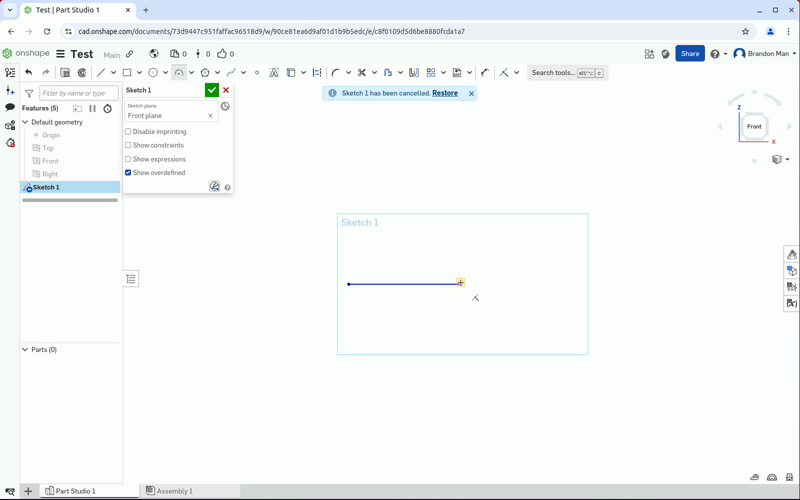
scroll(6)
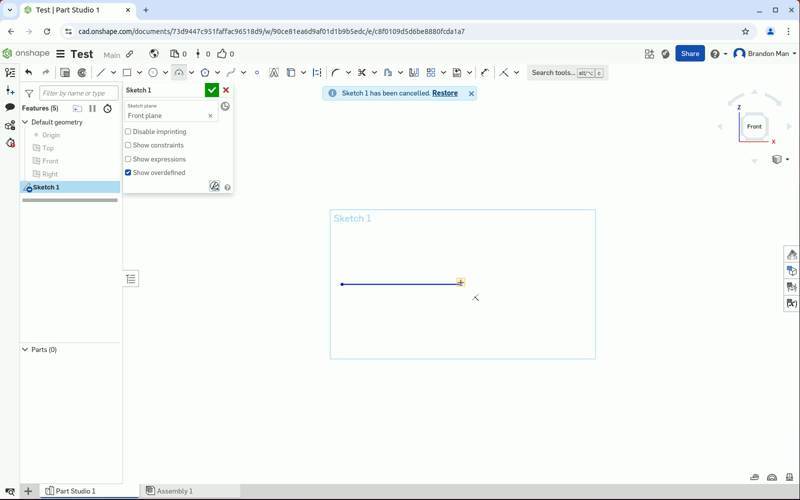
scroll(6)
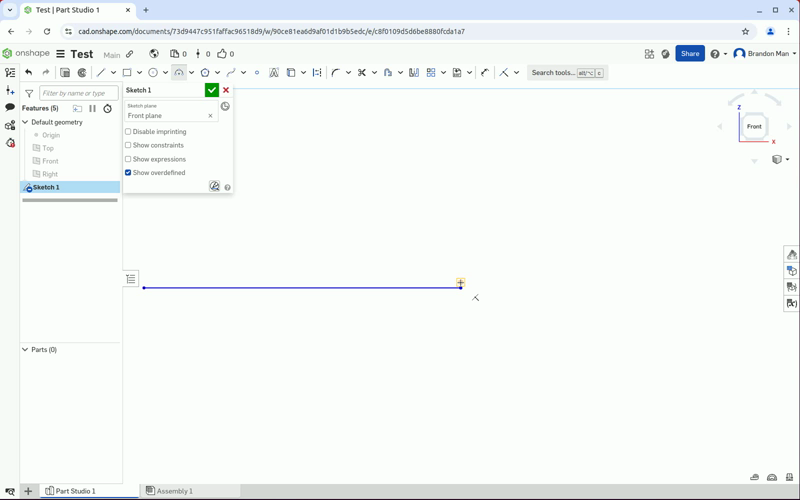
click(460, 282)
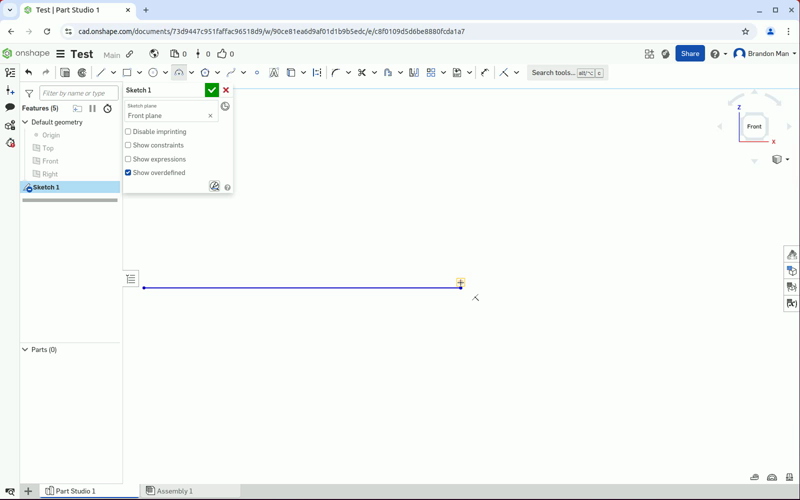
scroll(-6)
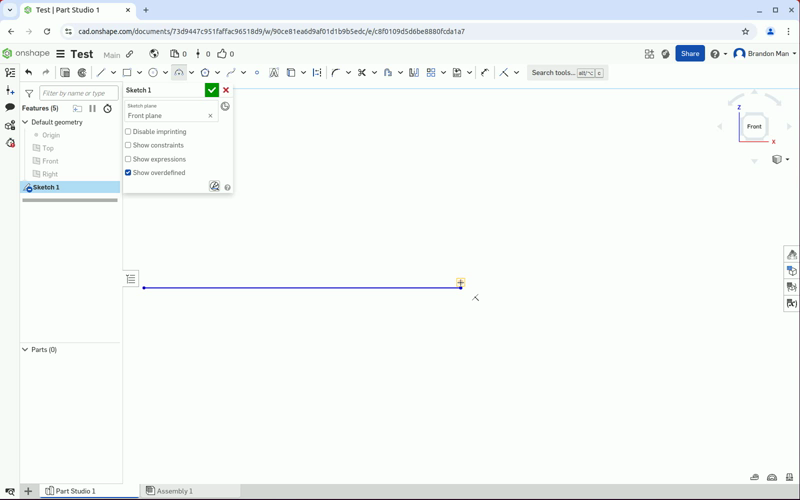
scroll(-6)
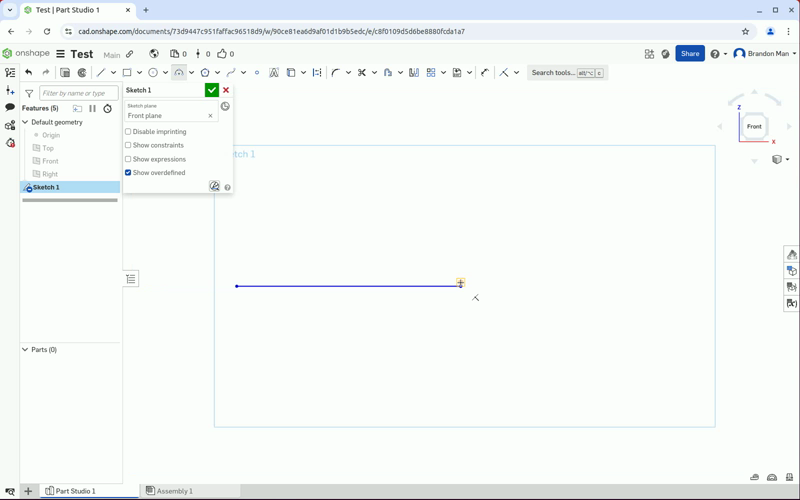
scroll(-6)
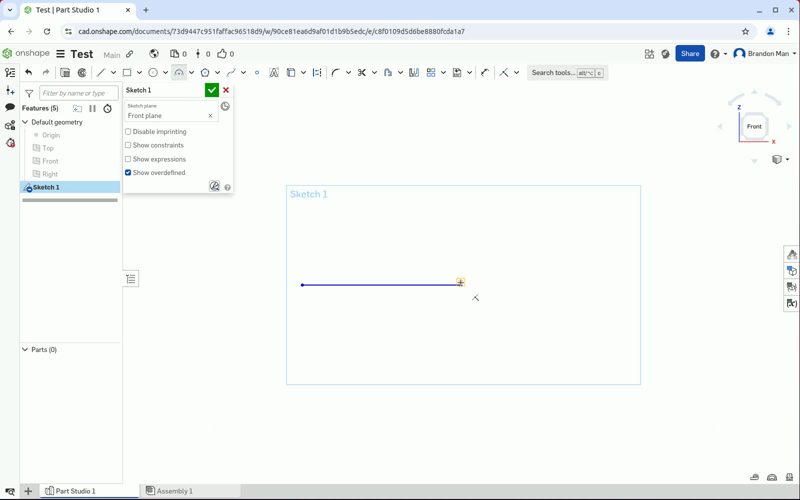
scroll(-6)
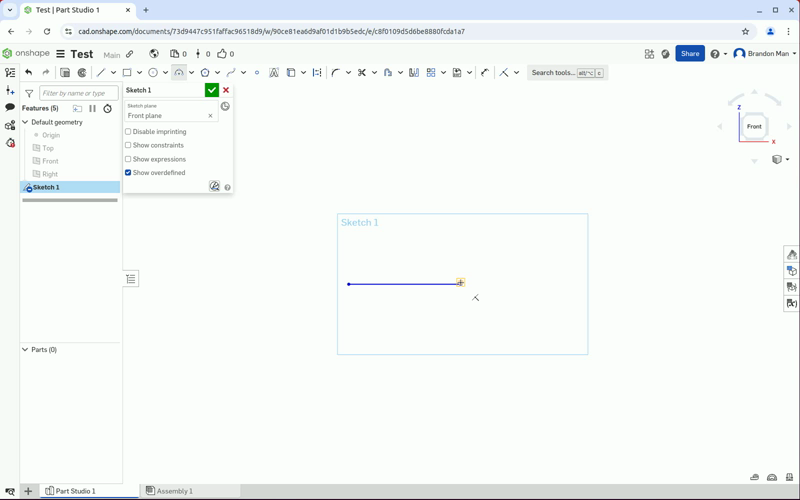
scroll(-6)
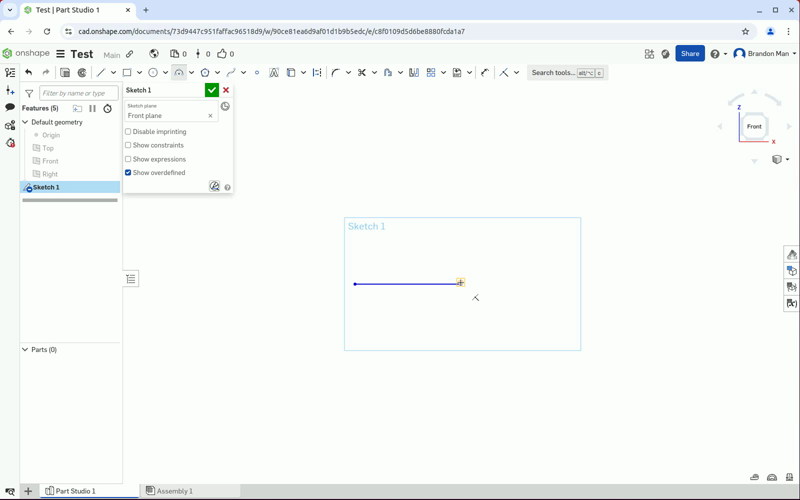
scroll(-6)
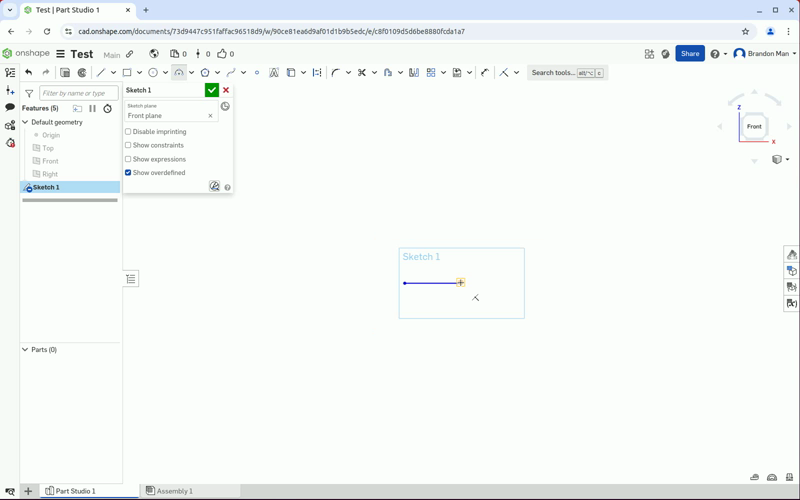
scroll(-6)
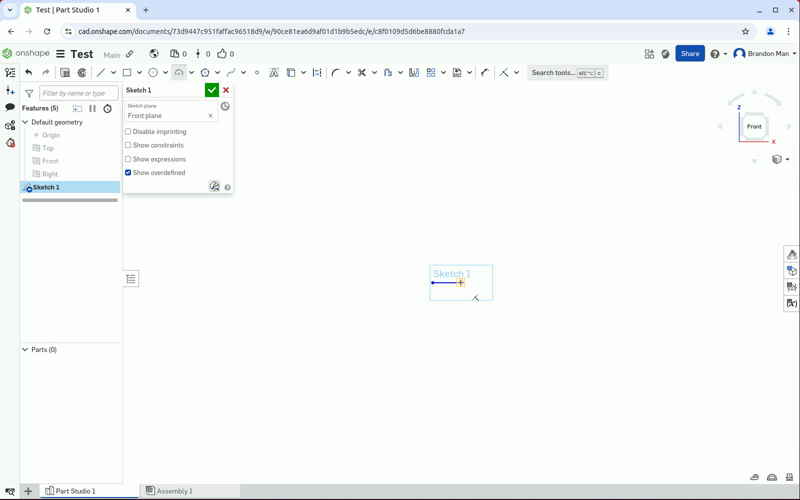
key_down(shift)
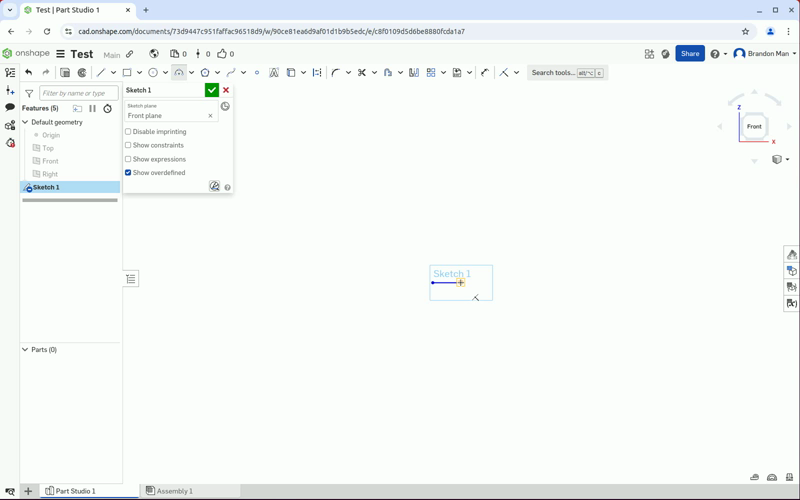
mouse_move(461, 281)
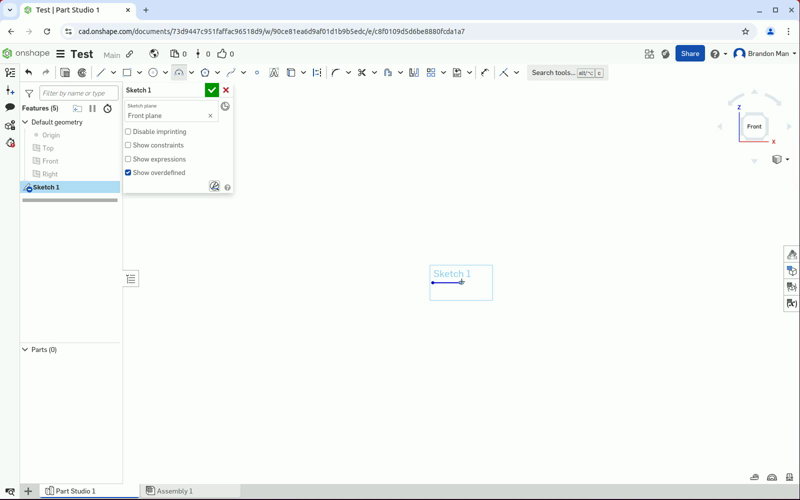
scroll(6)
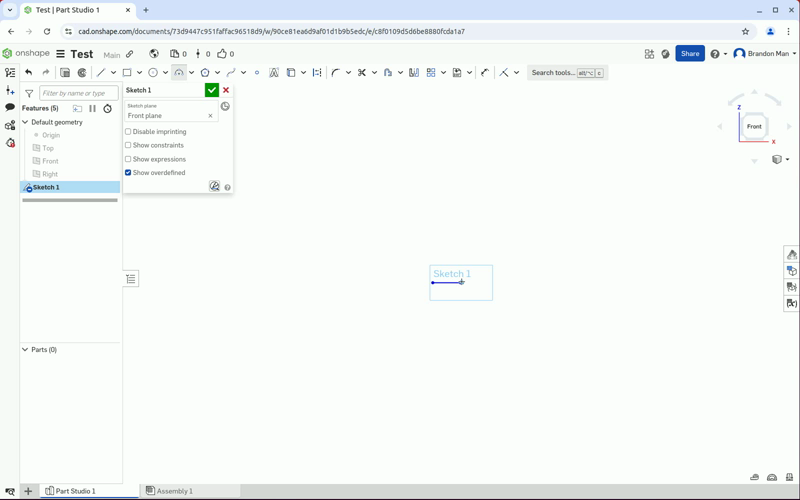
scroll(6)
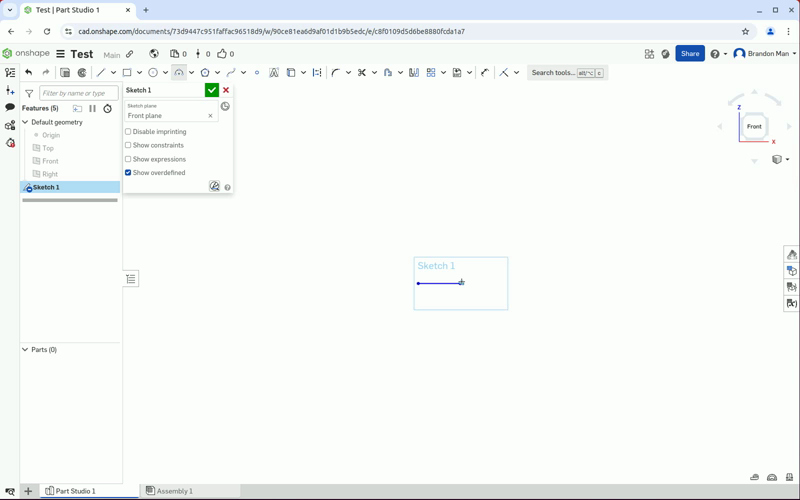
scroll(6)
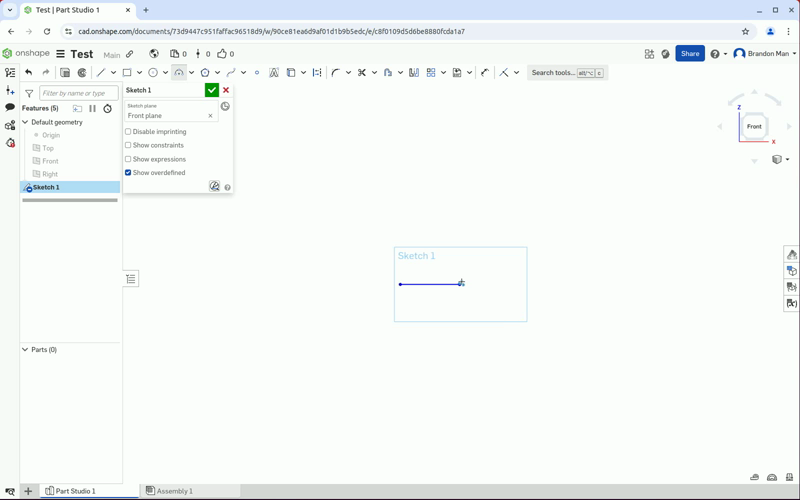
scroll(6)
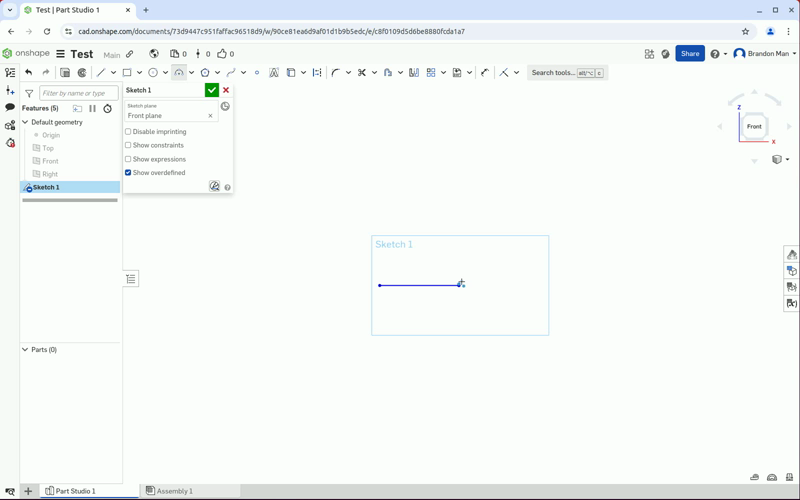
scroll(6)
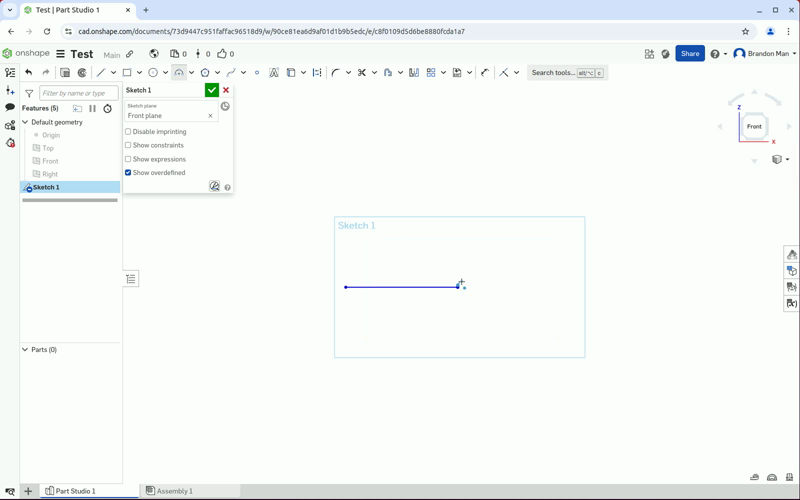
scroll(6)
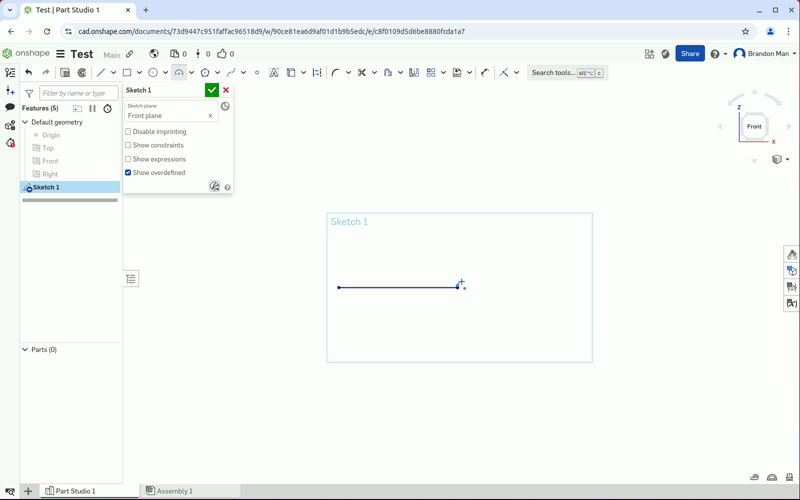
scroll(6)
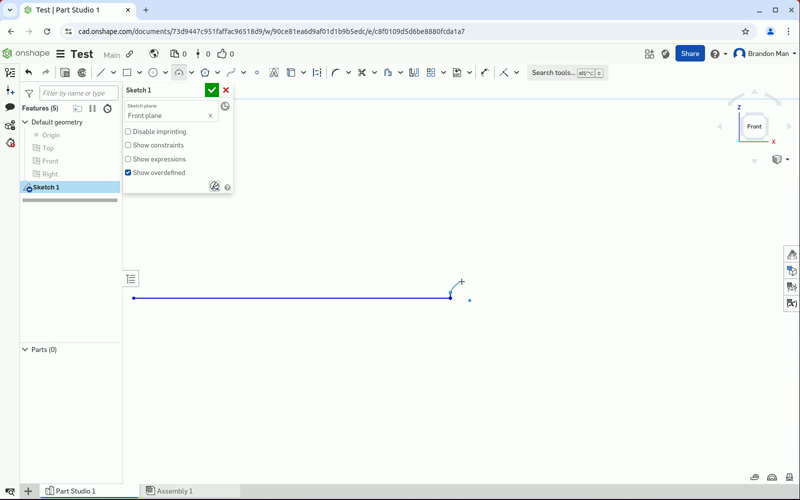
click(461, 281)
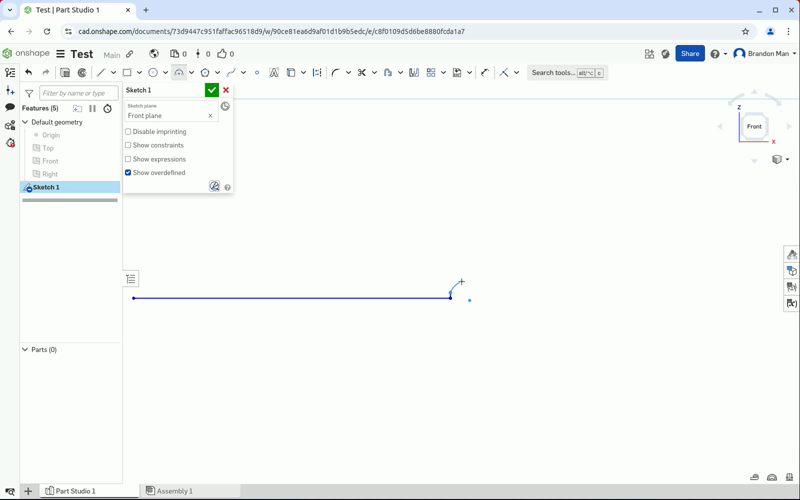
scroll(-6)
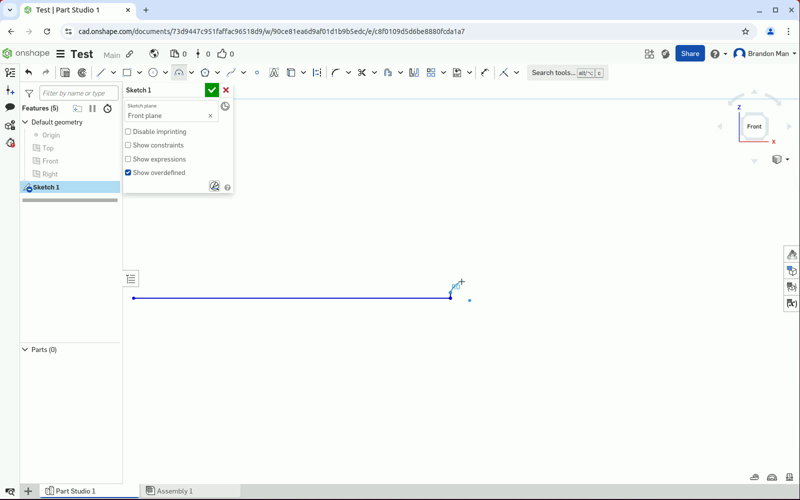
scroll(-6)
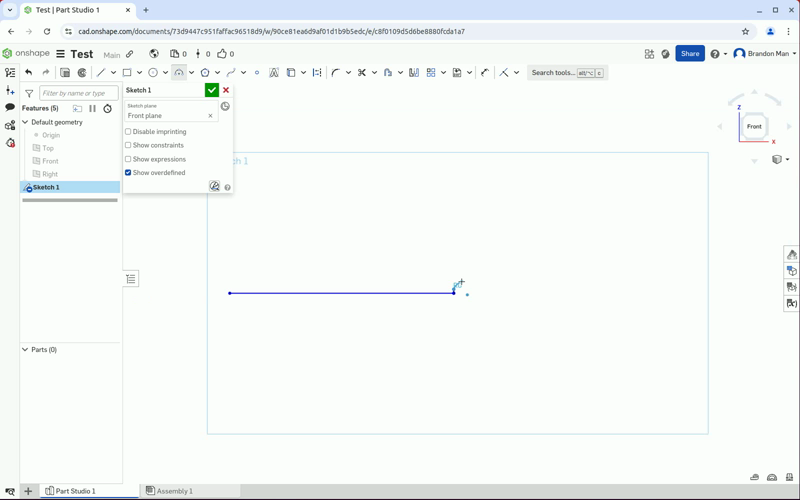
scroll(-6)
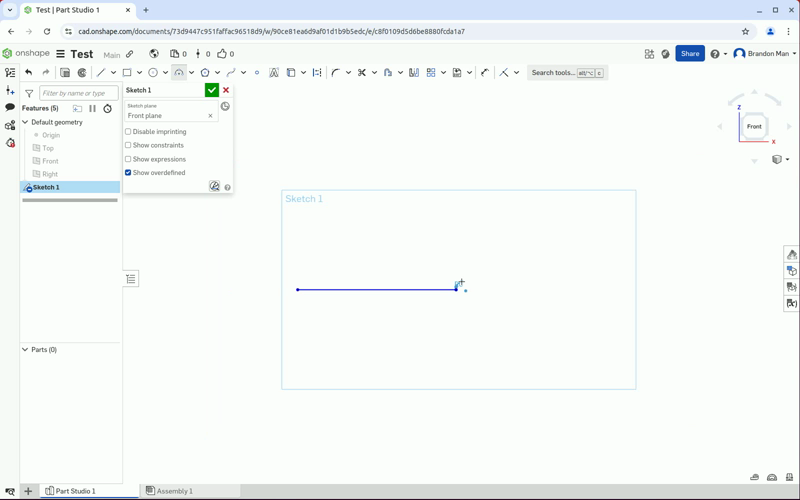
scroll(-6)
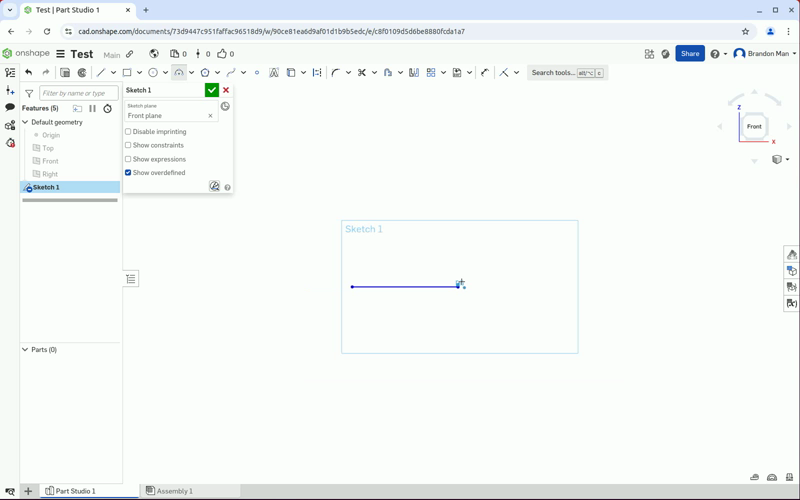
scroll(-6)
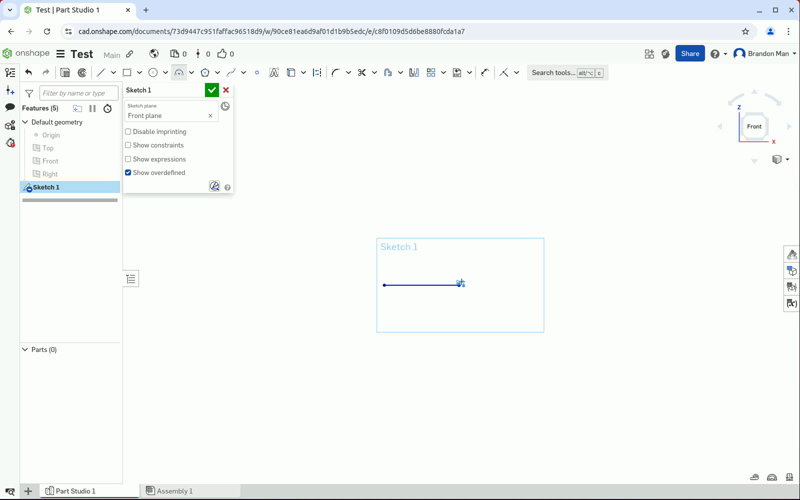
scroll(-6)
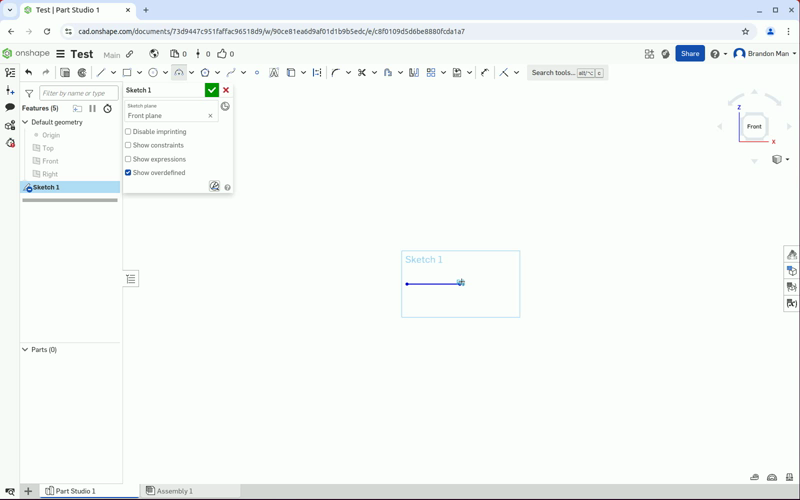
scroll(-6)
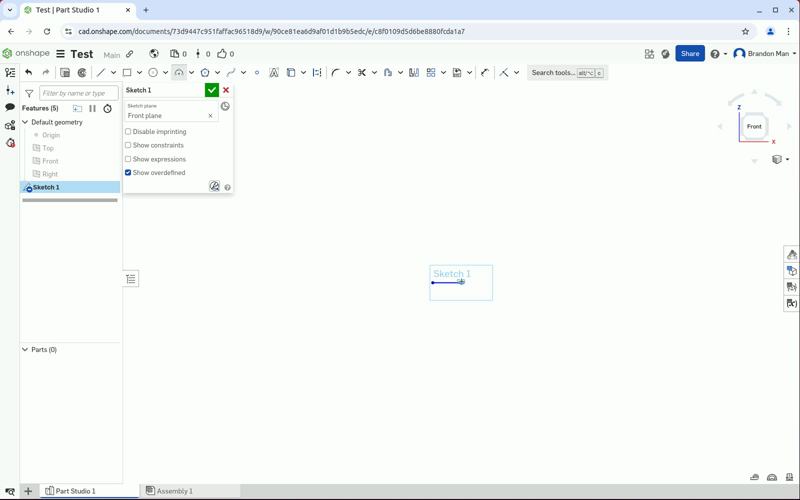
mouse_move(460, 281)
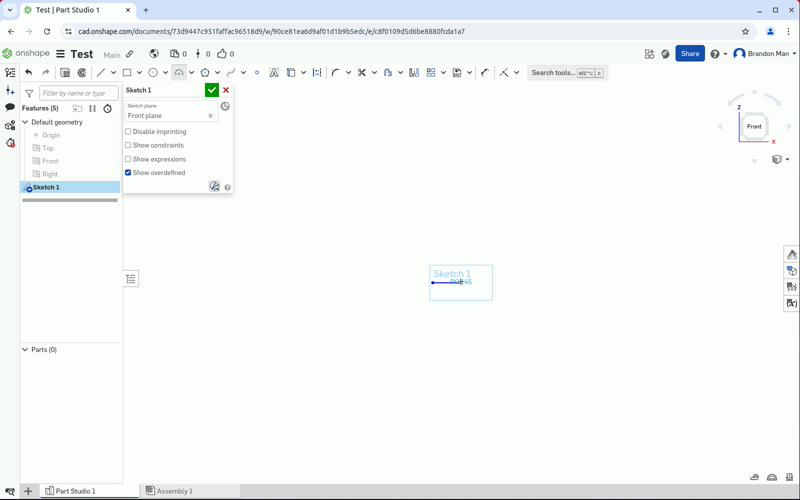
scroll(6)
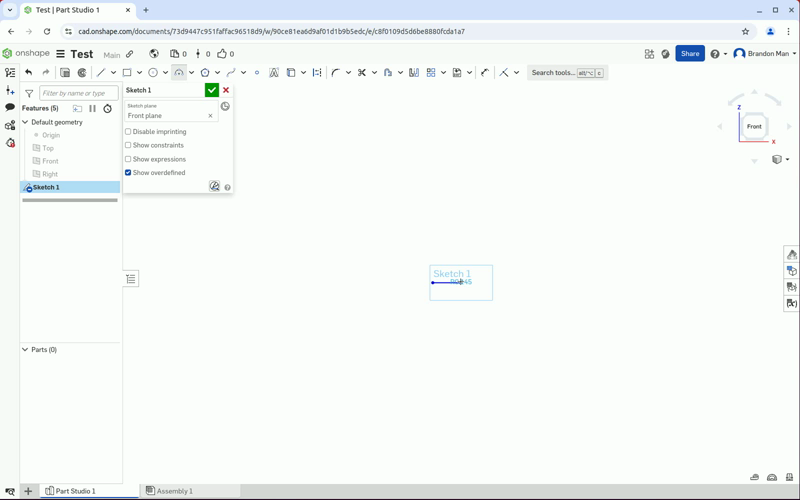
scroll(6)
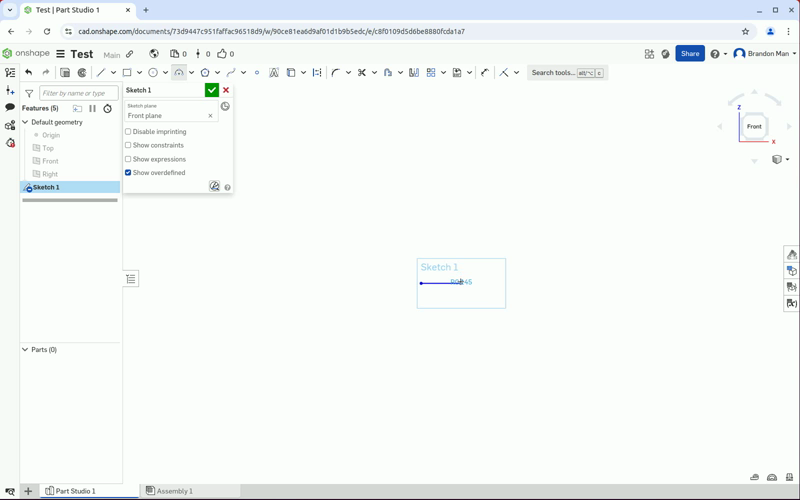
scroll(6)
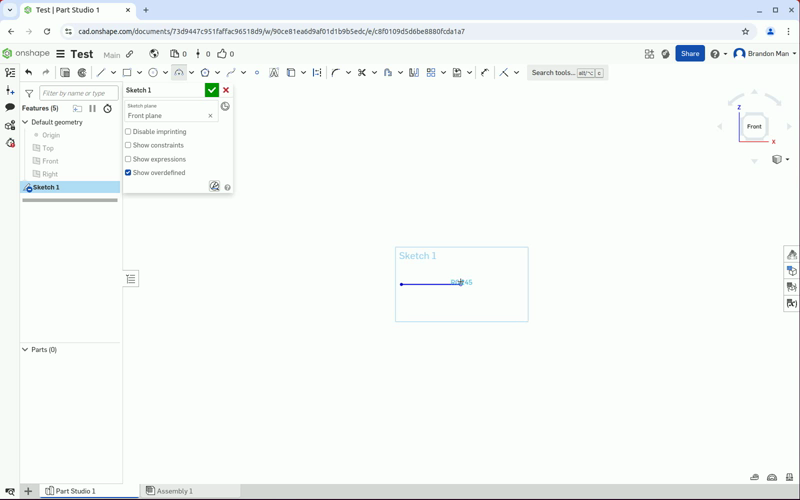
scroll(6)
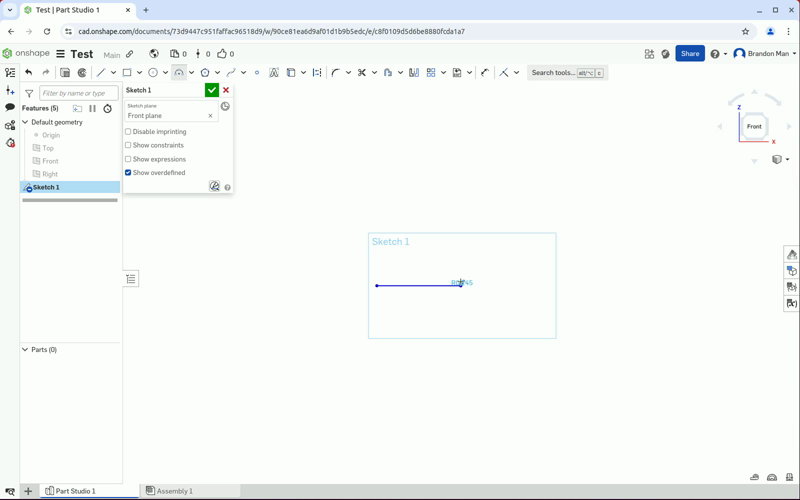
scroll(6)
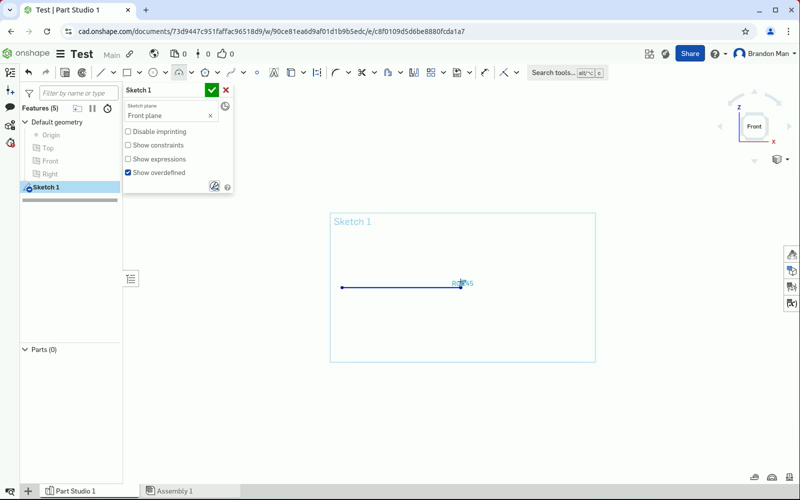
scroll(6)
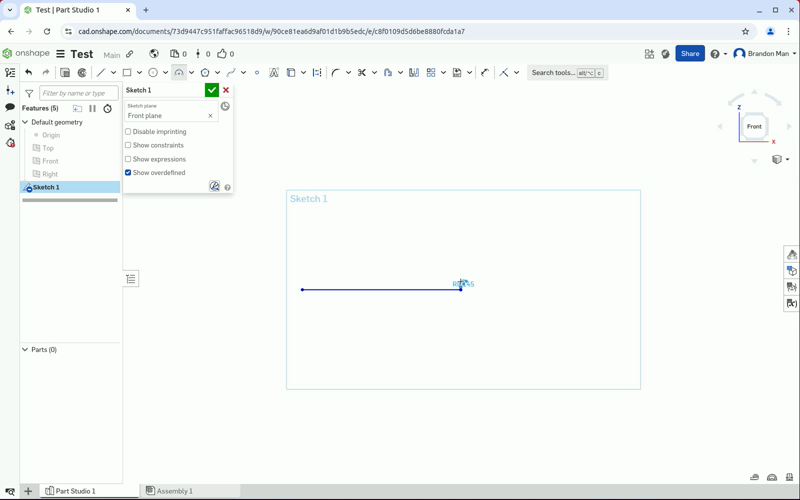
scroll(6)
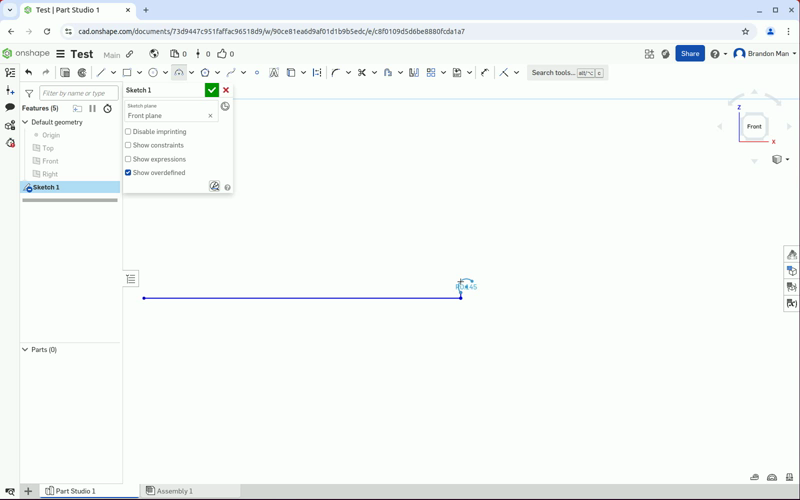
click(460, 281)
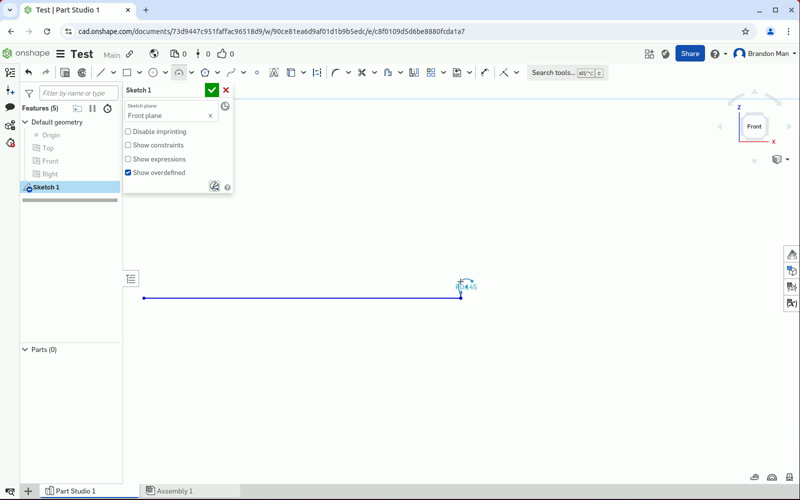
scroll(-6)
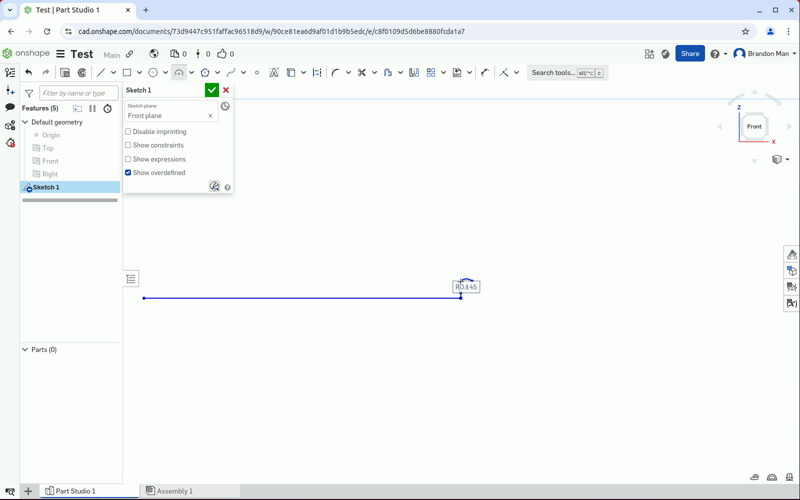
scroll(-6)
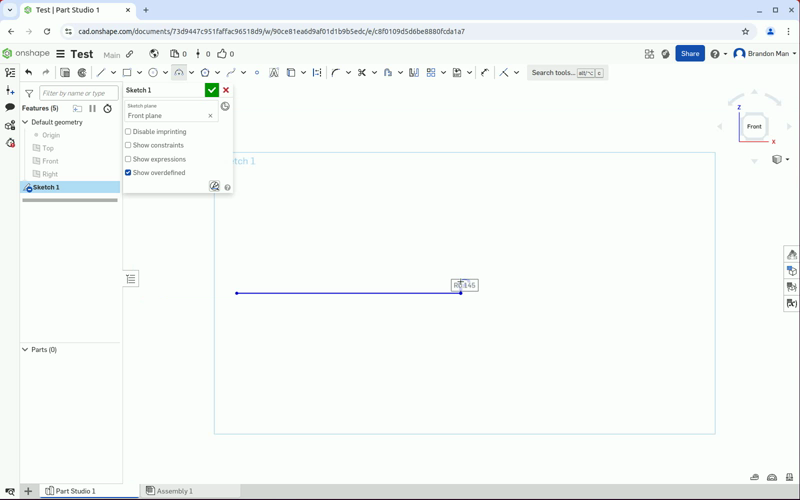
scroll(-6)
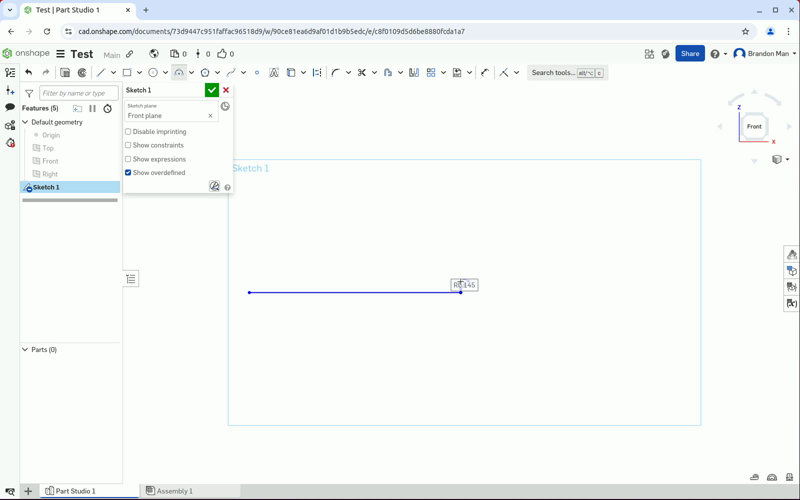
scroll(-6)
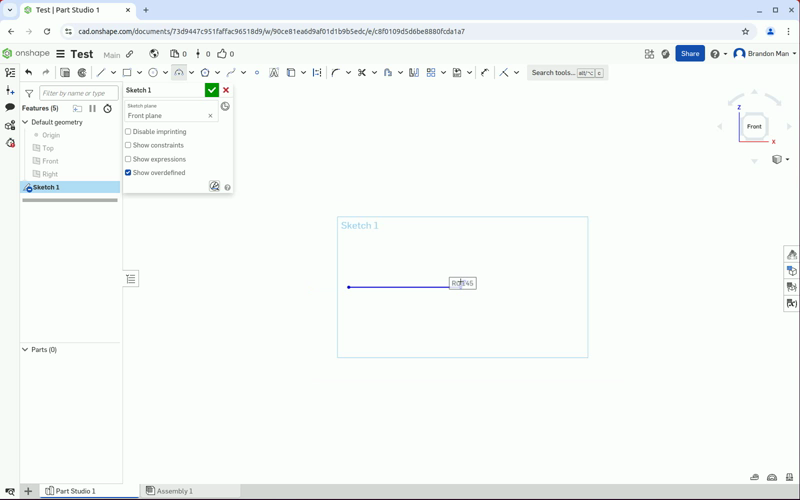
scroll(-6)
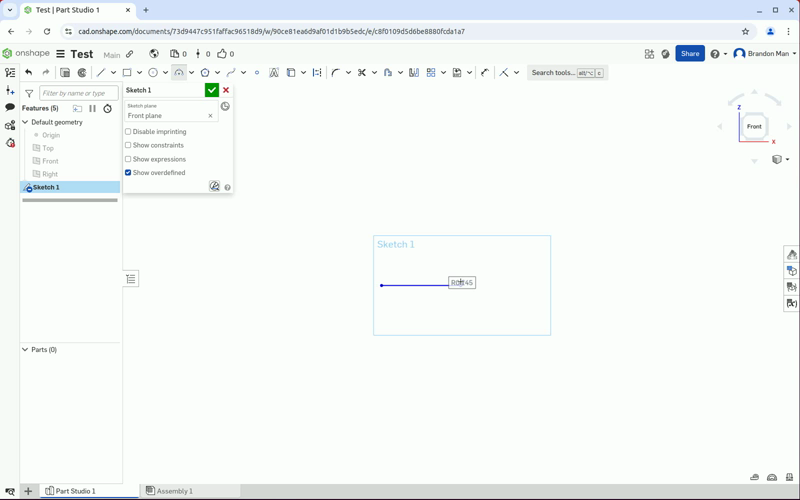
scroll(-6)
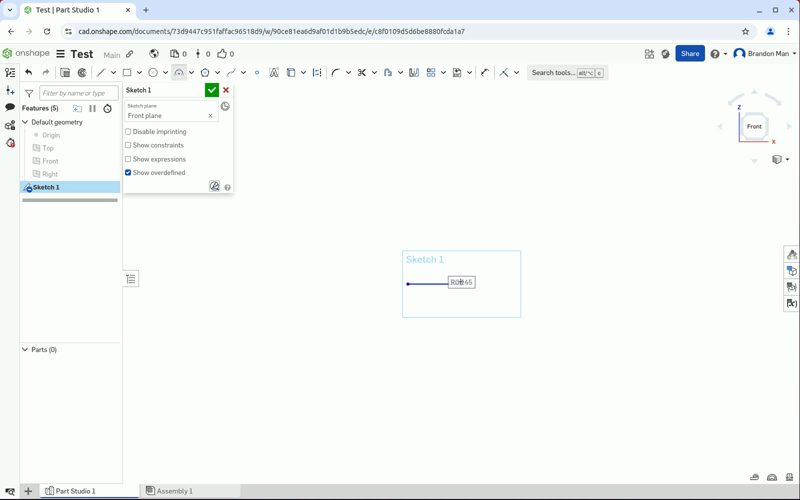
scroll(-6)
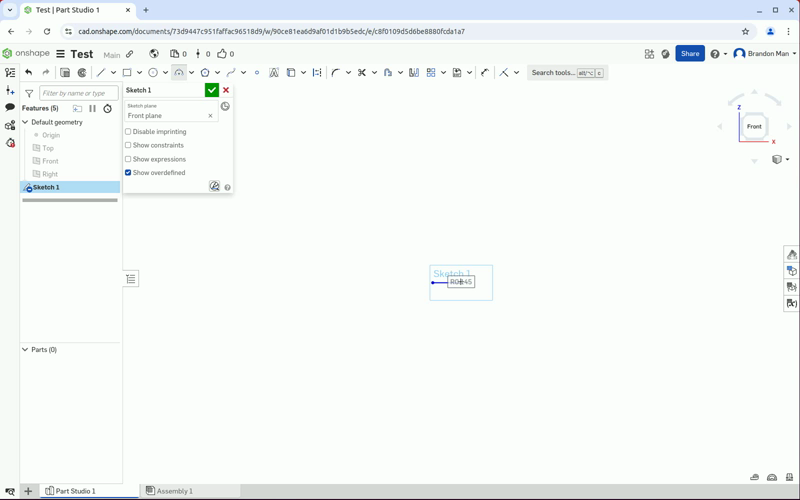
key_up(shift)
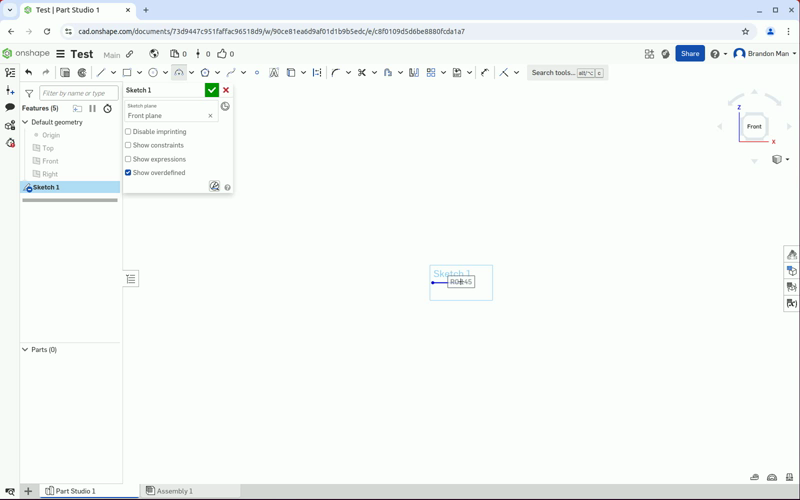
key(esc)
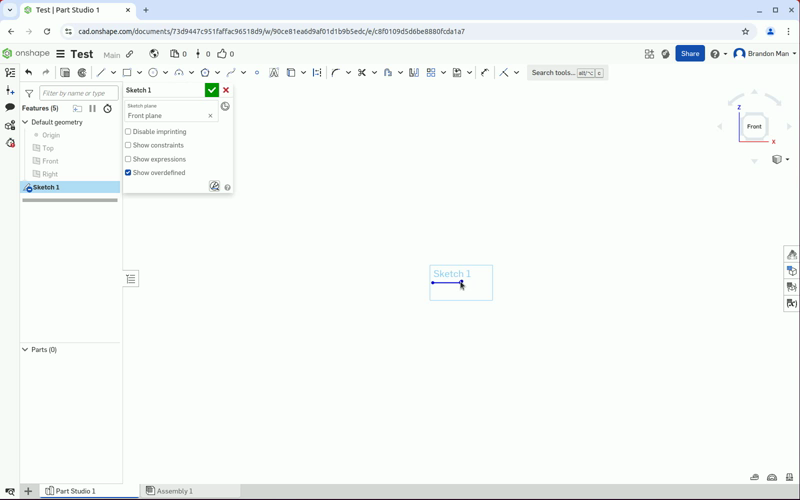
key(l)
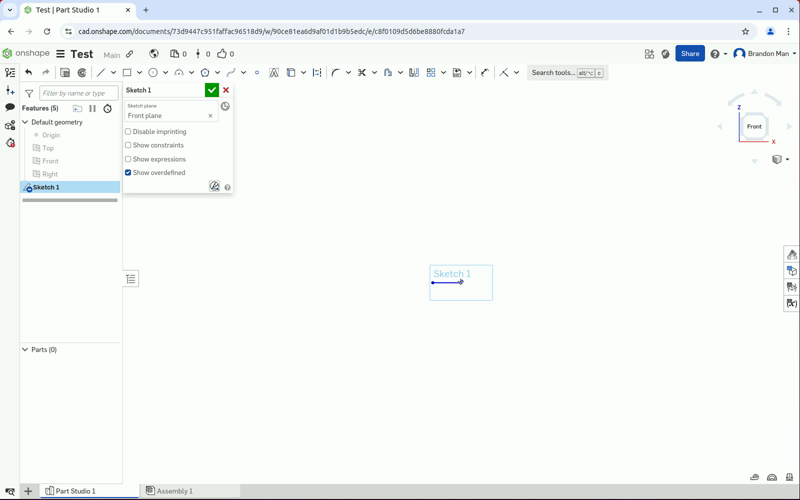
mouse_move(461, 281)
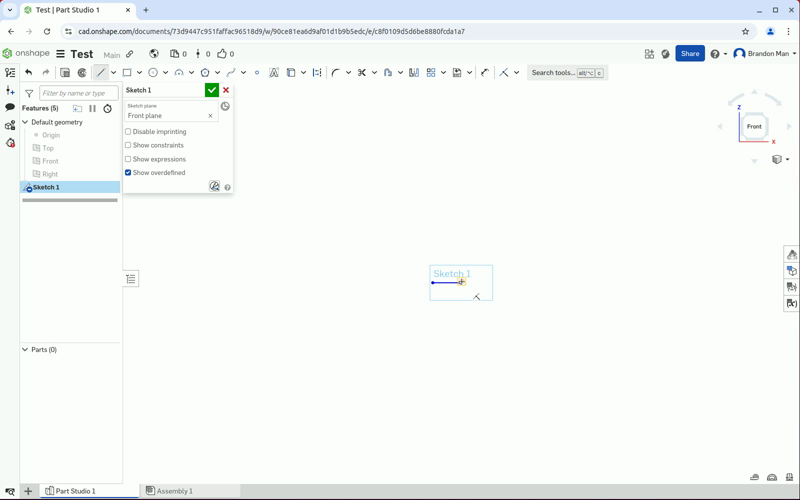
scroll(6)
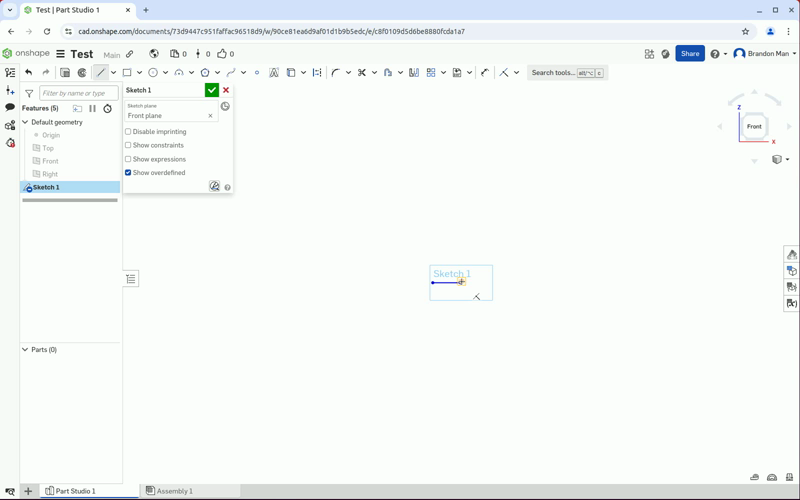
scroll(6)
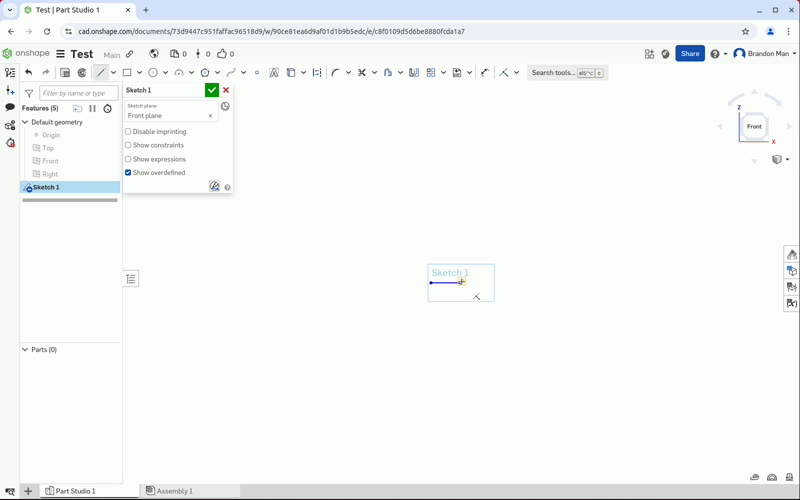
scroll(6)
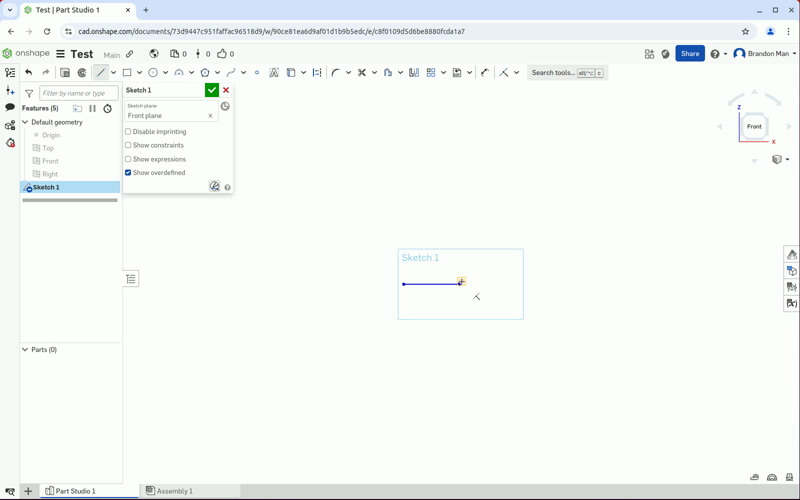
scroll(6)
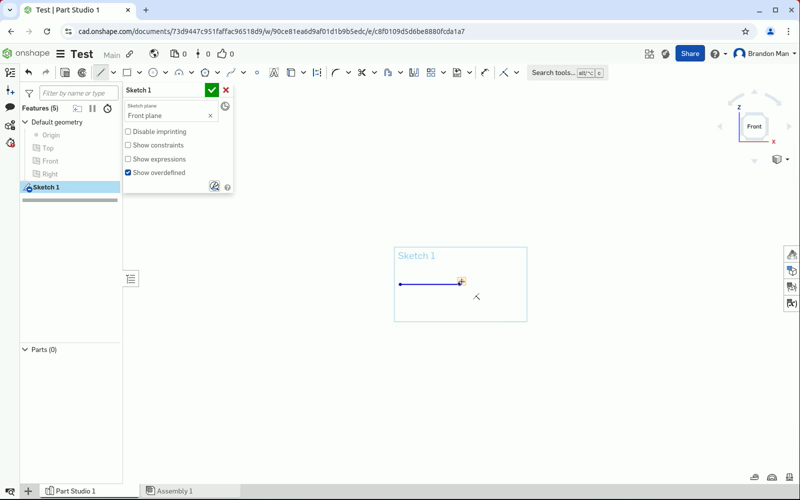
scroll(6)
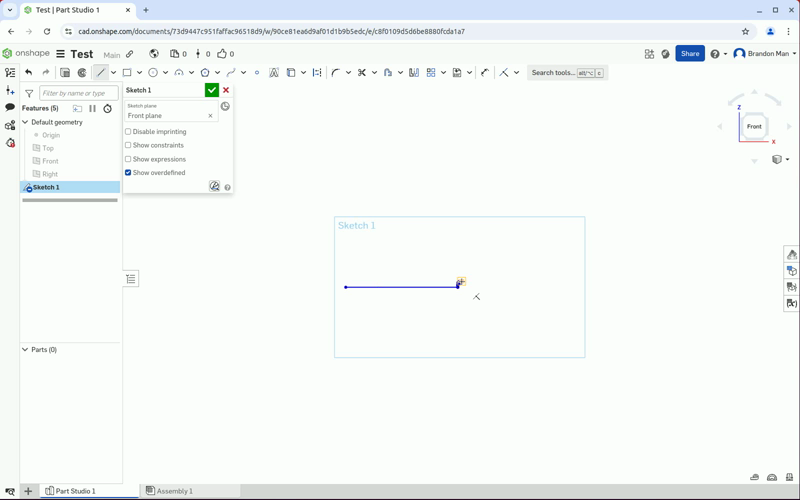
scroll(6)
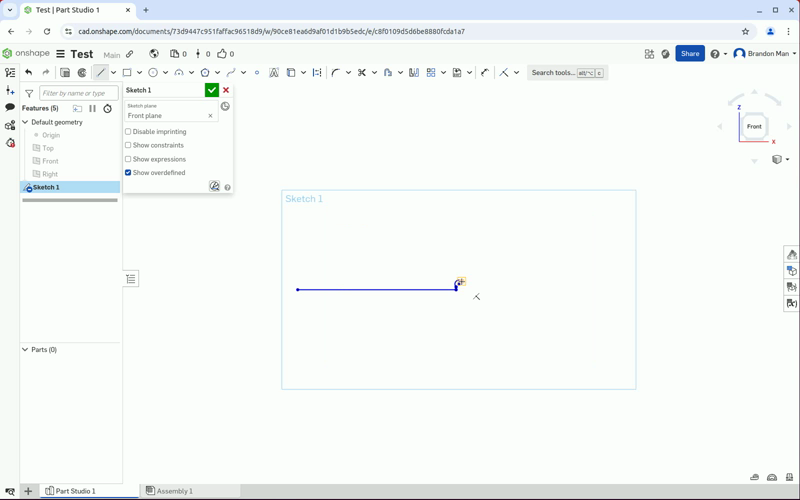
scroll(6)
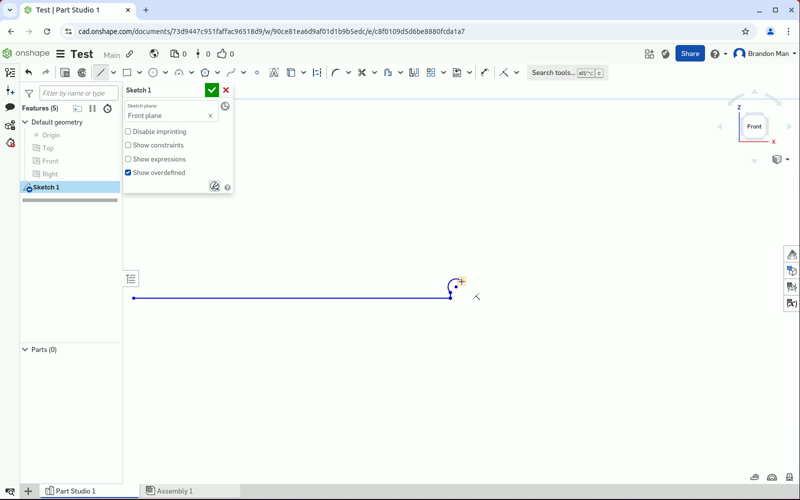
click(461, 281)
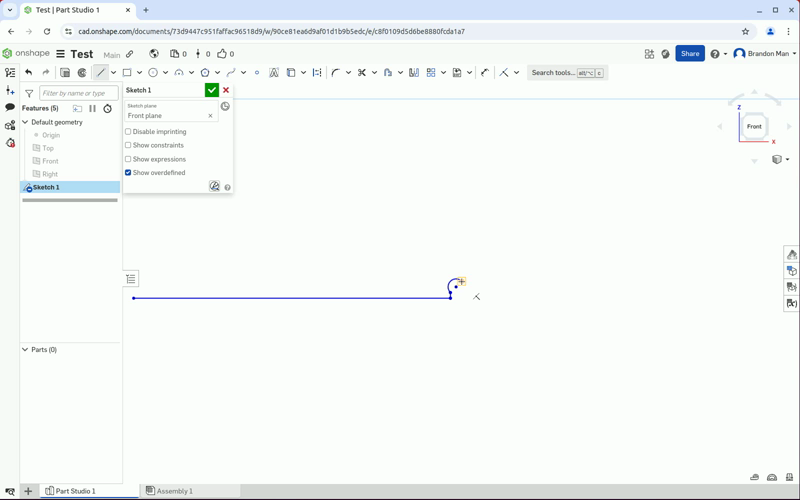
scroll(-6)
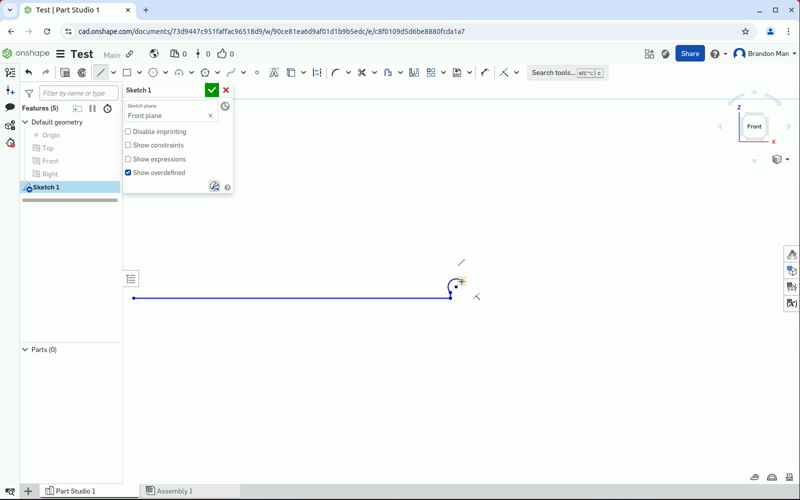
scroll(-6)
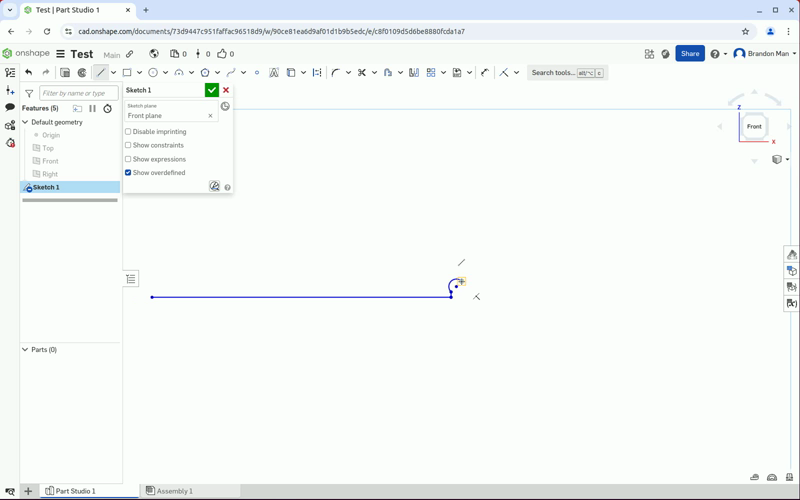
scroll(-6)
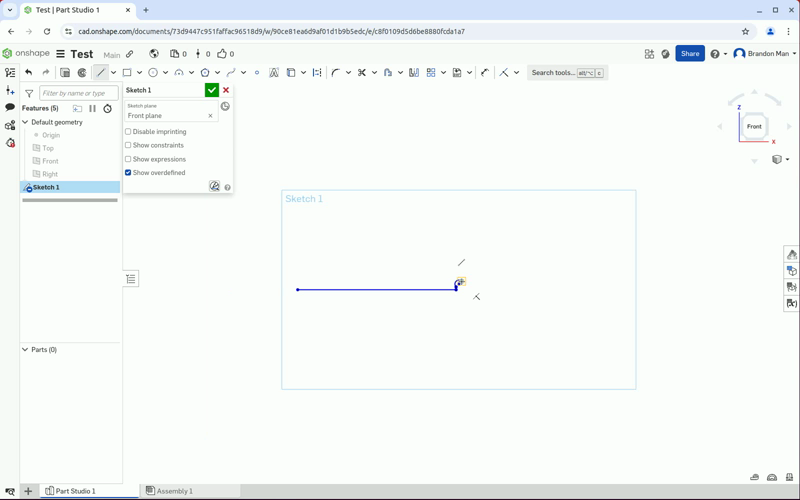
scroll(-6)
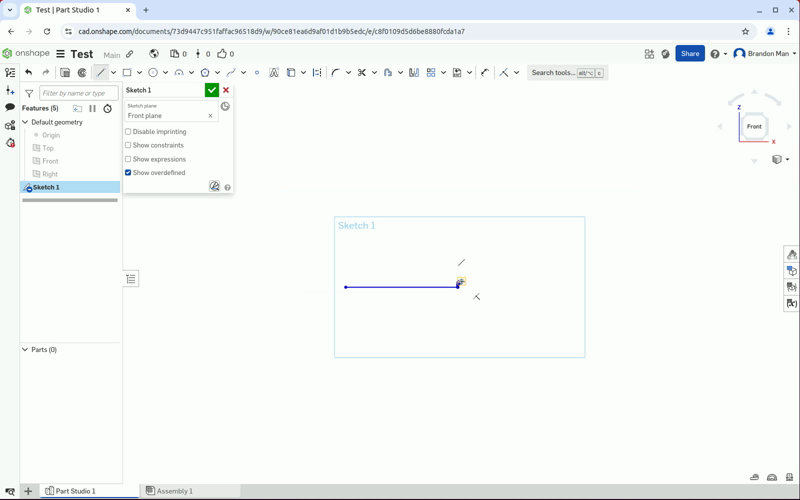
scroll(-6)
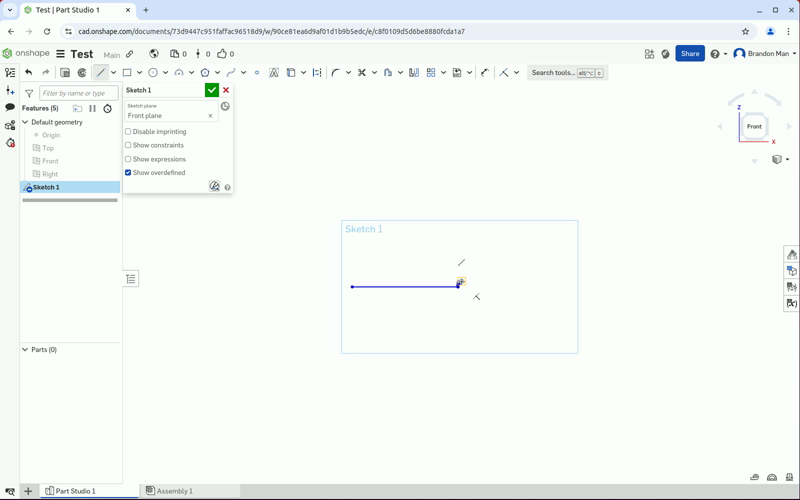
scroll(-6)
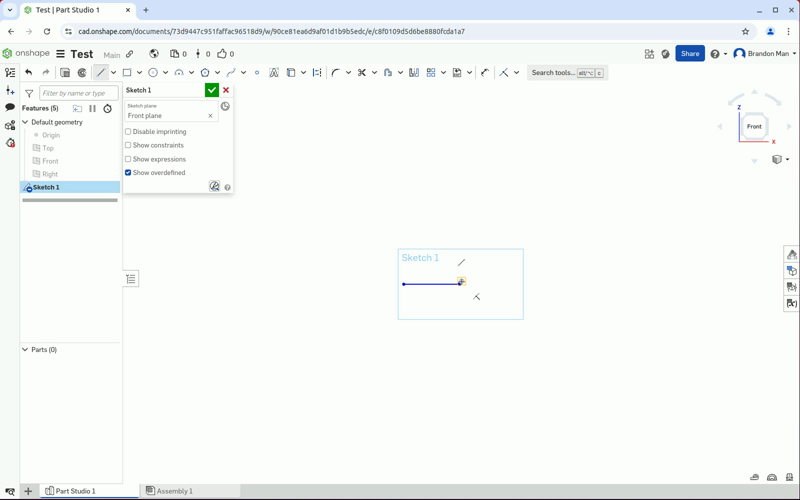
scroll(-6)
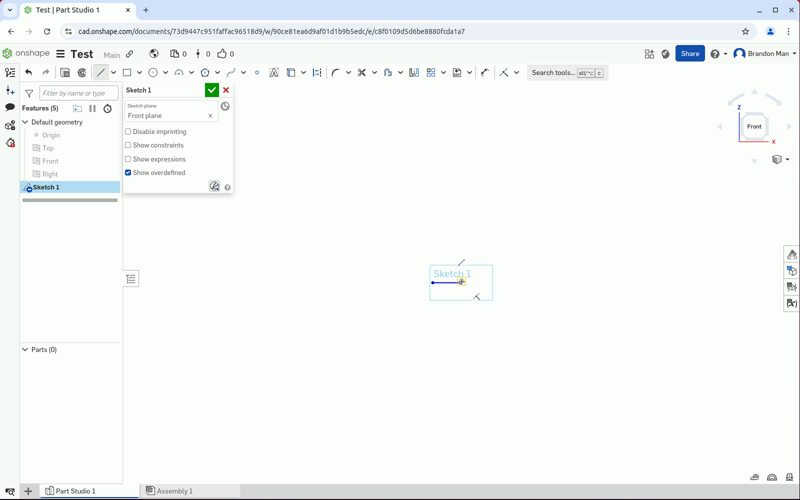
key_down(shift)
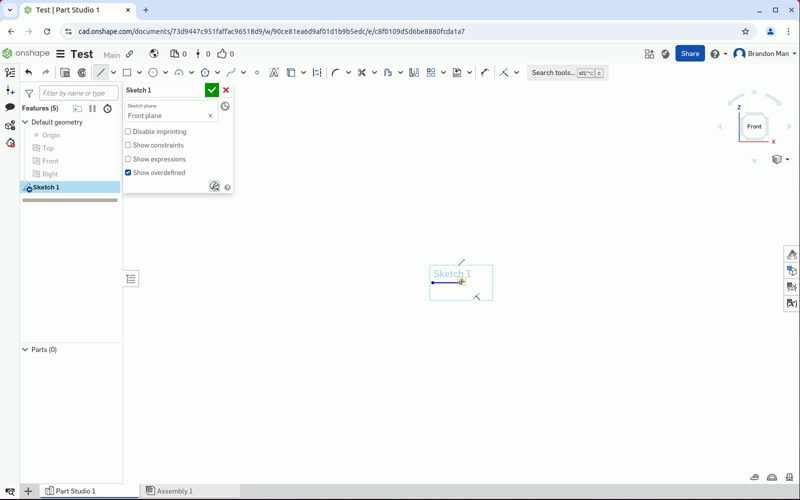
mouse_move(491, 281)
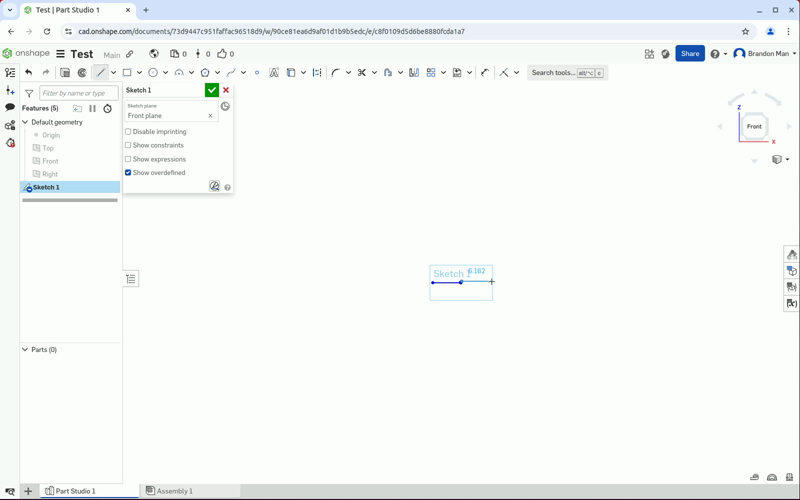
mouse_move(461, 280)
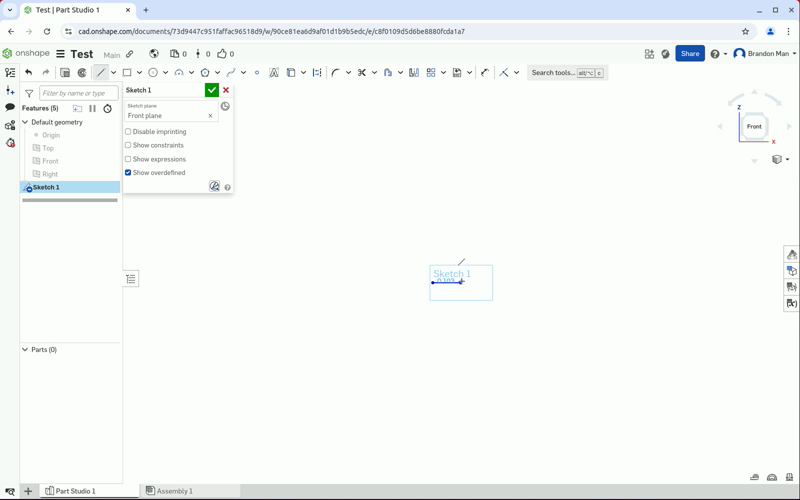
scroll(6)
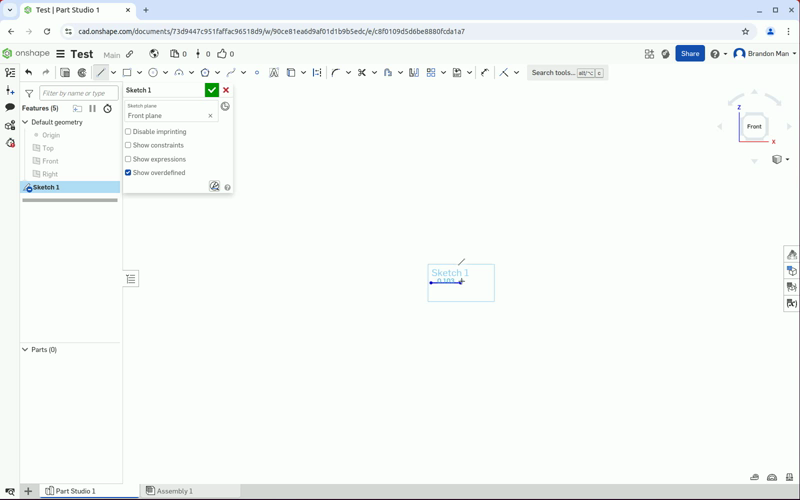
scroll(6)
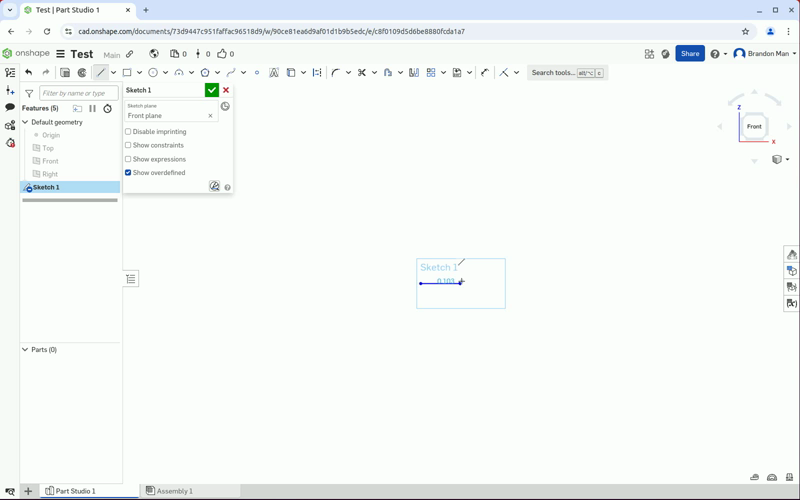
scroll(6)
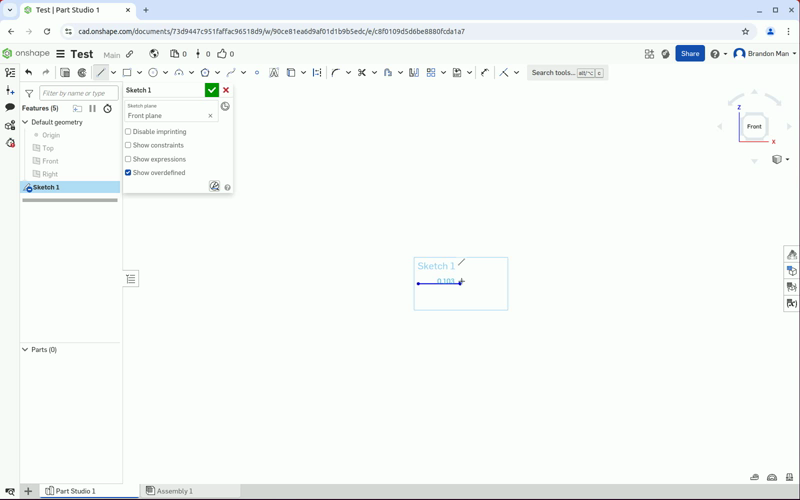
scroll(6)
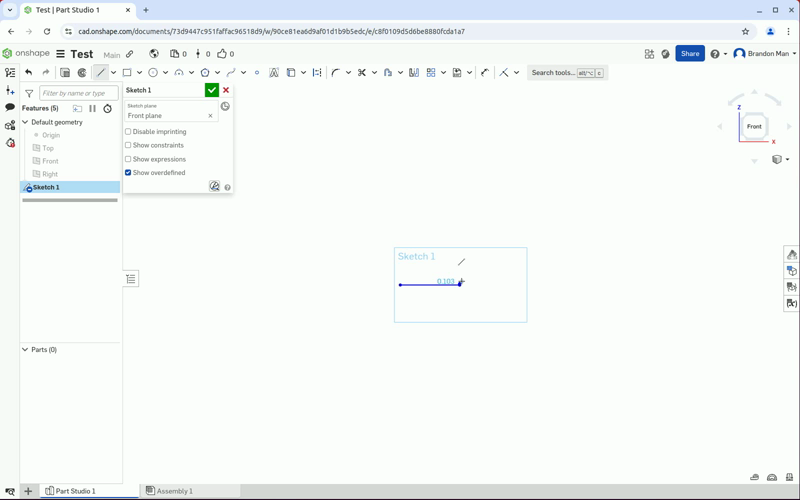
scroll(6)
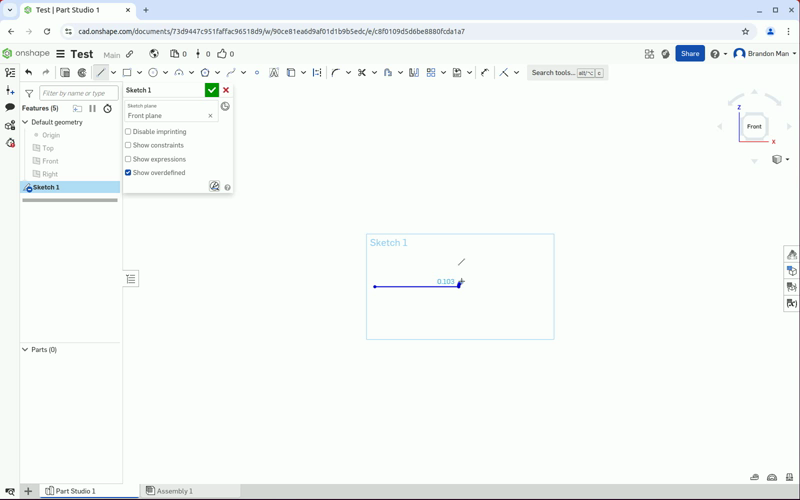
scroll(6)
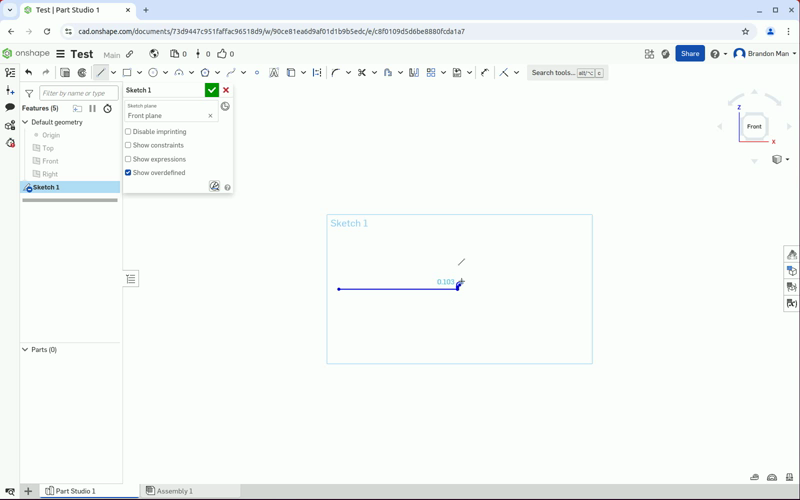
scroll(6)
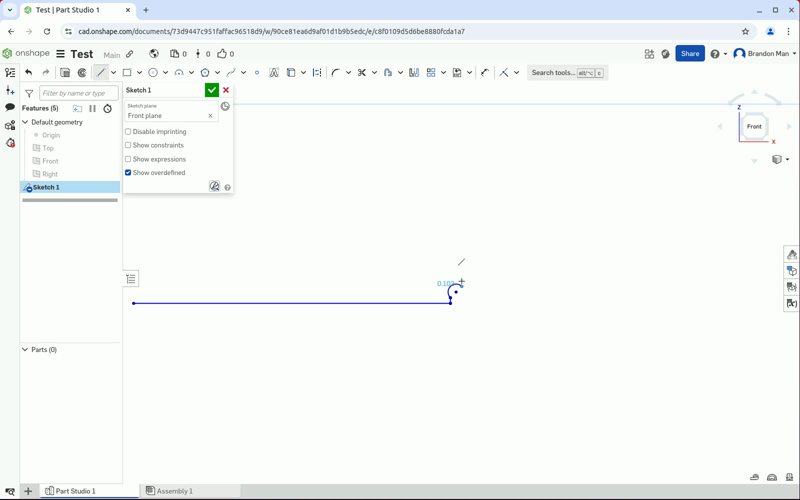
click(461, 280)
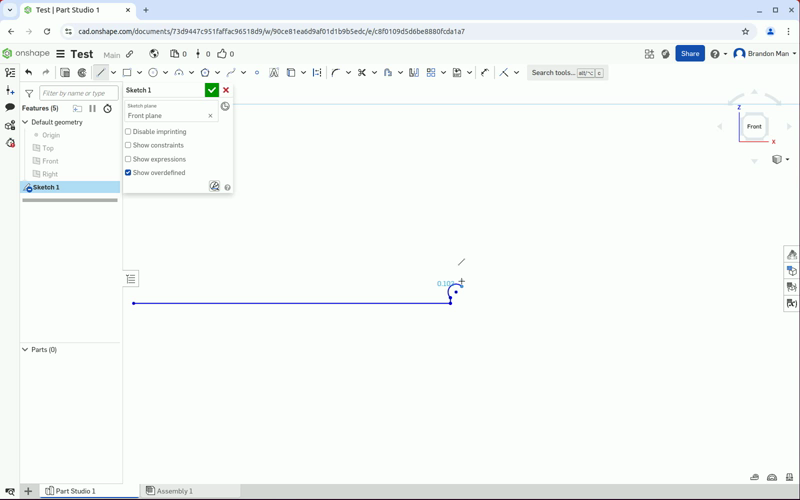
scroll(-6)
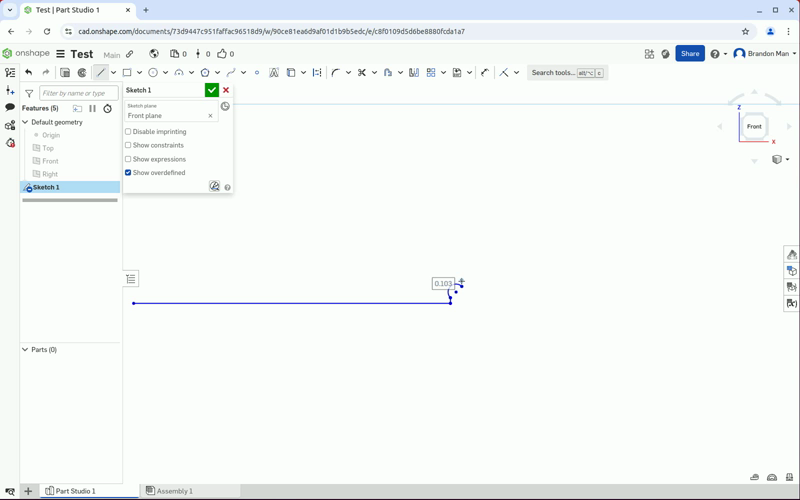
scroll(-6)
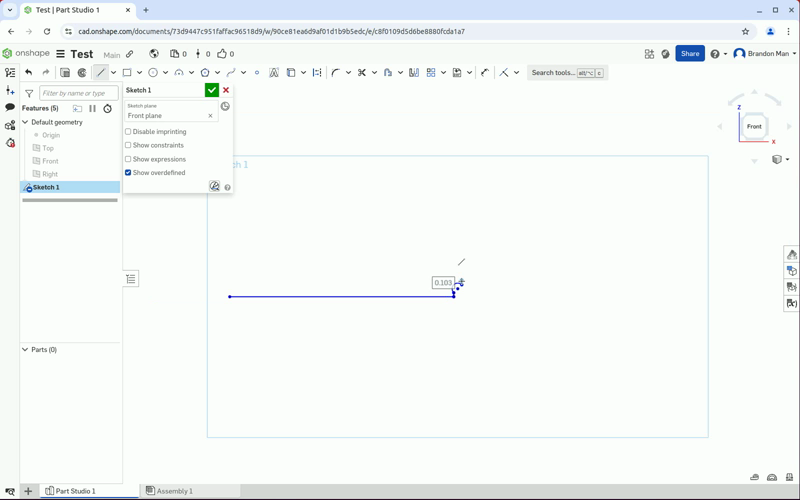
scroll(-6)
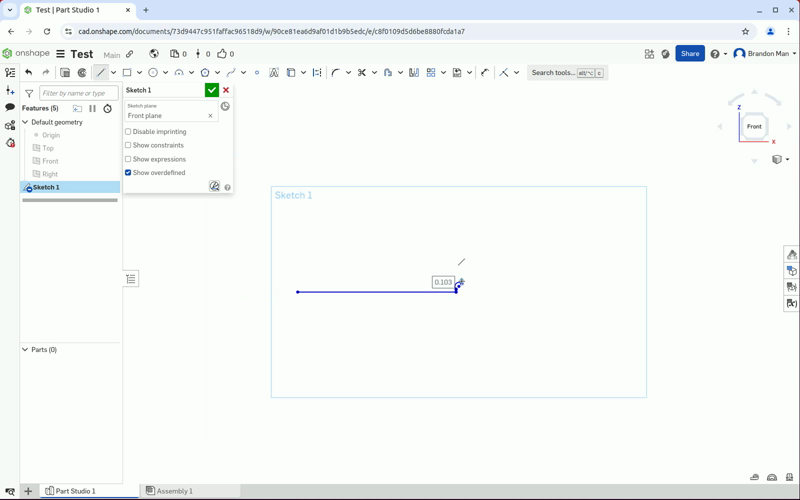
scroll(-6)
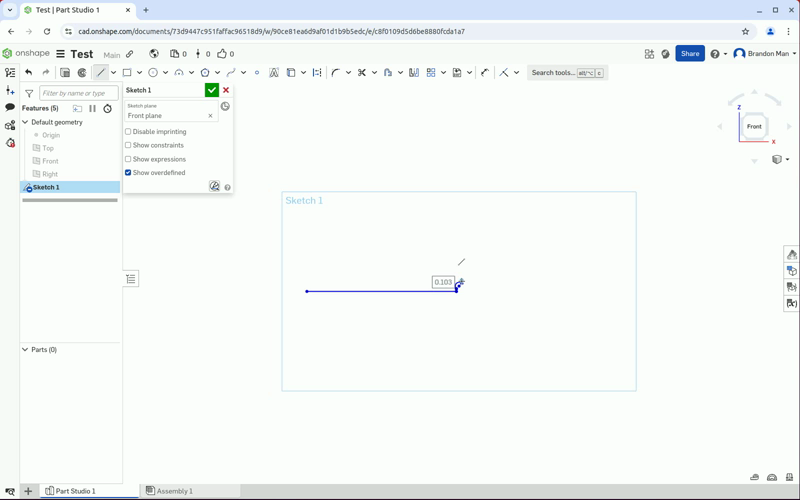
scroll(-6)
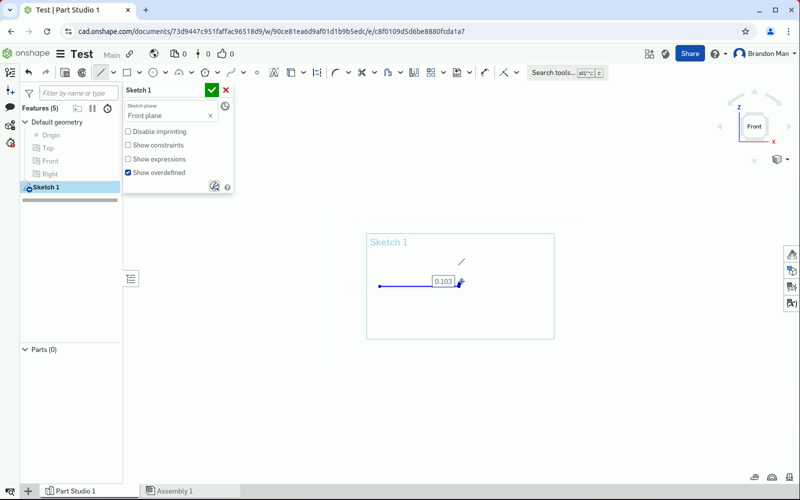
scroll(-6)
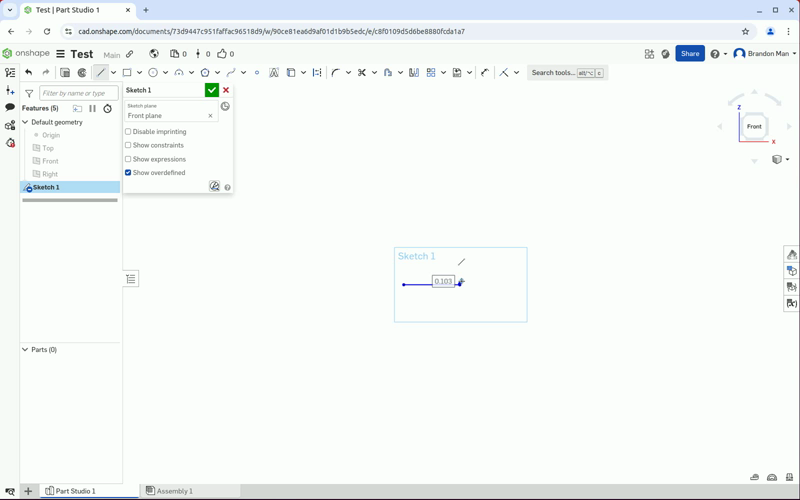
scroll(-6)
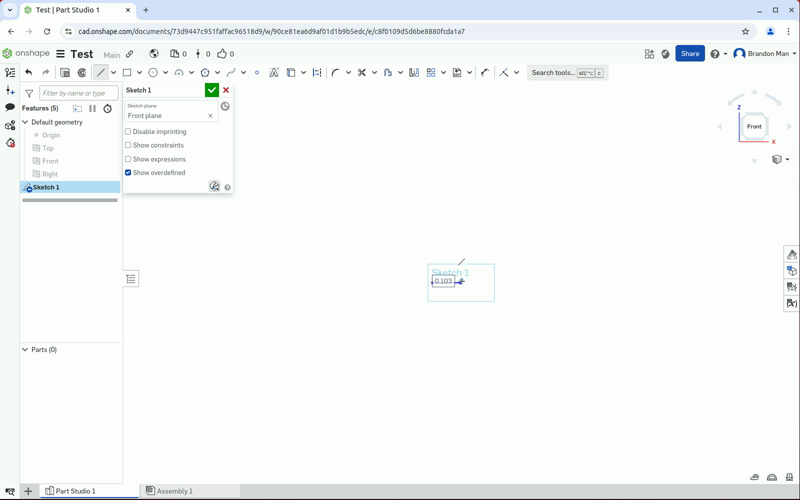
key_up(shift)
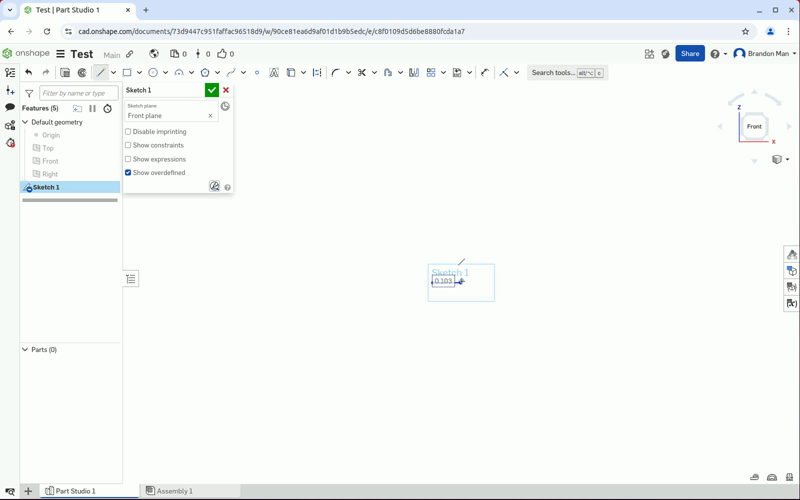
key_down(shift)
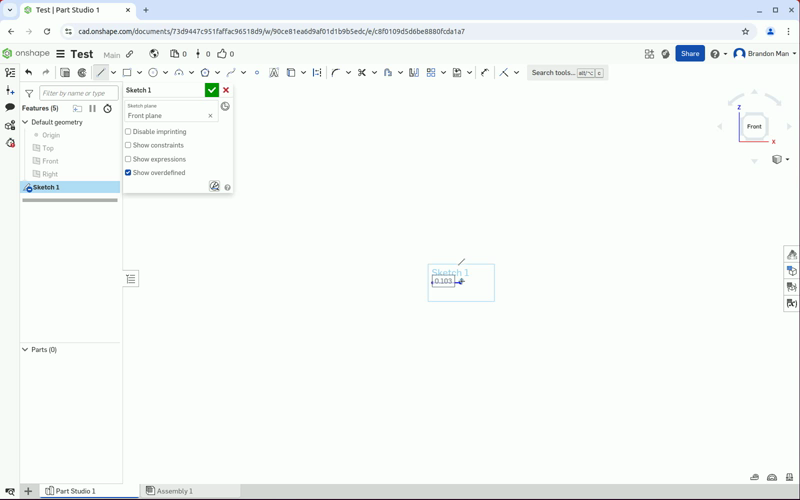
mouse_move(491, 280)
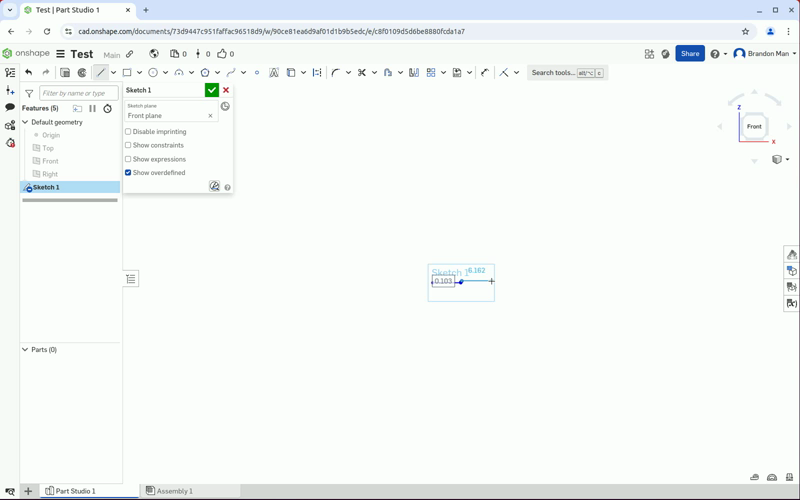
mouse_move(460, 280)
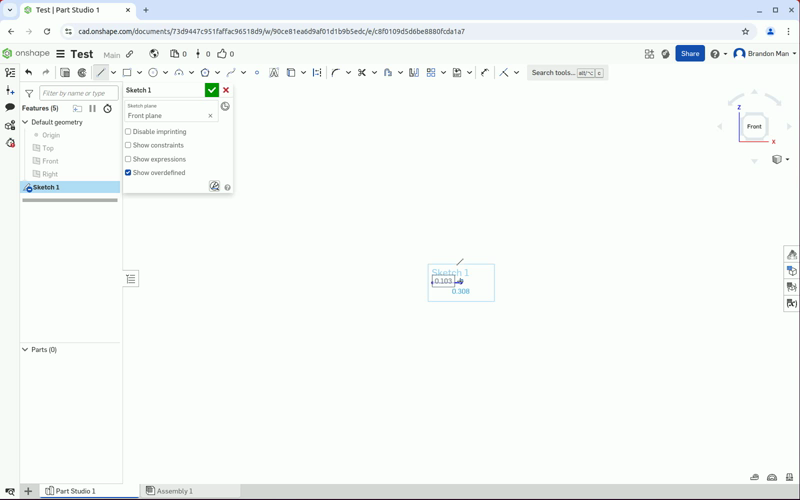
scroll(6)
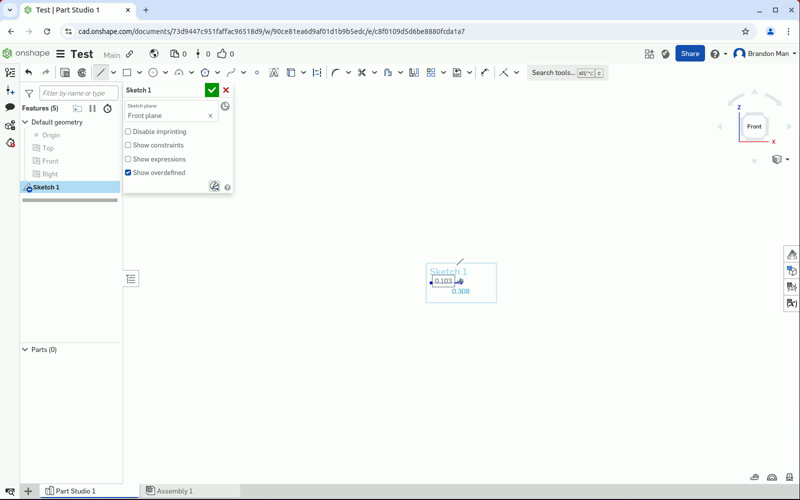
scroll(6)
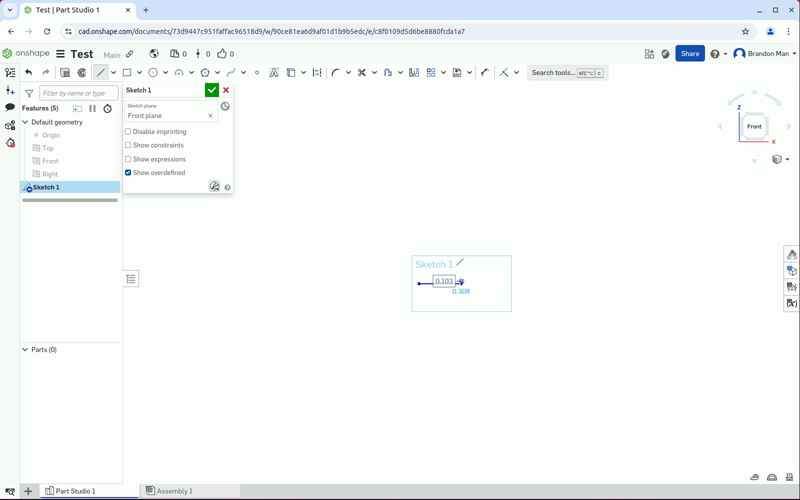
scroll(6)
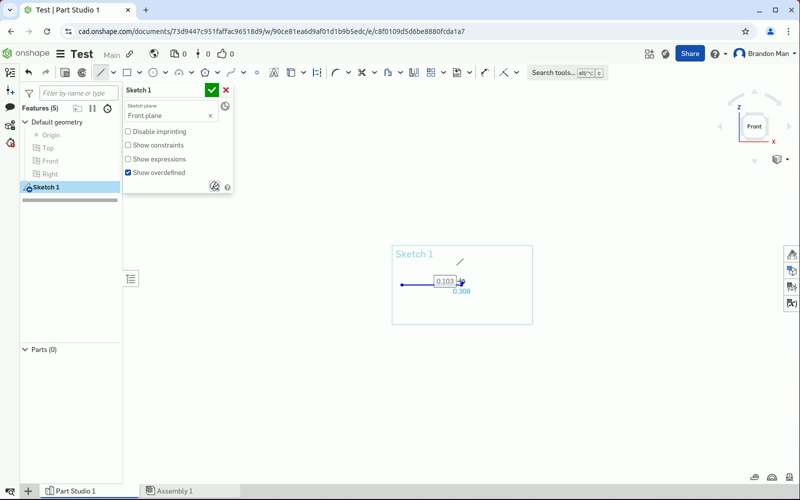
scroll(6)
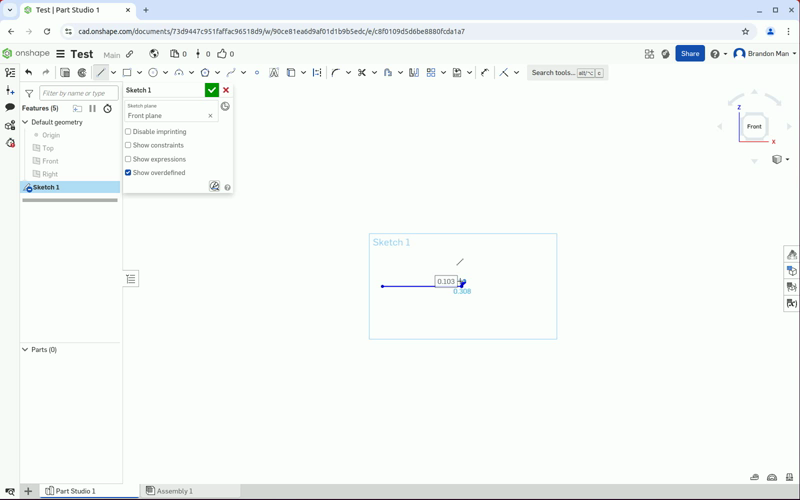
scroll(6)
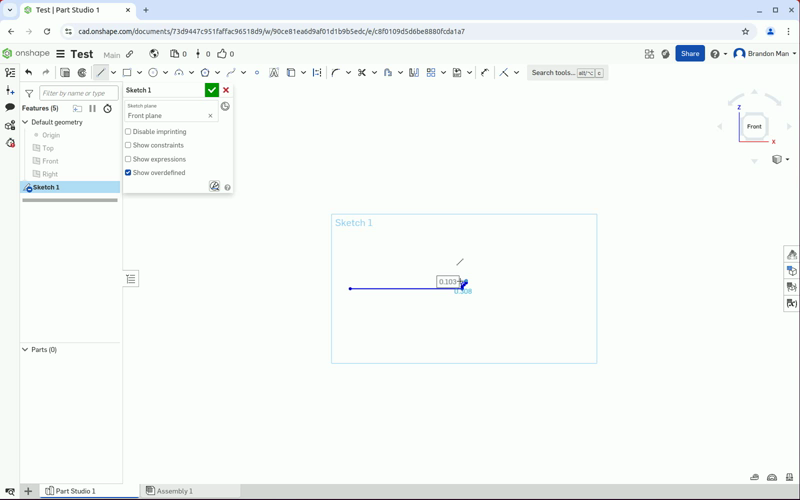
scroll(6)
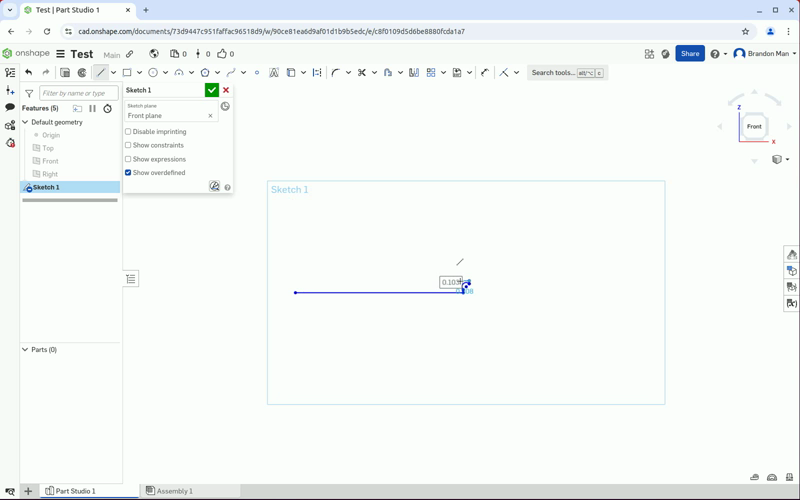
scroll(6)
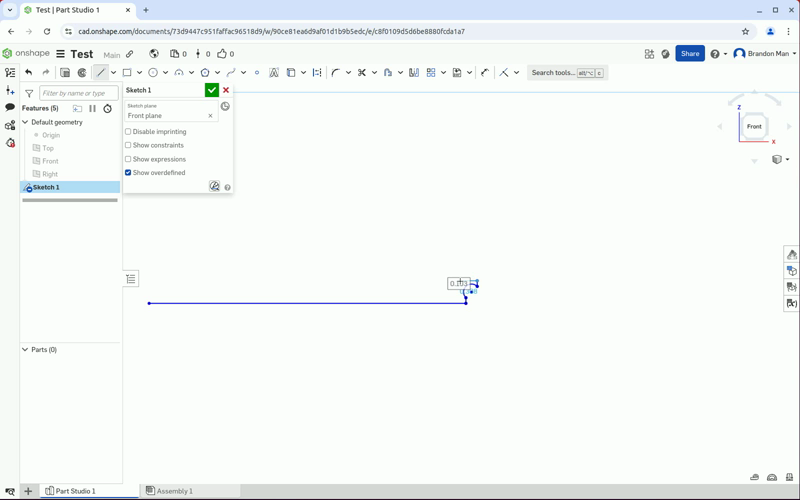
click(460, 280)
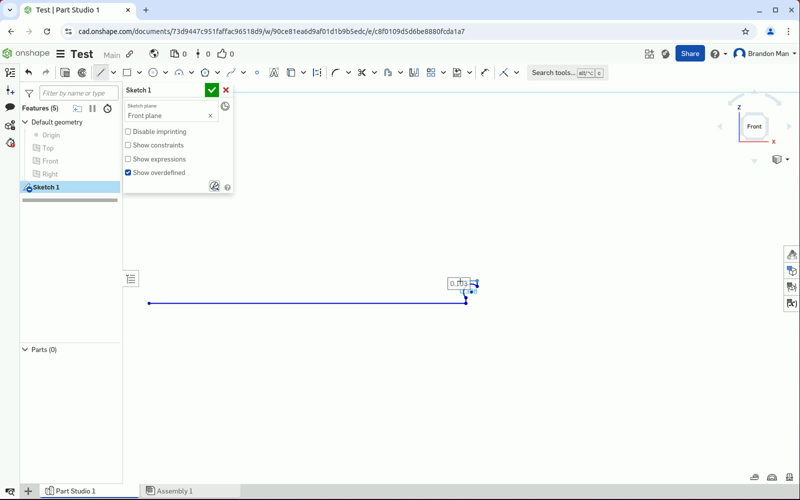
scroll(-6)
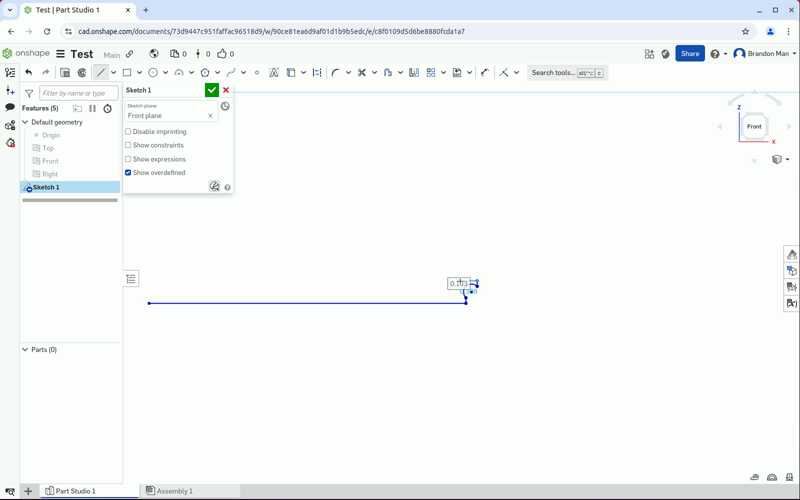
scroll(-6)
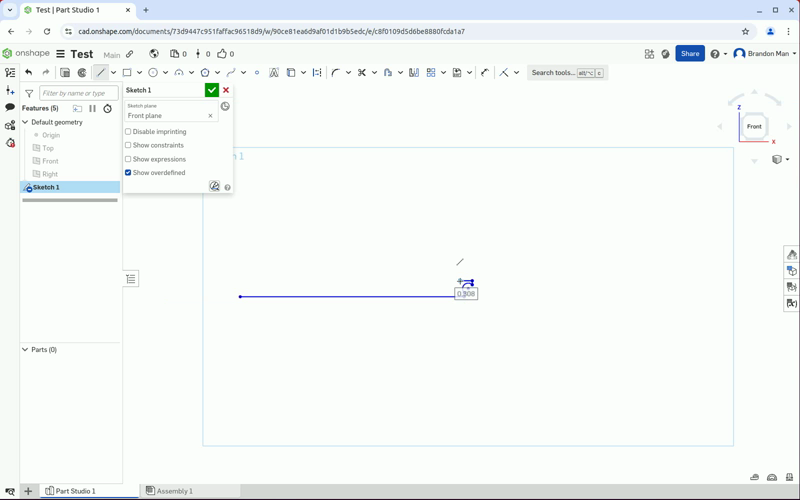
scroll(-6)
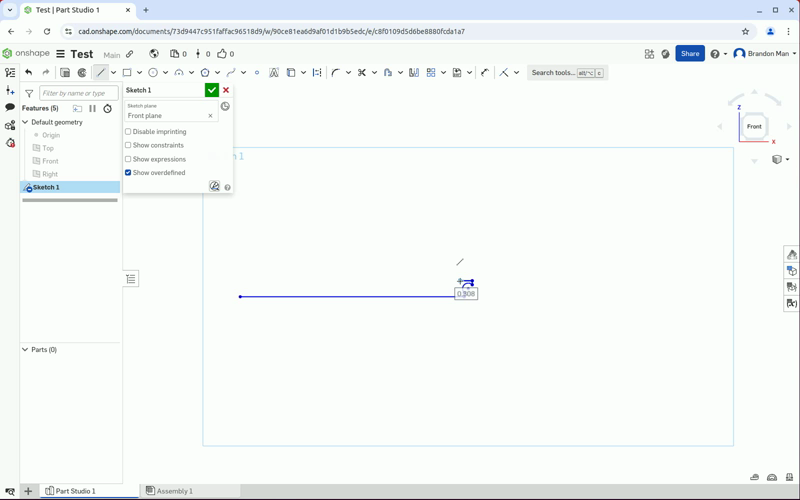
scroll(-6)
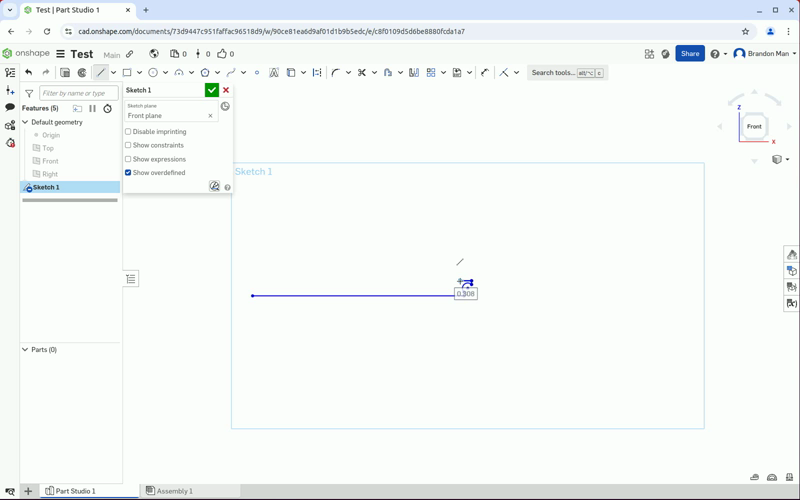
scroll(-6)
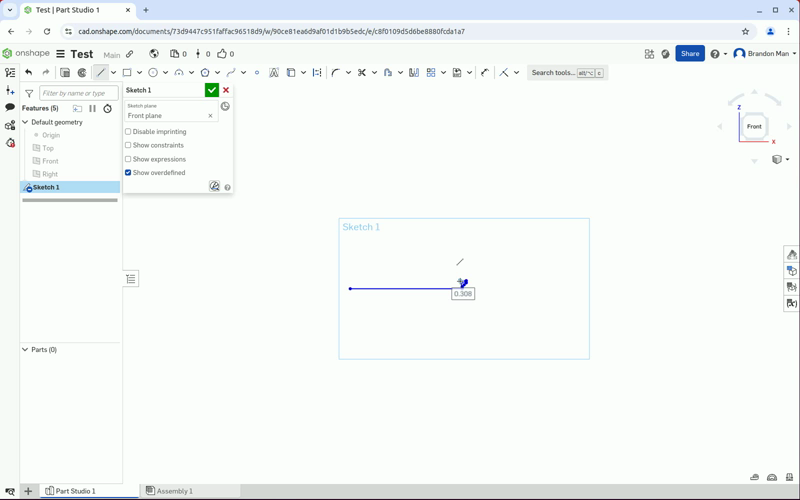
scroll(-6)
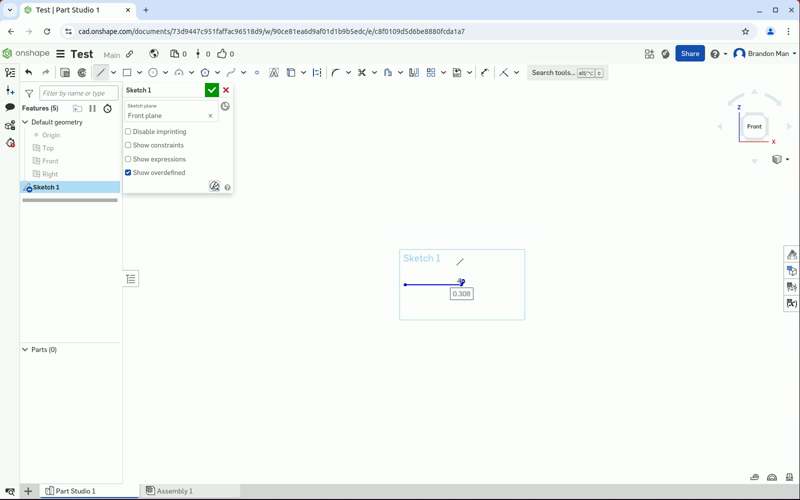
scroll(-6)
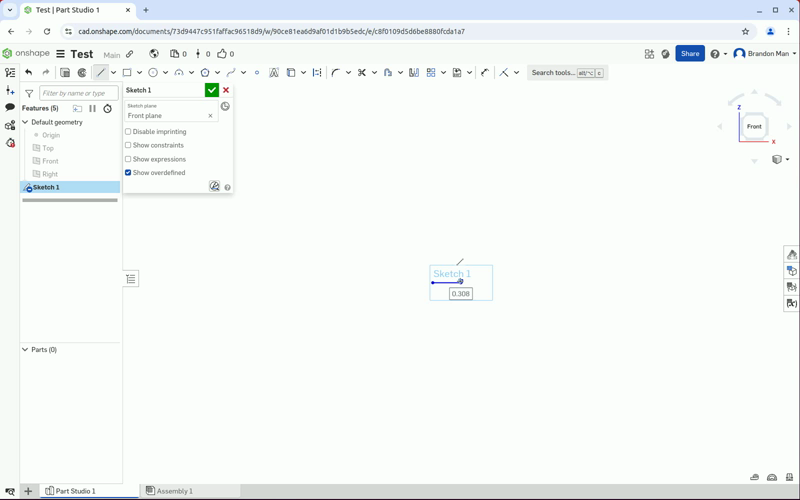
key_up(shift)
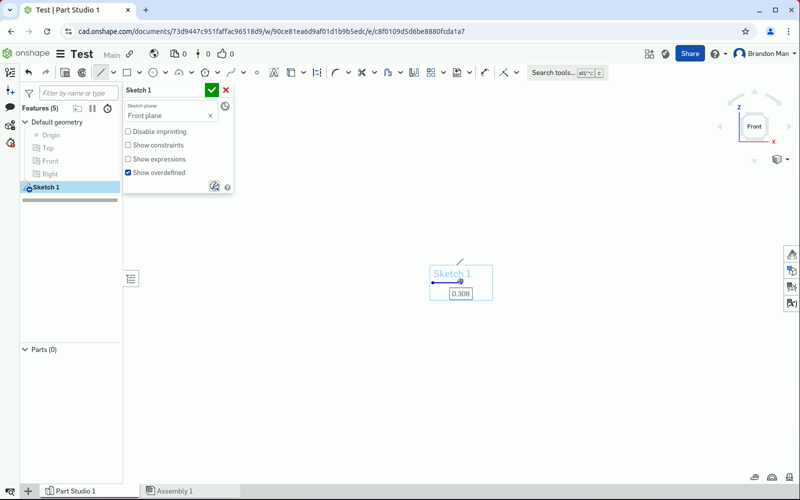
mouse_move(490, 280)
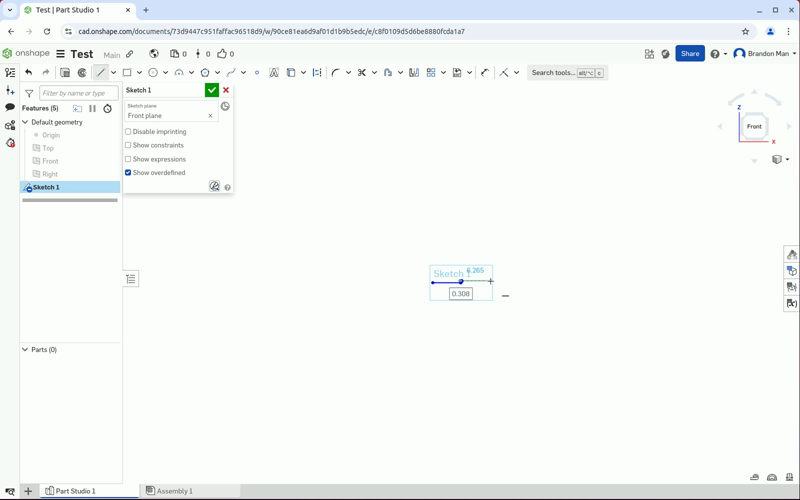
key_down(shift)
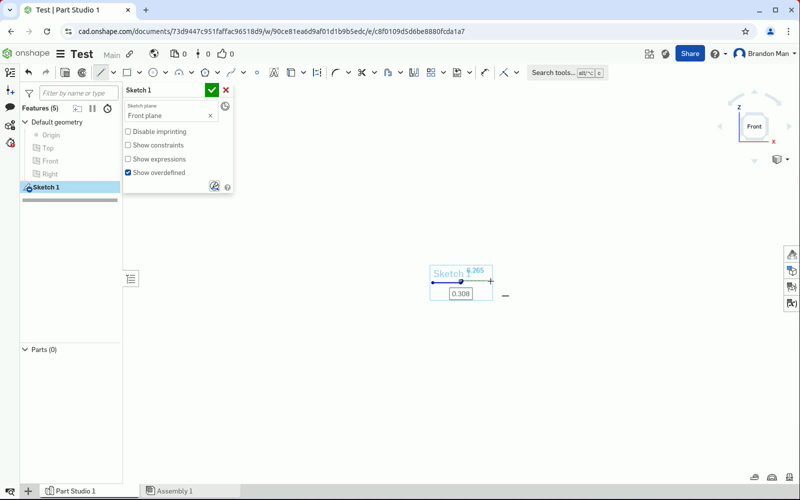
mouse_move(432, 282)
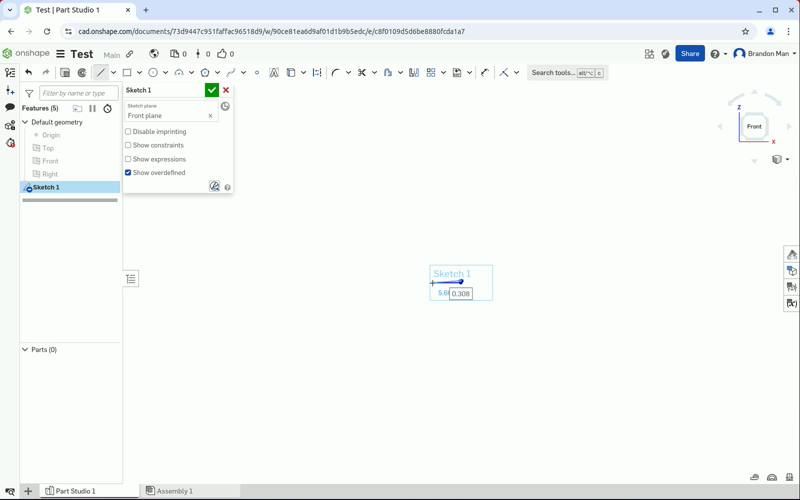
key_up(shift)
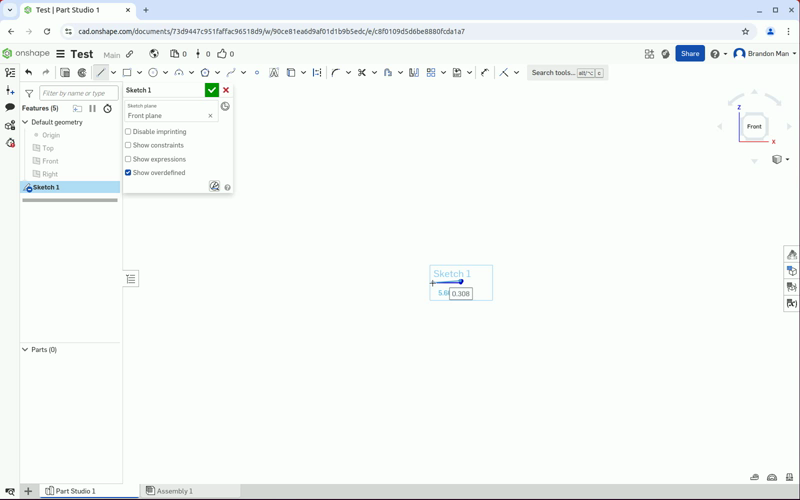
click(432, 282)
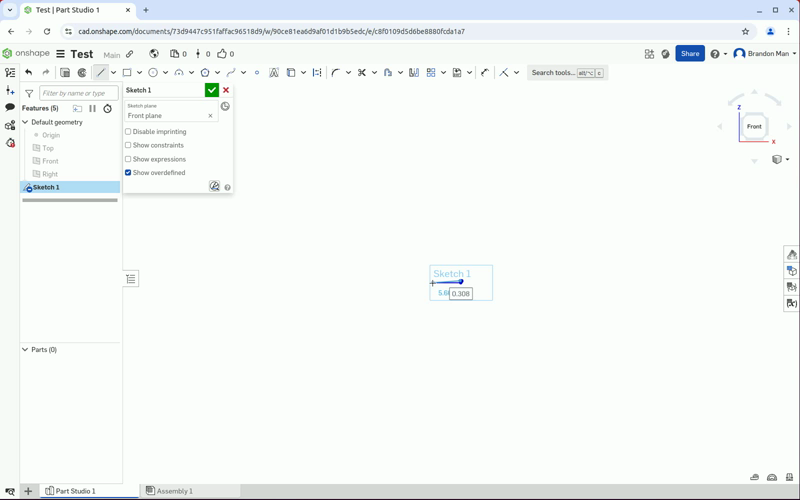
key(esc)
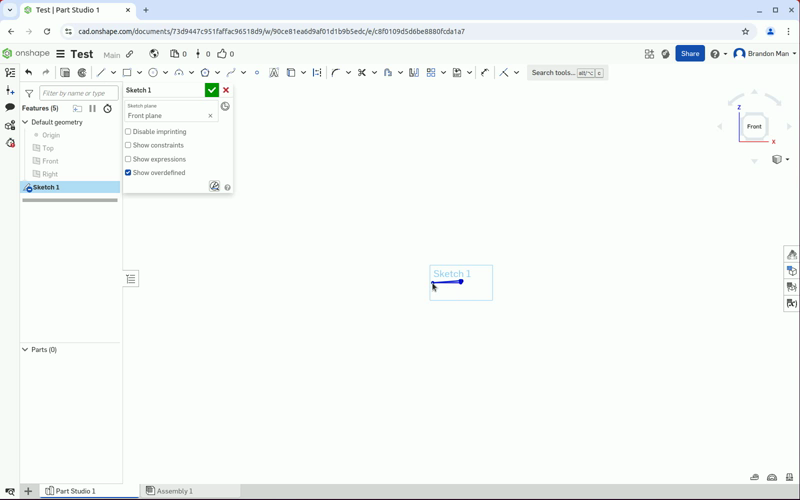
mouse_move(458, 281)
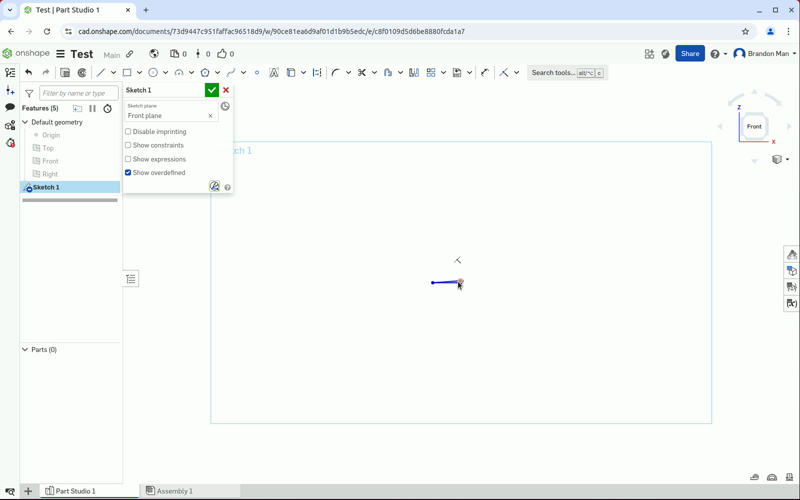
scroll(6)
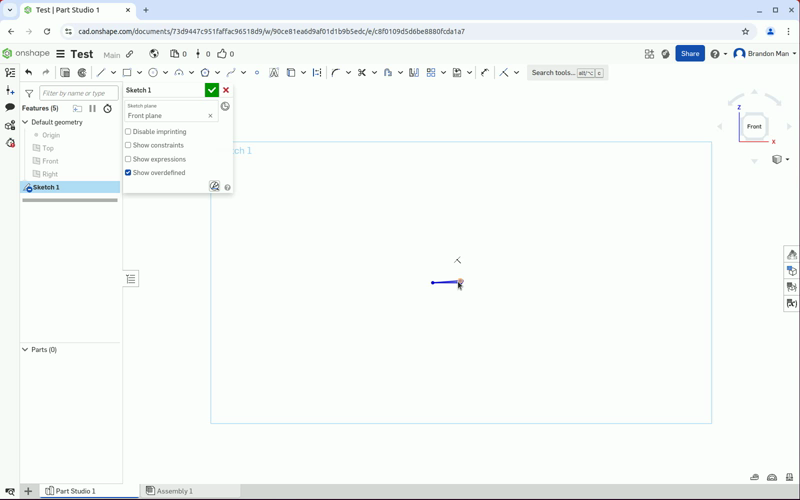
scroll(6)
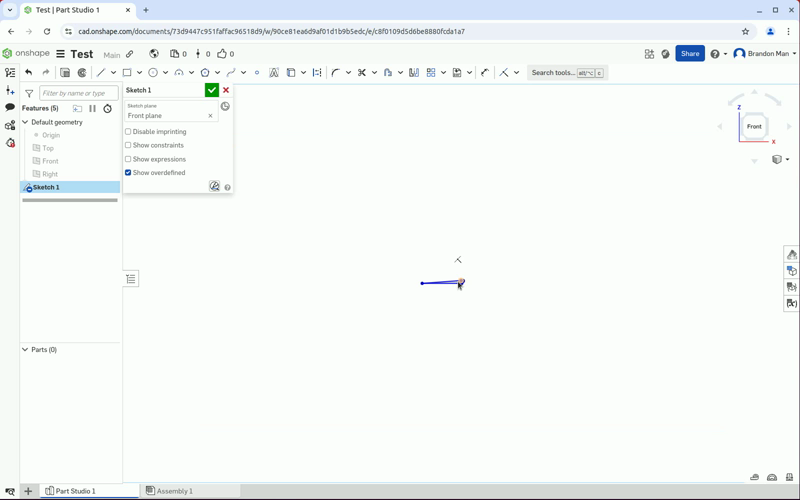
scroll(6)
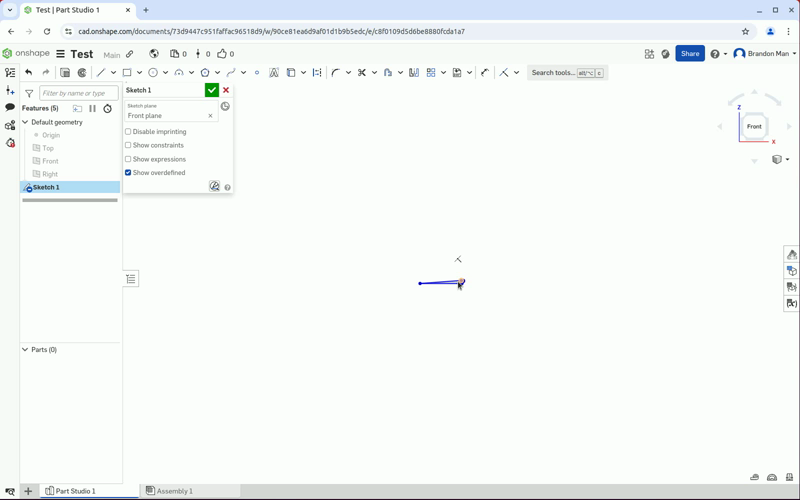
scroll(6)
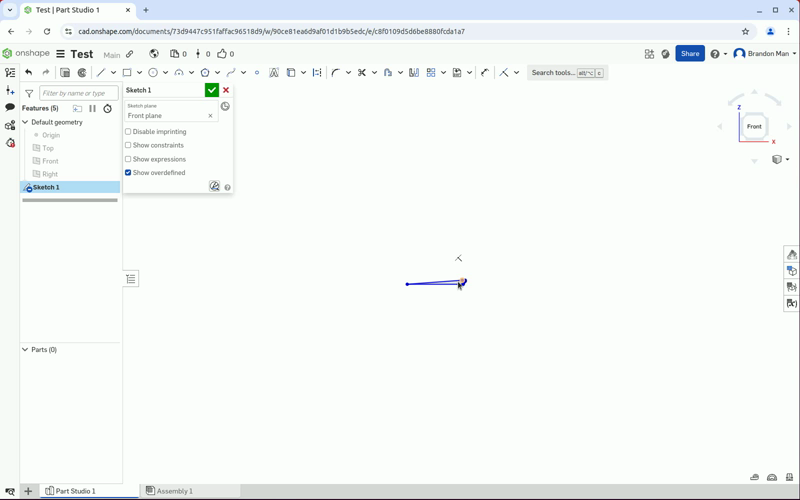
scroll(6)
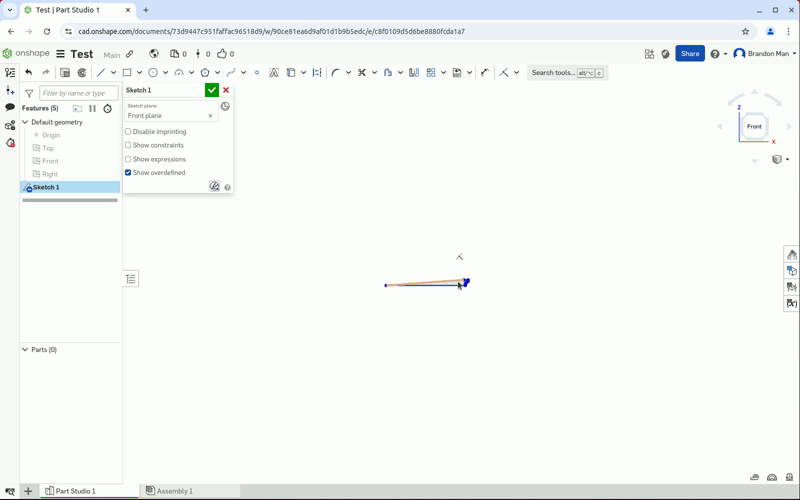
scroll(6)
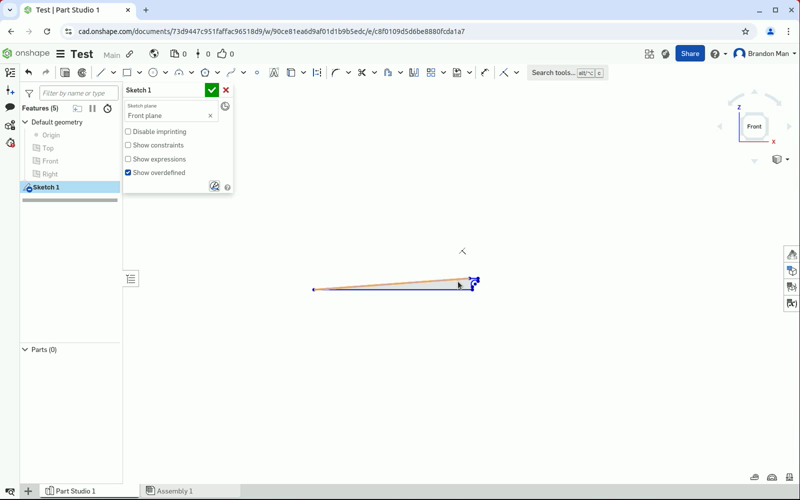
scroll(6)
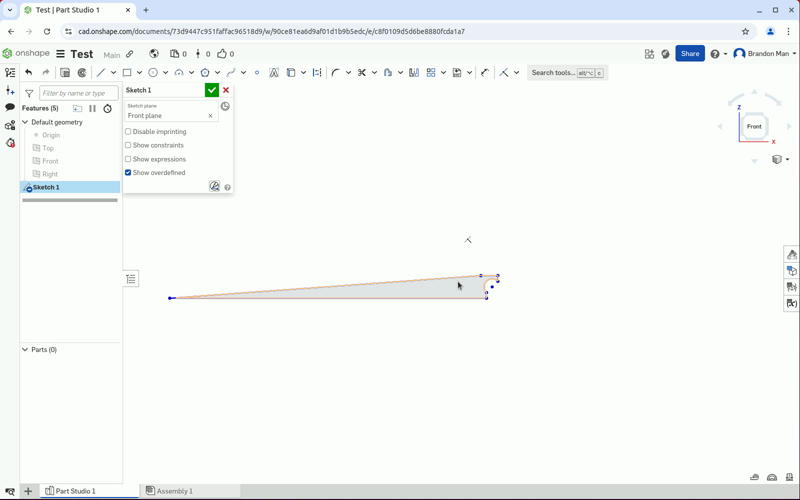
click(458, 281)
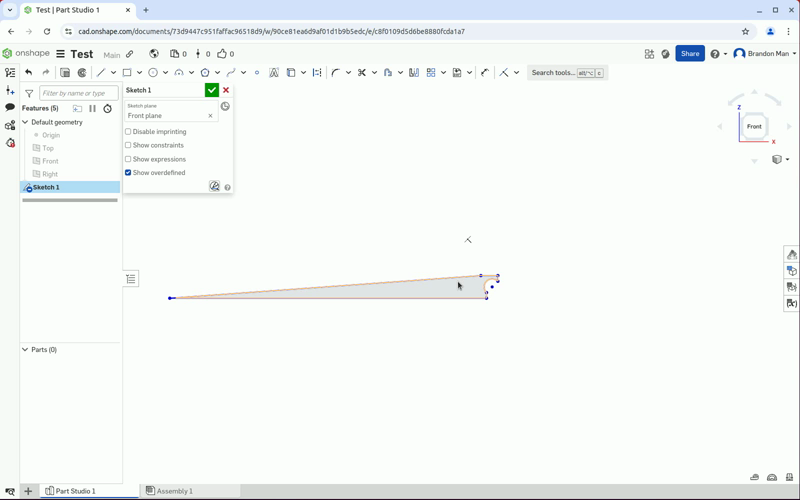
scroll(-6)
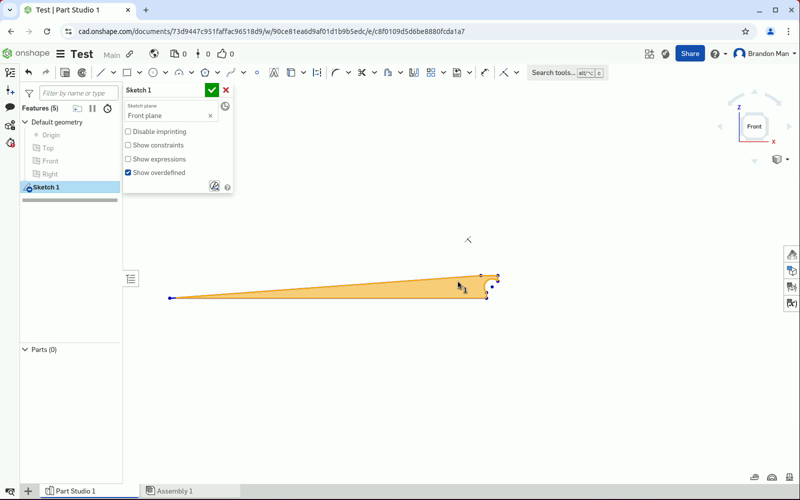
scroll(-6)
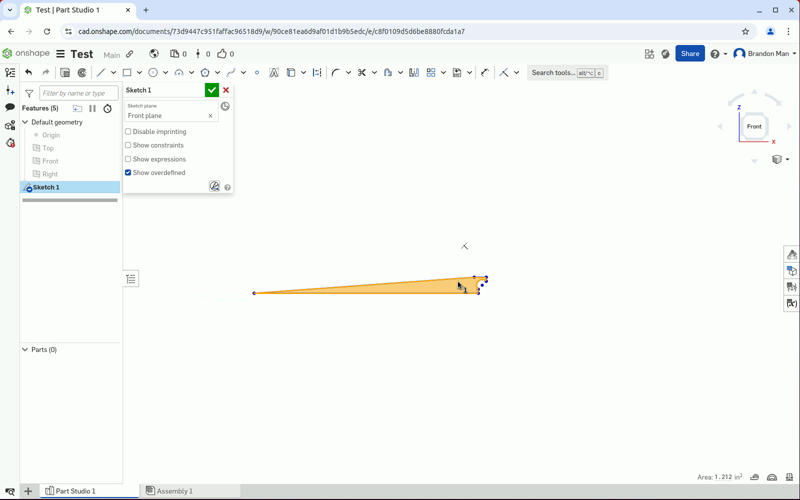
scroll(-6)
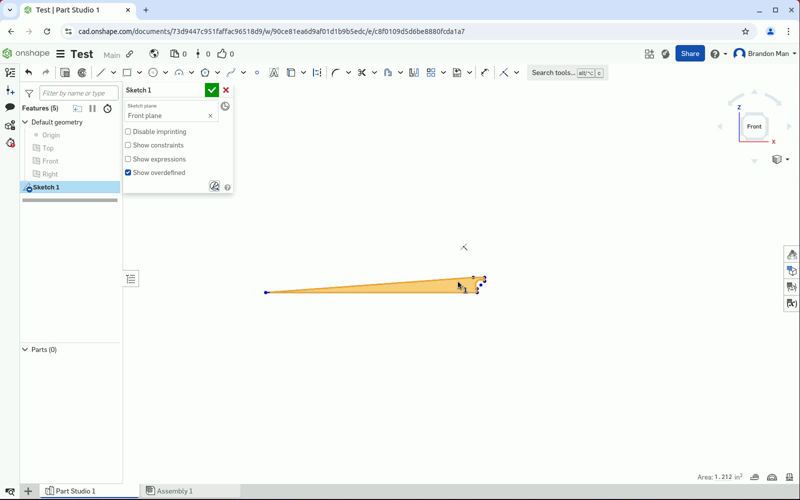
scroll(-6)
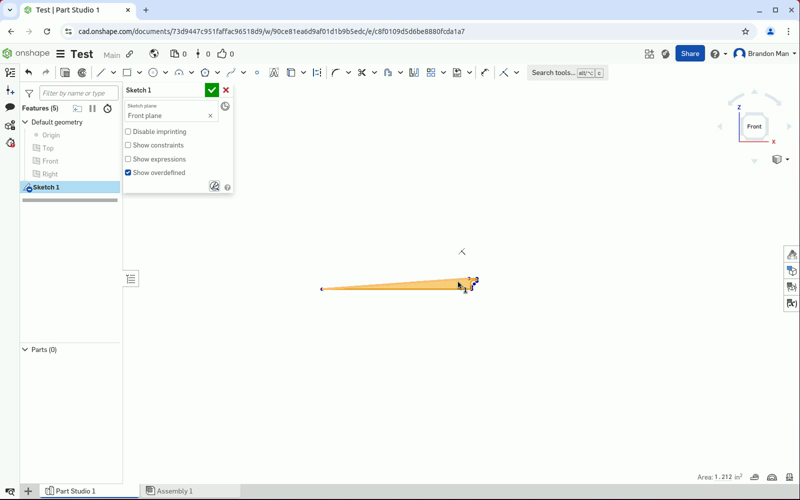
scroll(-6)
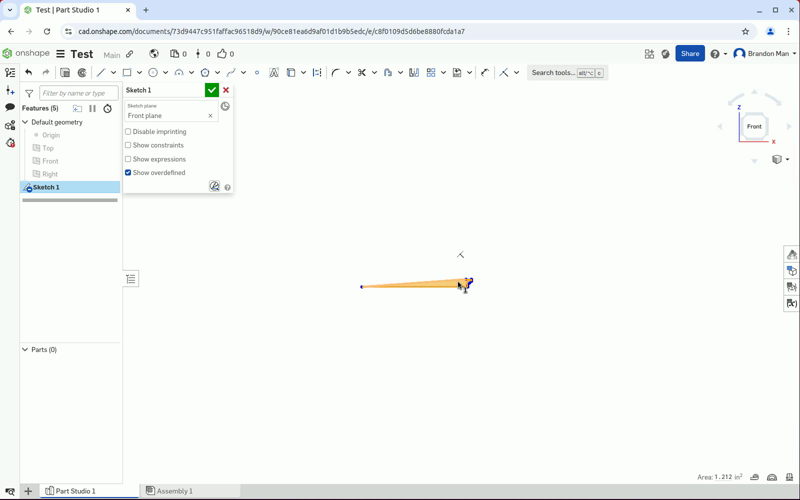
scroll(-6)
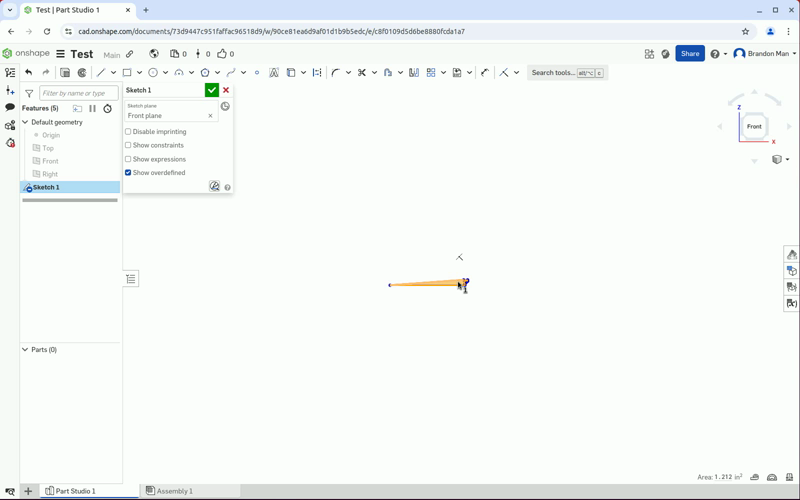
scroll(-6)
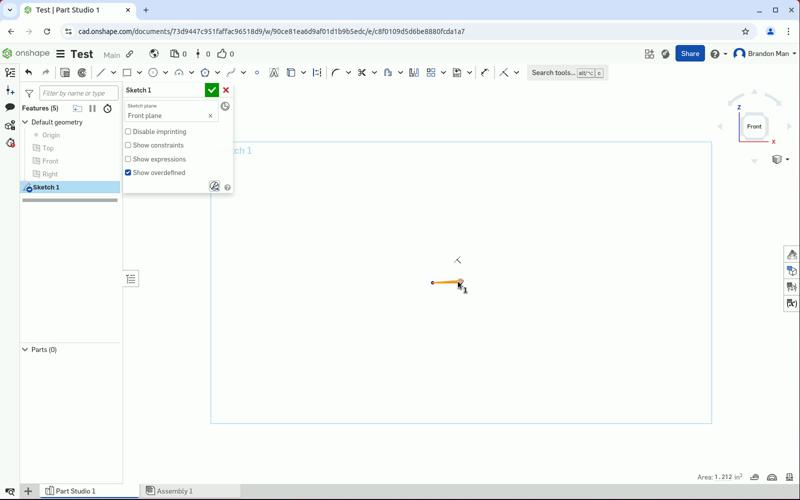
mouse_move(73, 352)
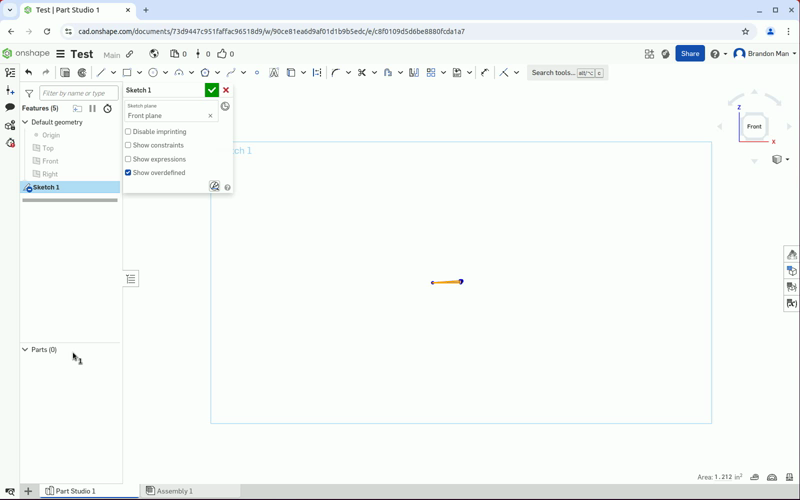
key(shift+y)
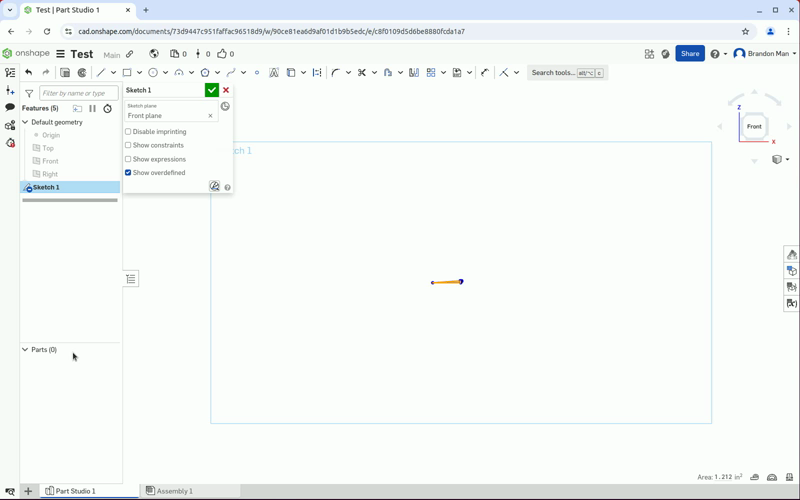
key(shift+e)
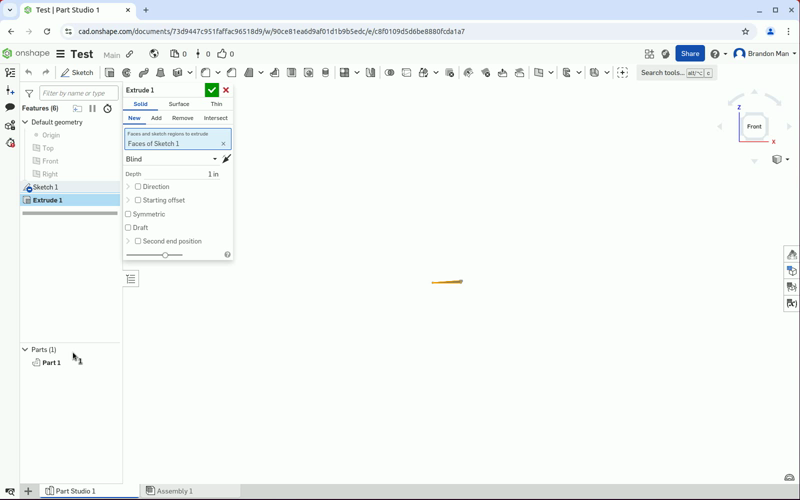
mouse_move(143, 106)
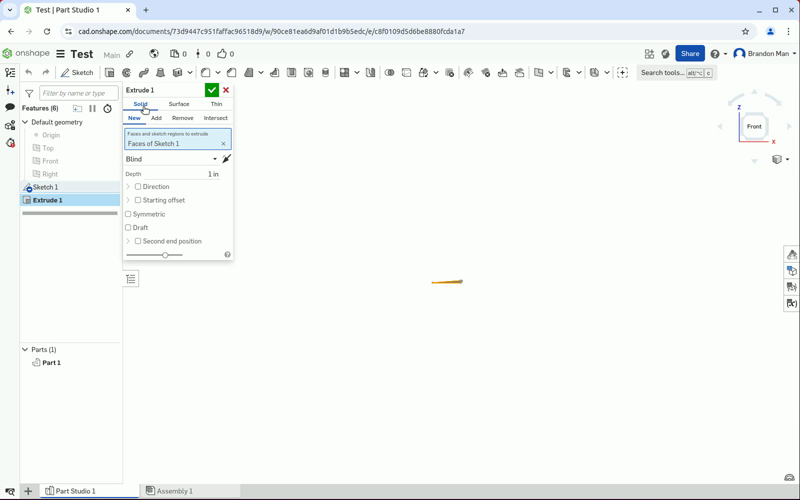
click(143, 106)
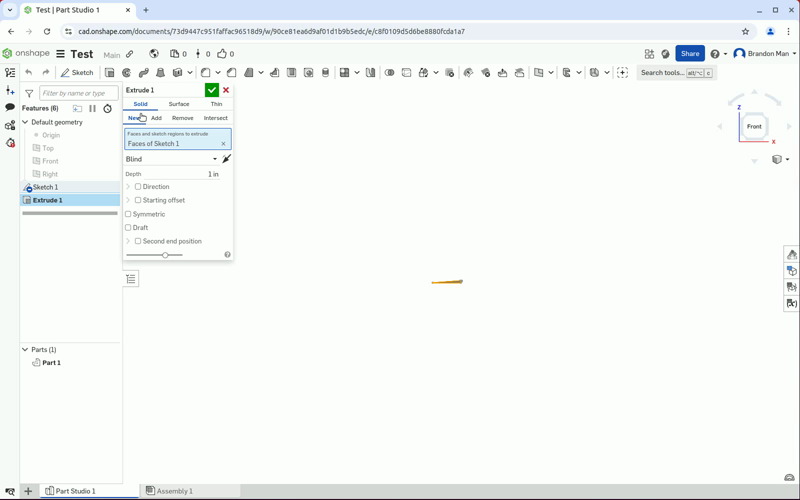
mouse_move(137, 120)
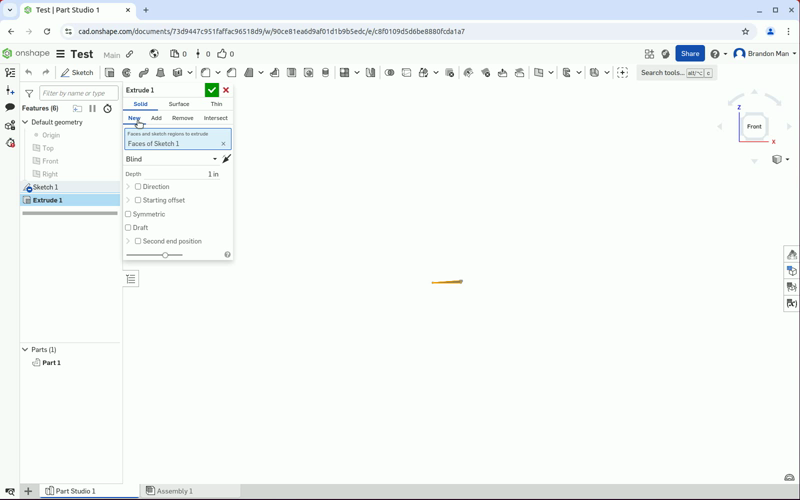
click(137, 120)
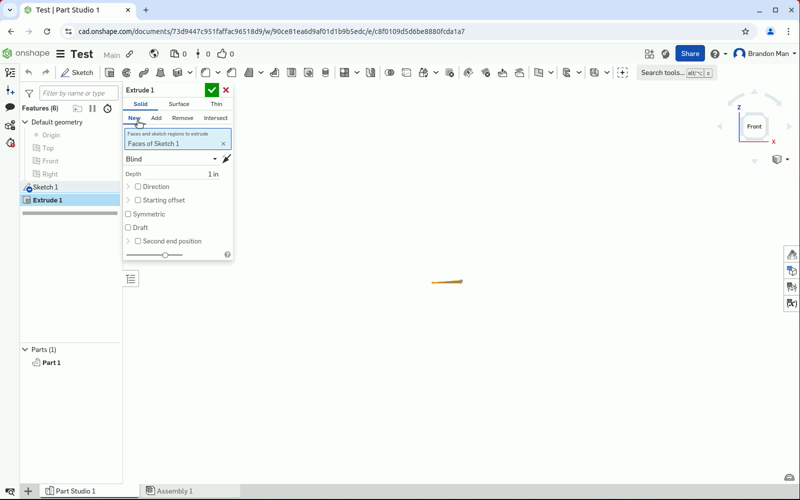
key(tab, 4)
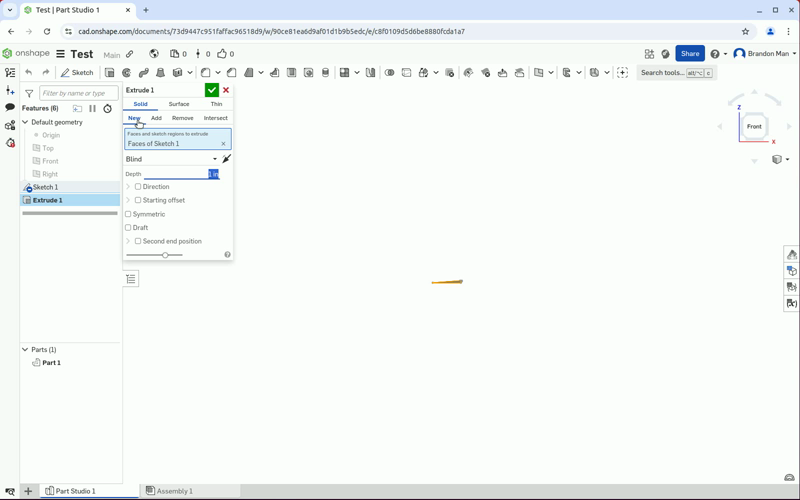
text(46.216)
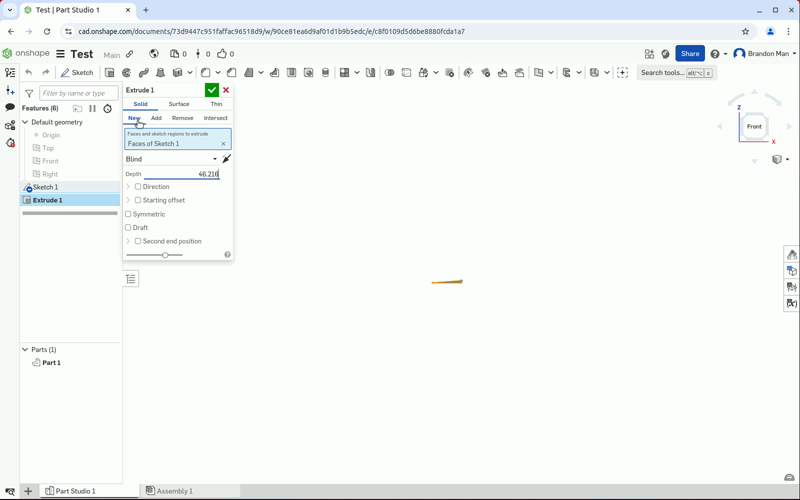
key(tab, 3)
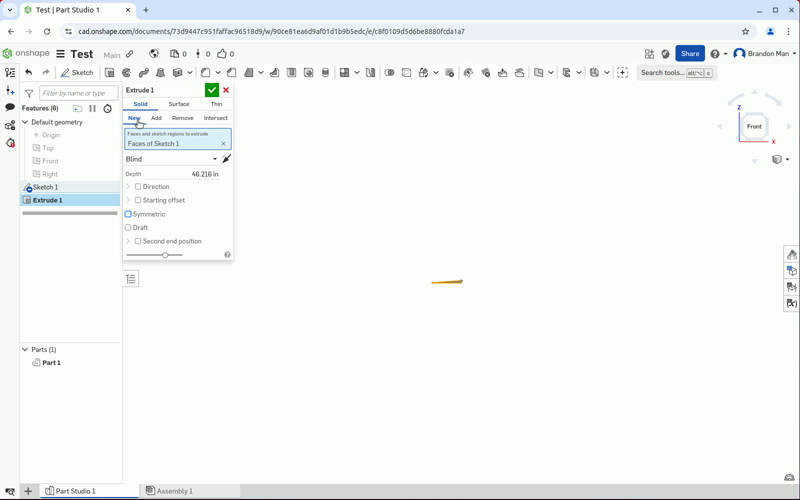
key(space)
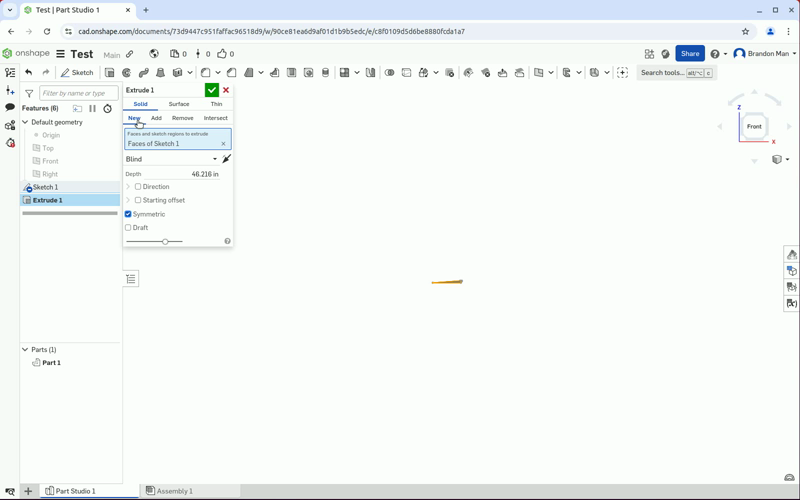
key(enter)
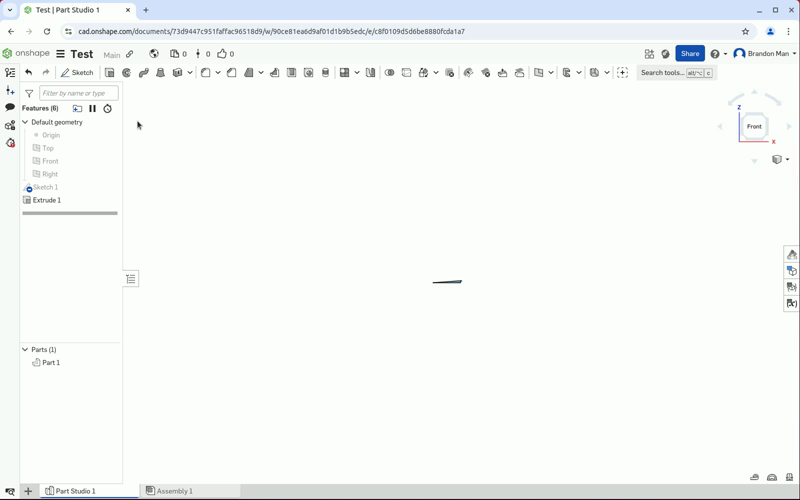
key(shift+h)
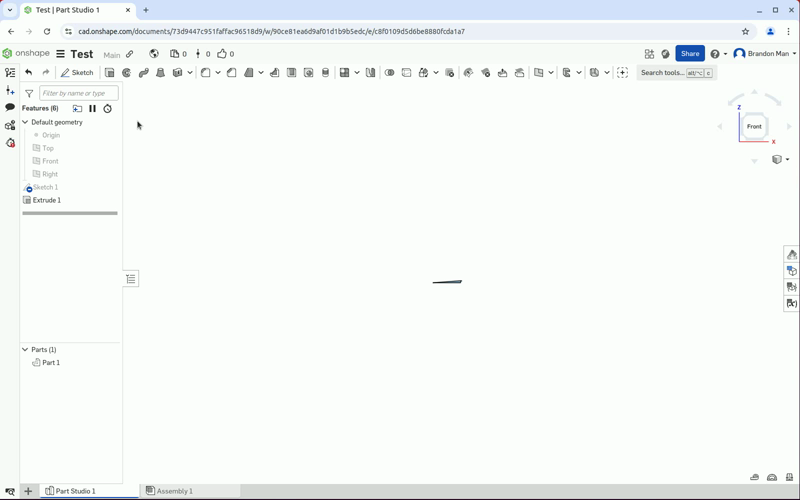
key(shift+h)
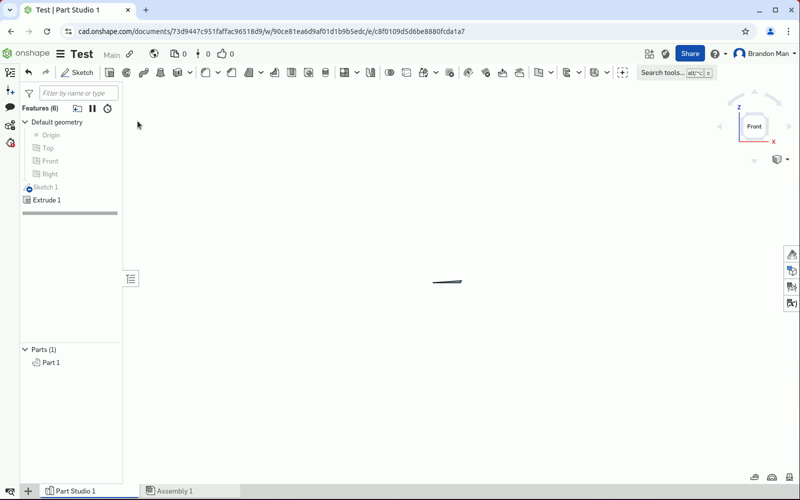
mouse_move(73, 189)
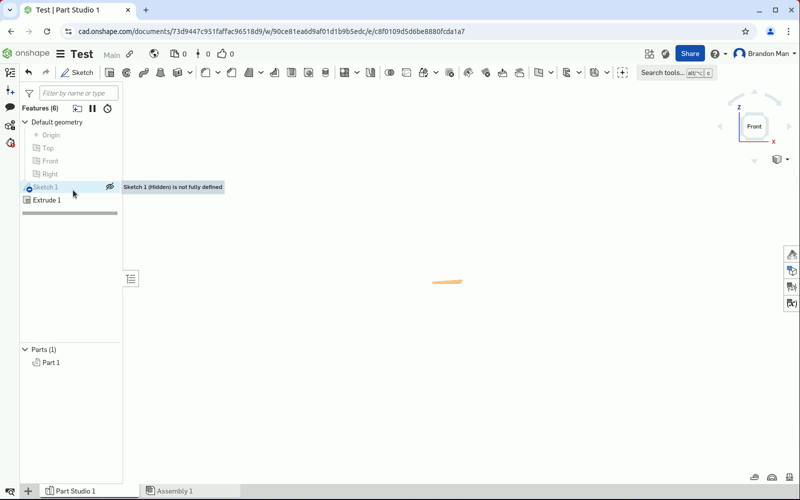
click(73, 189)
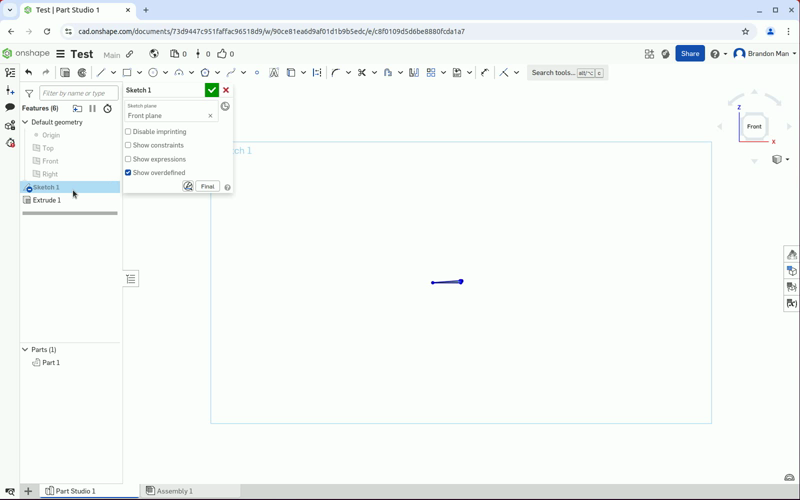
mouse_move(229, 92)
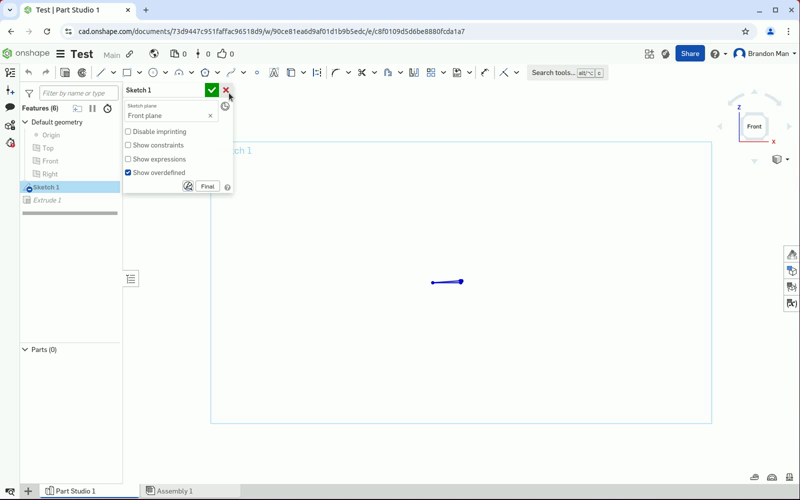
click(229, 92)
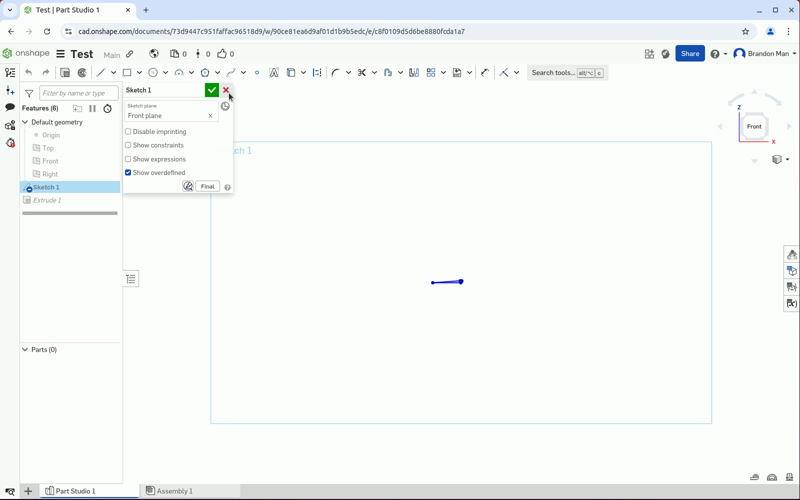
key(shift+s)
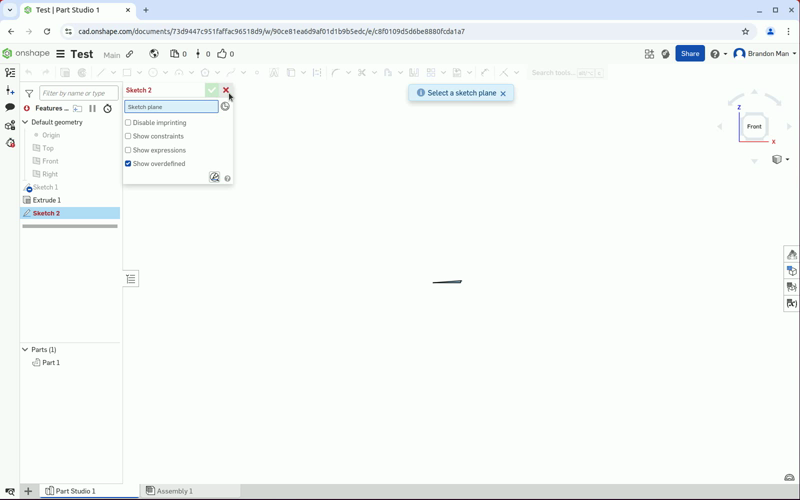
mouse_move(73, 163)
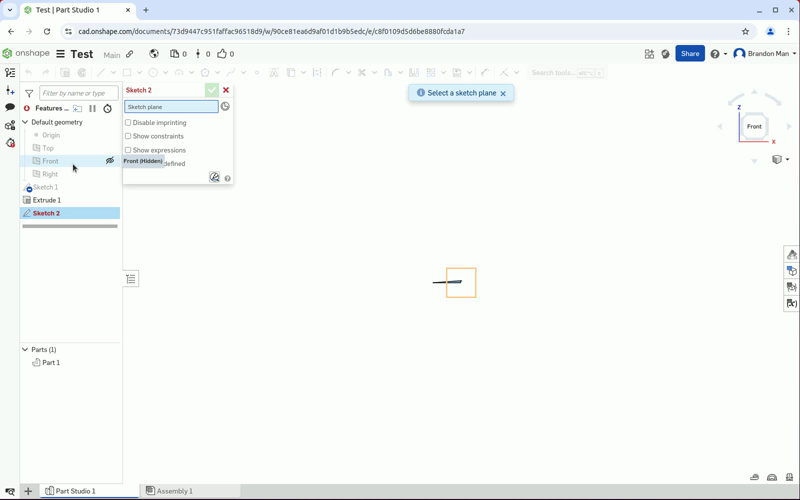
click(73, 163)
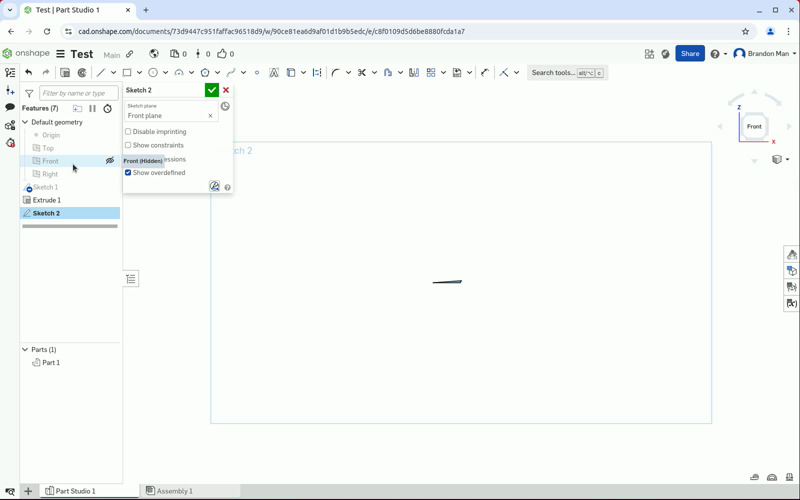
mouse_move(73, 352)
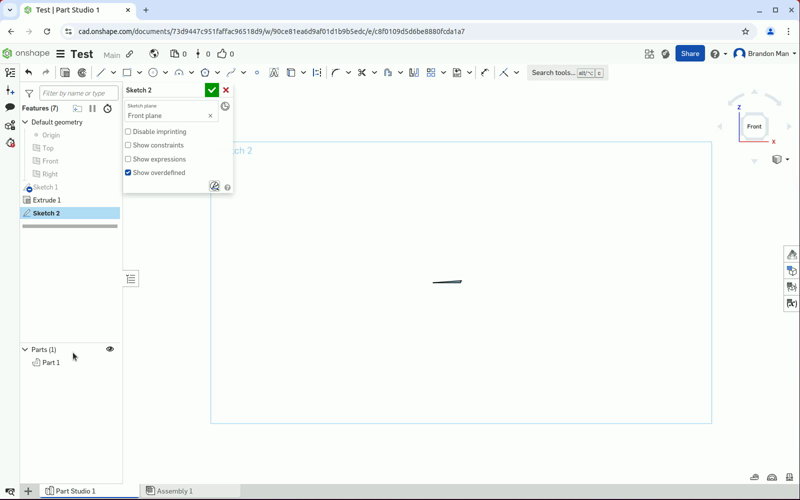
key(y)
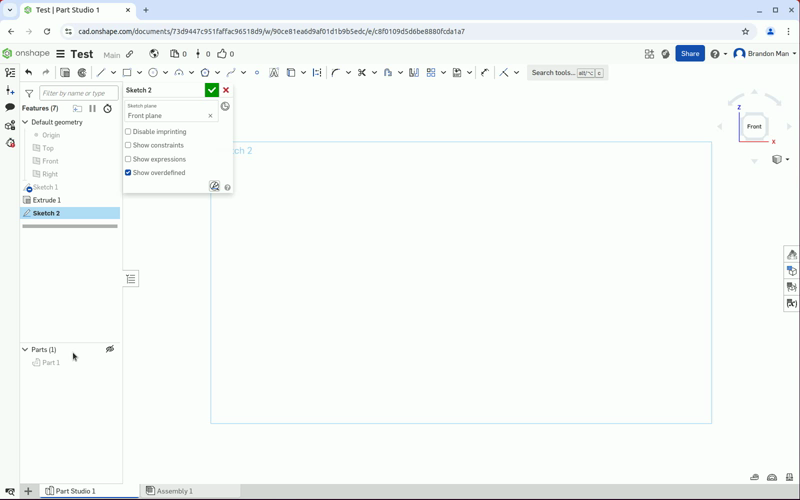
key(a)
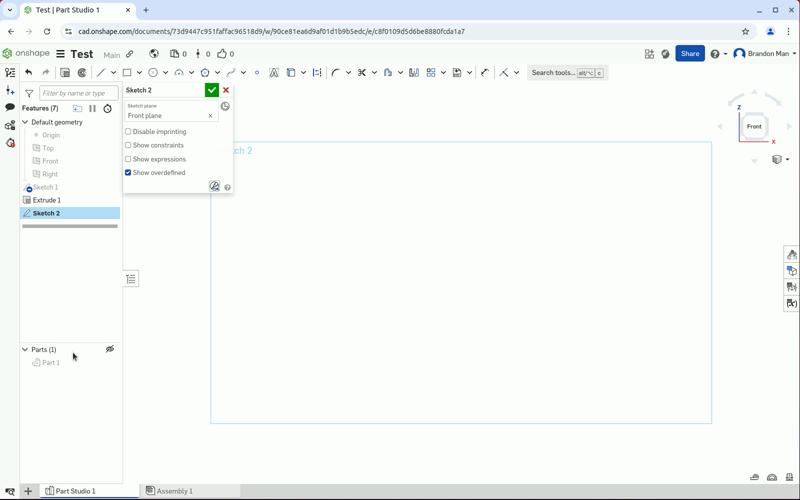
key_down(shift)
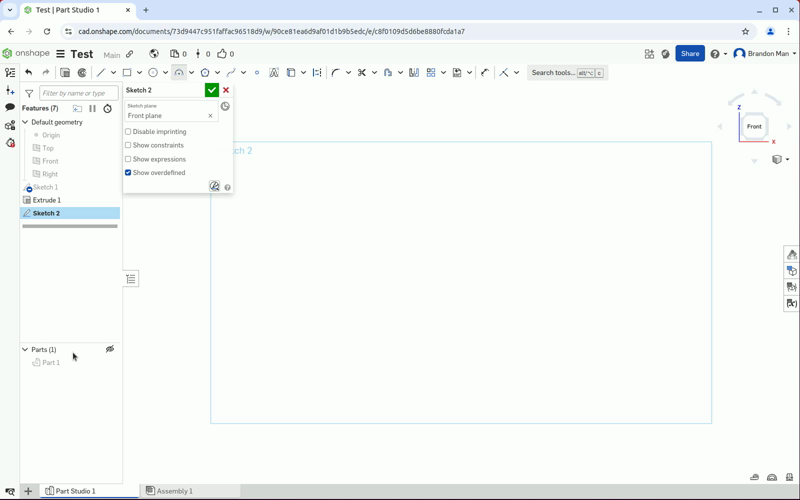
mouse_move(460, 280)
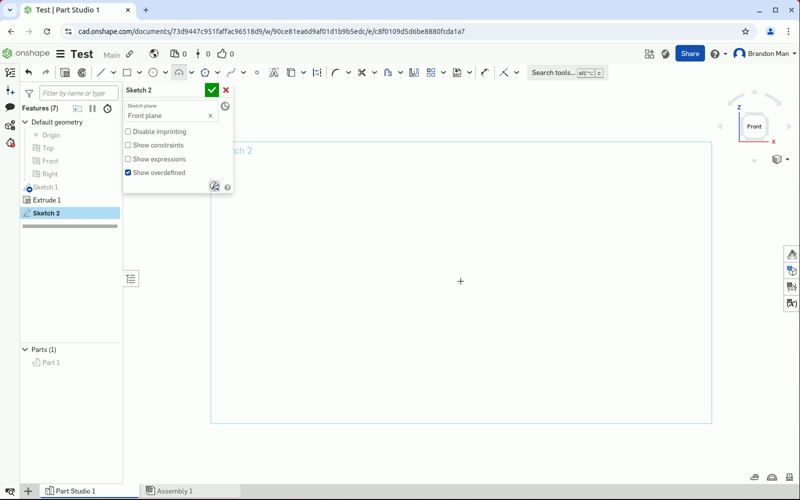
click(460, 280)
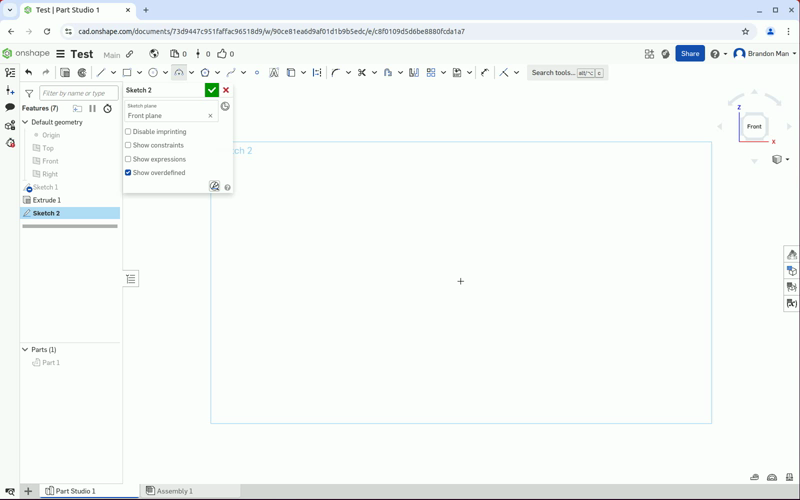
key_up(shift)
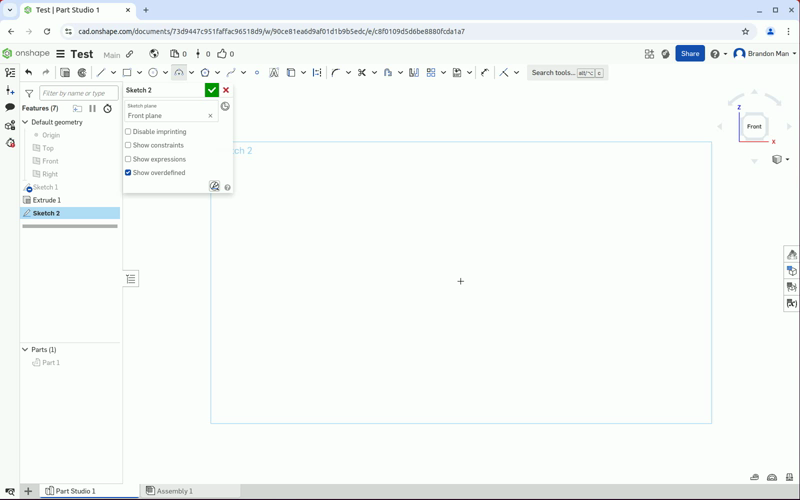
key_down(shift)
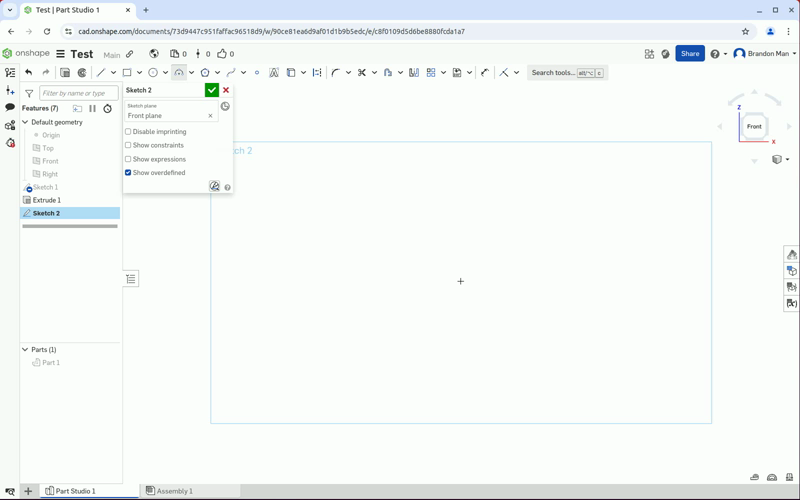
mouse_move(461, 281)
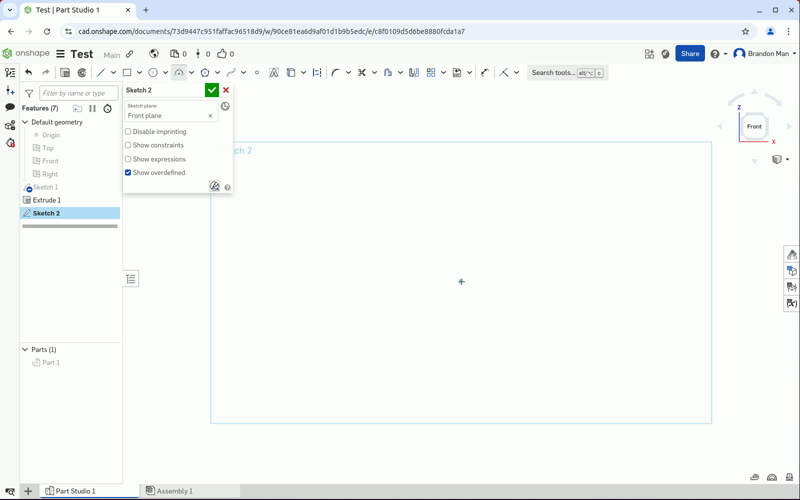
scroll(6)
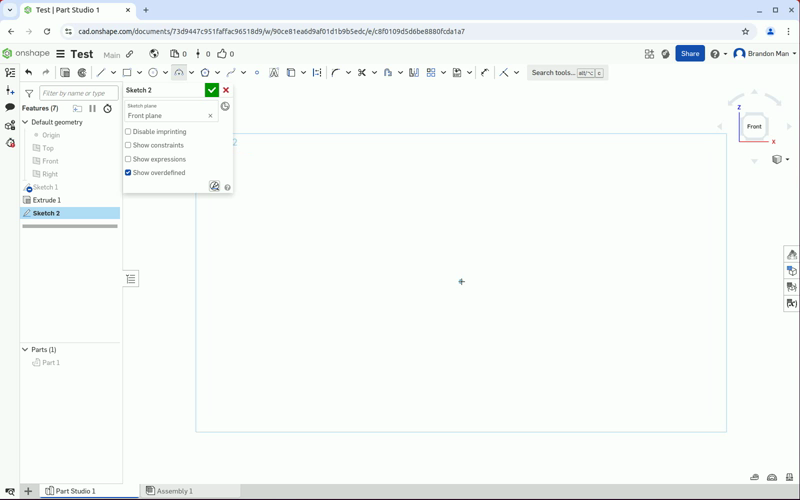
scroll(6)
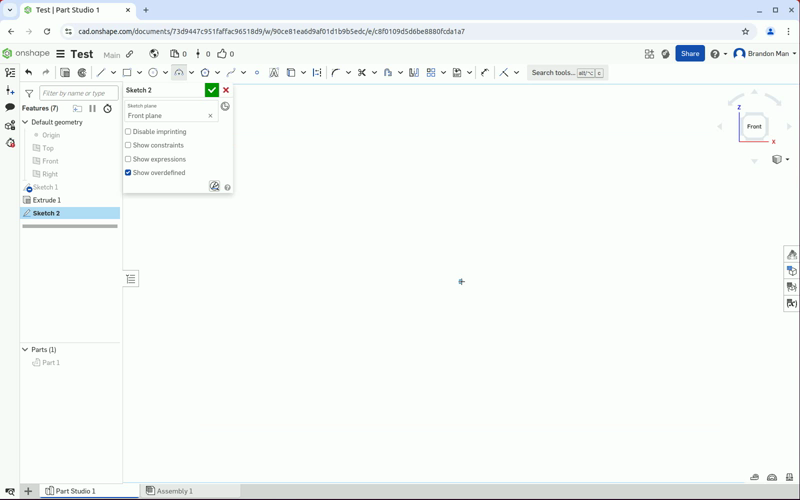
scroll(6)
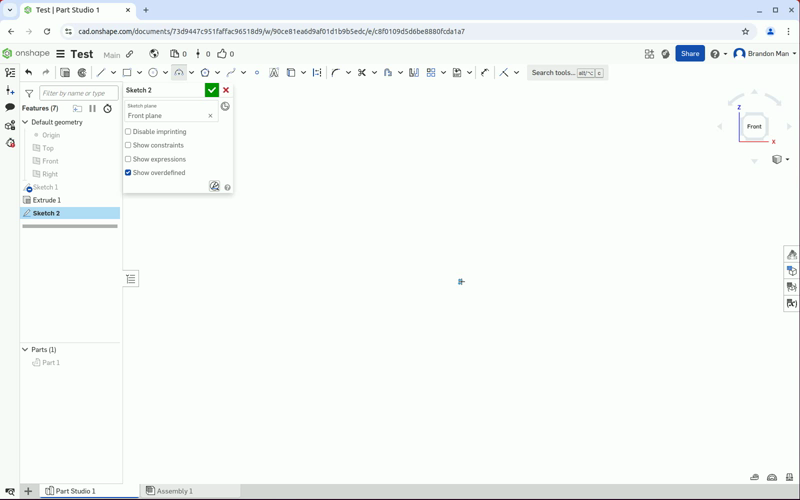
scroll(6)
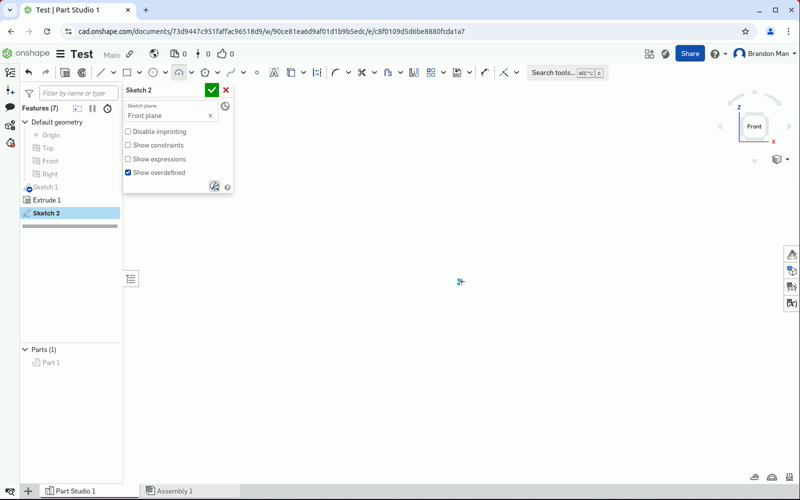
scroll(6)
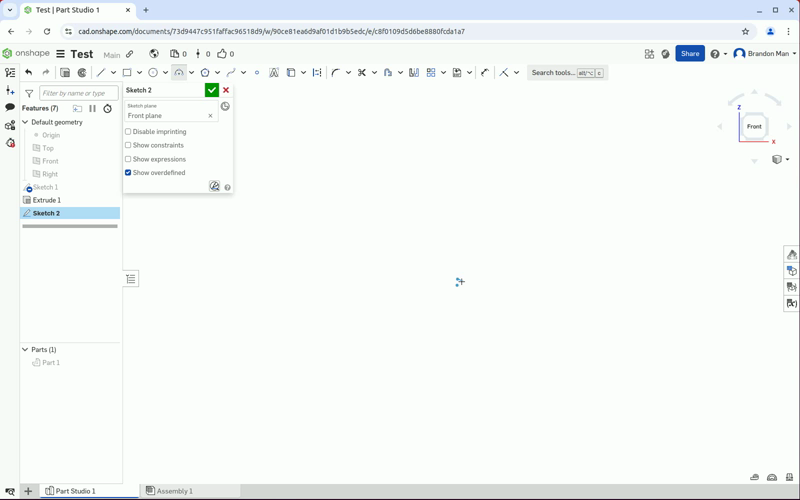
scroll(6)
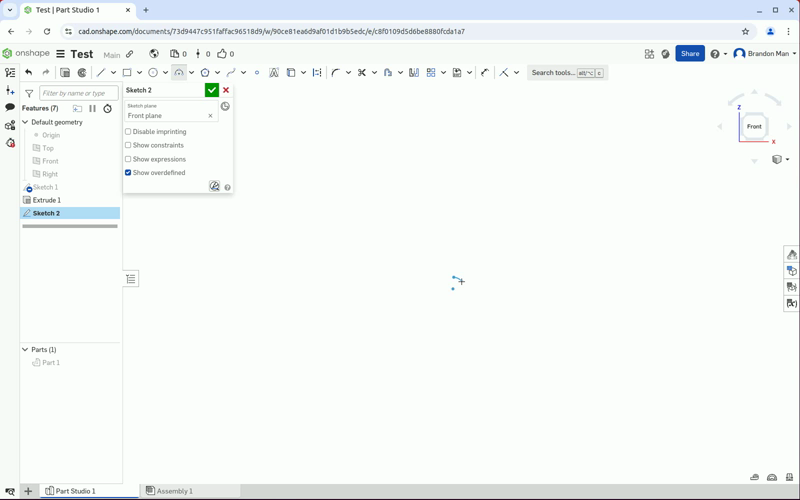
scroll(6)
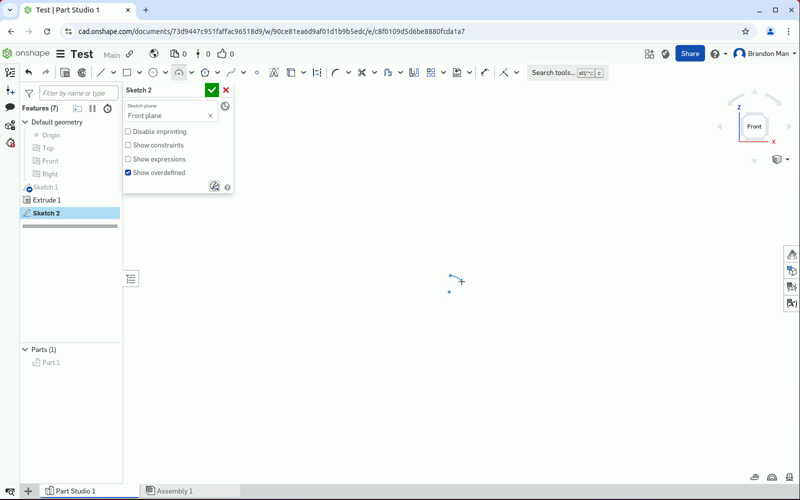
click(461, 281)
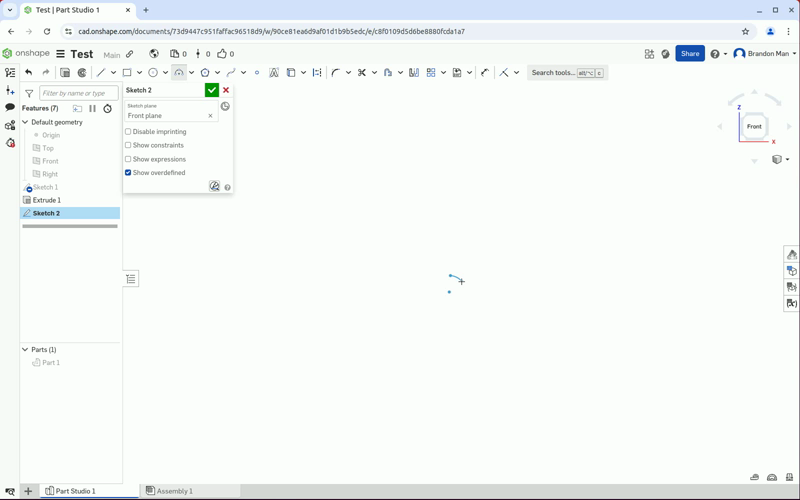
scroll(-6)
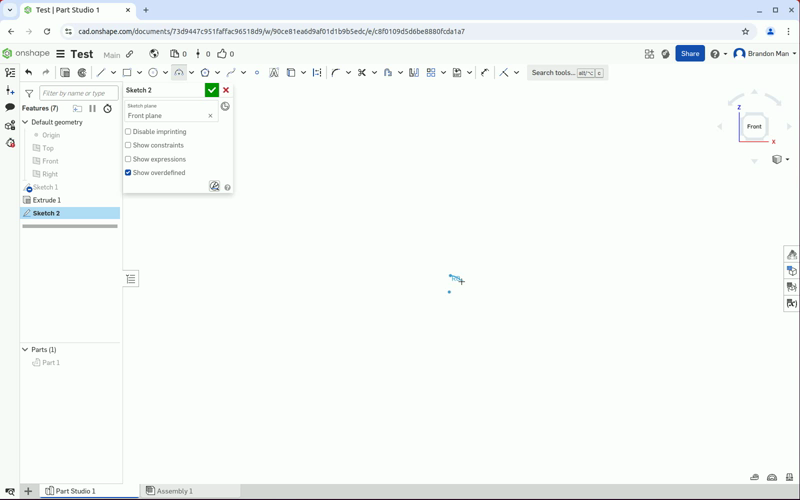
scroll(-6)
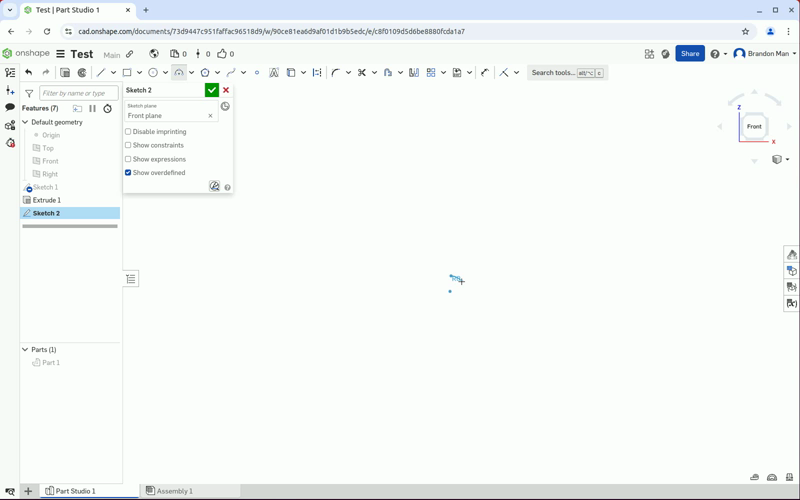
scroll(-6)
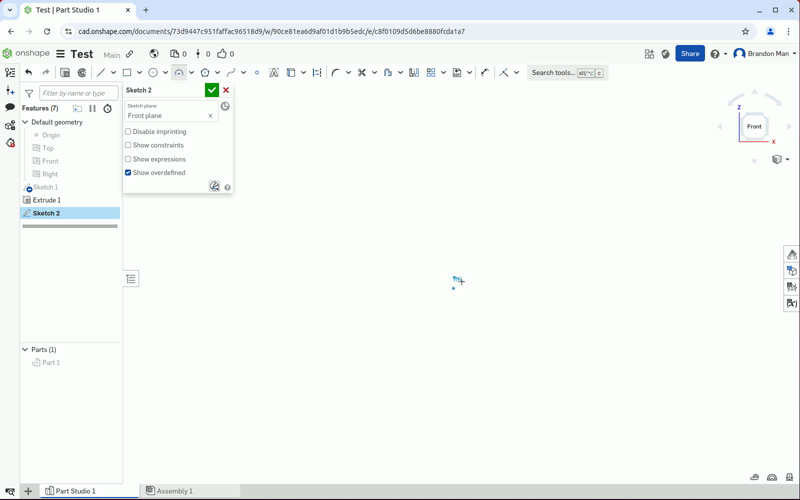
scroll(-6)
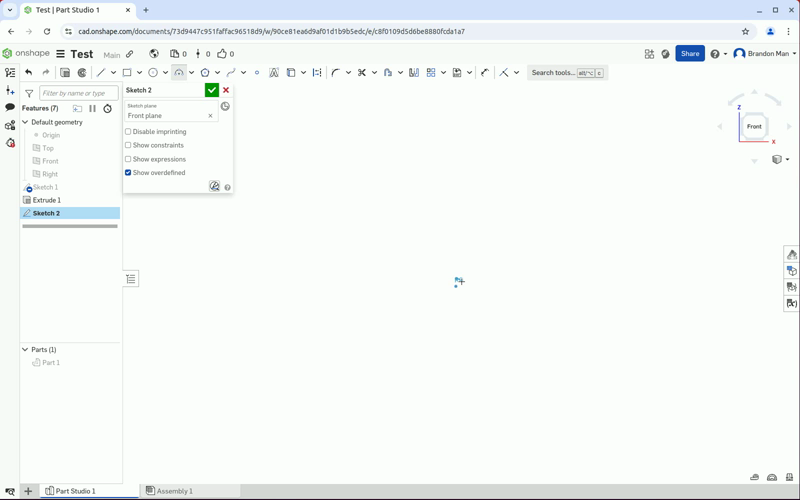
scroll(-6)
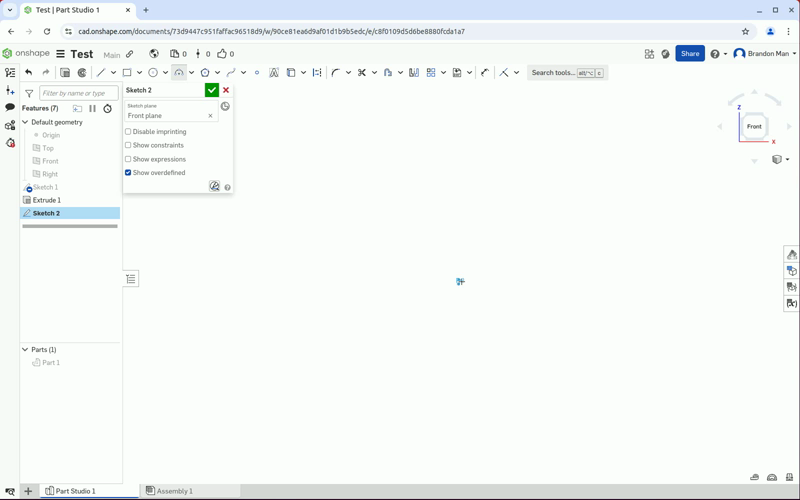
scroll(-6)
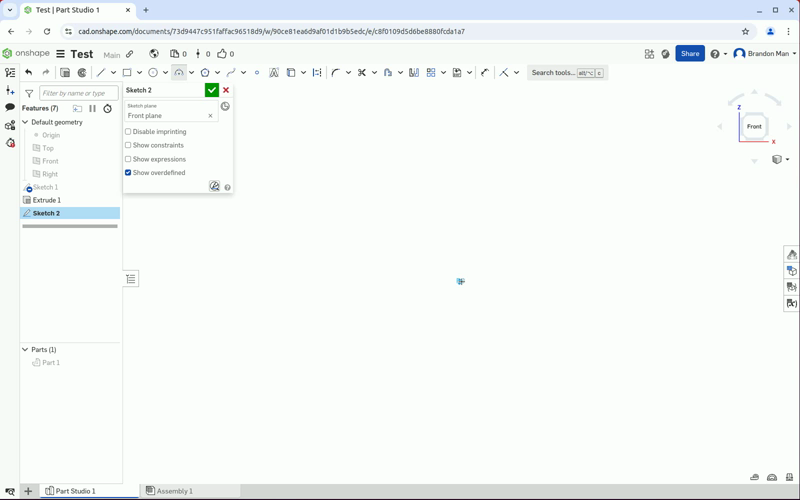
scroll(-6)
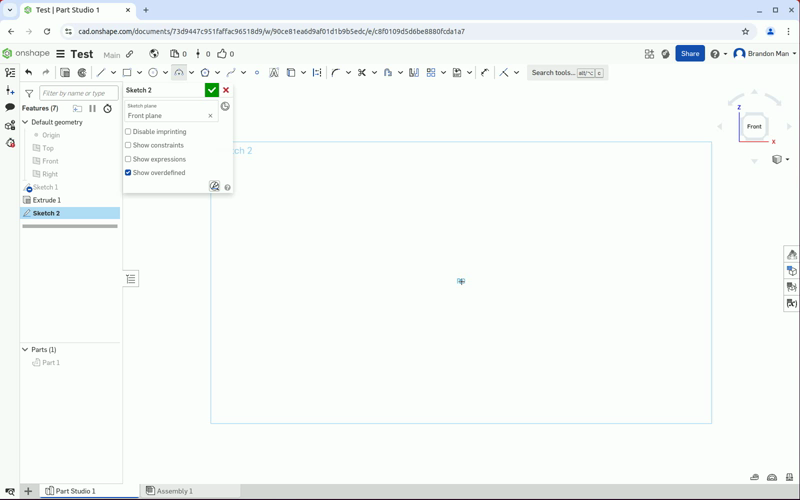
mouse_move(461, 280)
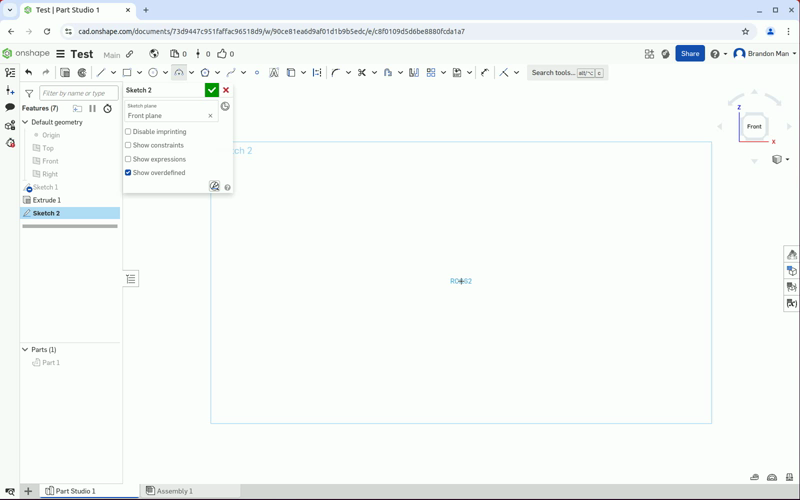
scroll(6)
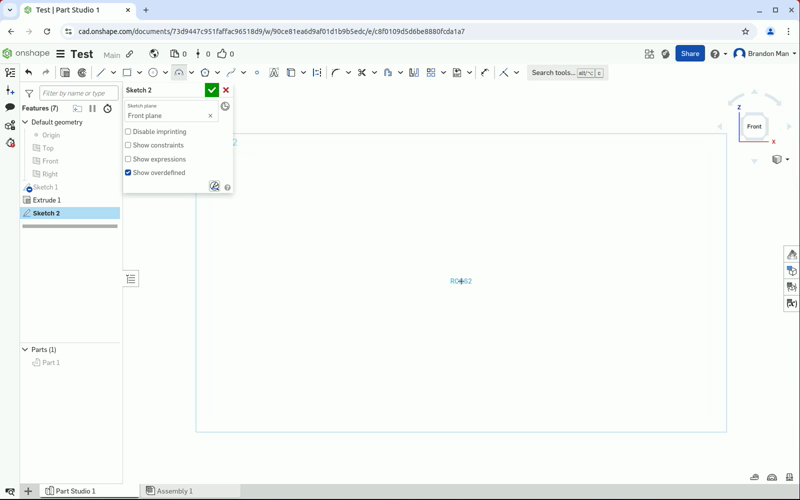
scroll(6)
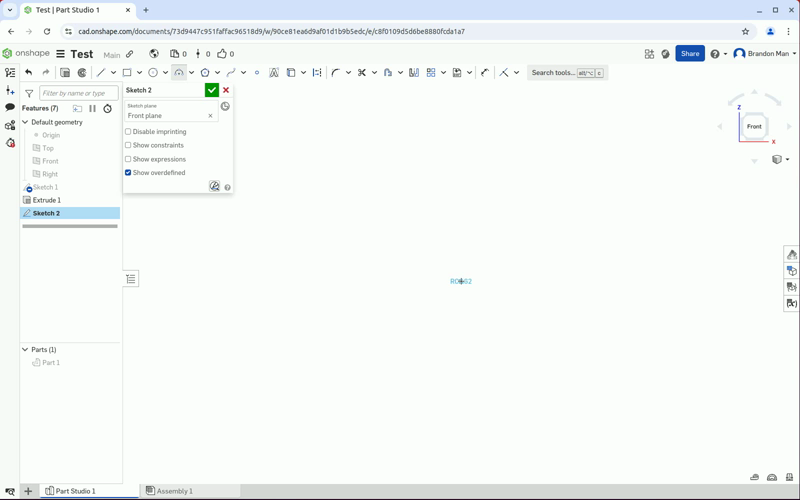
scroll(6)
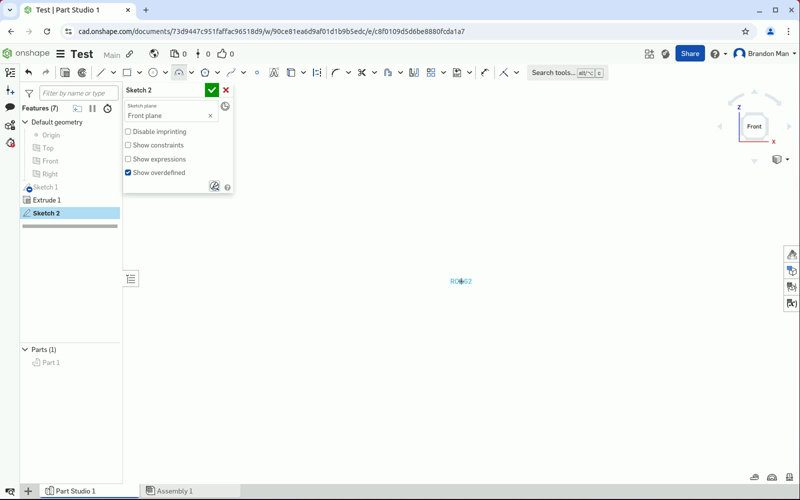
scroll(6)
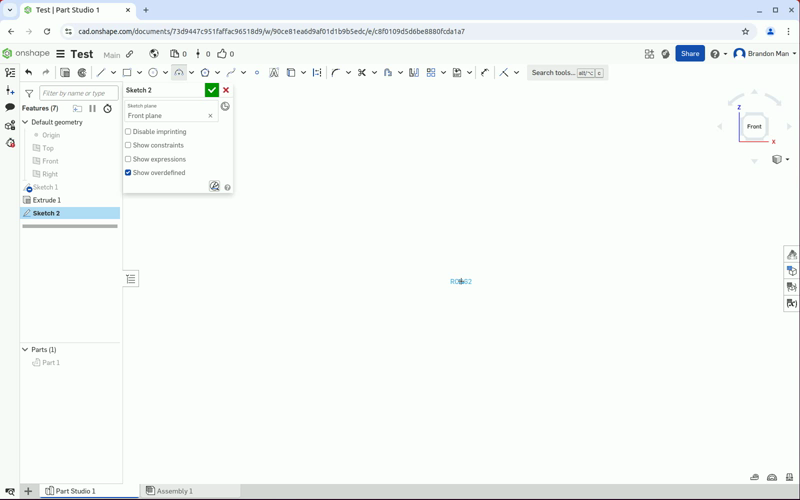
scroll(6)
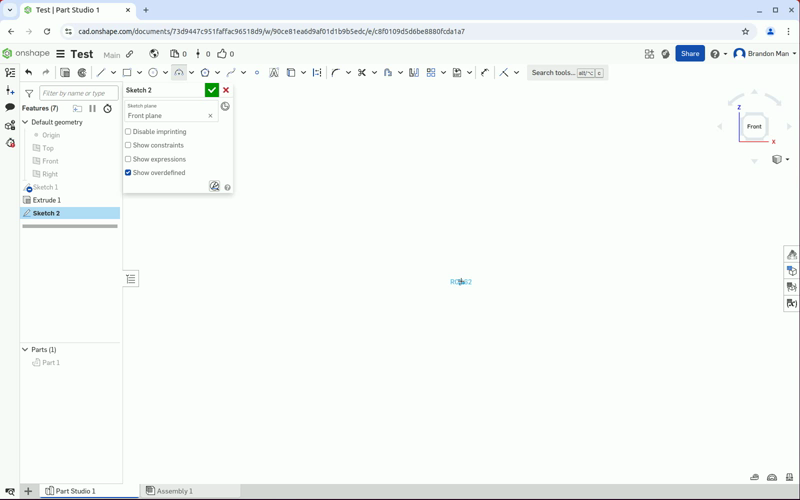
scroll(6)
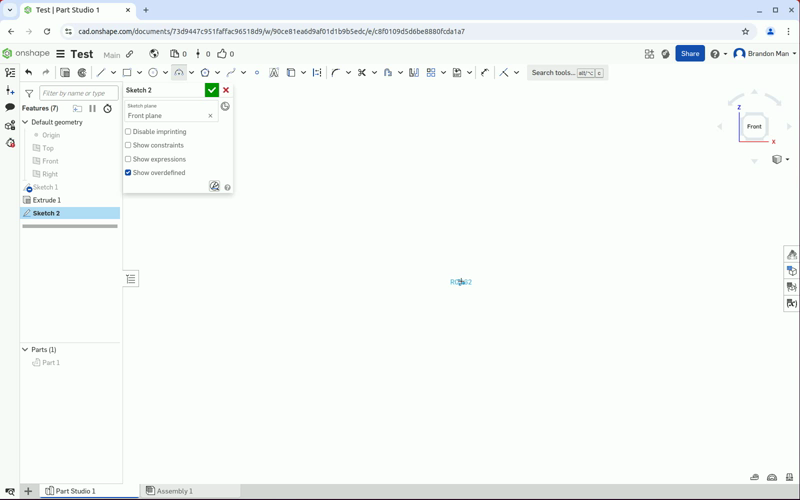
scroll(6)
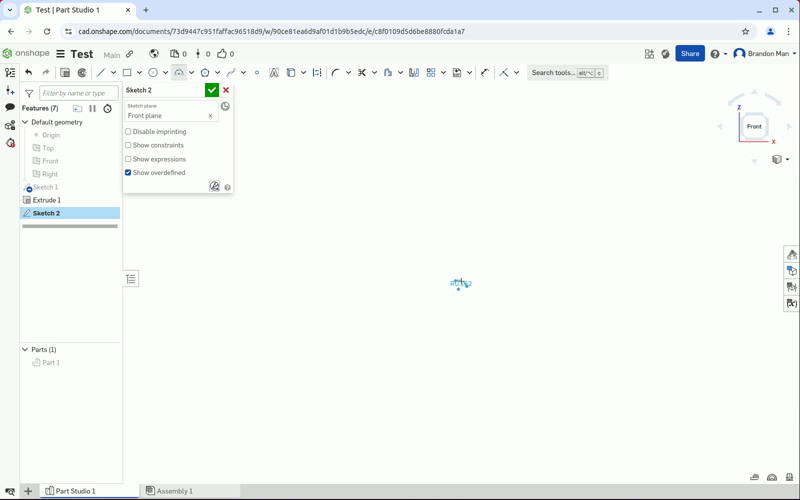
click(461, 280)
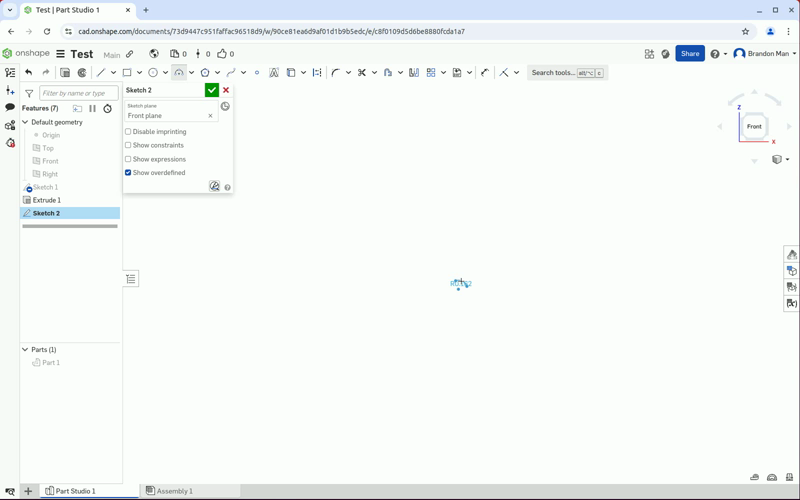
scroll(-6)
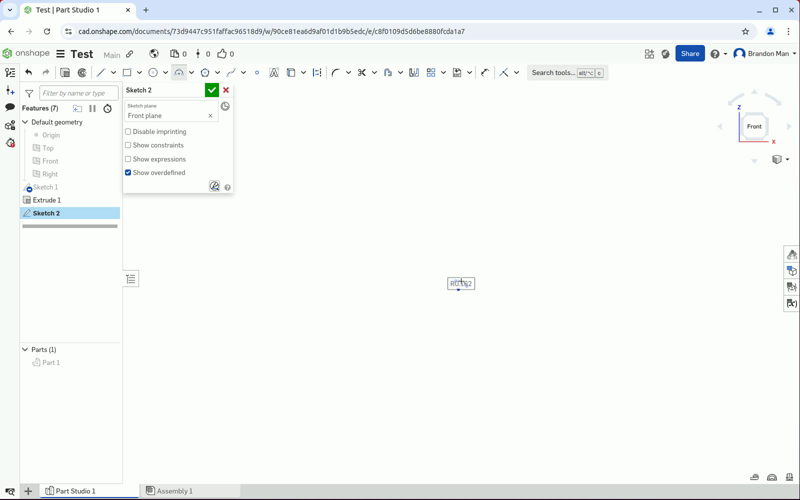
scroll(-6)
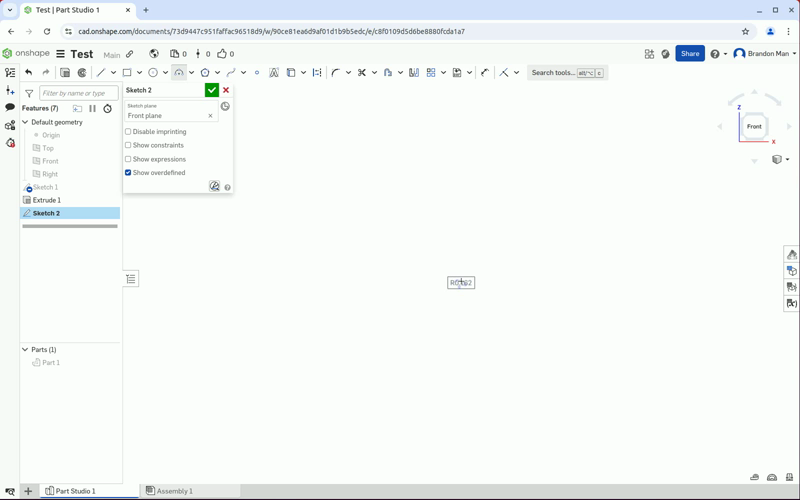
scroll(-6)
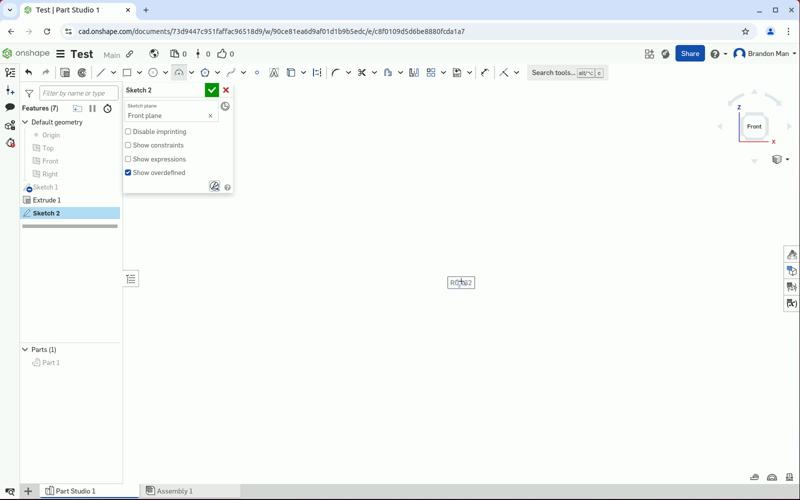
scroll(-6)
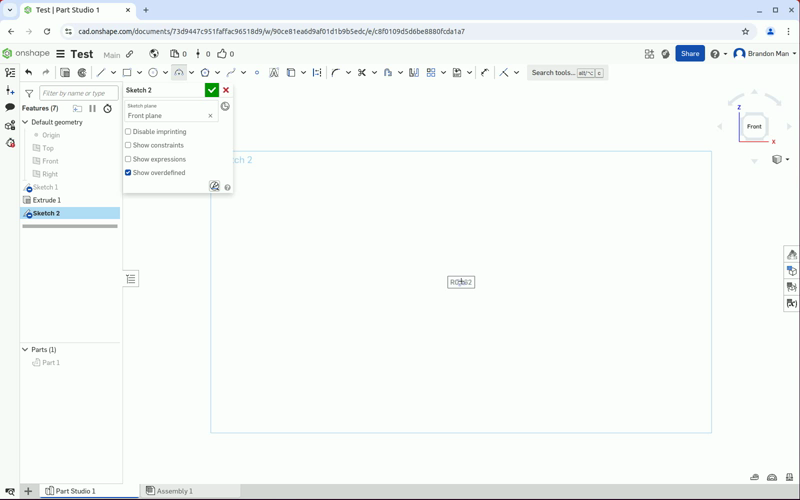
scroll(-6)
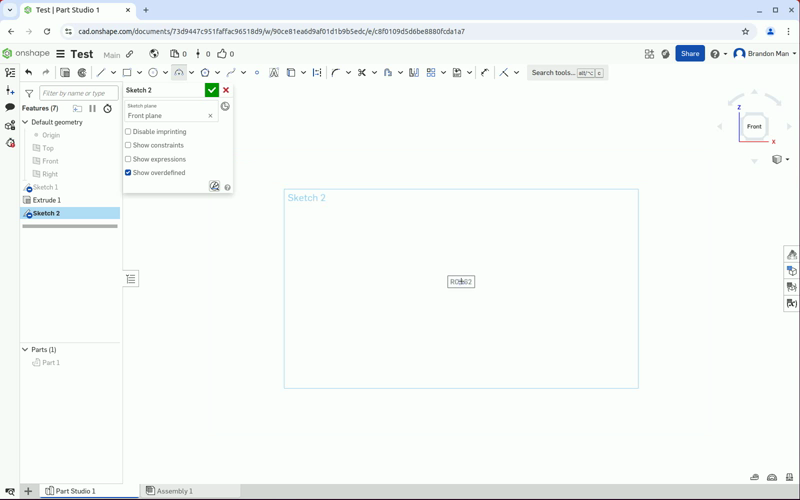
scroll(-6)
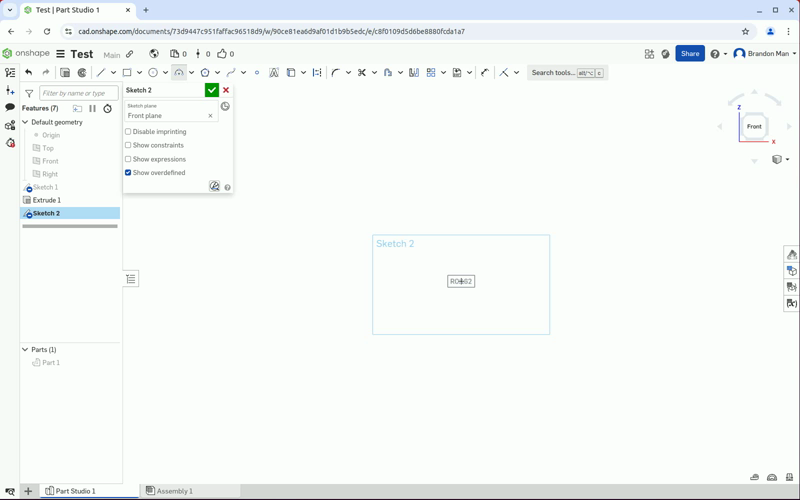
scroll(-6)
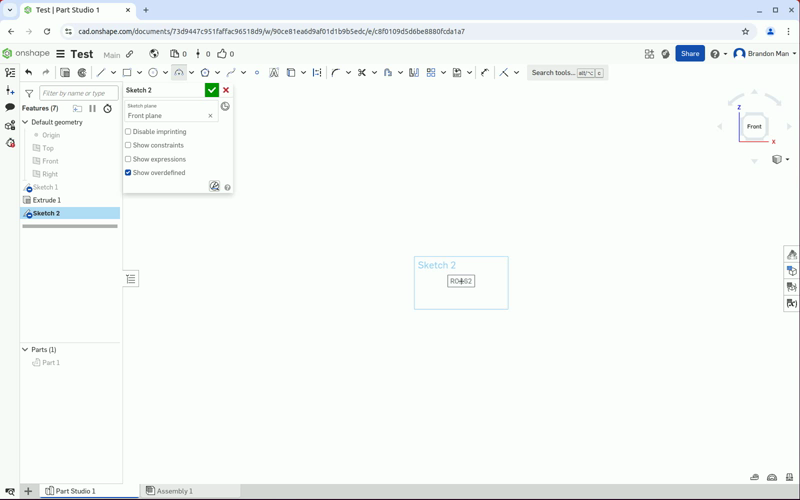
key_up(shift)
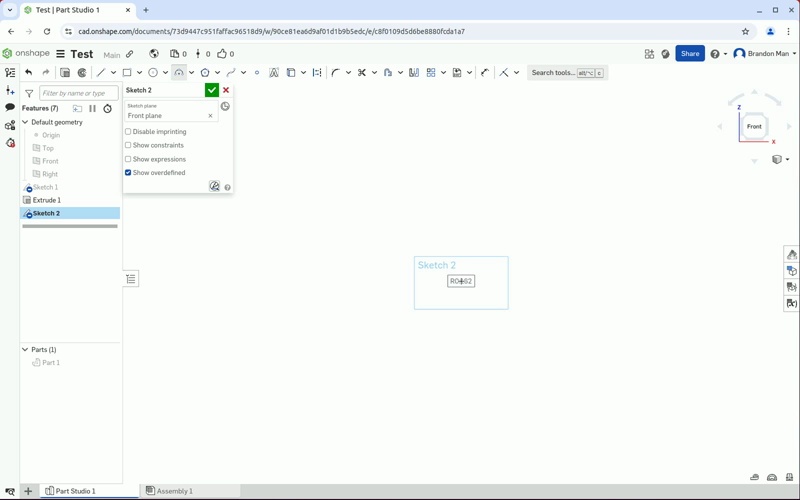
key(esc)
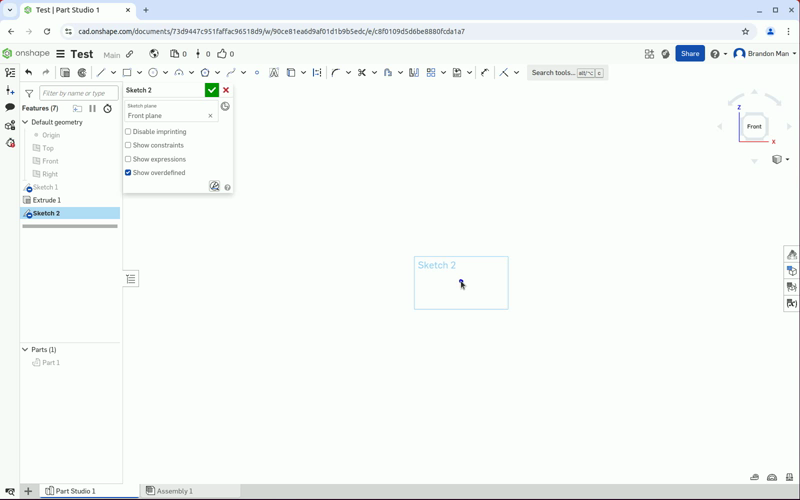
key(l)
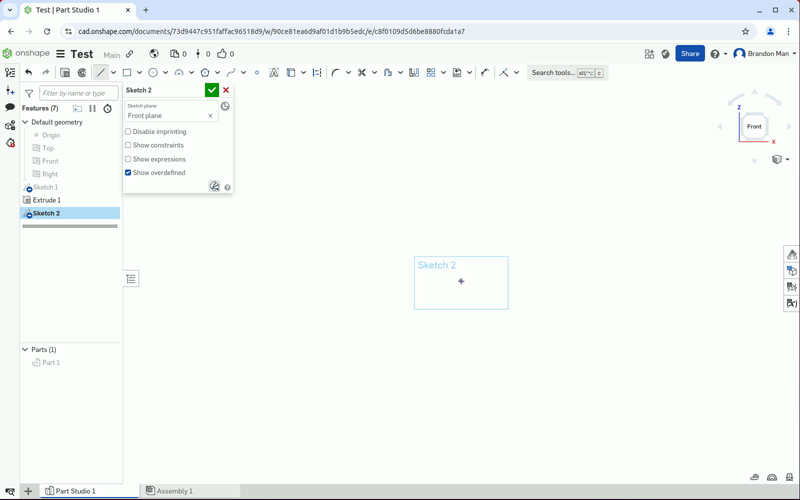
mouse_move(461, 281)
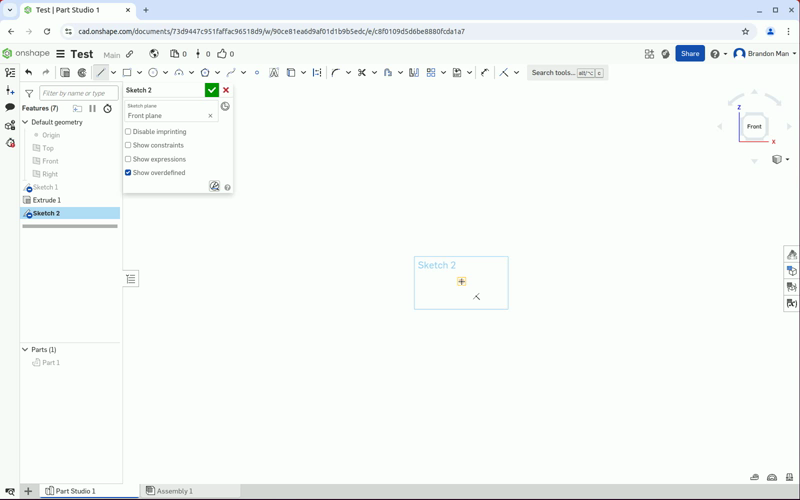
scroll(6)
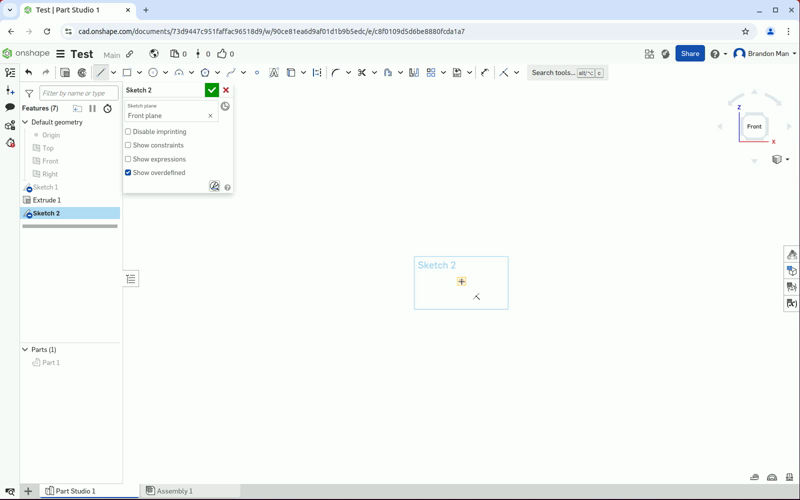
scroll(6)
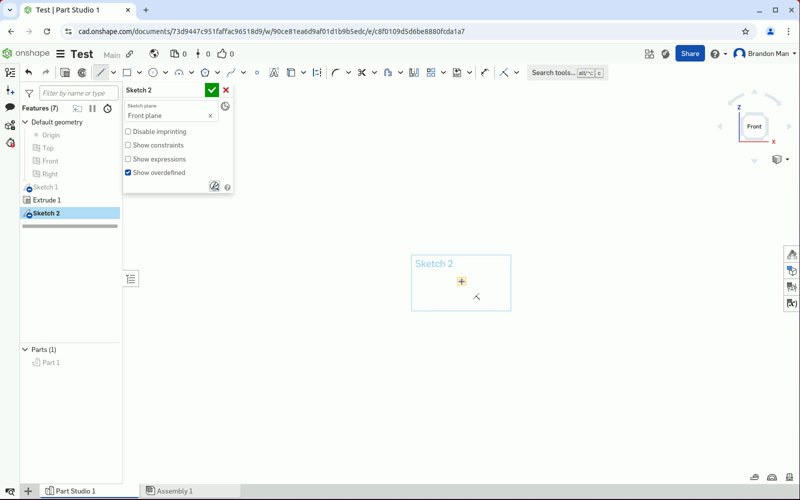
scroll(6)
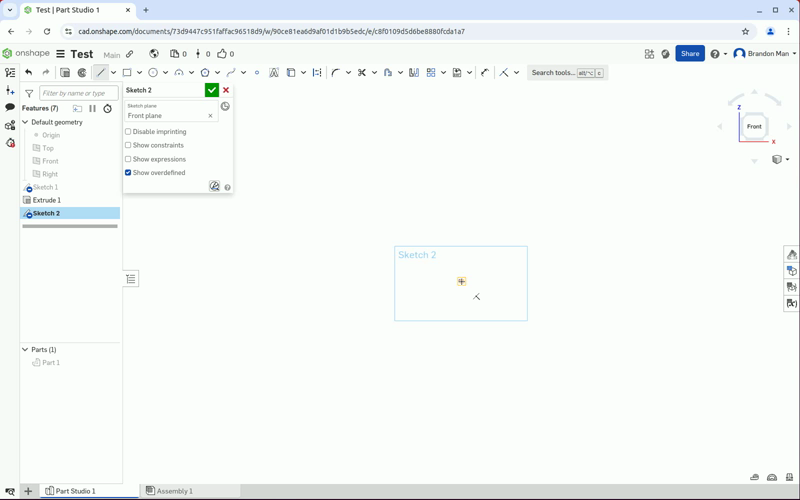
scroll(6)
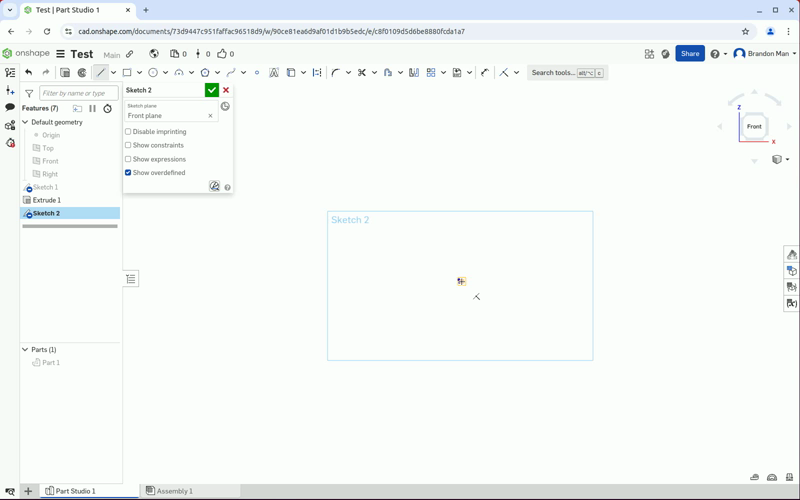
scroll(6)
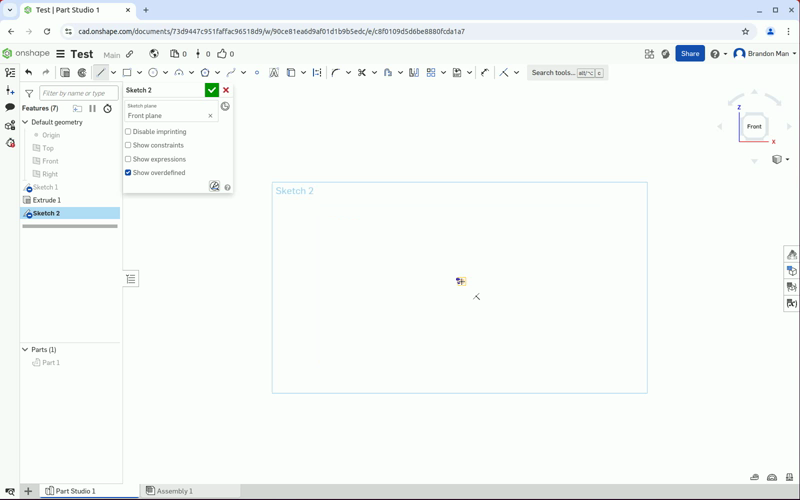
scroll(6)
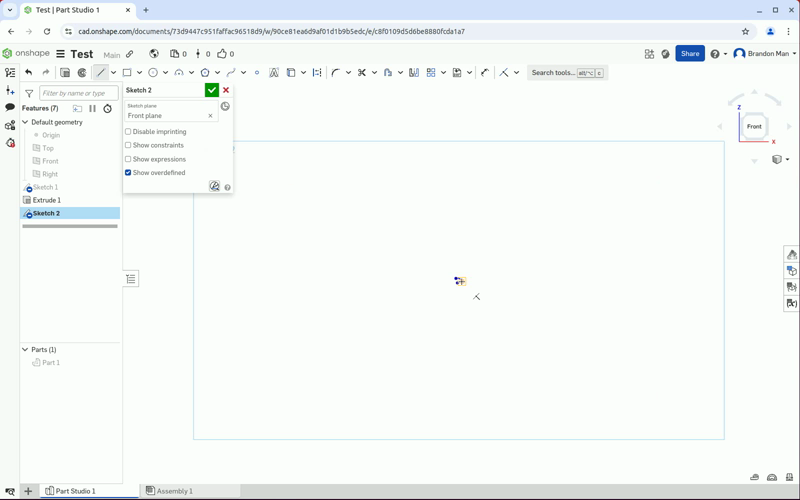
scroll(6)
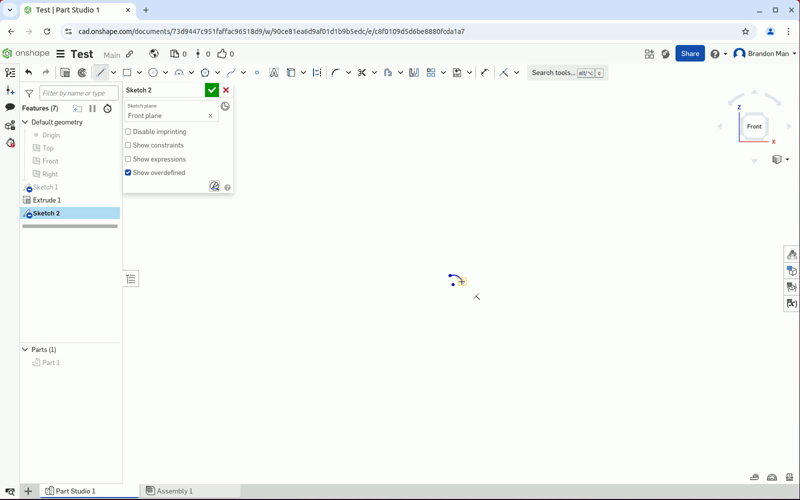
click(461, 281)
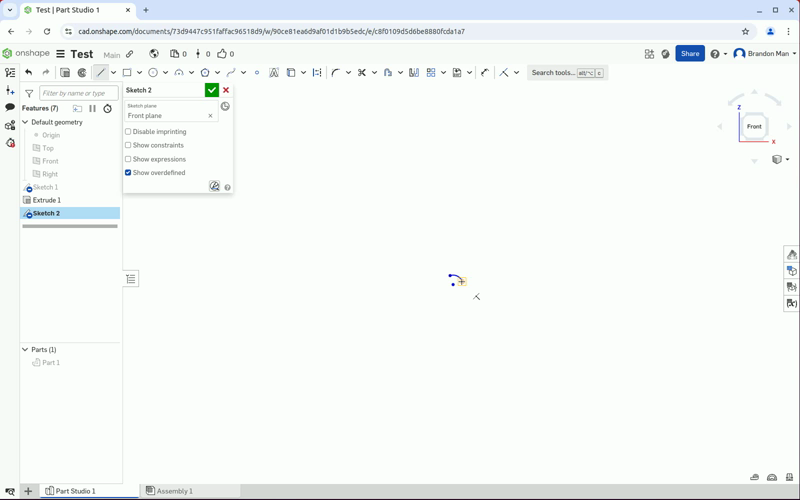
scroll(-6)
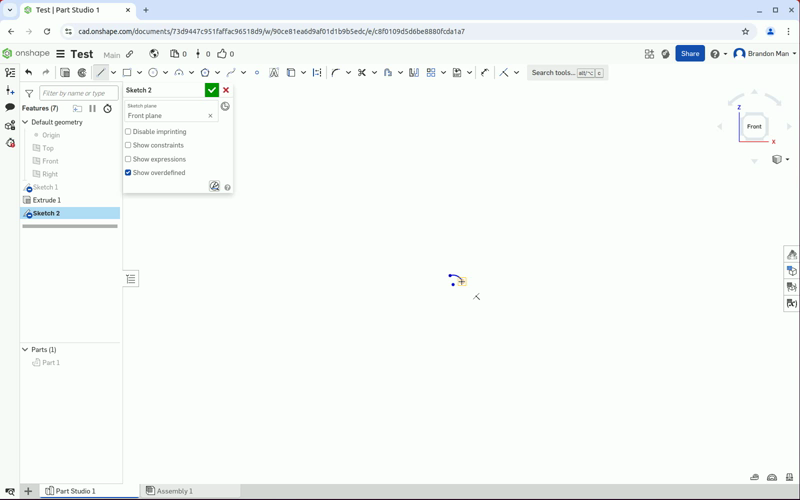
scroll(-6)
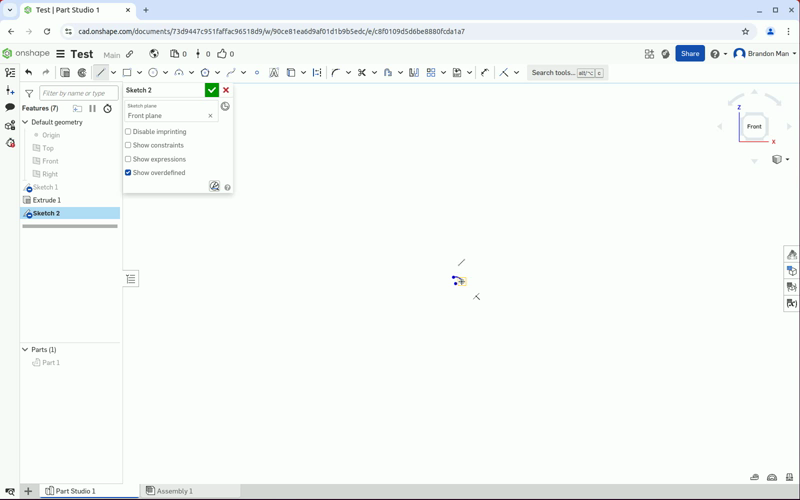
scroll(-6)
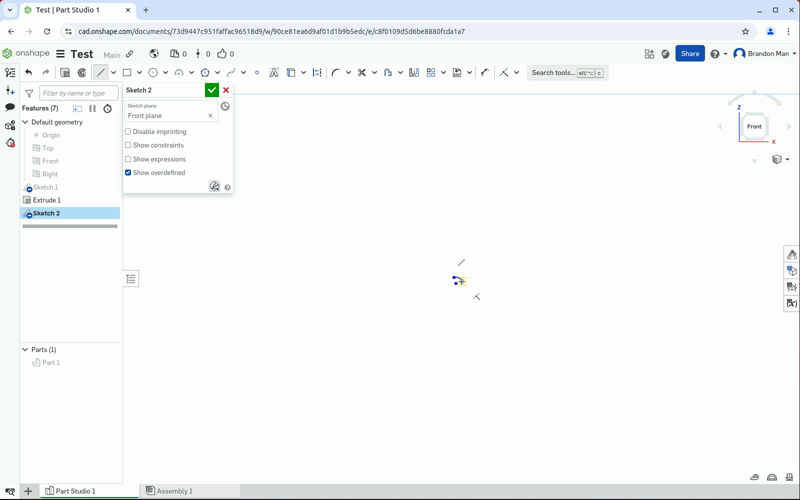
scroll(-6)
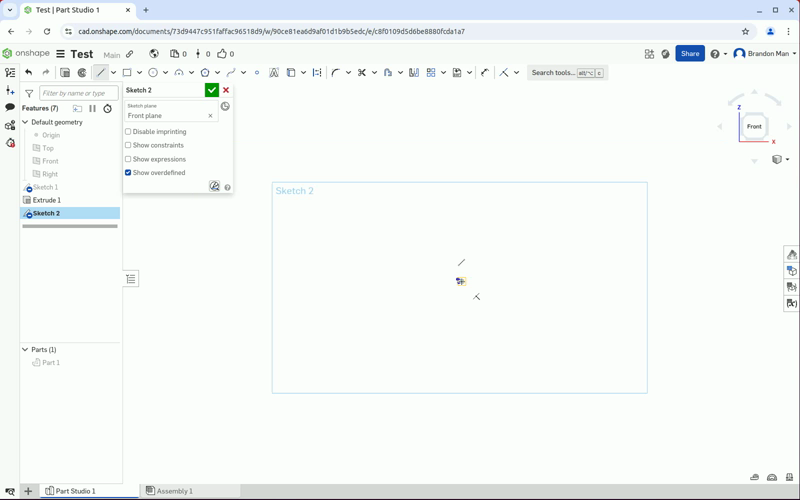
scroll(-6)
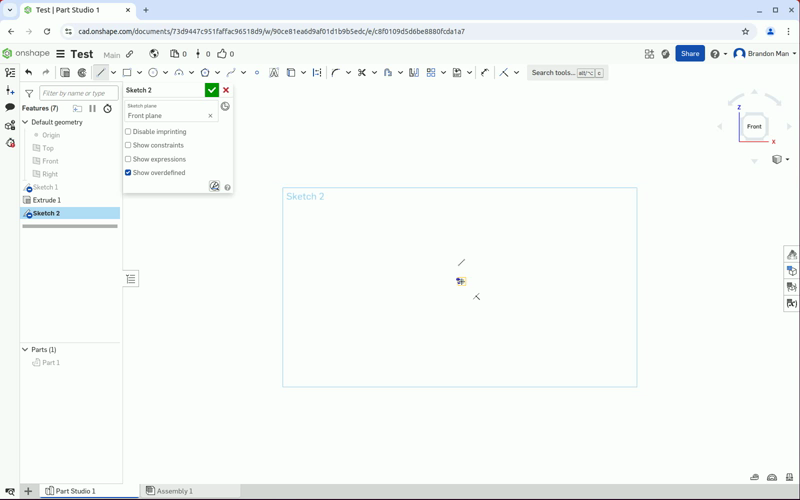
scroll(-6)
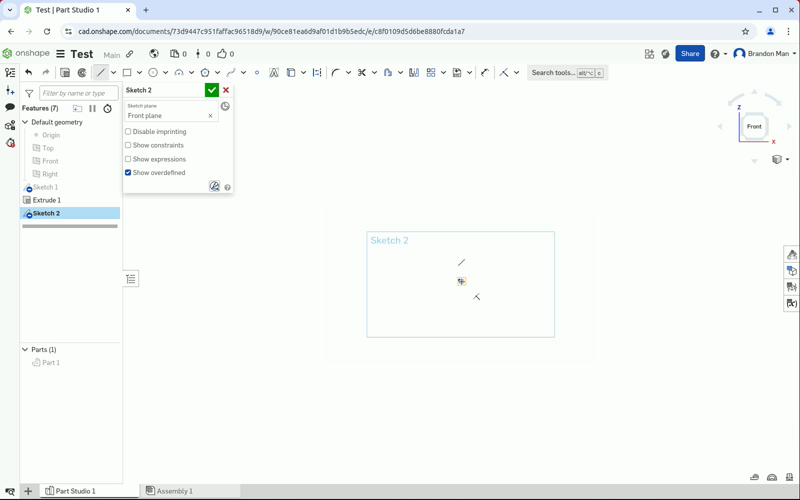
scroll(-6)
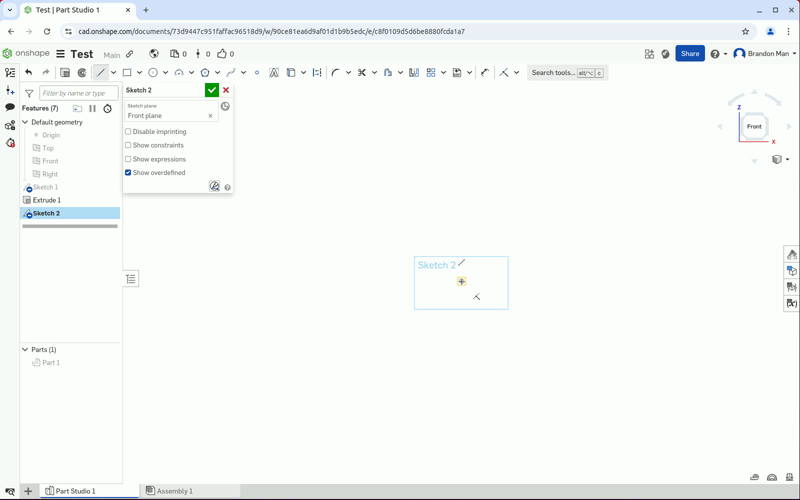
key_down(shift)
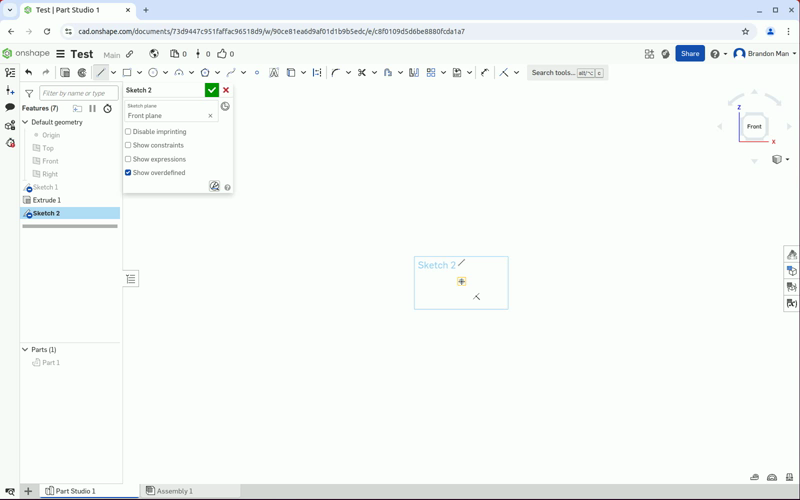
mouse_move(491, 281)
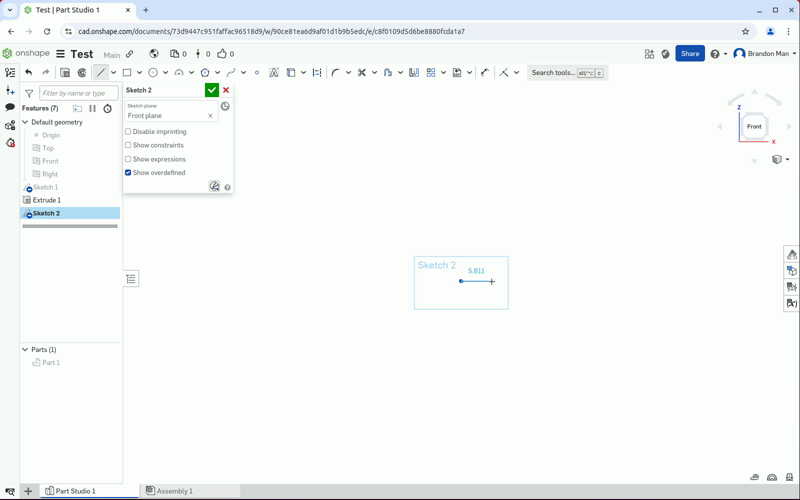
mouse_move(461, 282)
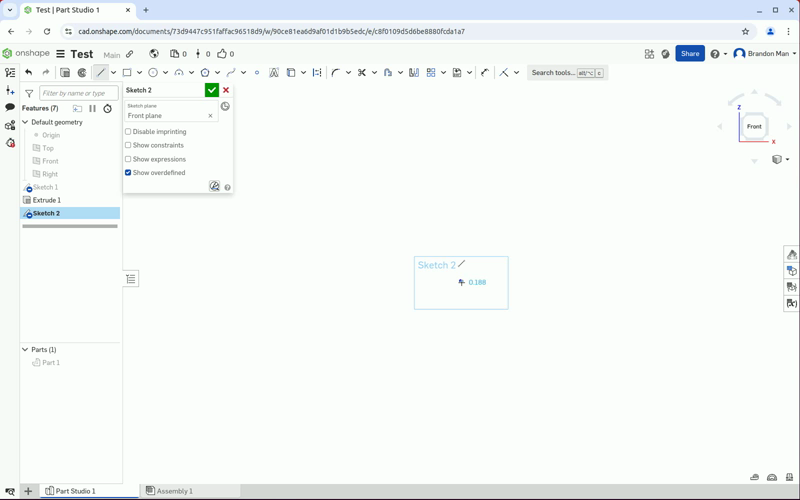
scroll(6)
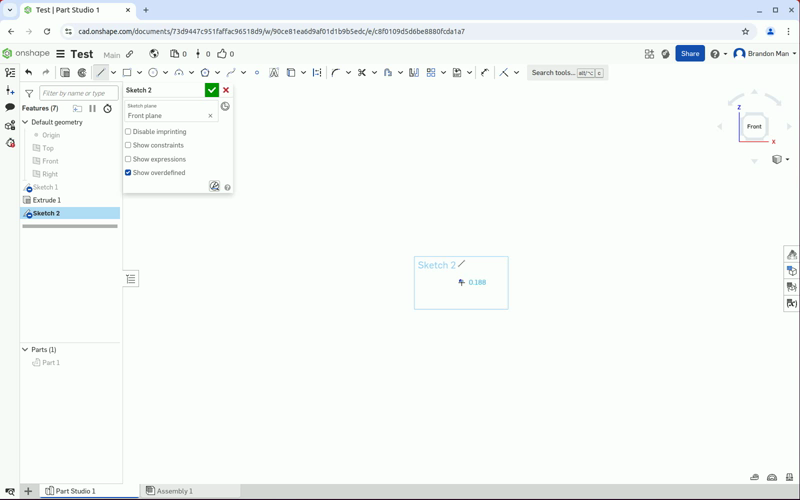
scroll(6)
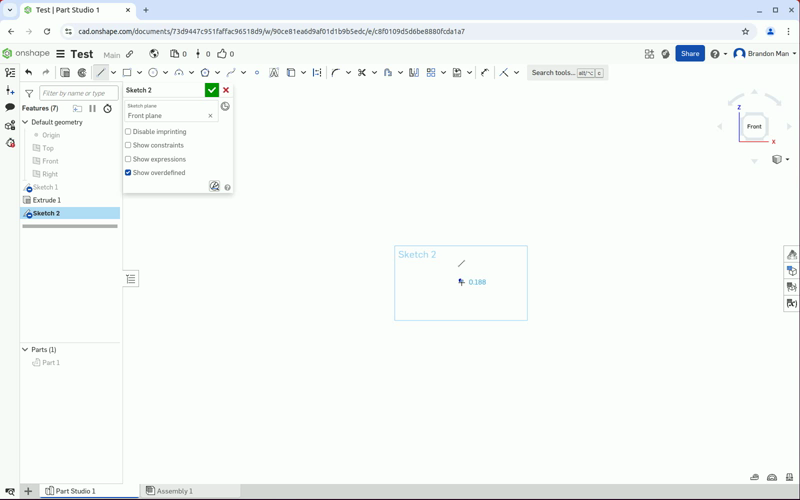
scroll(6)
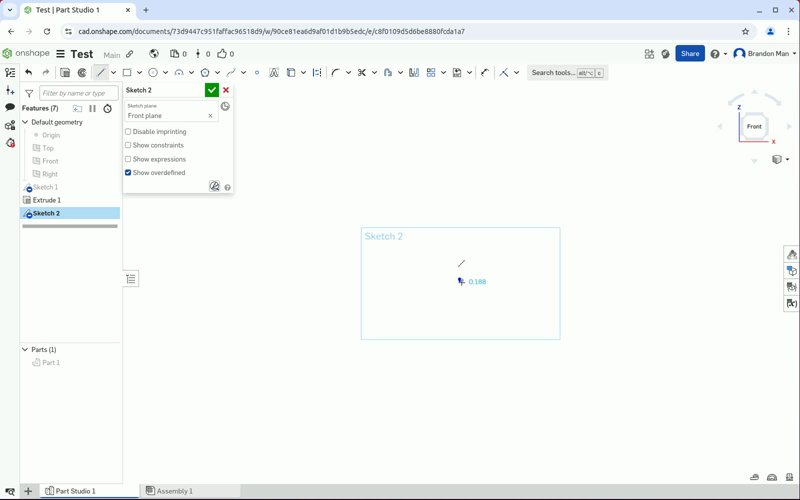
scroll(6)
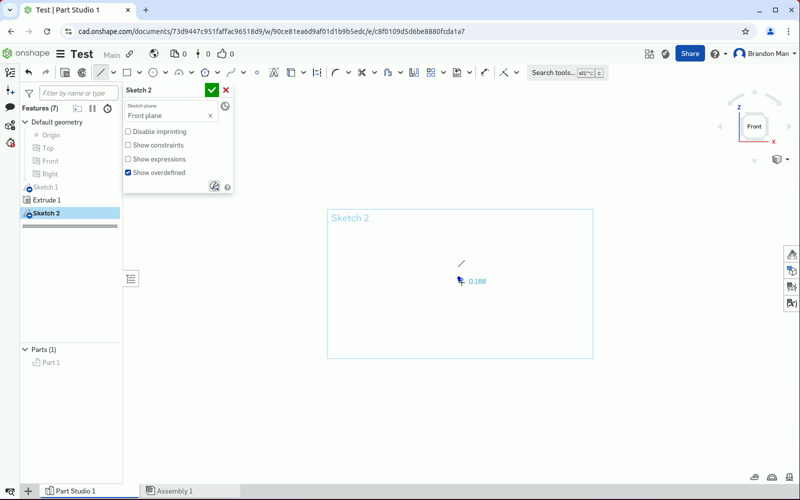
scroll(6)
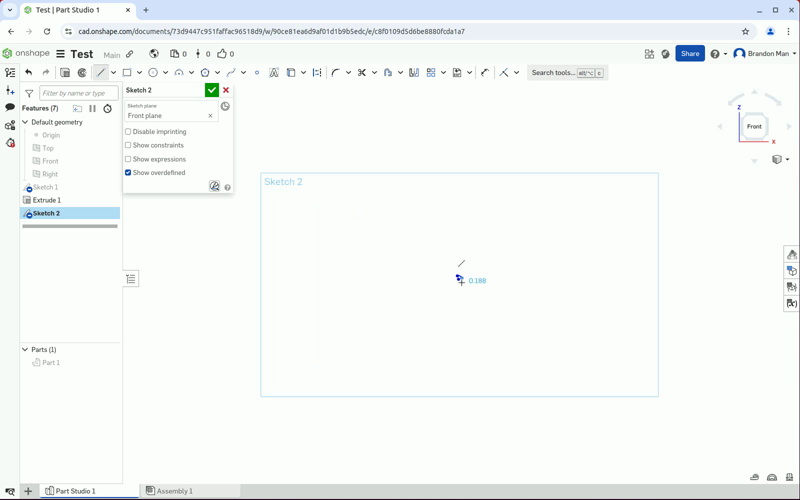
scroll(6)
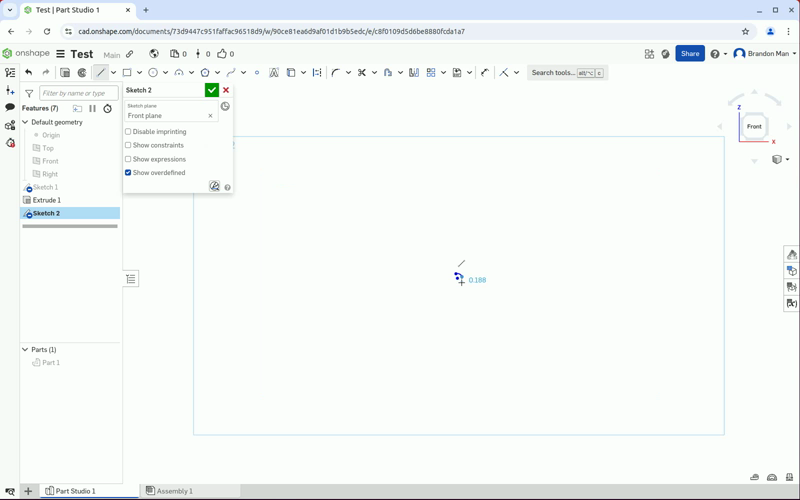
scroll(6)
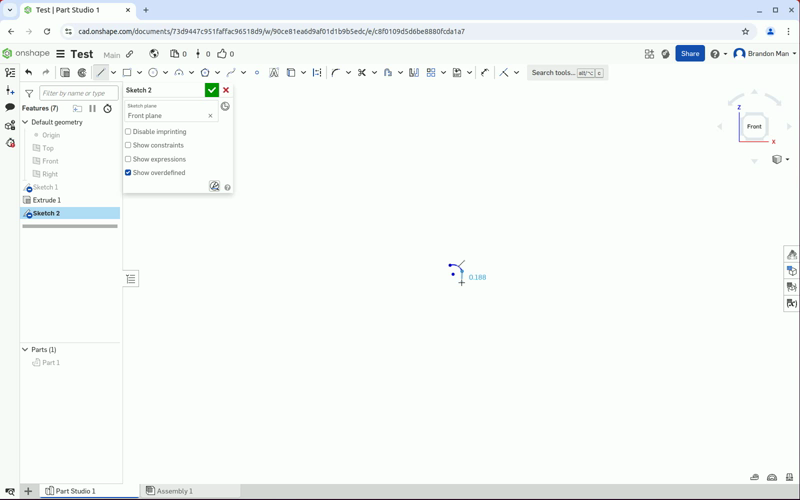
click(461, 282)
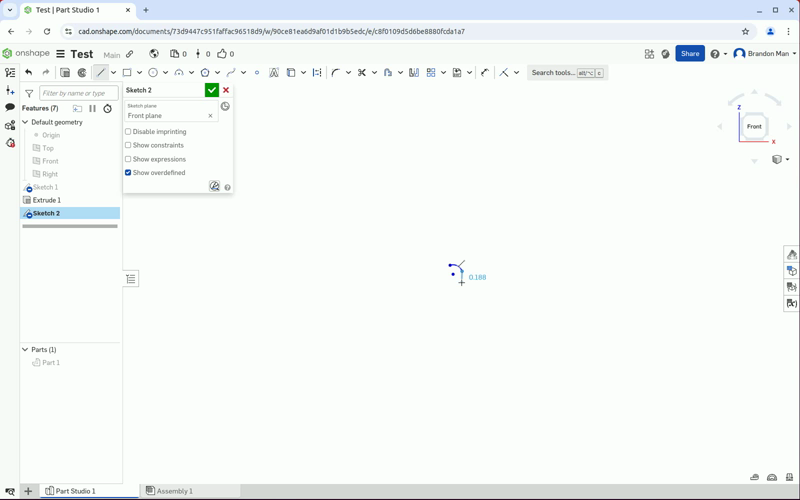
scroll(-6)
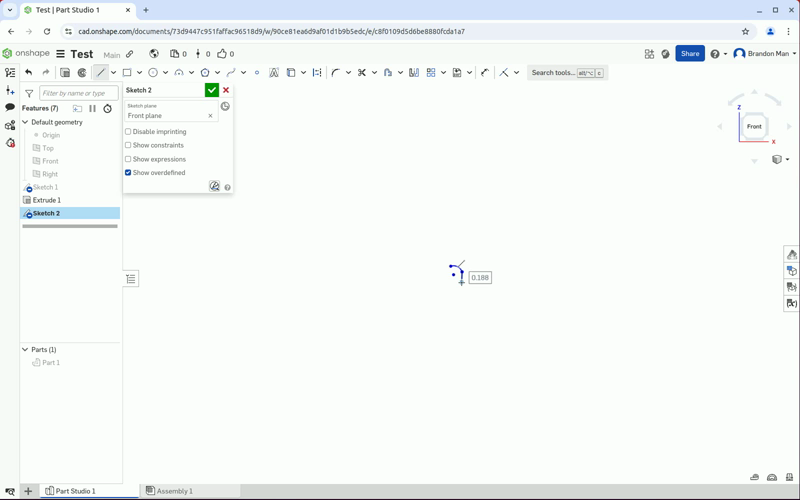
scroll(-6)
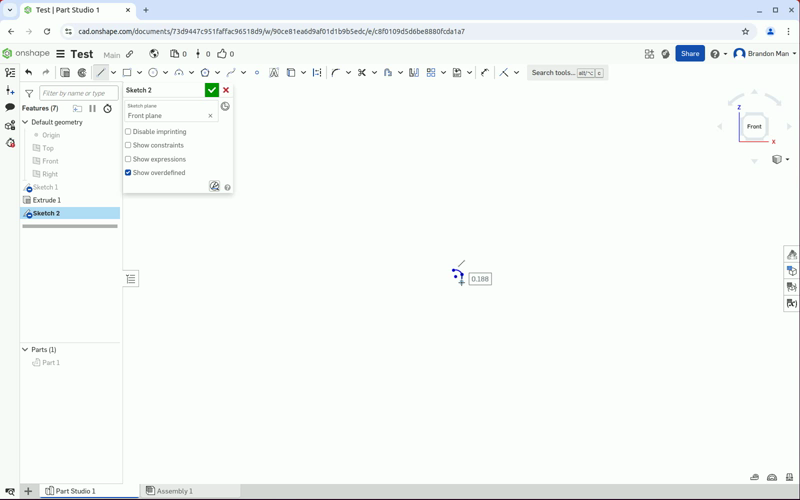
scroll(-6)
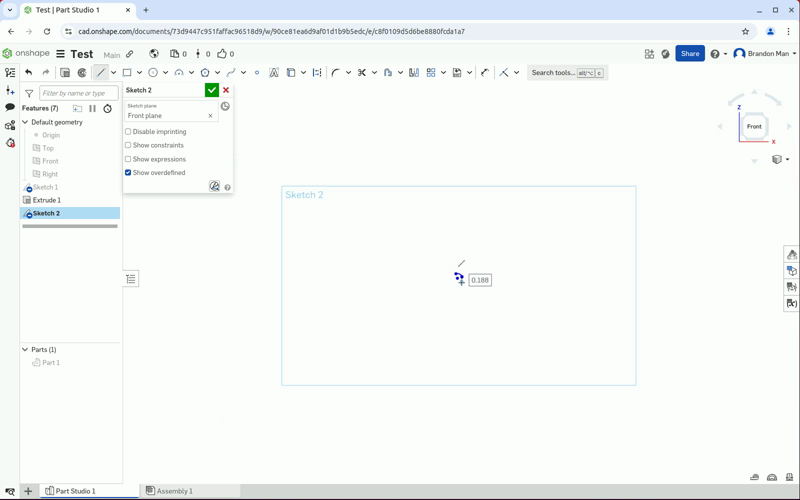
scroll(-6)
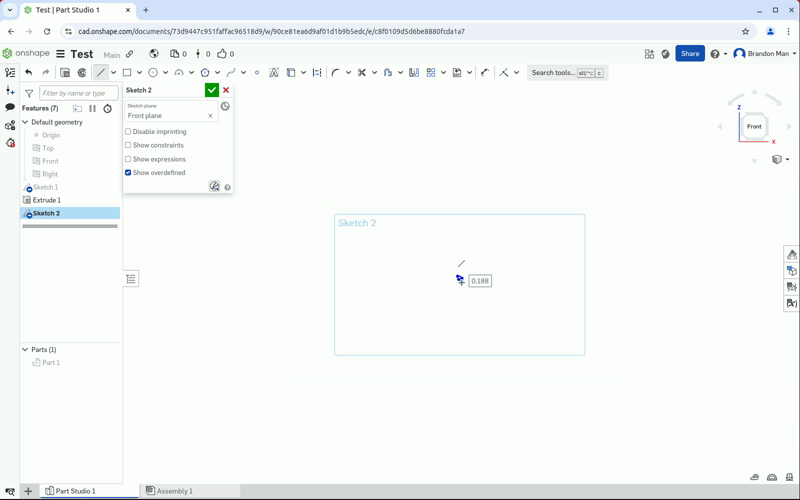
scroll(-6)
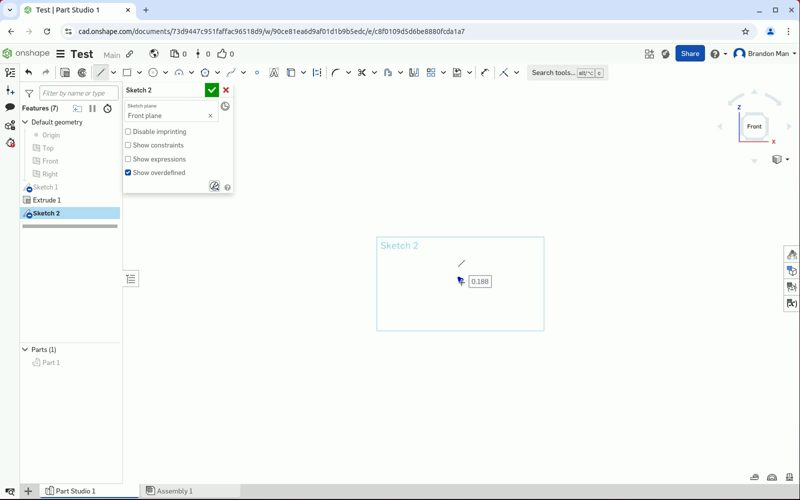
scroll(-6)
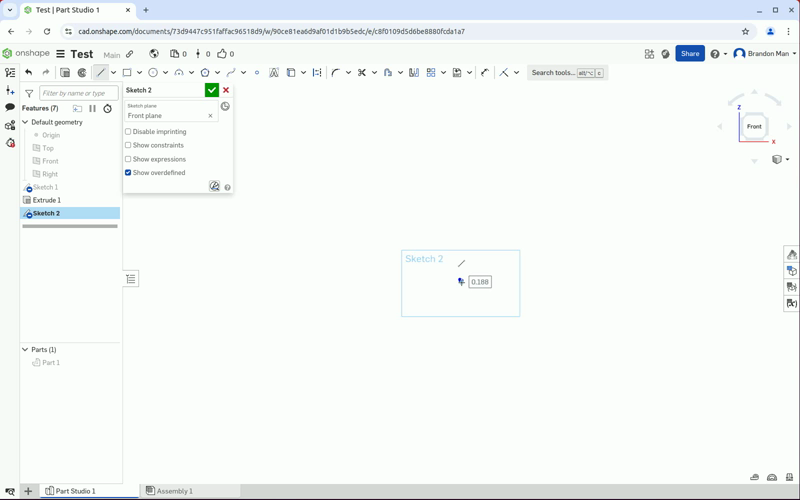
scroll(-6)
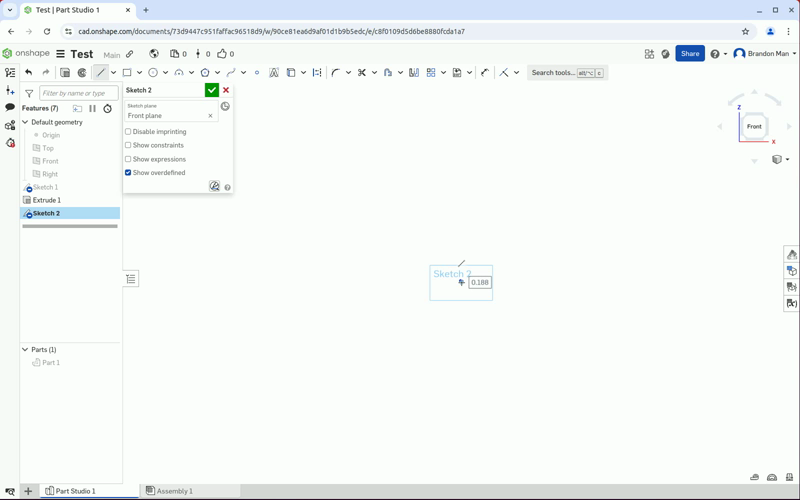
key_up(shift)
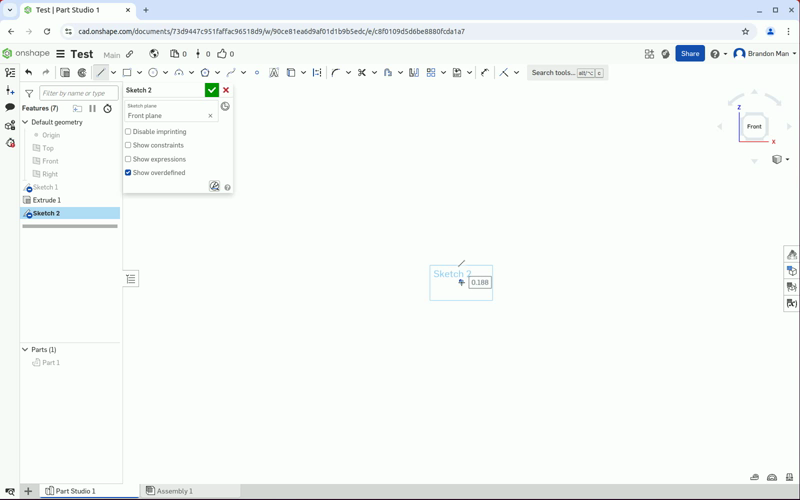
key_down(shift)
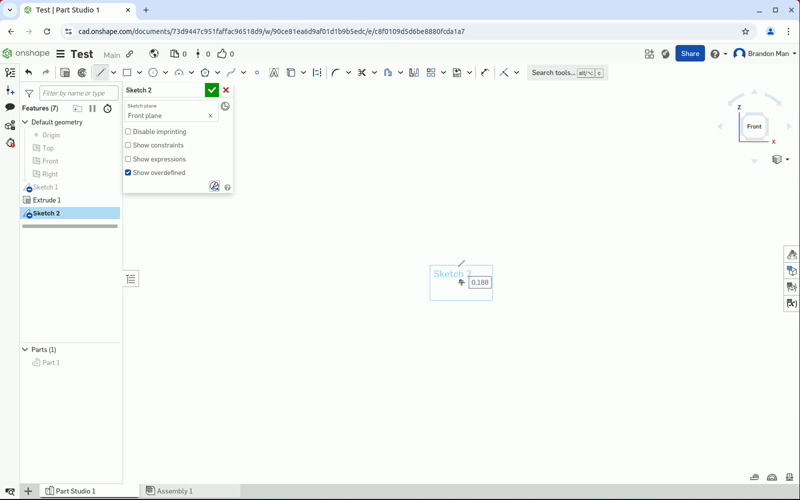
mouse_move(491, 282)
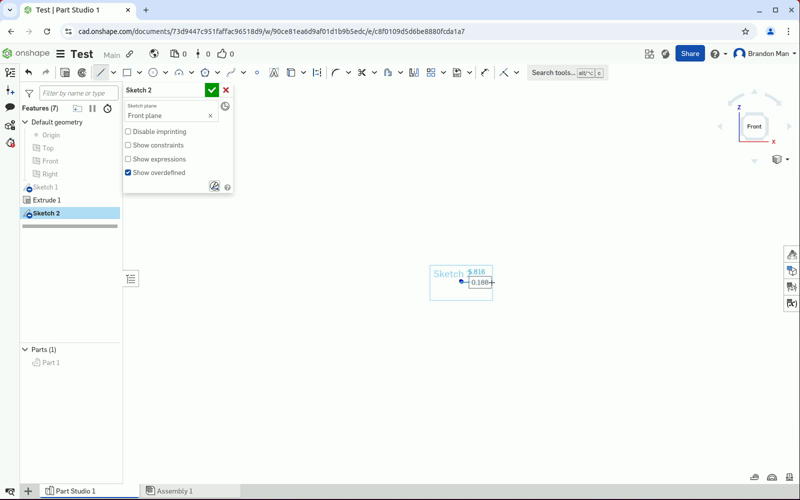
mouse_move(489, 282)
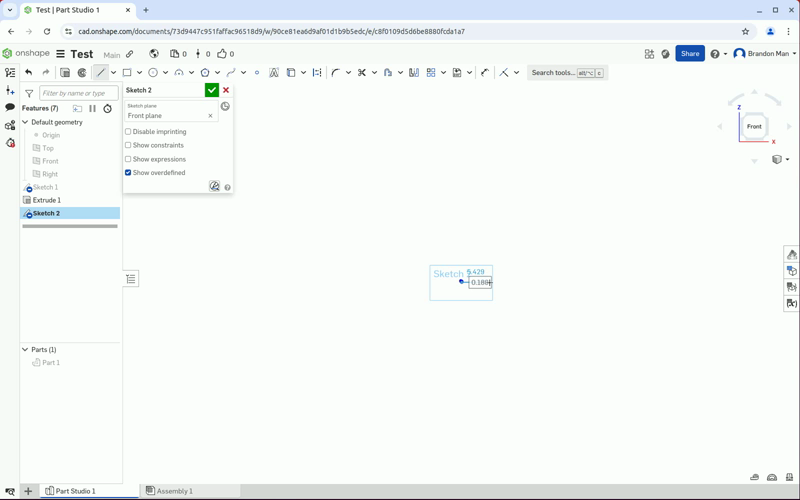
click(489, 282)
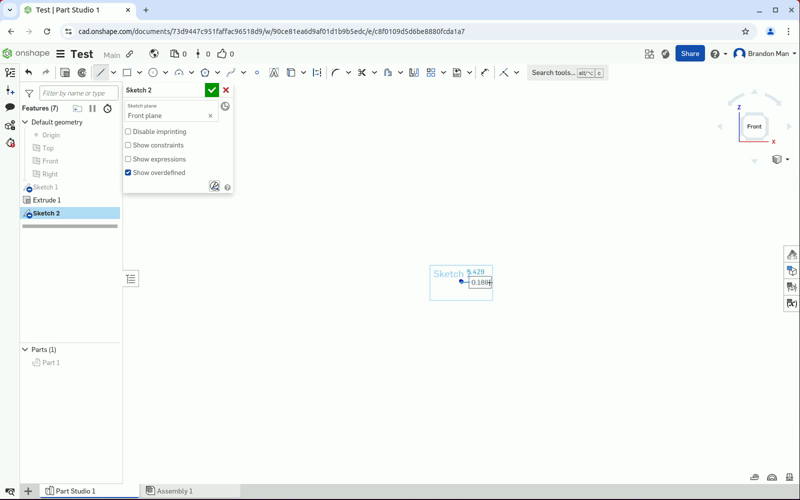
key_up(shift)
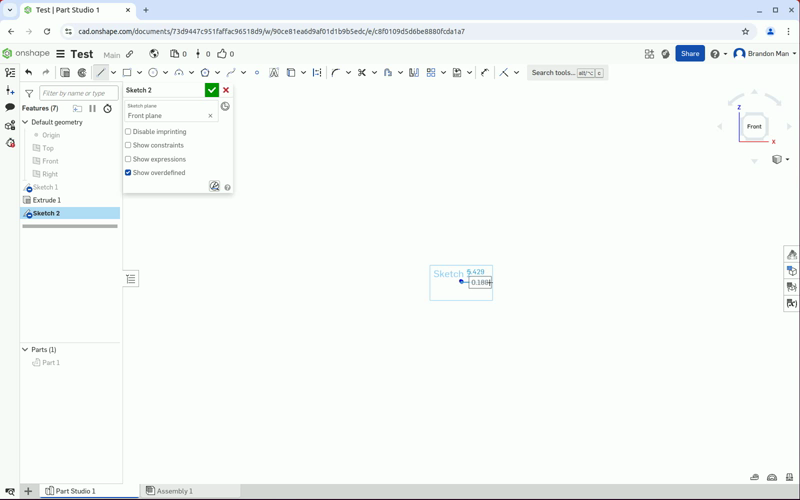
key_down(shift)
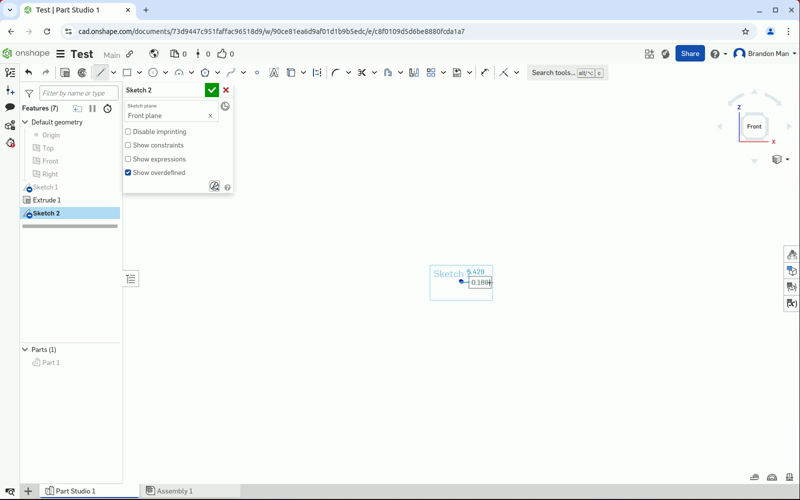
key_up(shift)
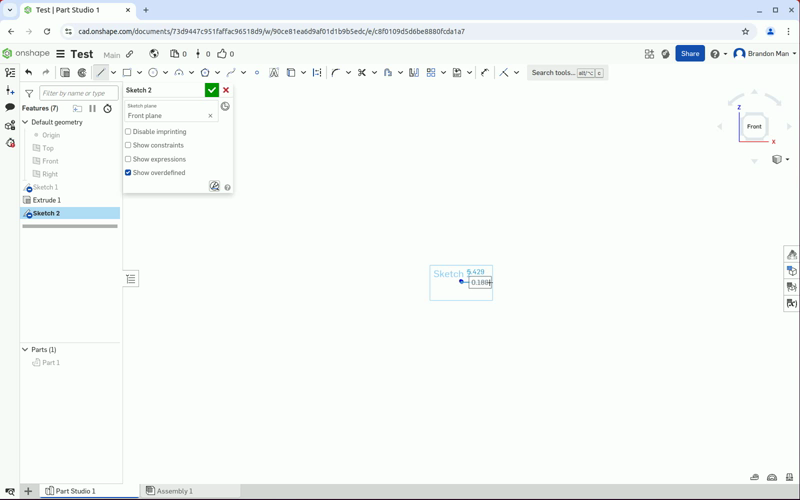
key_down(shift)
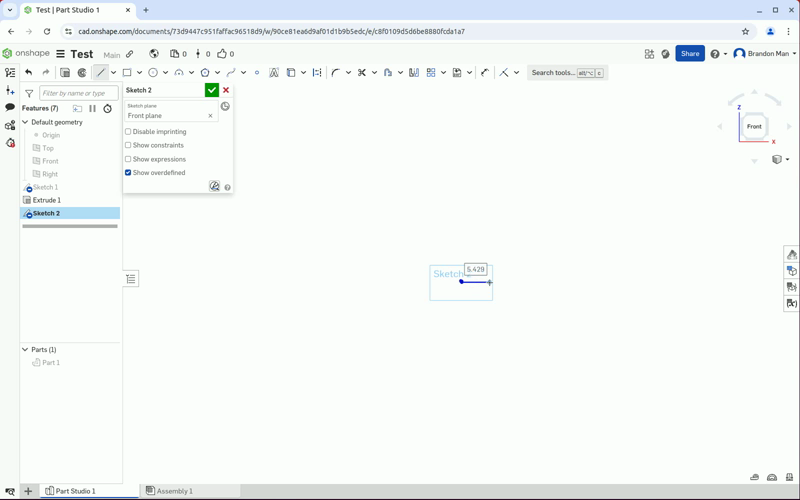
mouse_move(519, 282)
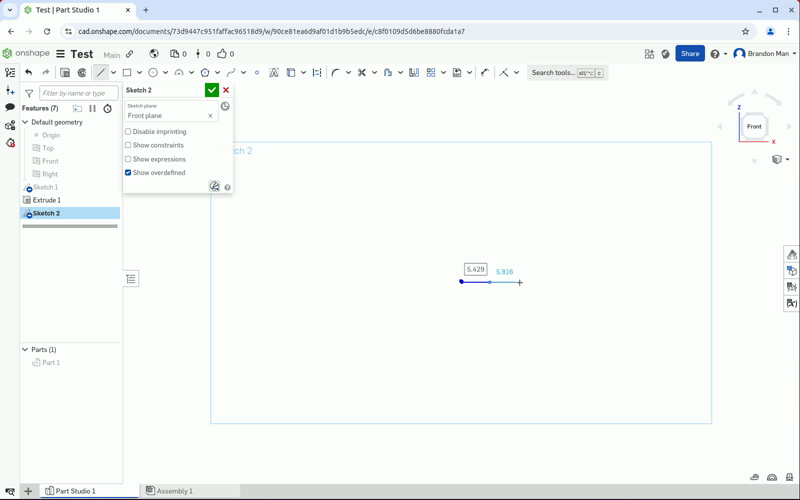
mouse_move(461, 279)
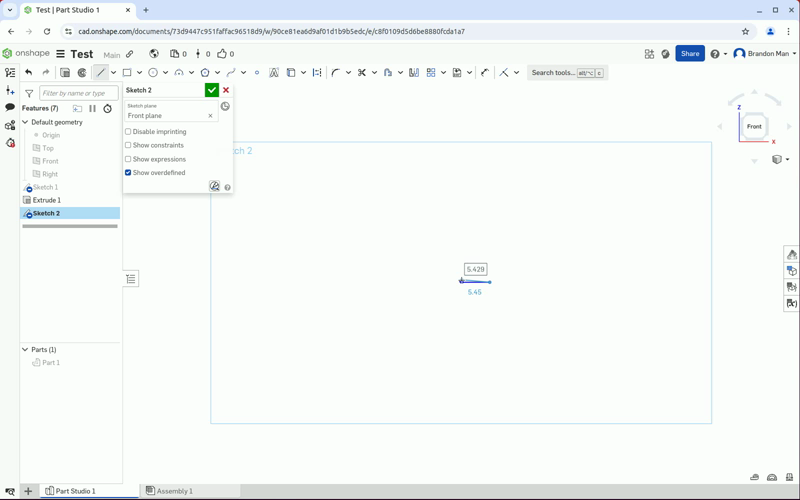
scroll(6)
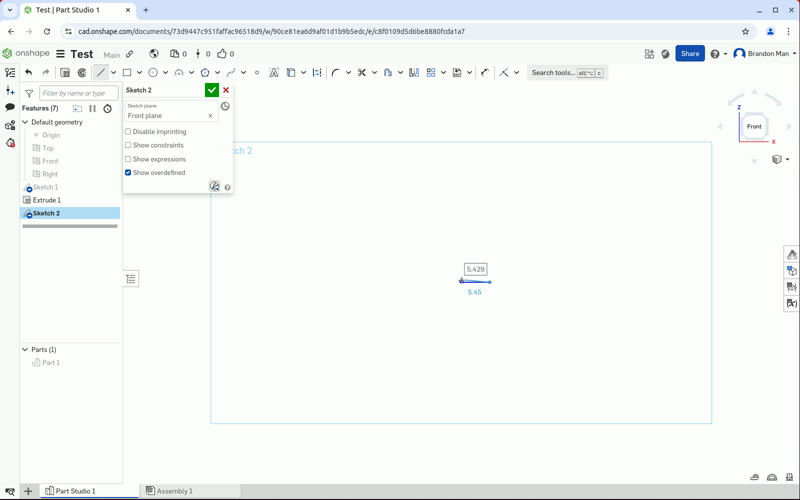
scroll(6)
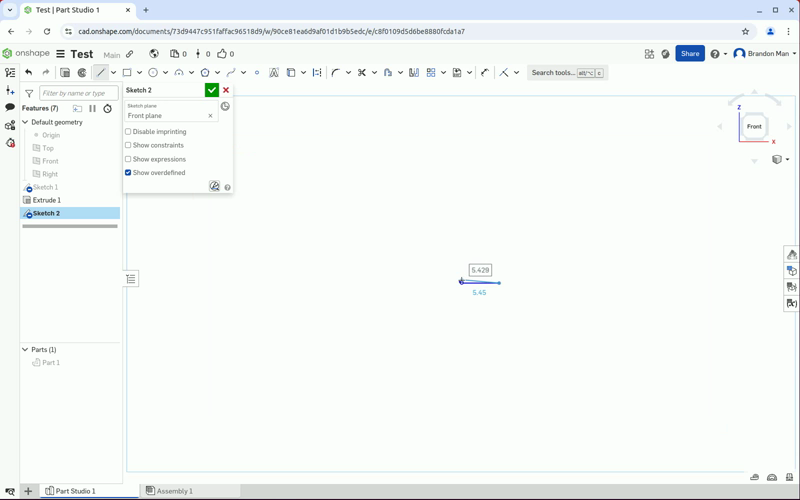
scroll(6)
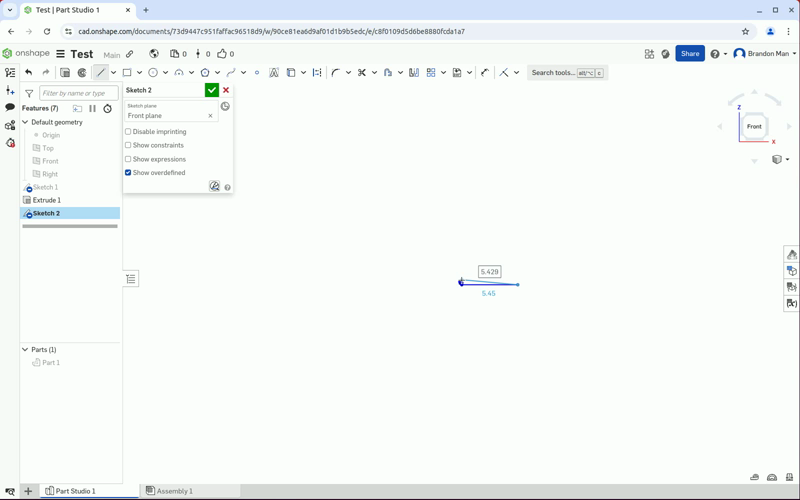
scroll(6)
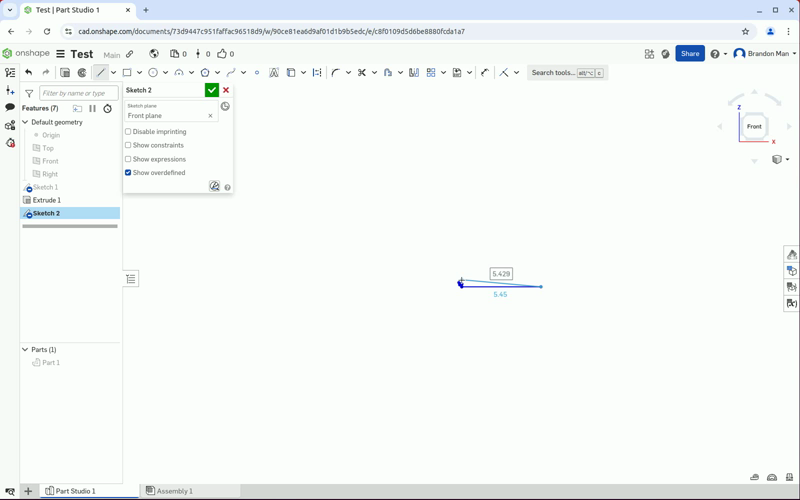
scroll(6)
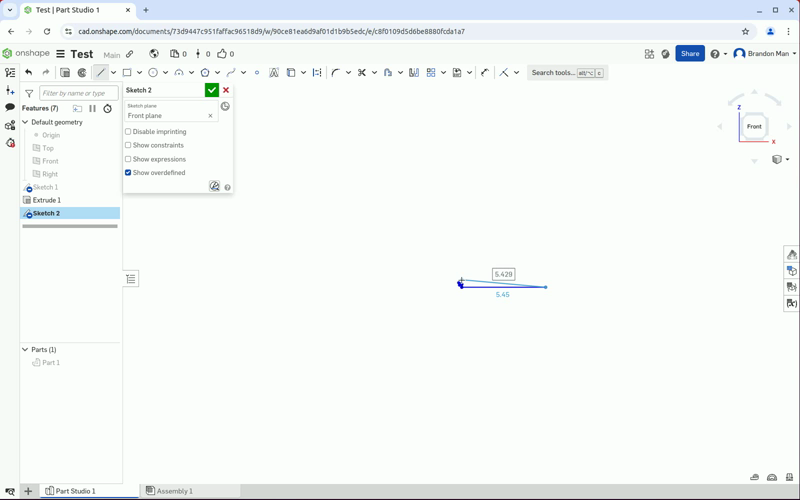
scroll(6)
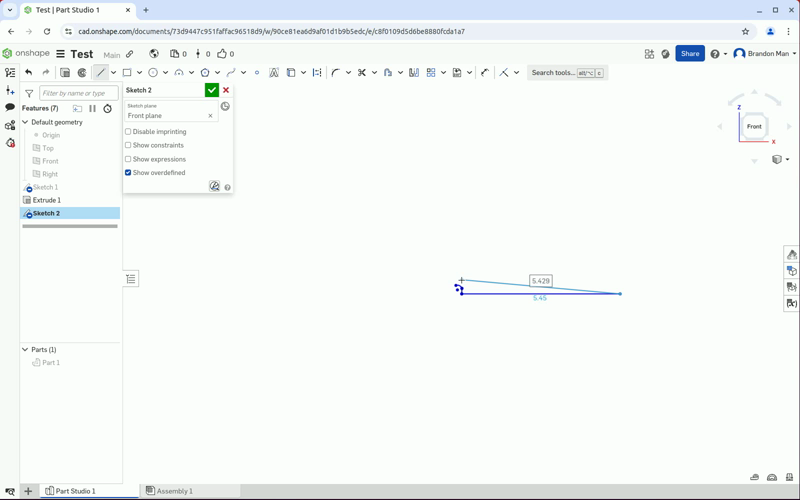
scroll(6)
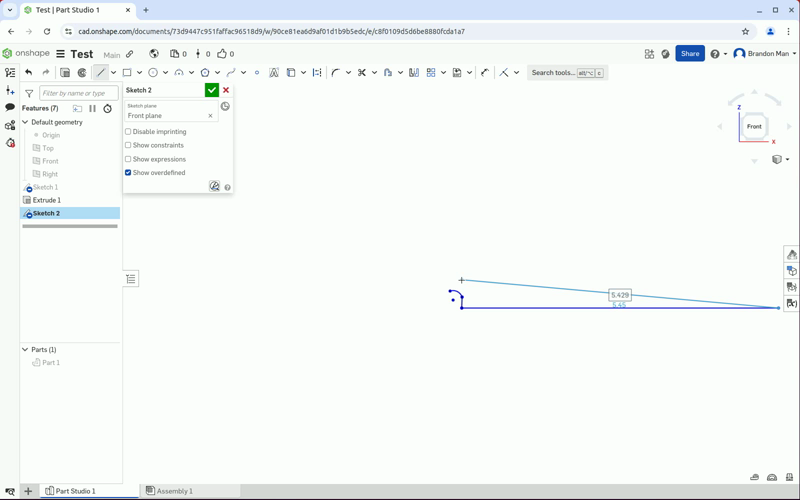
click(461, 279)
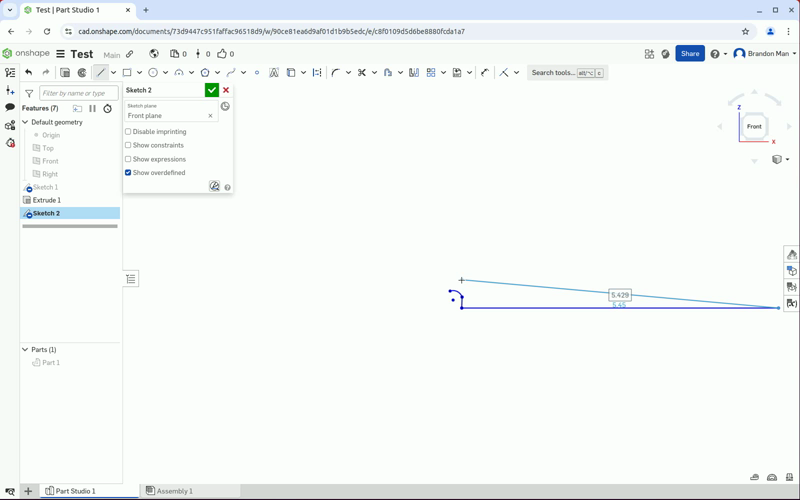
scroll(-6)
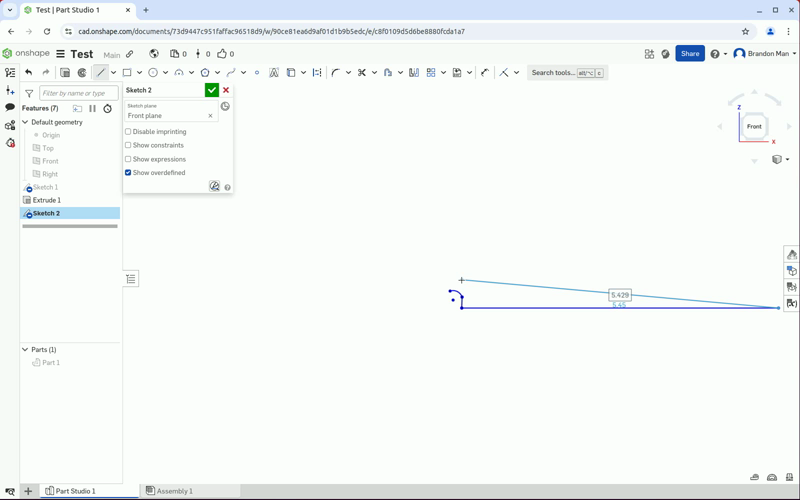
scroll(-6)
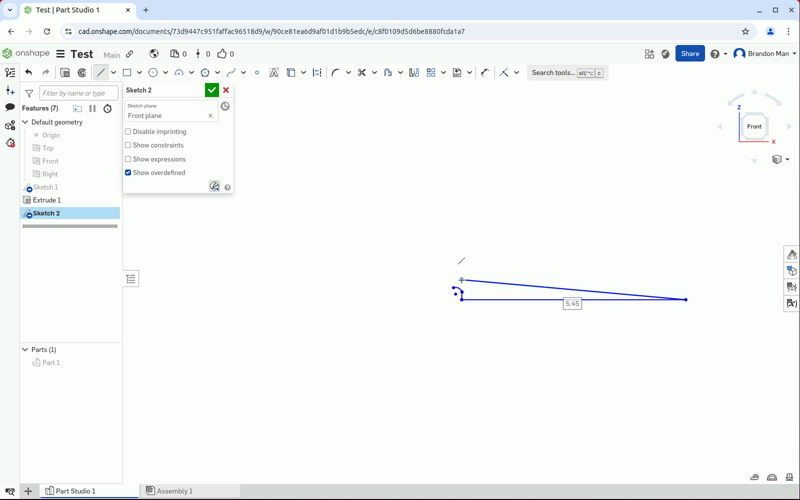
scroll(-6)
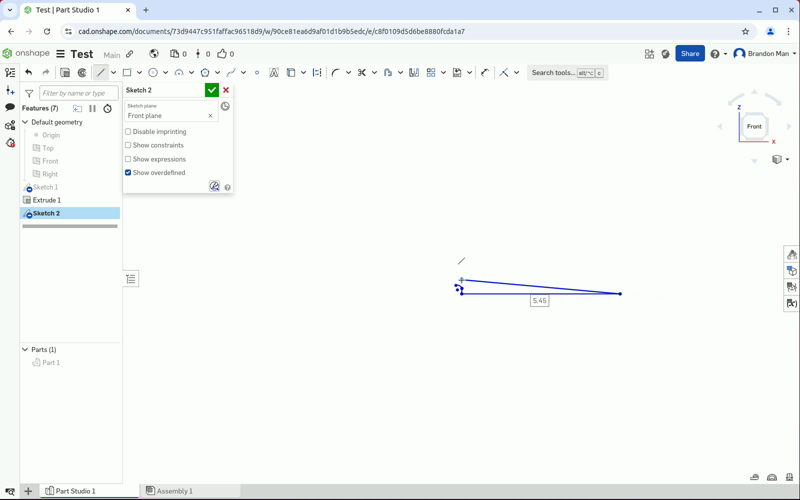
scroll(-6)
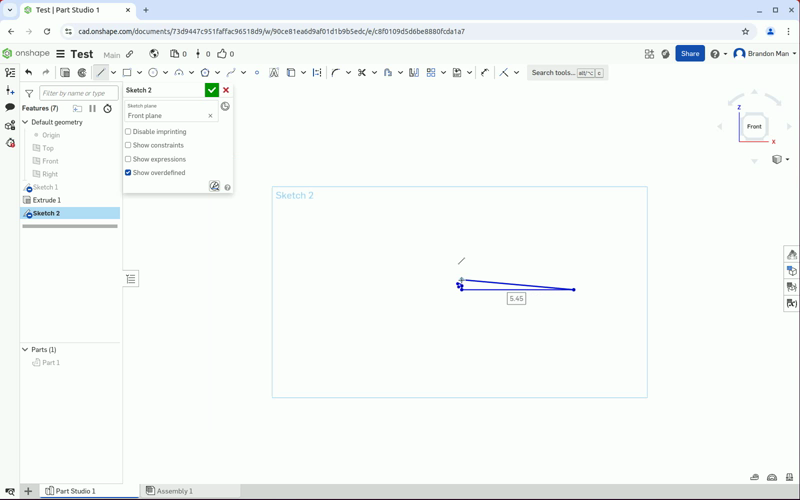
scroll(-6)
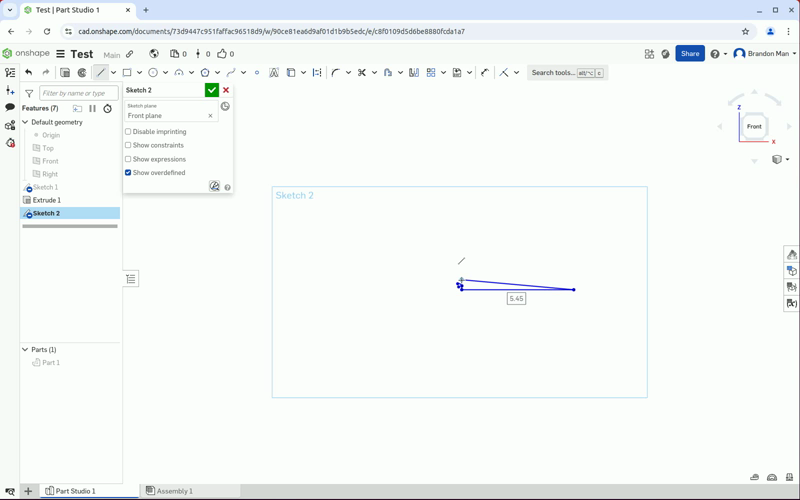
scroll(-6)
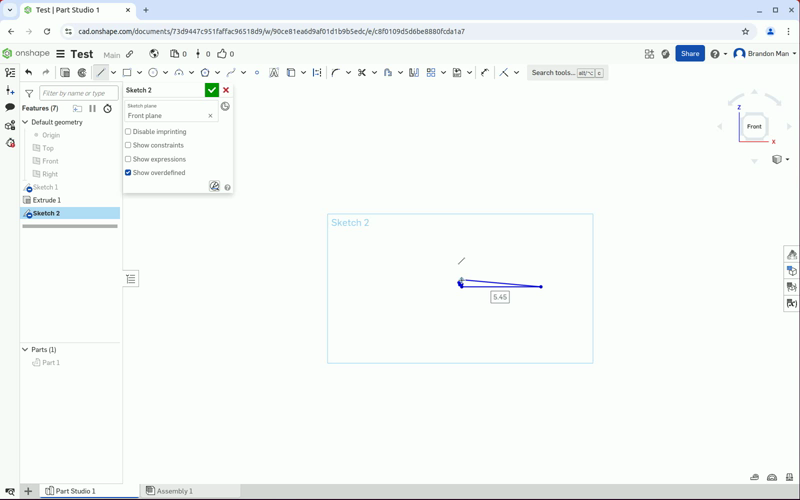
scroll(-6)
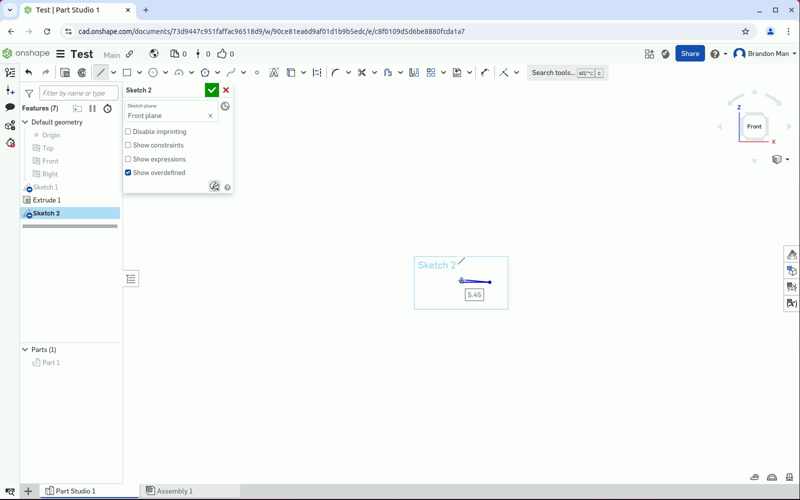
key_up(shift)
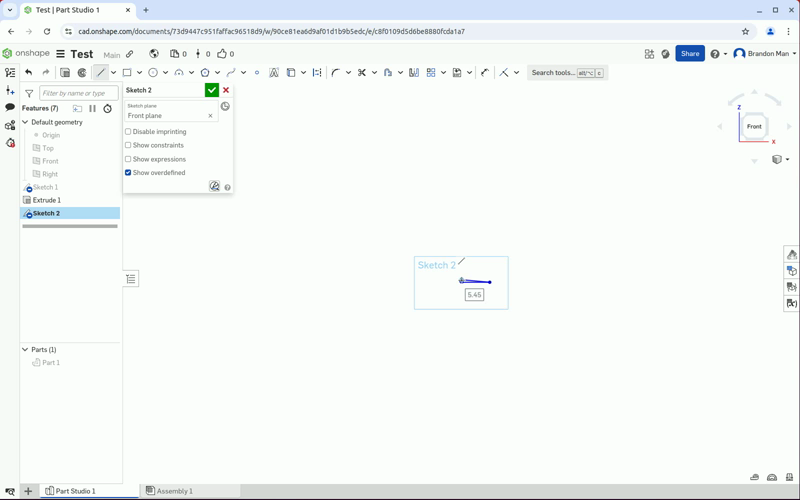
key_down(shift)
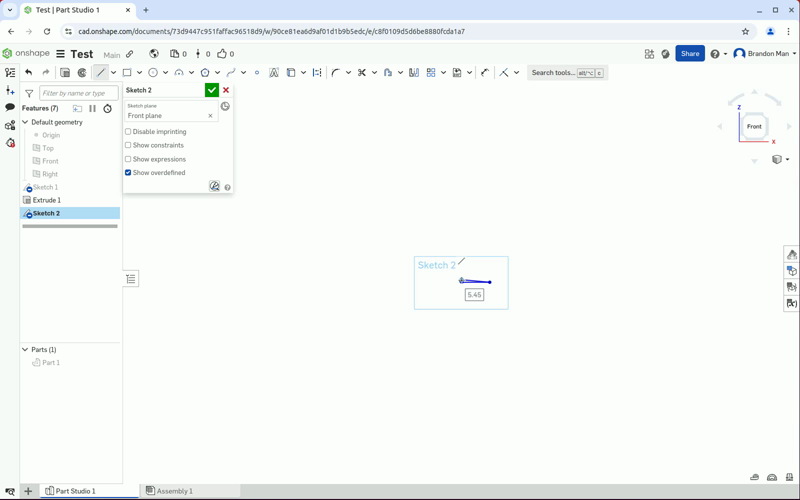
mouse_move(492, 279)
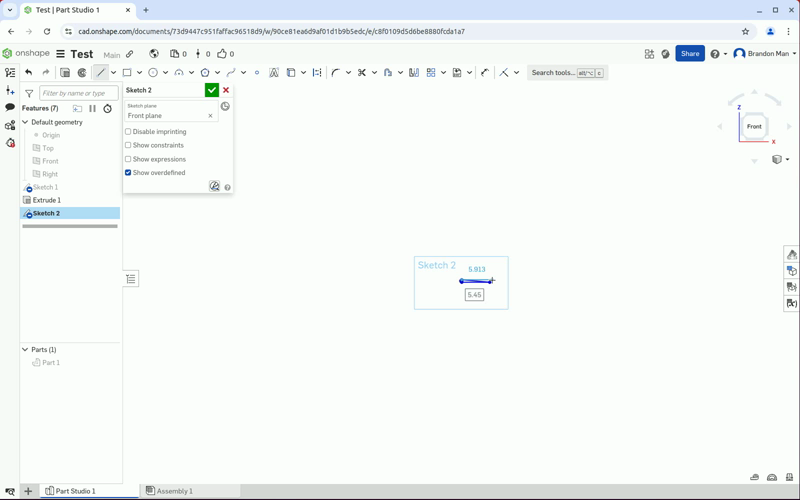
mouse_move(460, 279)
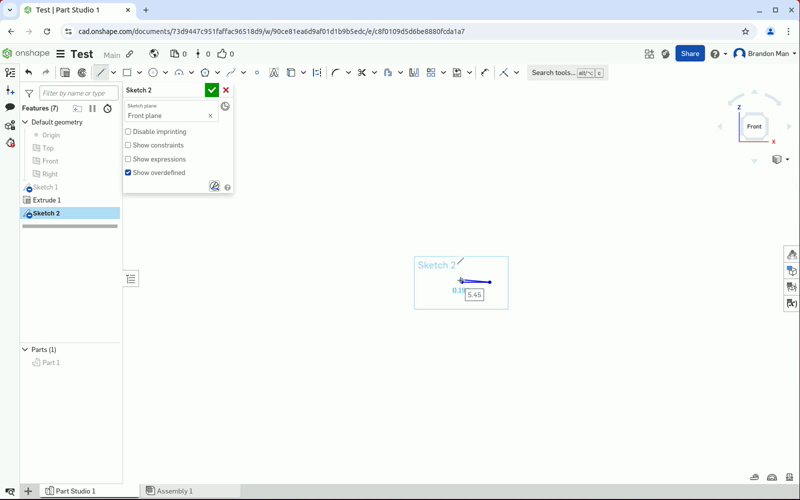
scroll(6)
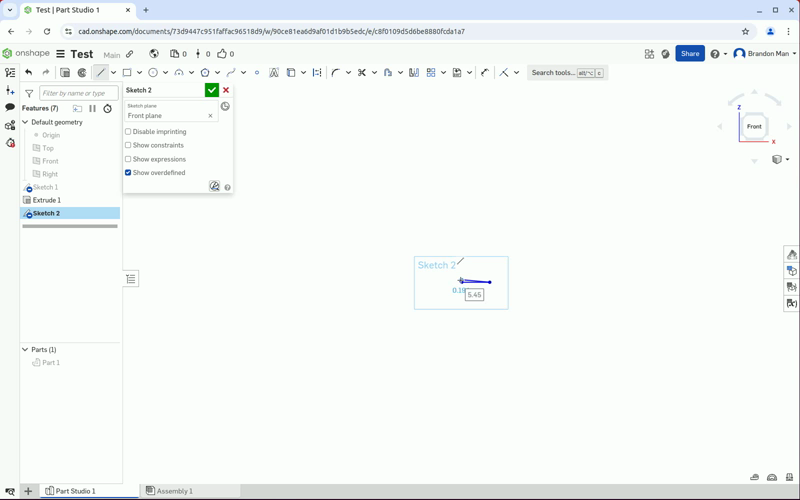
scroll(6)
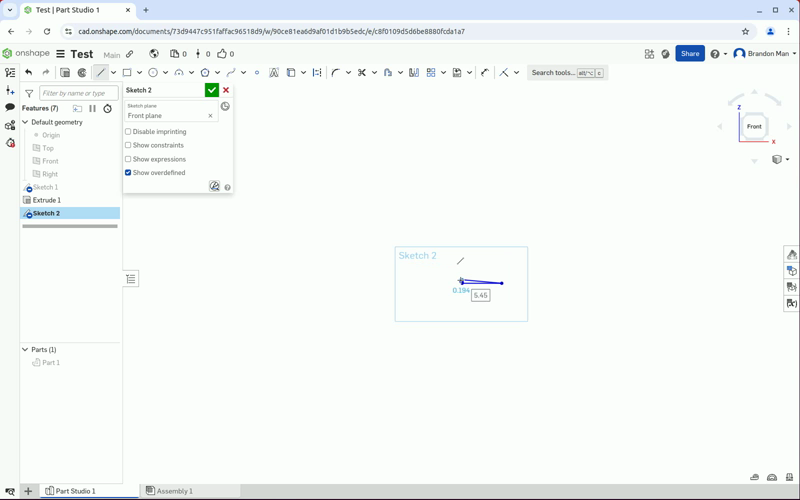
scroll(6)
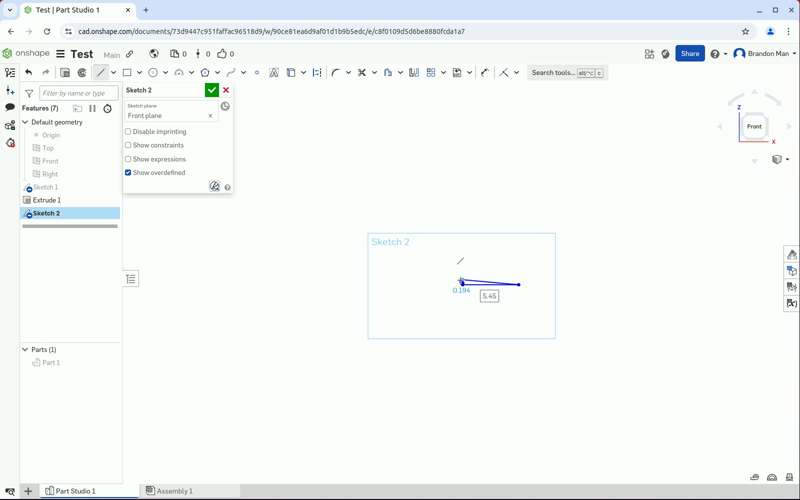
scroll(6)
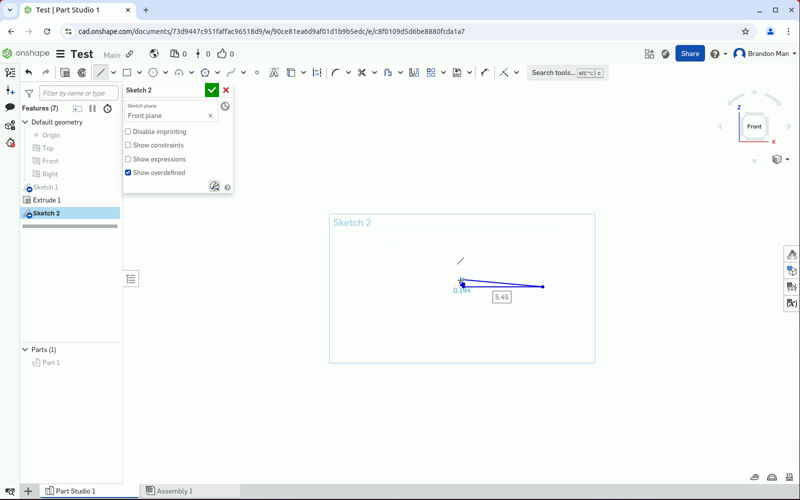
scroll(6)
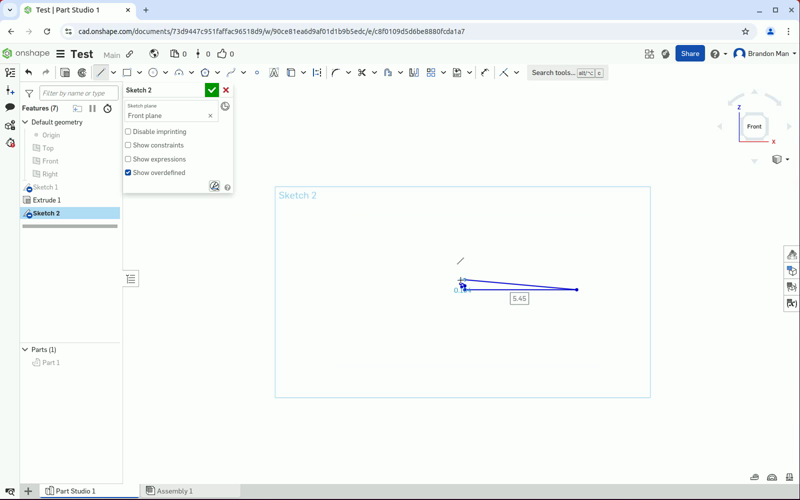
scroll(6)
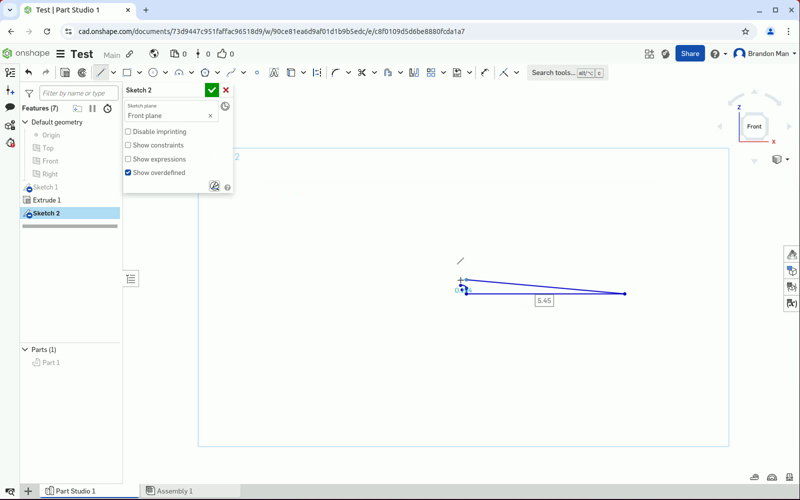
scroll(6)
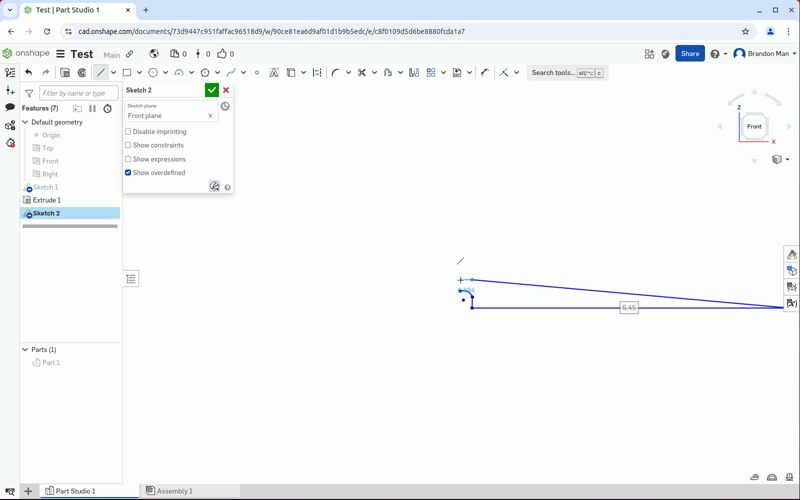
click(460, 279)
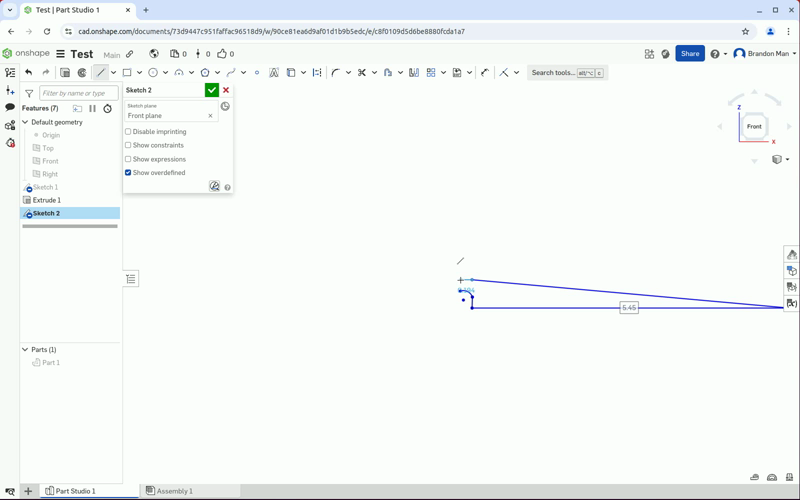
scroll(-6)
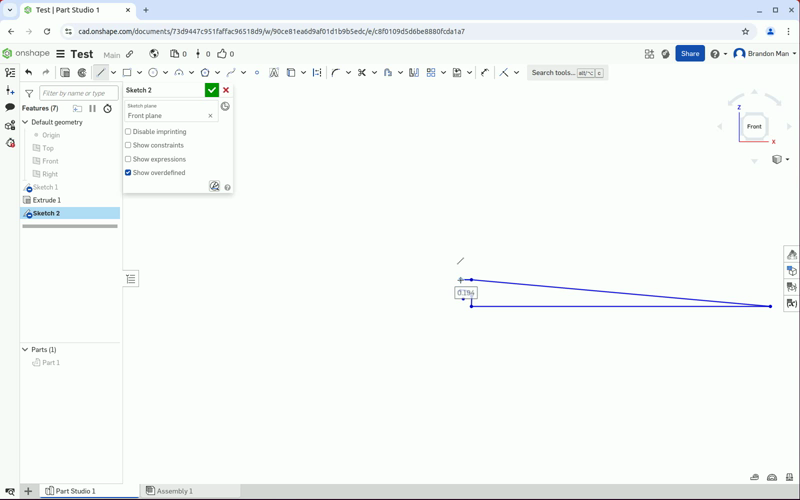
scroll(-6)
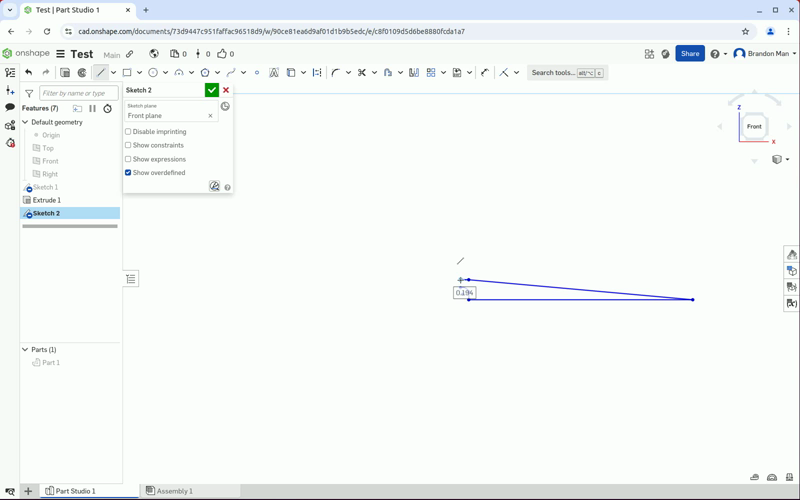
scroll(-6)
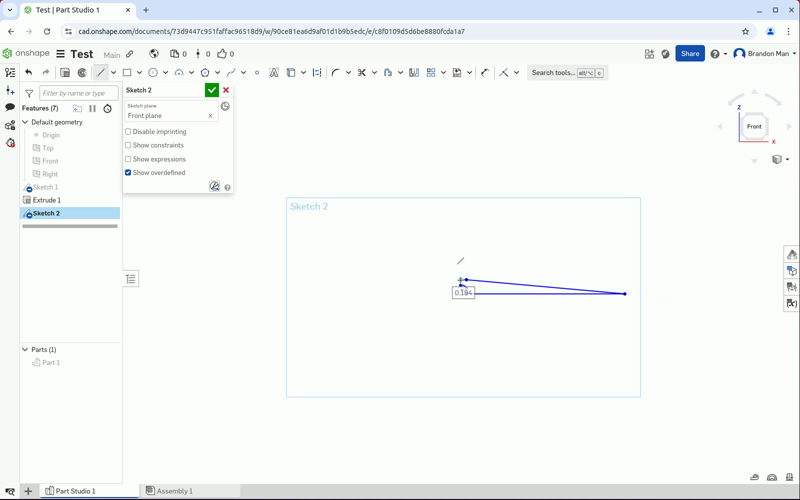
scroll(-6)
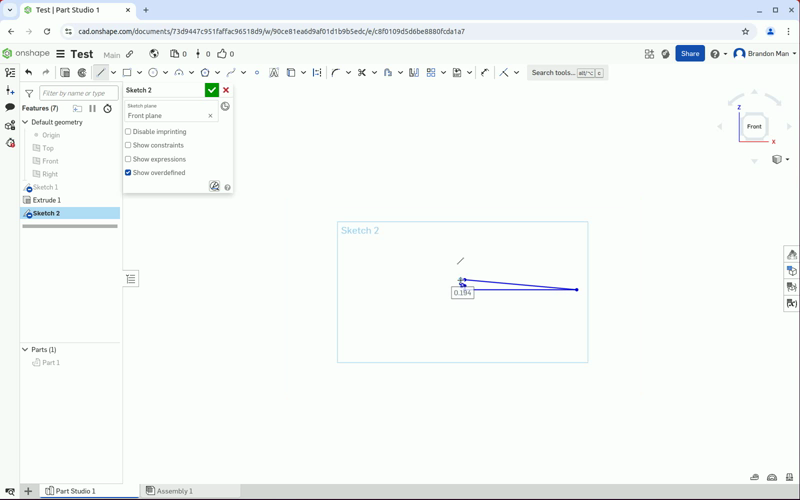
scroll(-6)
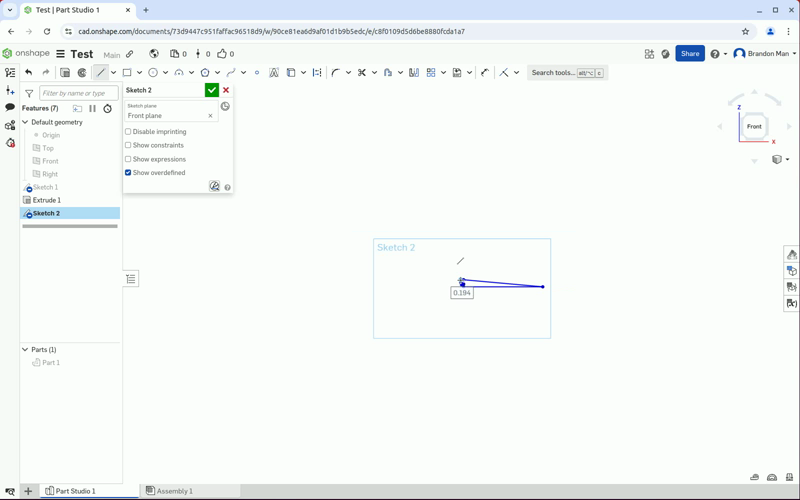
scroll(-6)
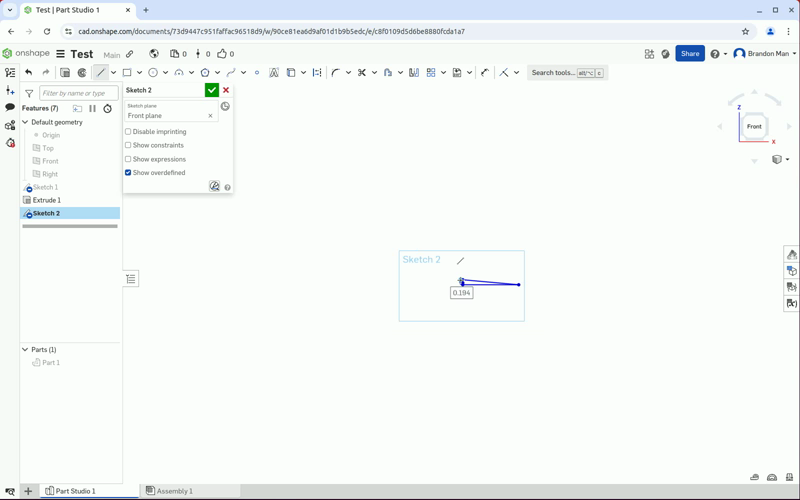
scroll(-6)
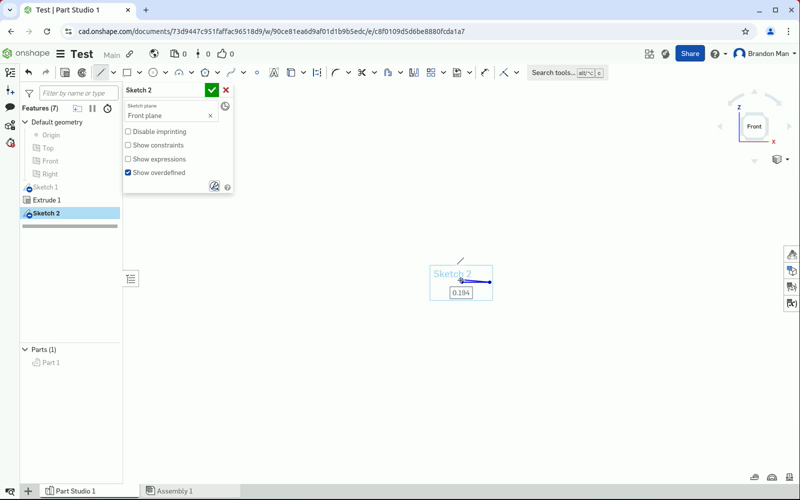
key_up(shift)
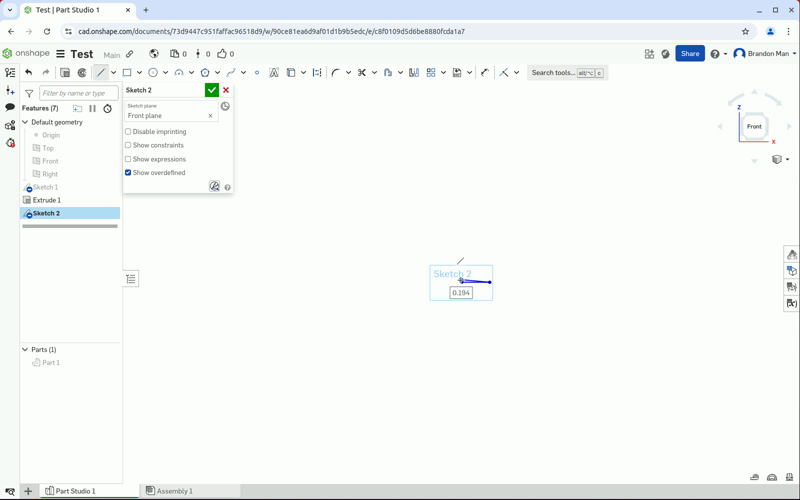
mouse_move(490, 279)
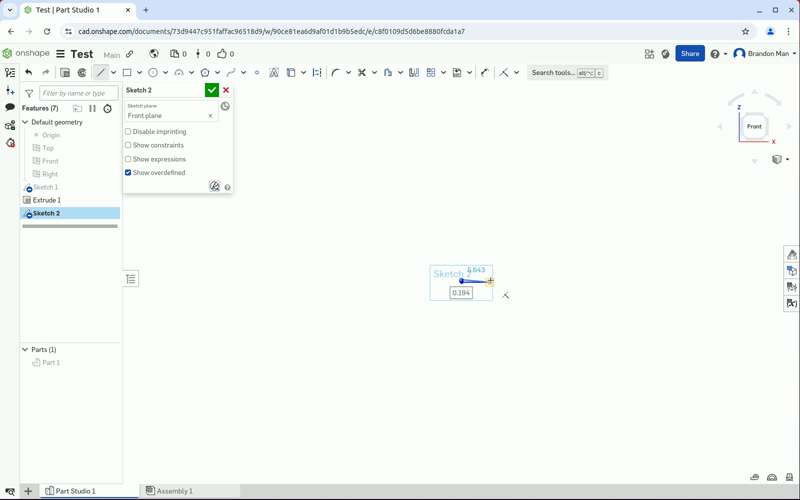
key_down(shift)
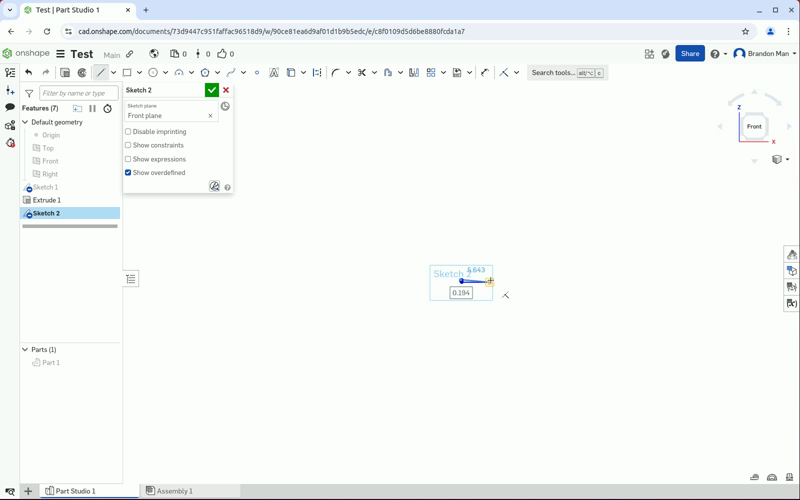
mouse_move(460, 280)
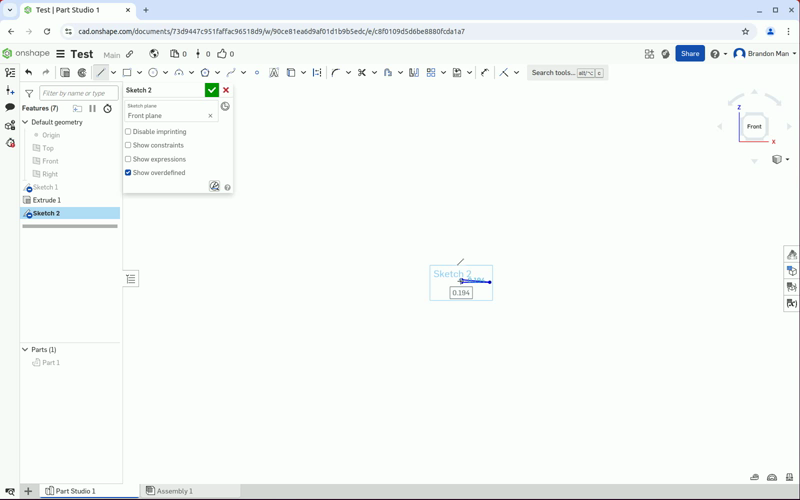
scroll(6)
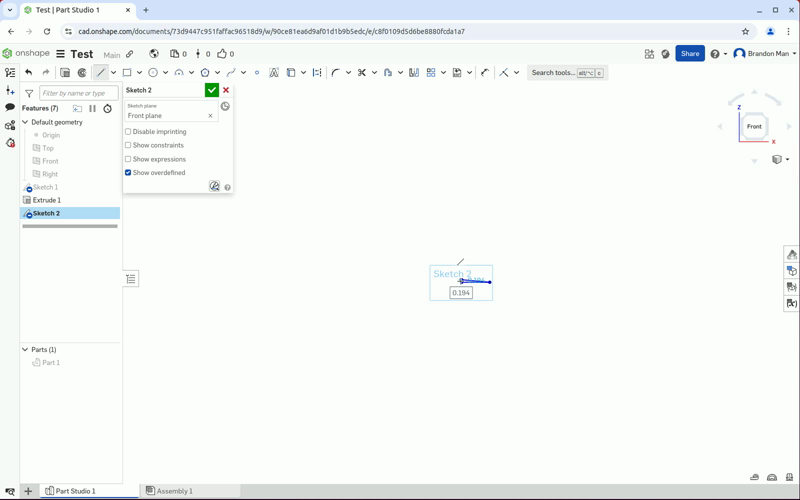
scroll(6)
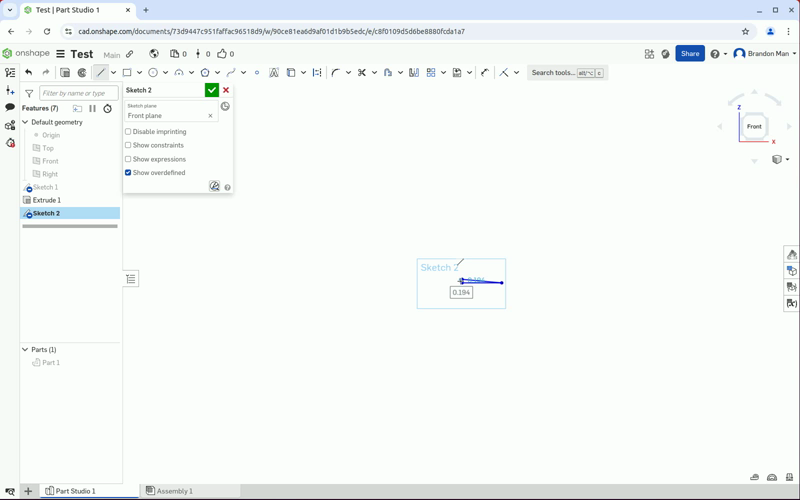
scroll(6)
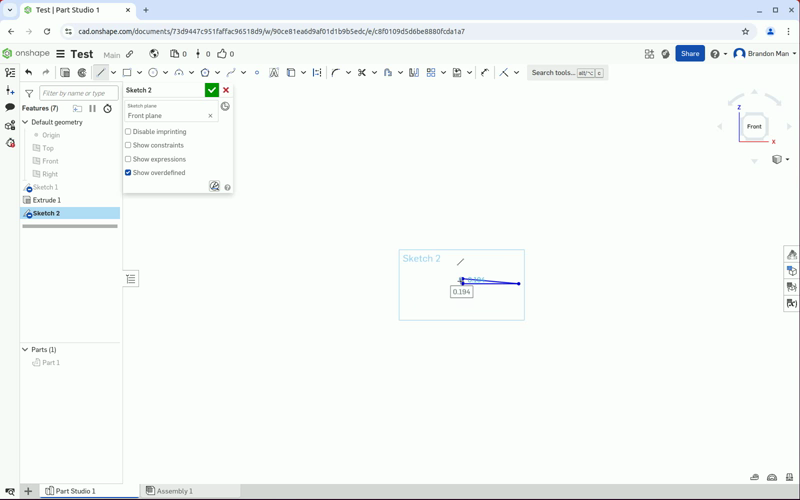
scroll(6)
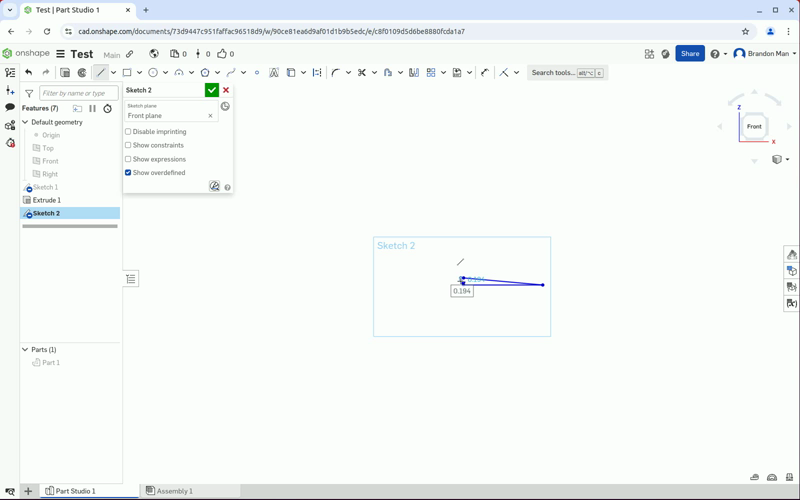
scroll(6)
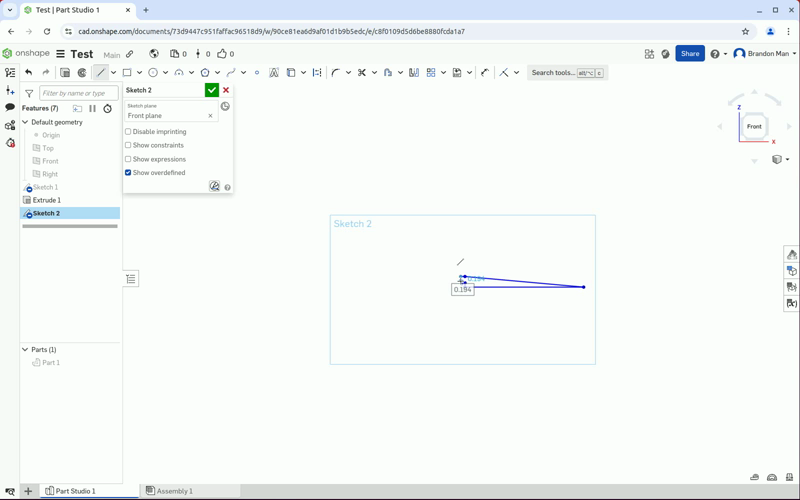
scroll(6)
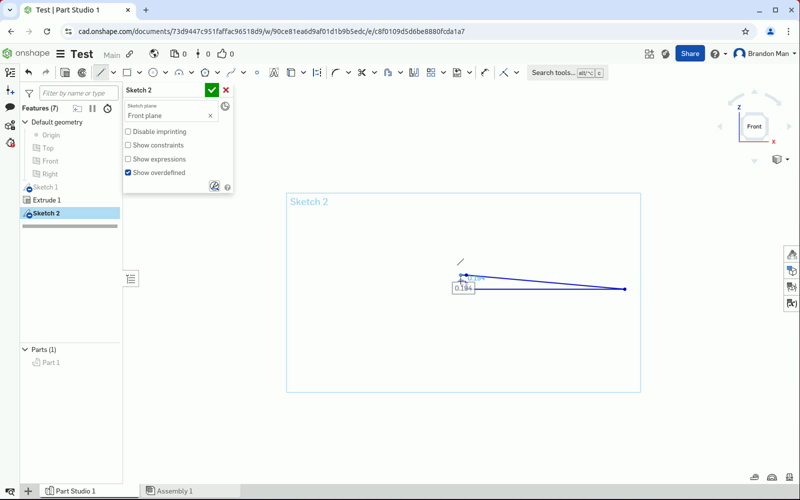
scroll(6)
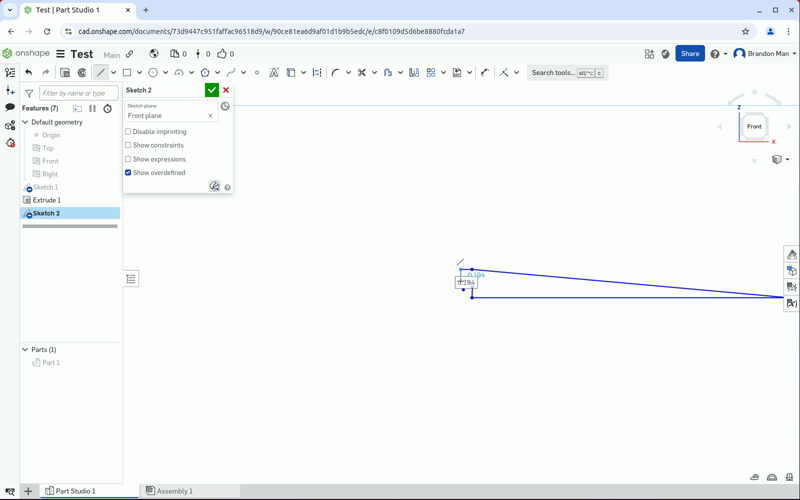
key_up(shift)
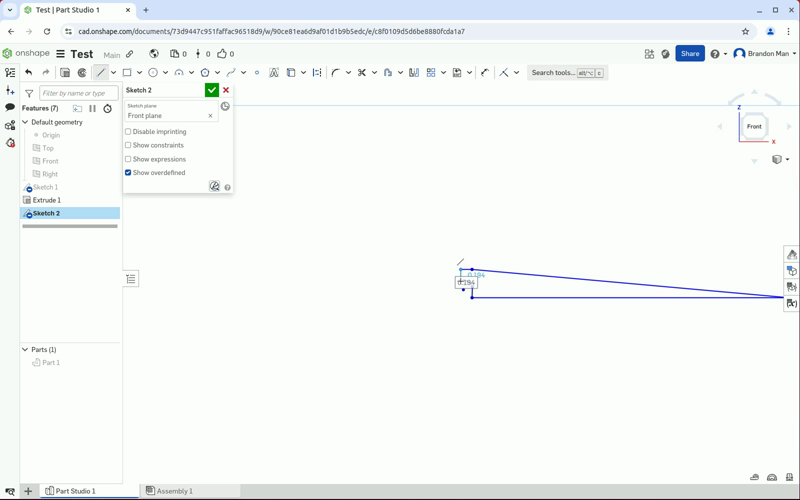
click(460, 280)
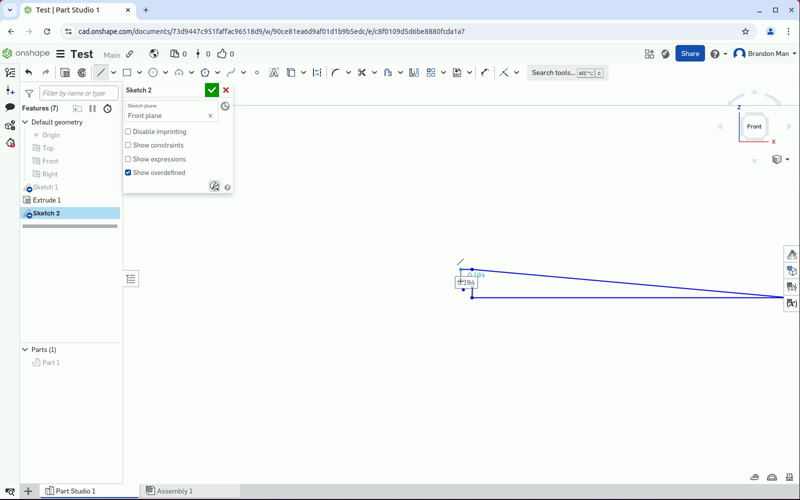
scroll(-6)
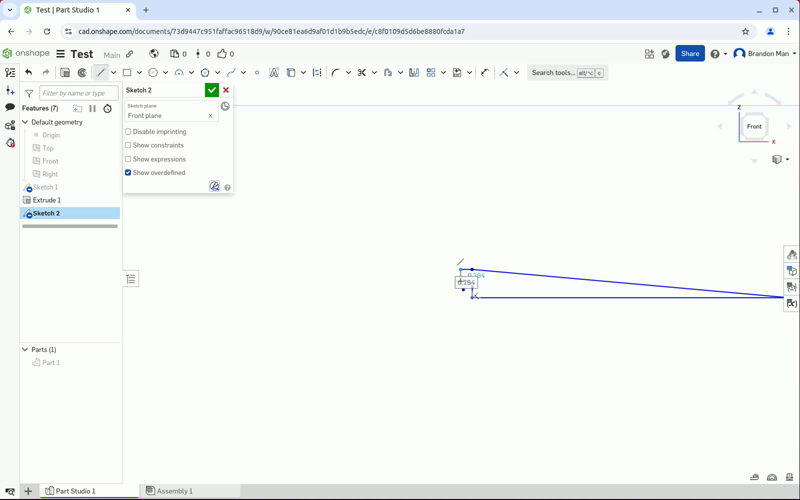
scroll(-6)
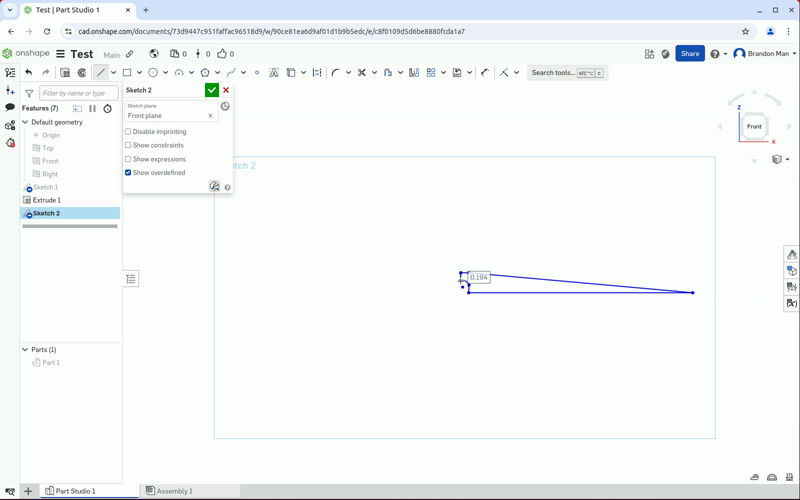
scroll(-6)
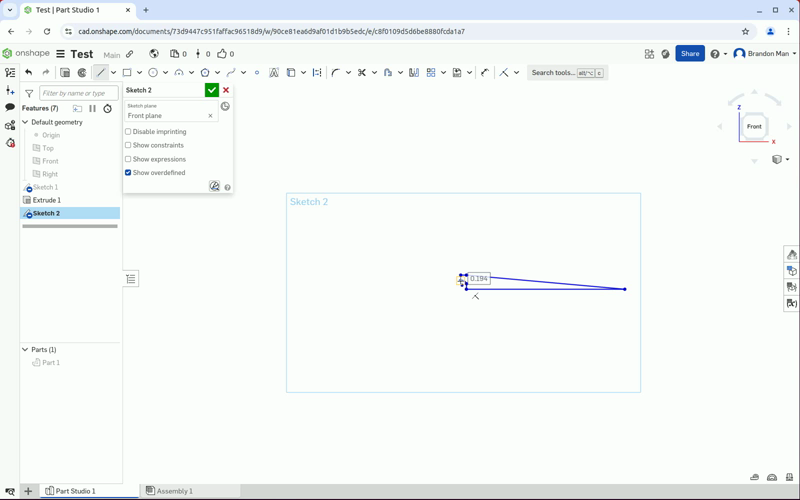
scroll(-6)
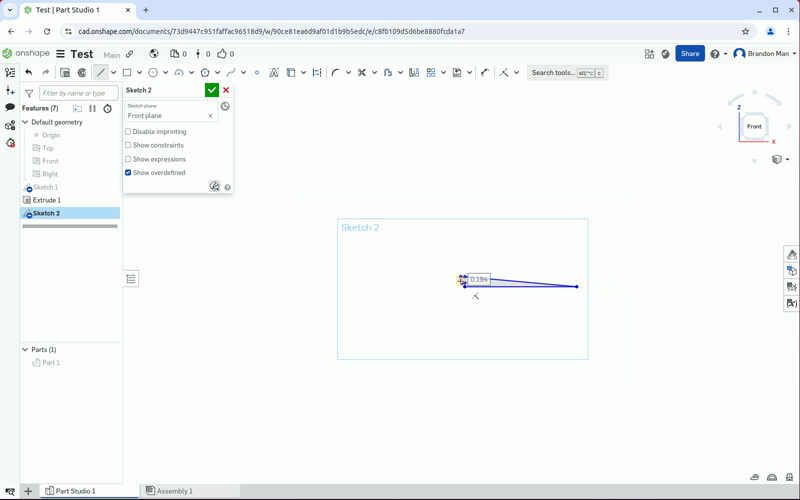
scroll(-6)
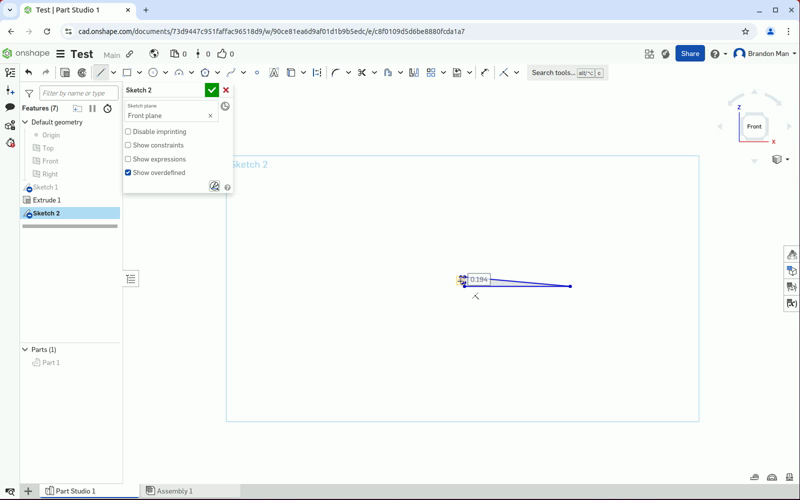
scroll(-6)
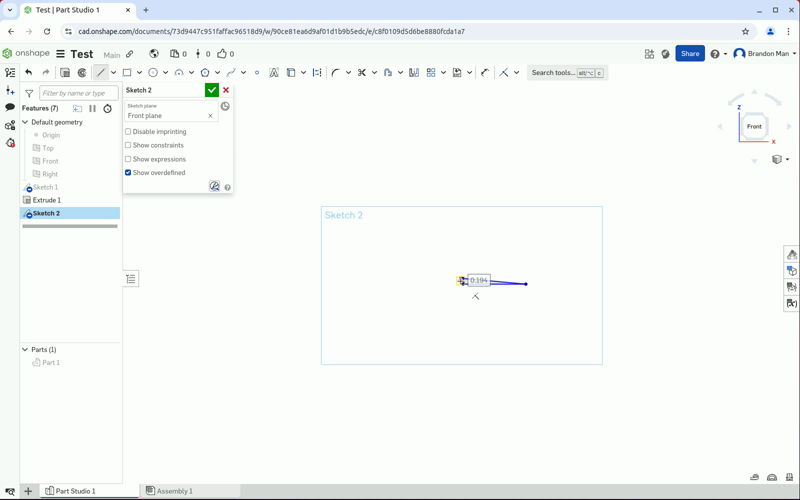
scroll(-6)
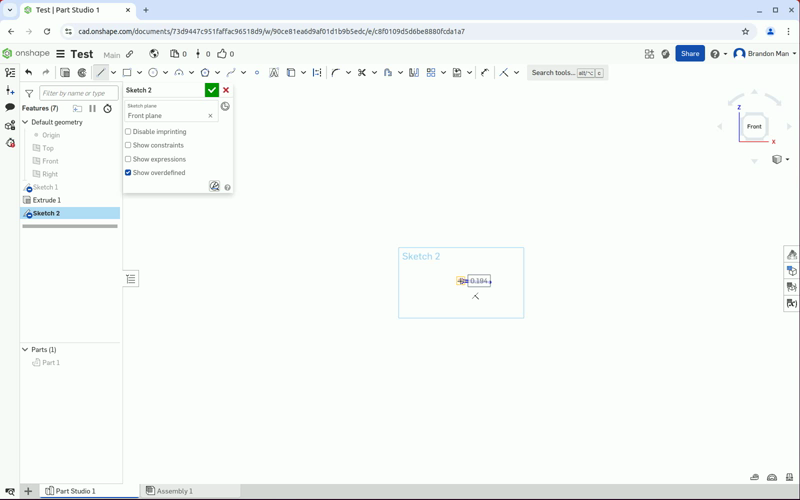
key(esc)
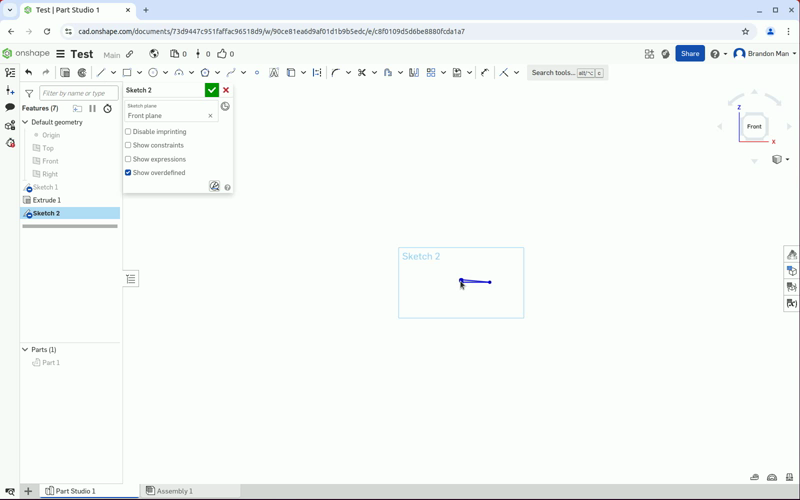
mouse_move(465, 280)
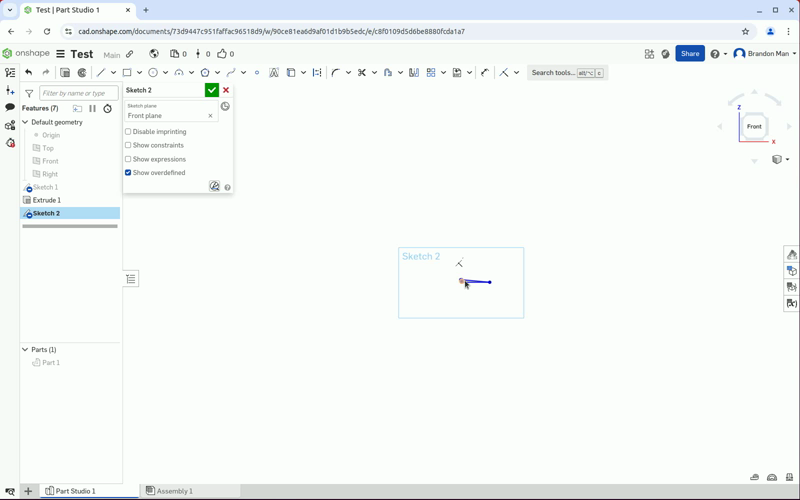
scroll(6)
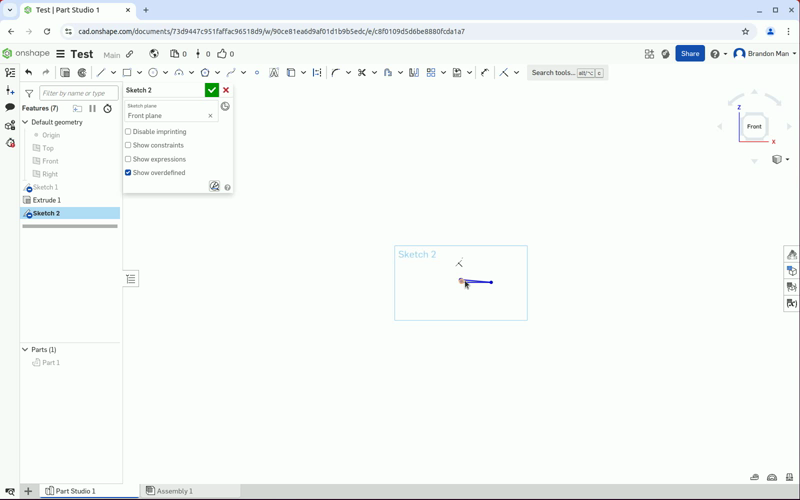
scroll(6)
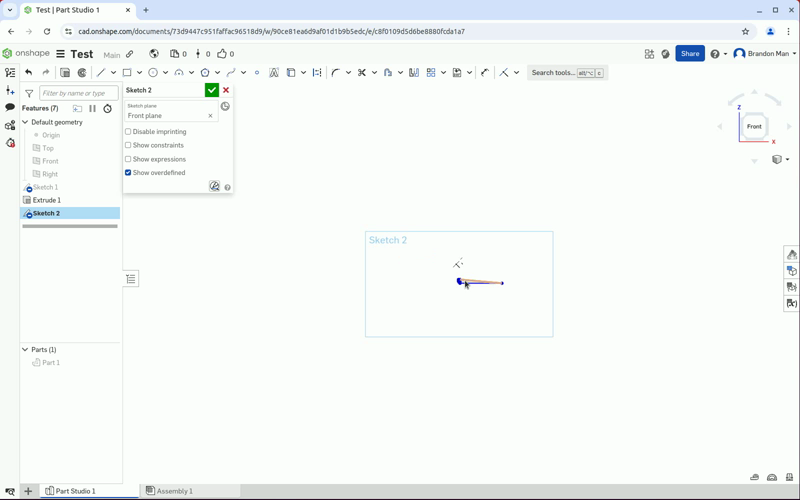
scroll(6)
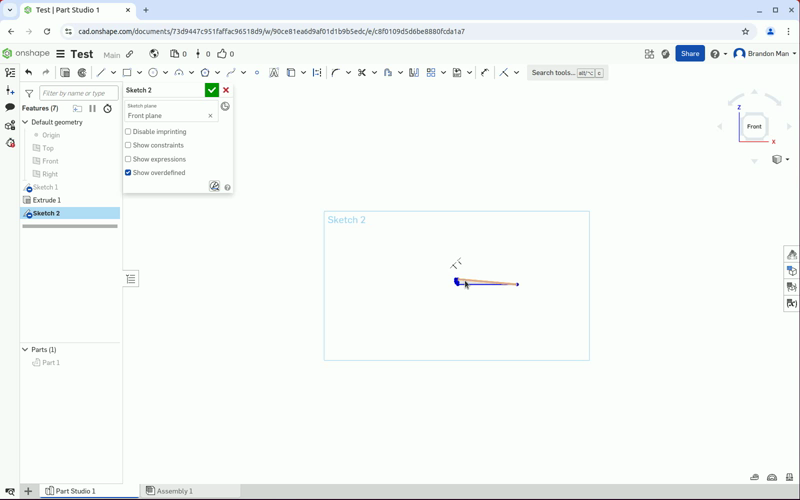
scroll(6)
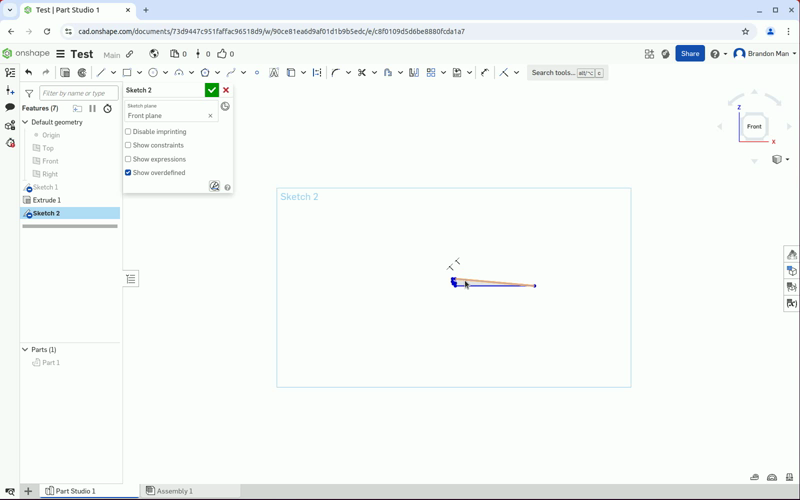
scroll(6)
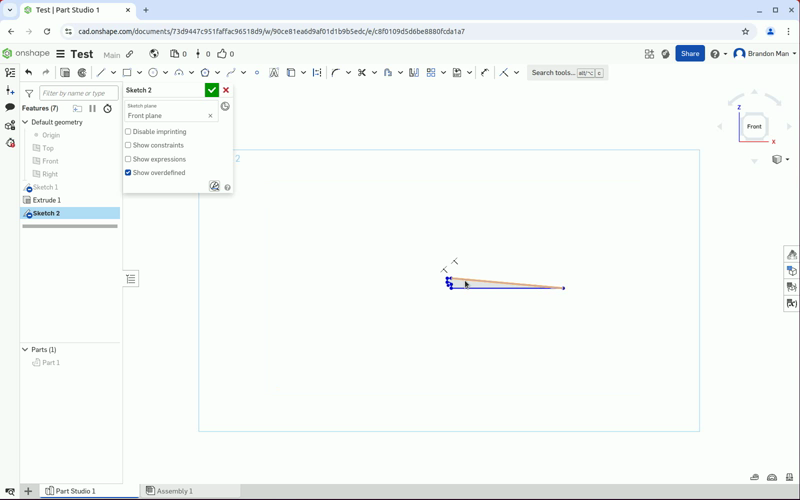
scroll(6)
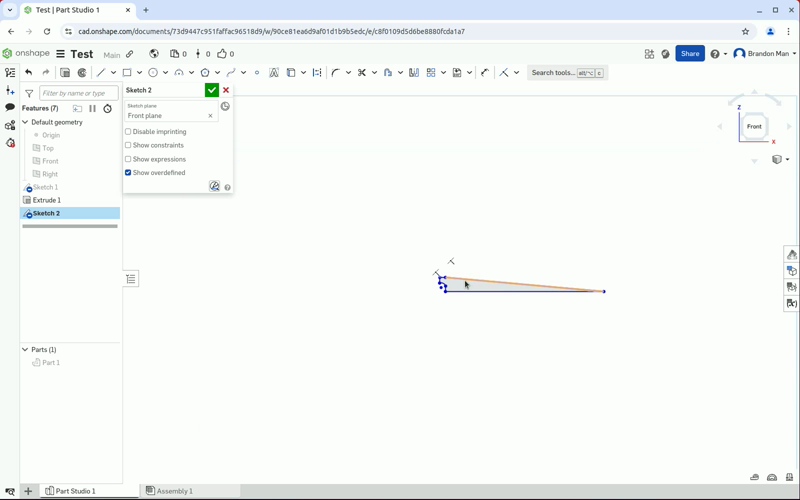
scroll(6)
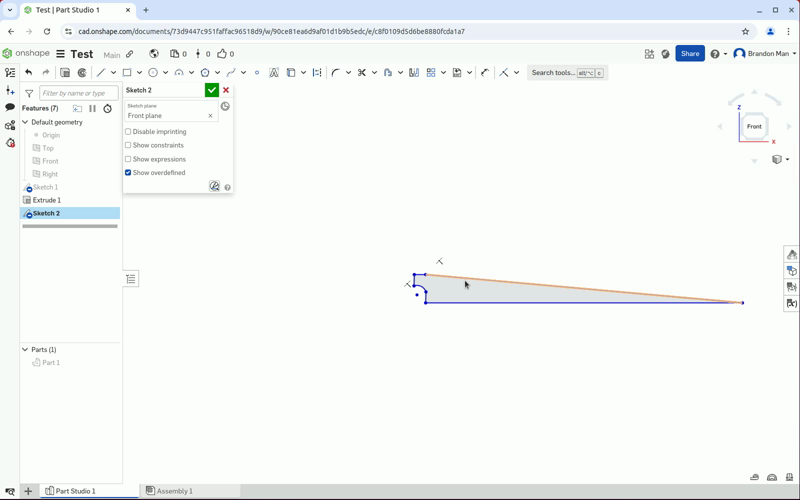
click(465, 280)
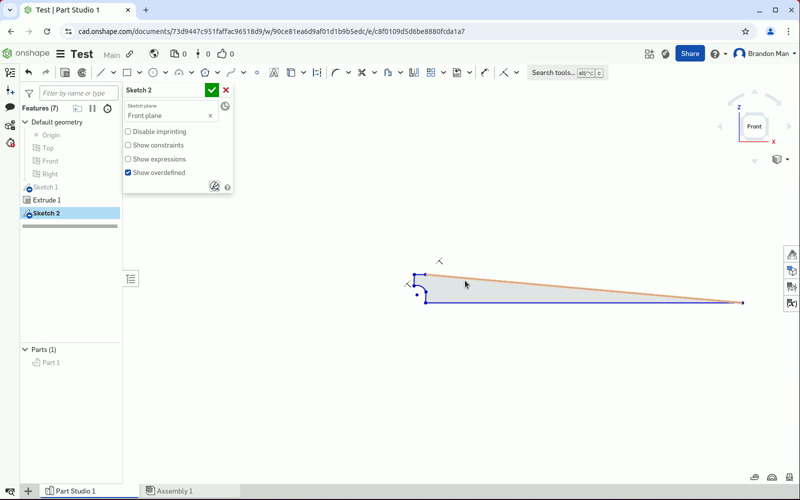
scroll(-6)
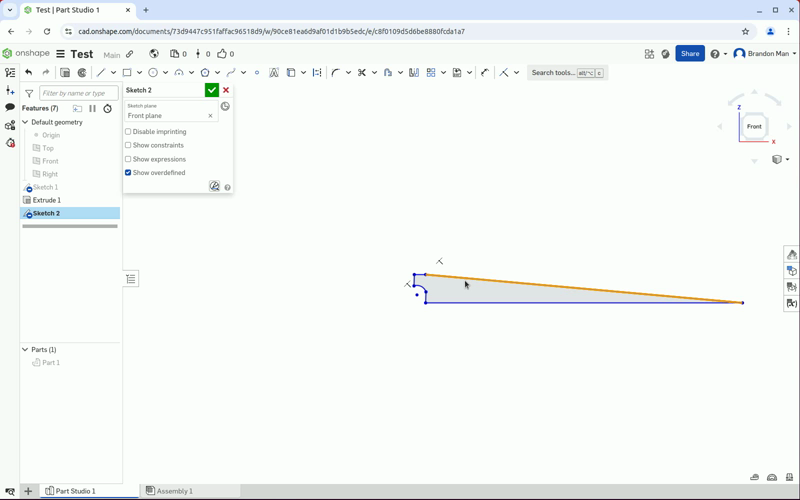
scroll(-6)
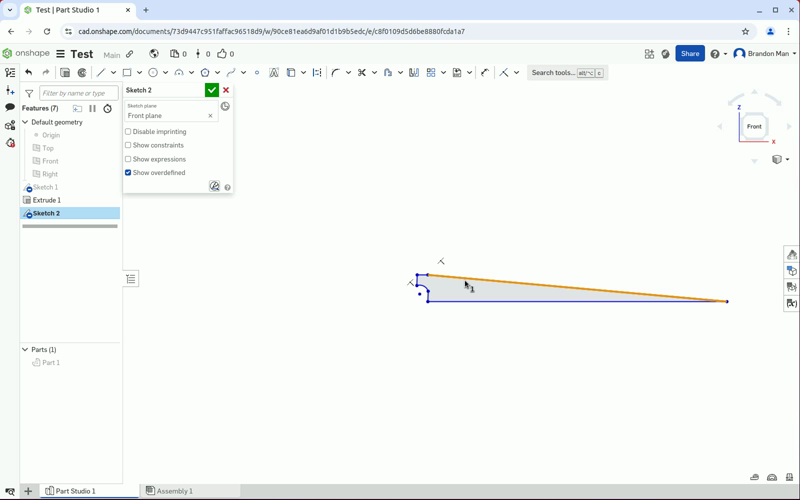
scroll(-6)
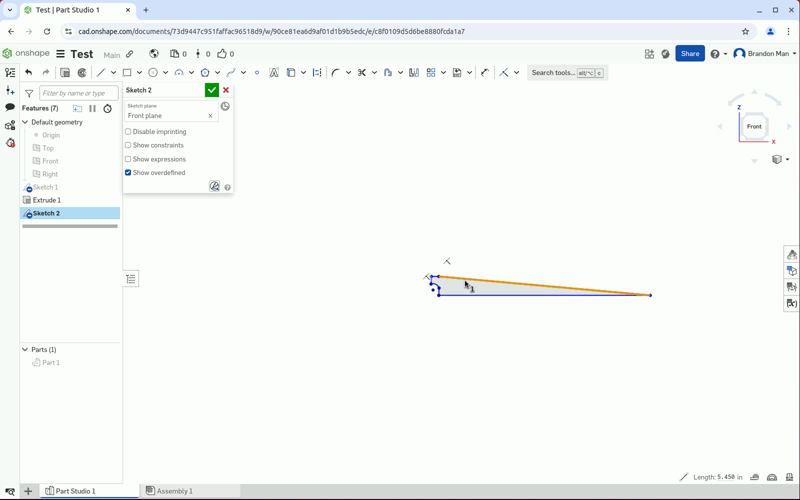
scroll(-6)
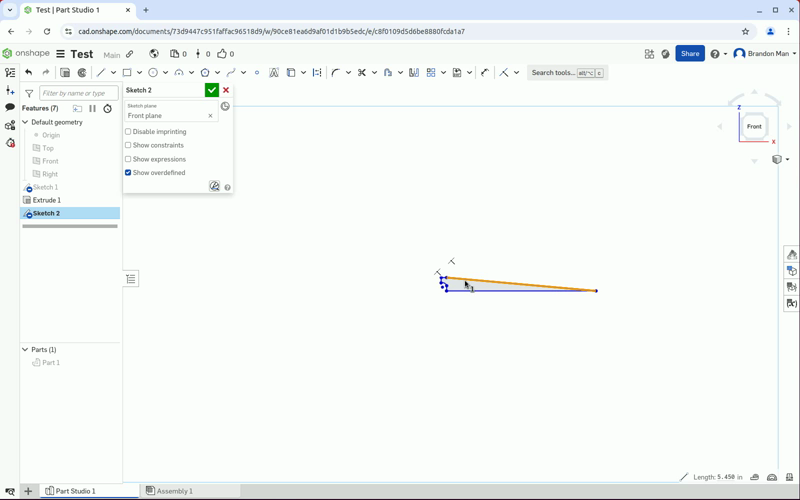
scroll(-6)
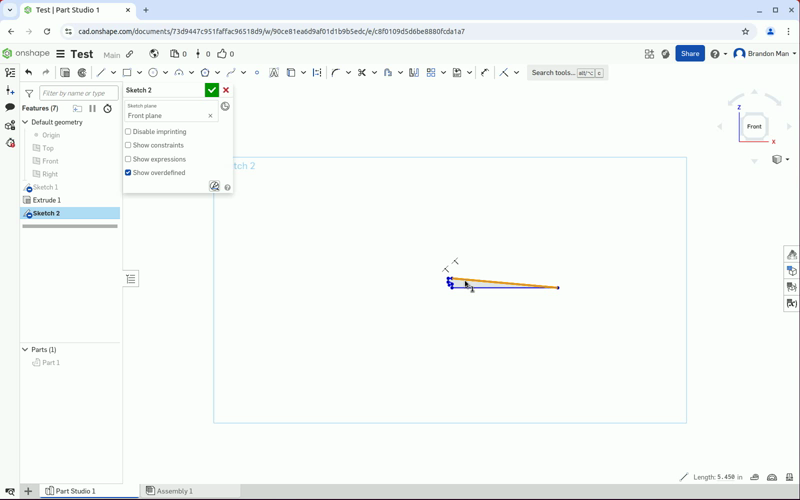
scroll(-6)
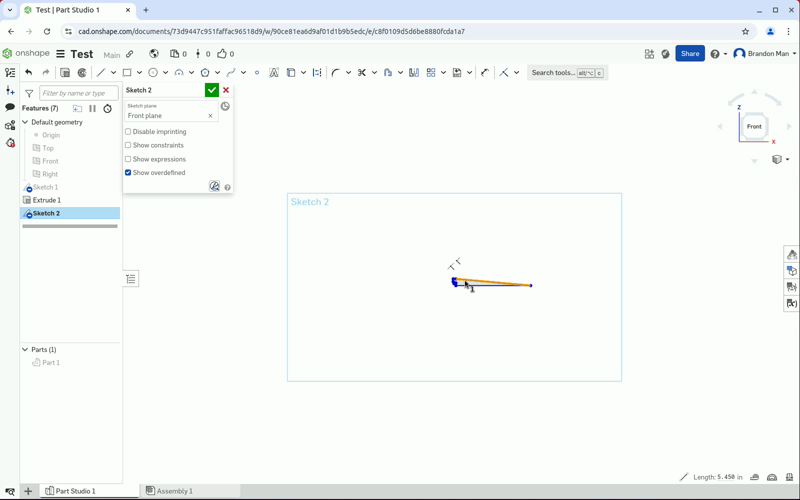
scroll(-6)
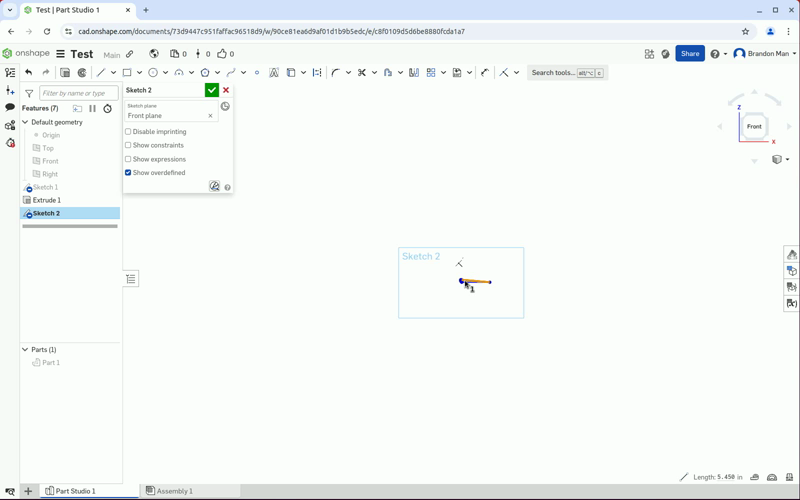
mouse_move(73, 352)
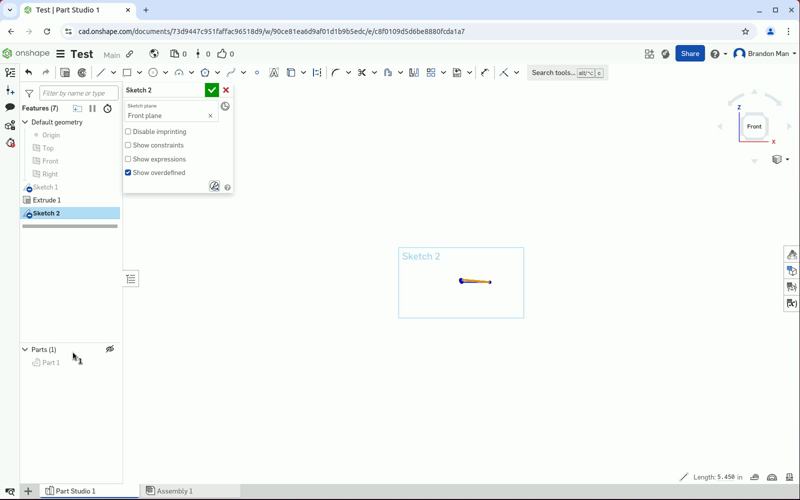
key(shift+y)
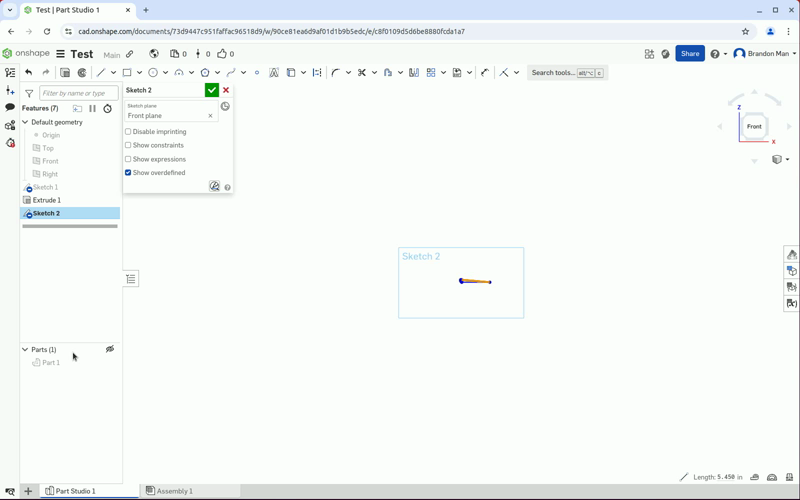
key(shift+e)
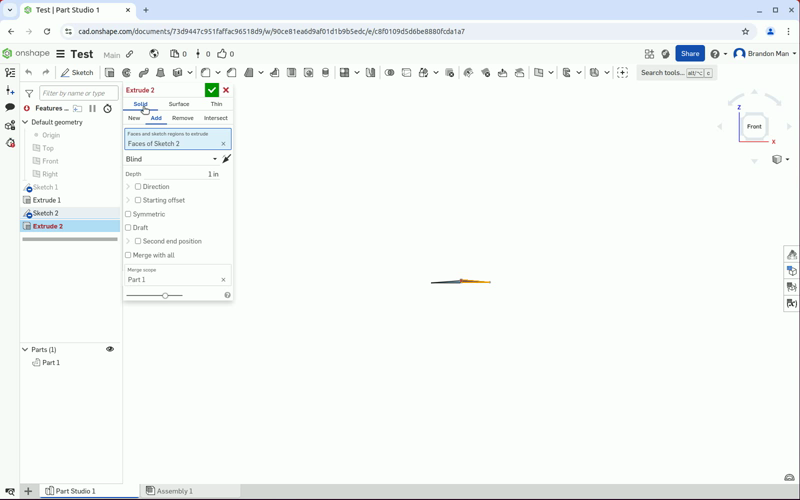
mouse_move(143, 106)
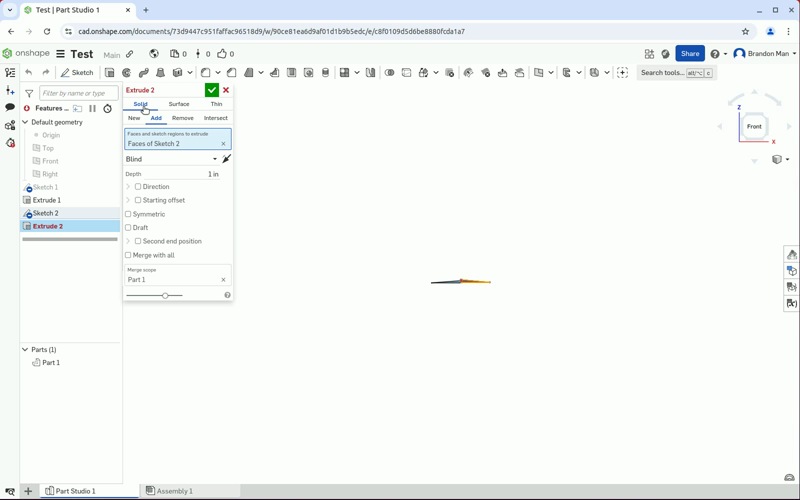
click(143, 106)
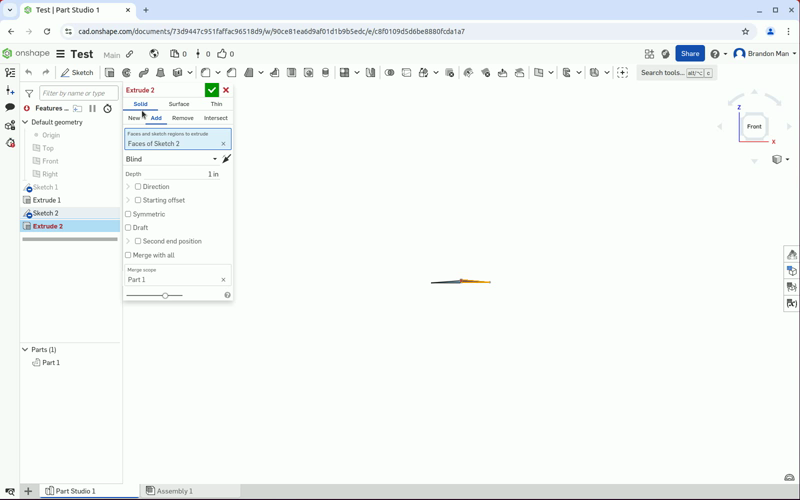
mouse_move(137, 120)
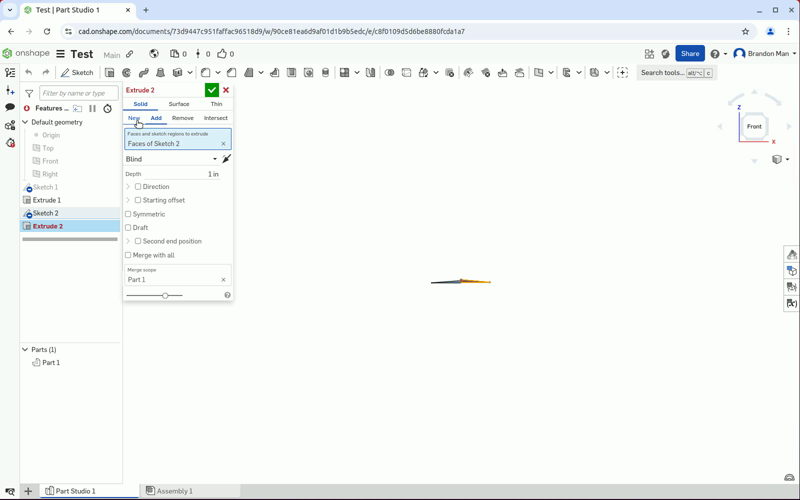
click(137, 120)
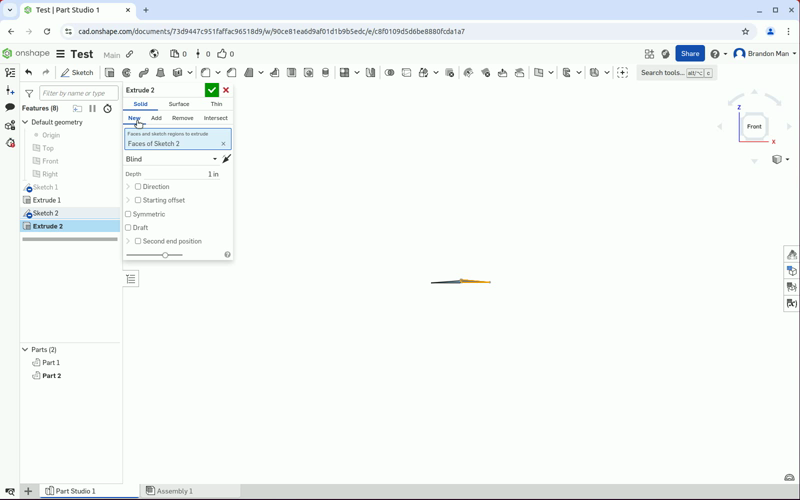
key(tab, 4)
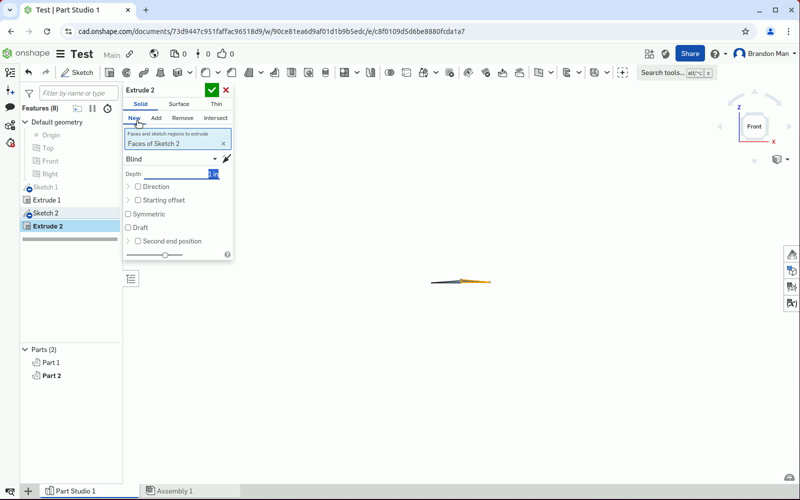
text(46.216)
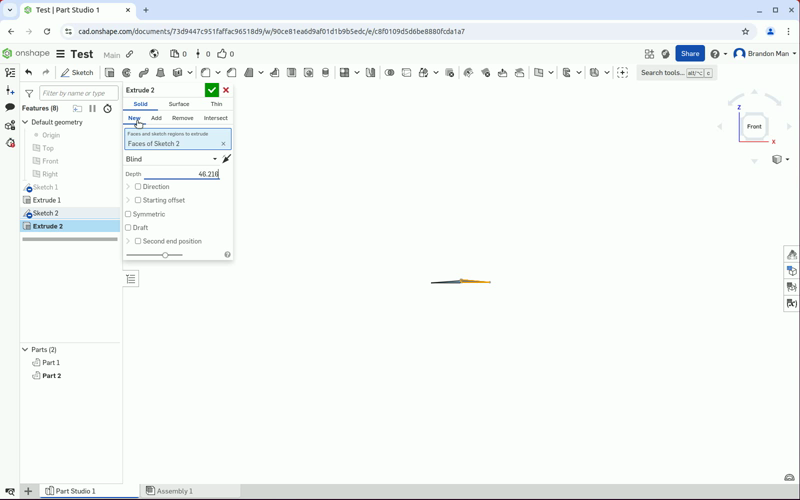
key(tab, 3)
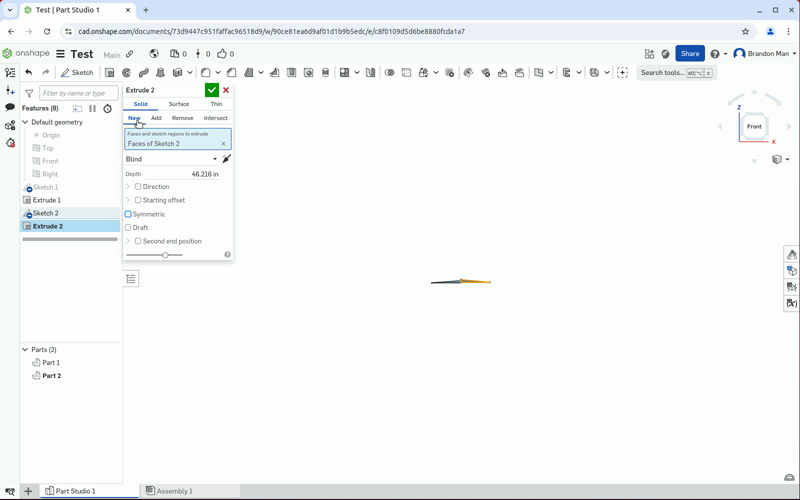
key(space)
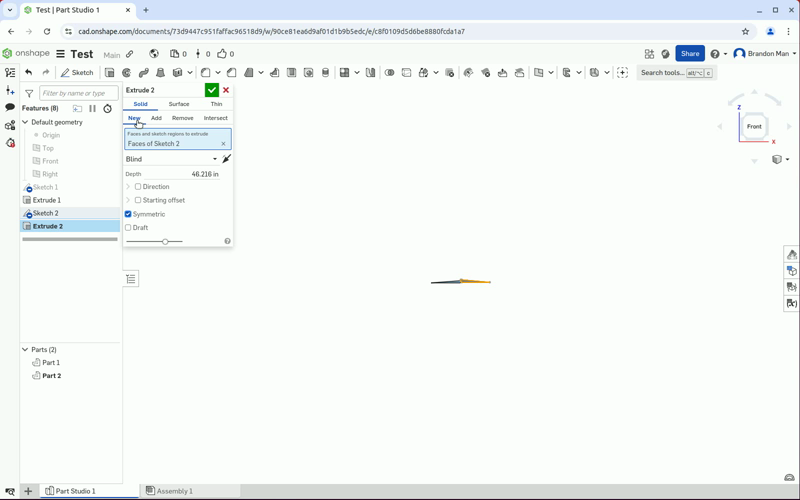
key(enter)
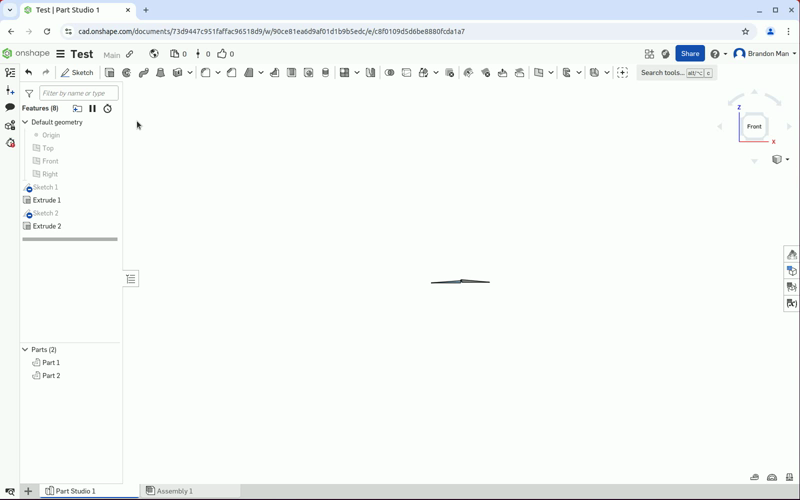
key(shift+h)
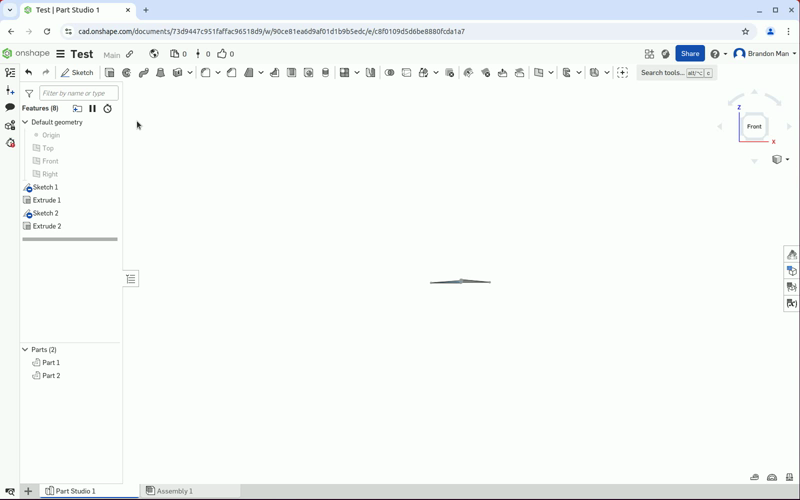
key(shift+h)
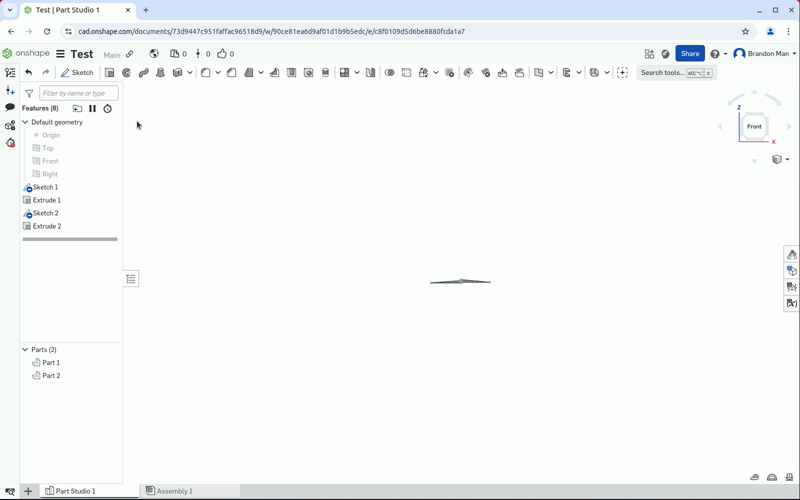
key(shift+7)
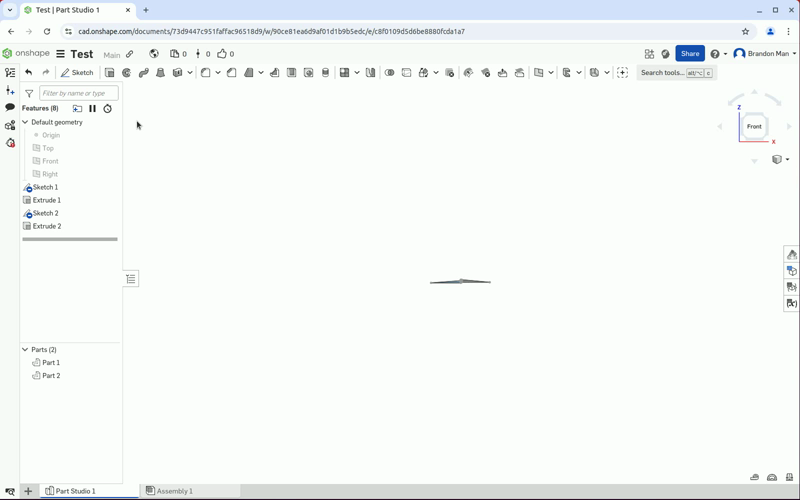
key(left, 2)
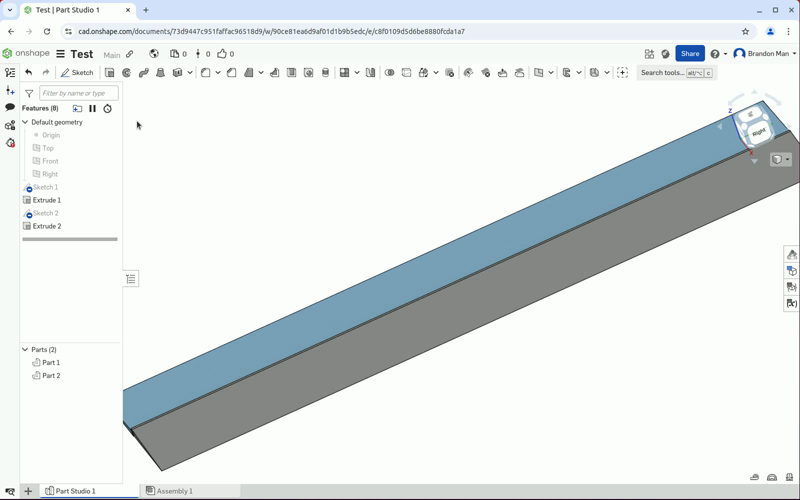
key(down, 2)
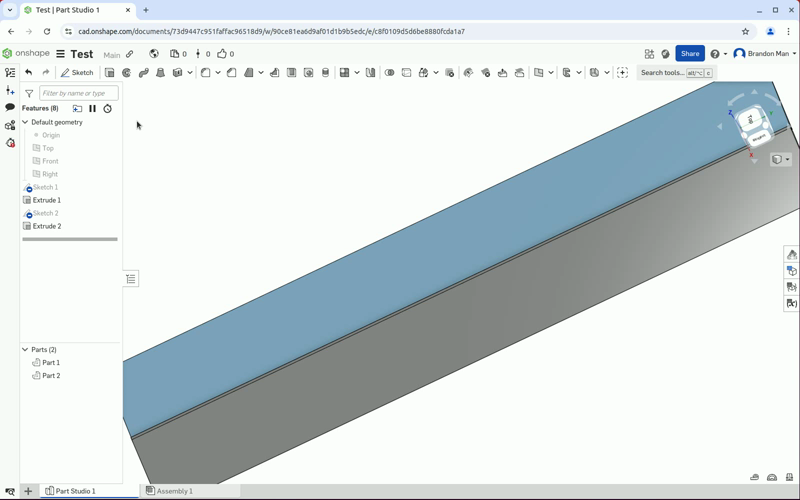
key(up, 2)
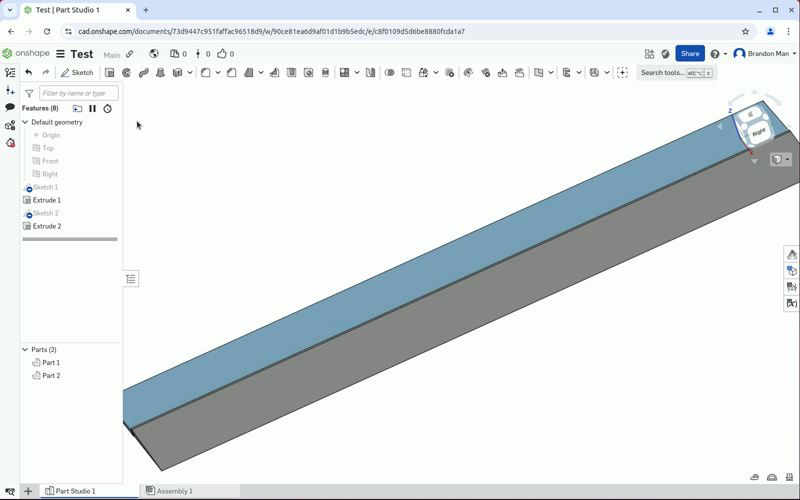
key(right, 2)
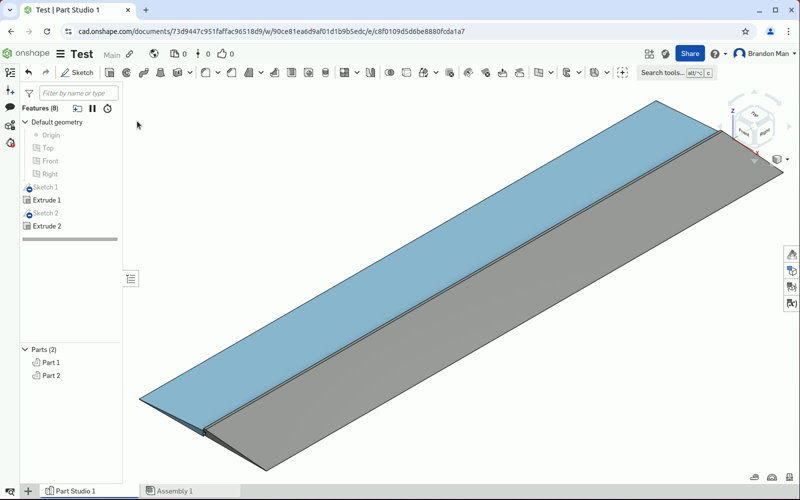
mouse_move(73, 189)
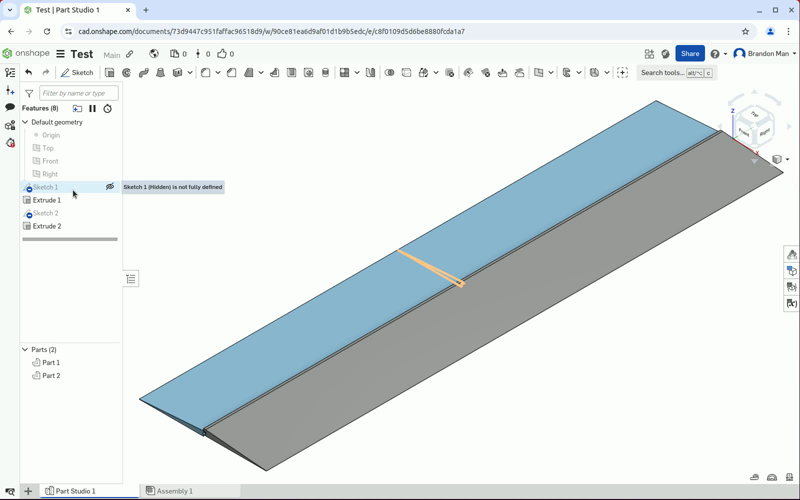
click(73, 189)